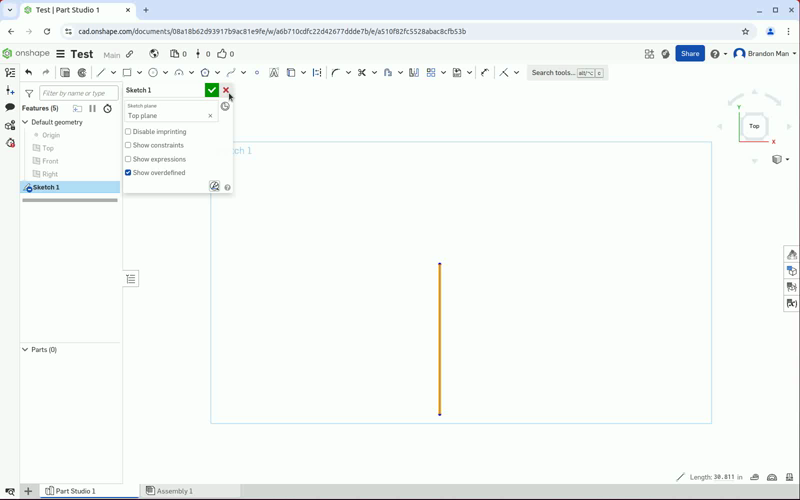
key(shift+h)
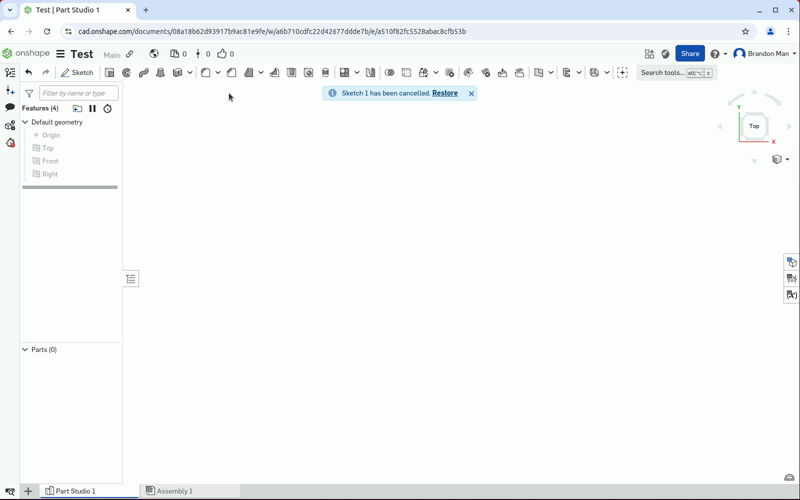
mouse_move(73, 352)
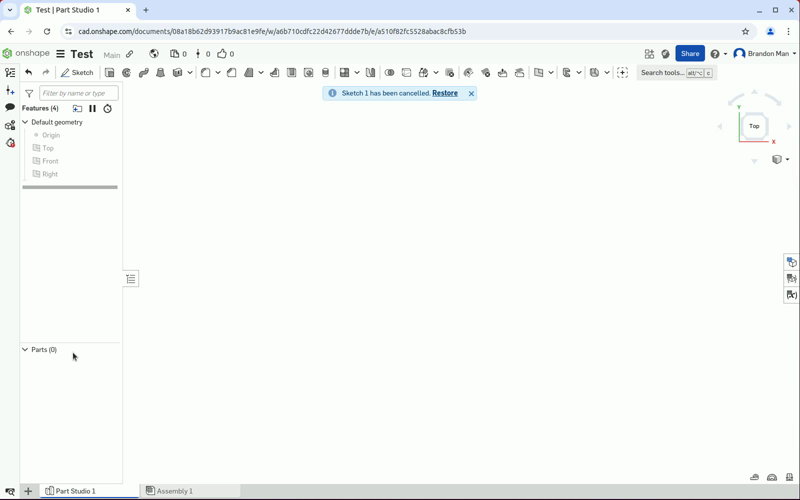
key(y)
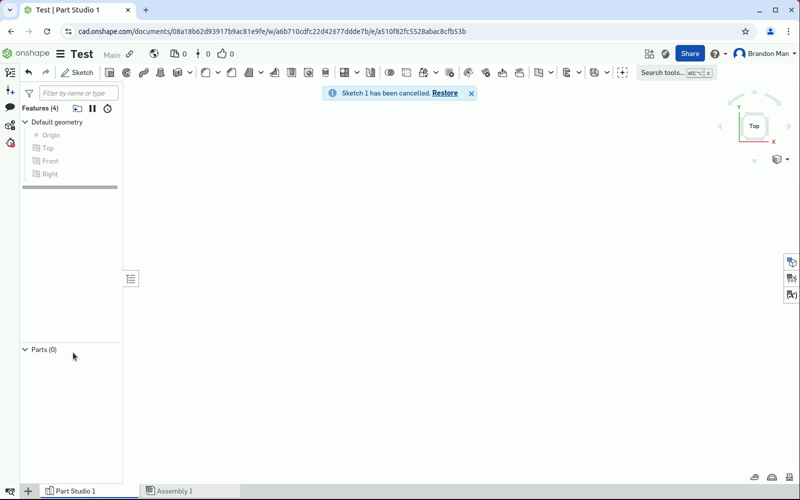
key(shift+p)
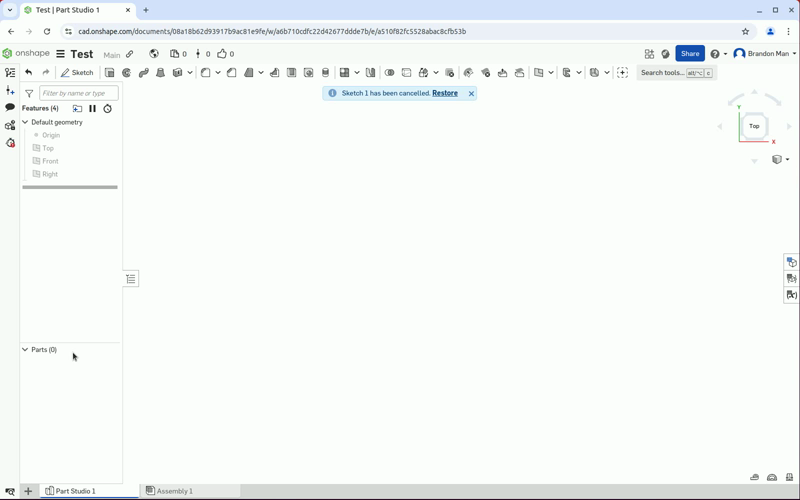
key(space)
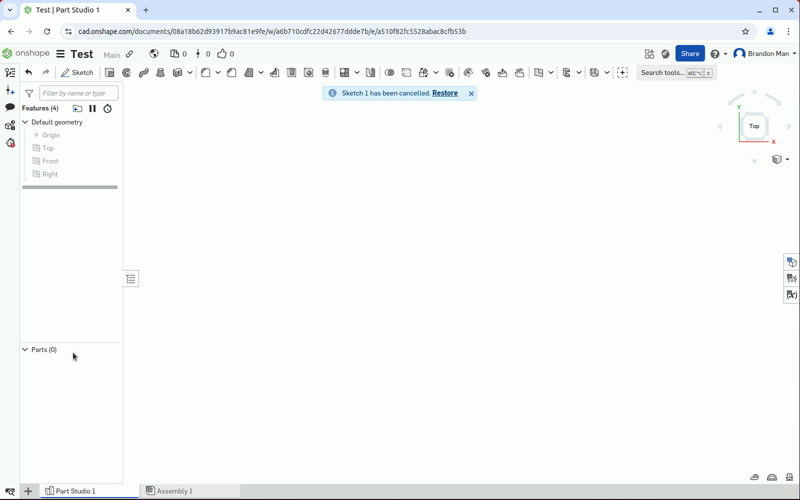
key_down(shift)
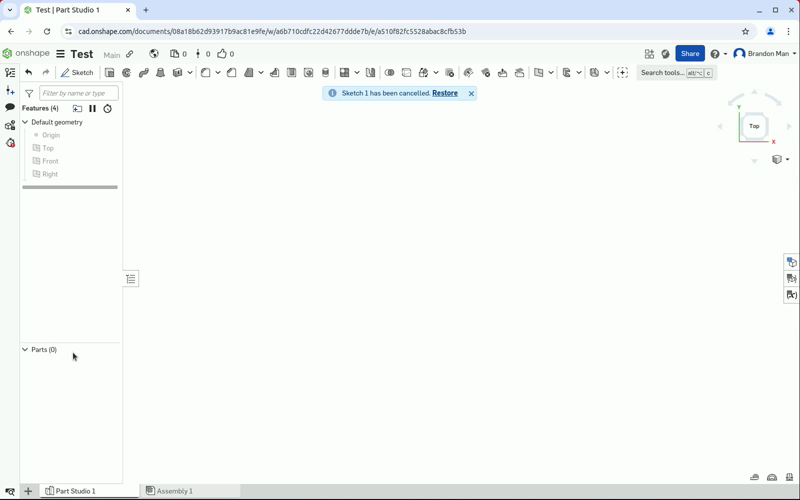
key(up)
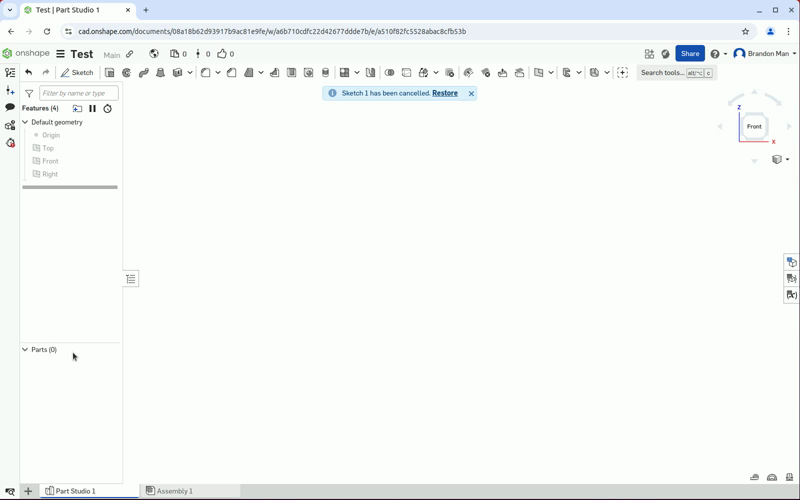
key_up(shift)
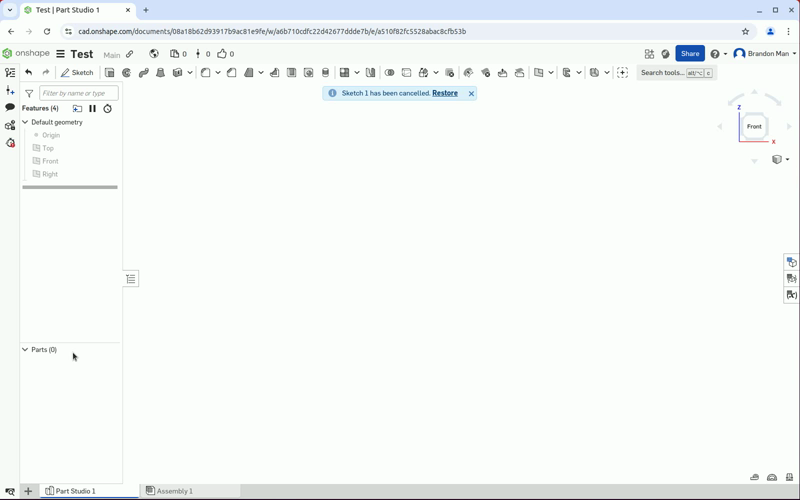
mouse_move(73, 352)
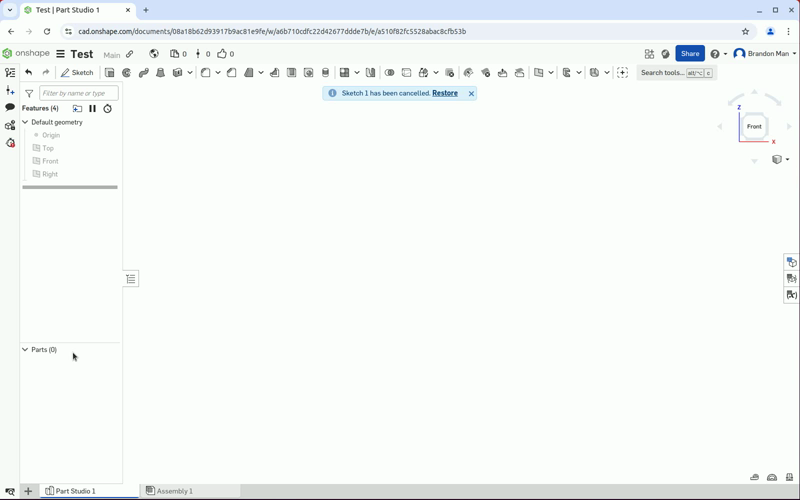
key(shift+y)
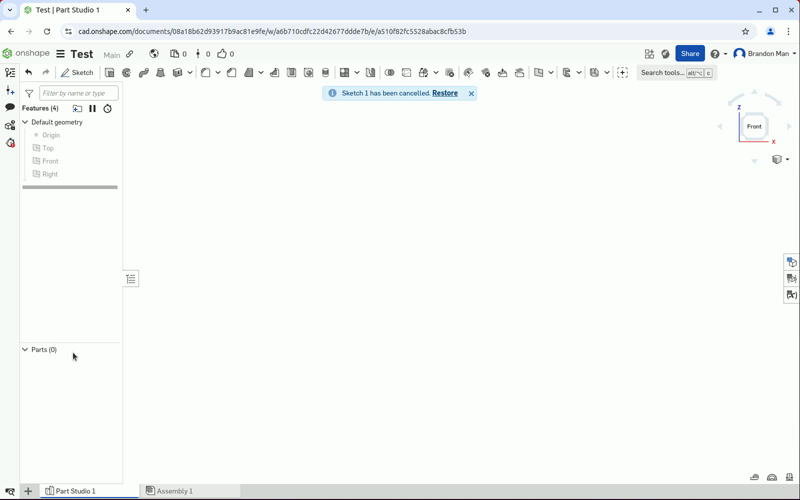
key(shift+s)
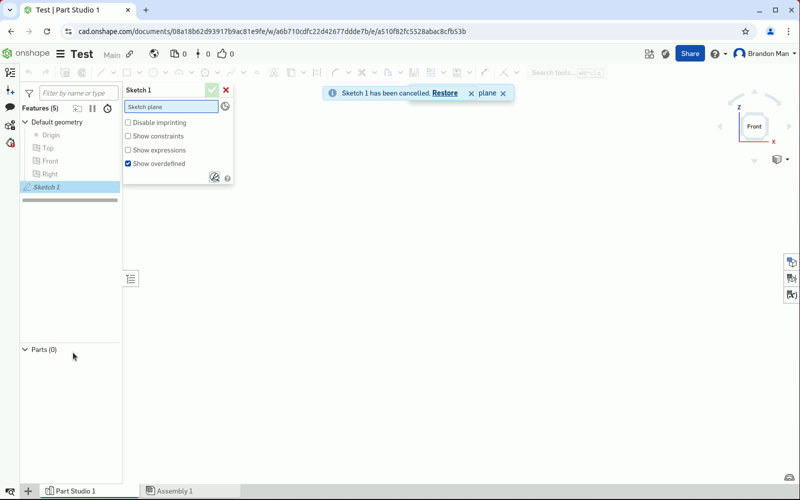
mouse_move(73, 163)
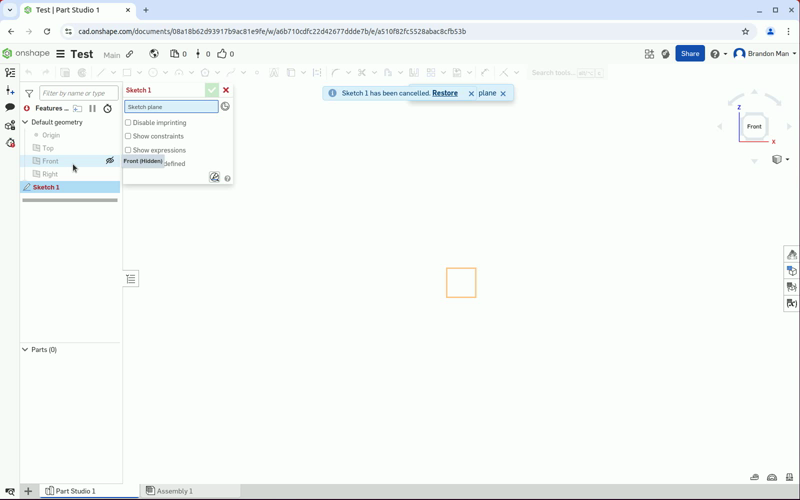
click(73, 163)
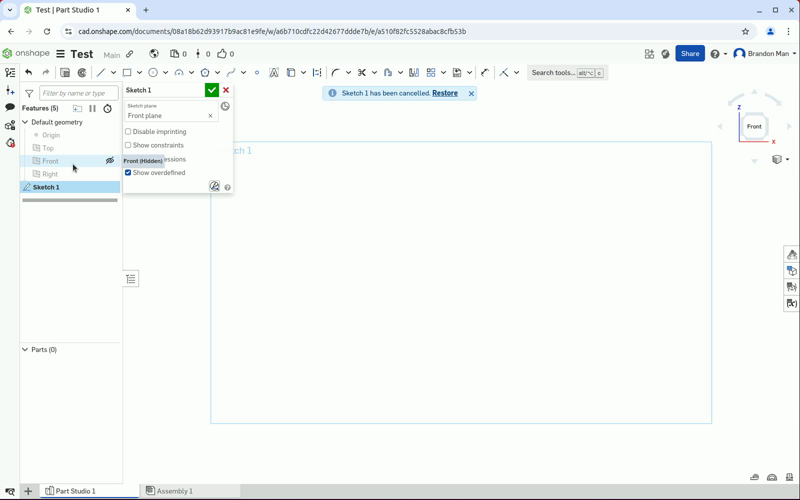
mouse_move(73, 352)
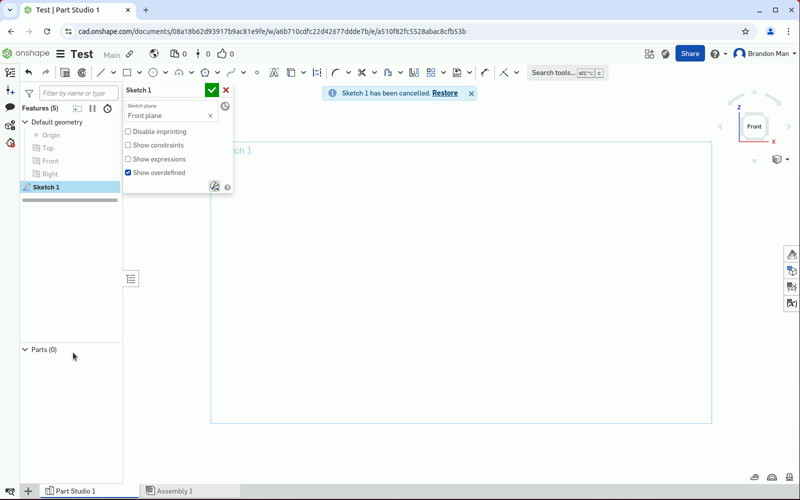
key(y)
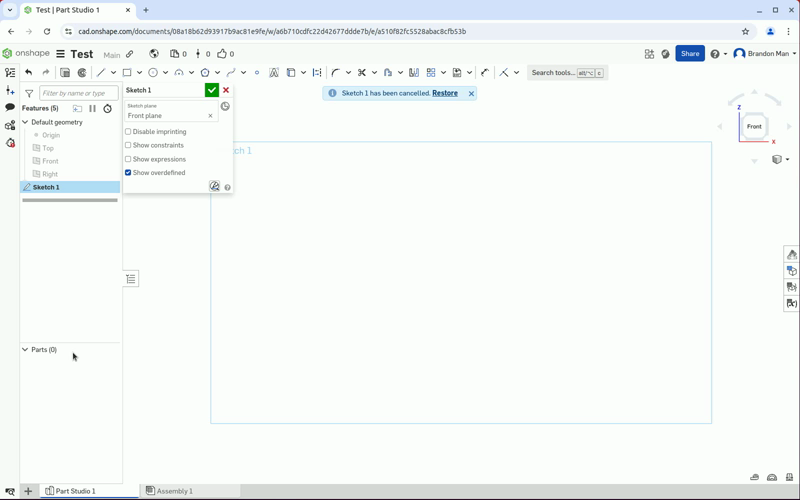
key(l)
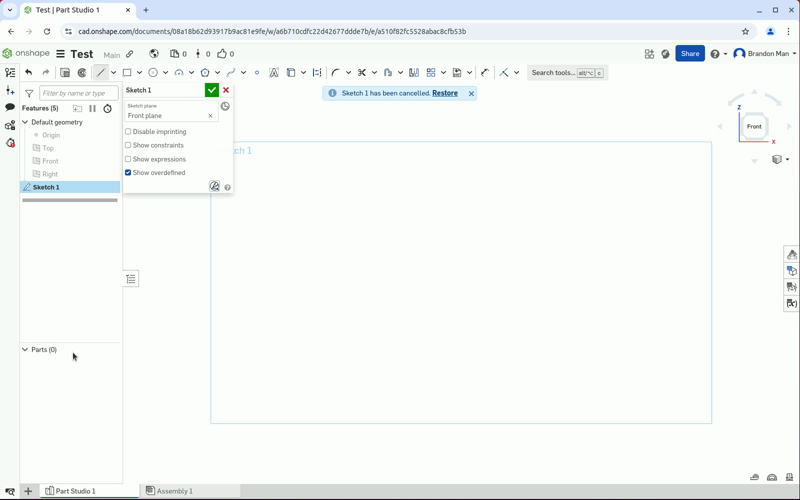
key_down(shift)
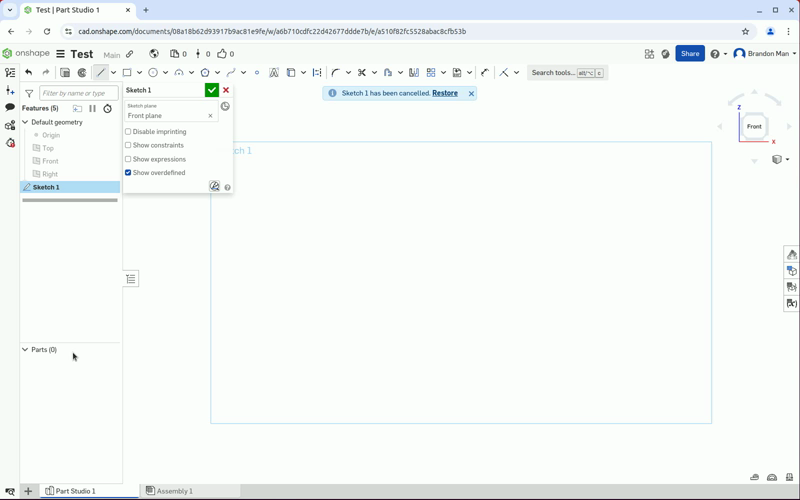
mouse_move(390, 395)
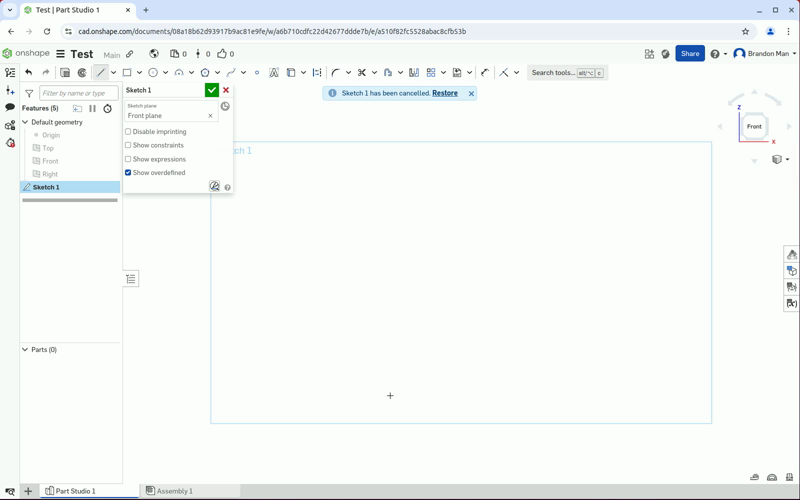
click(390, 395)
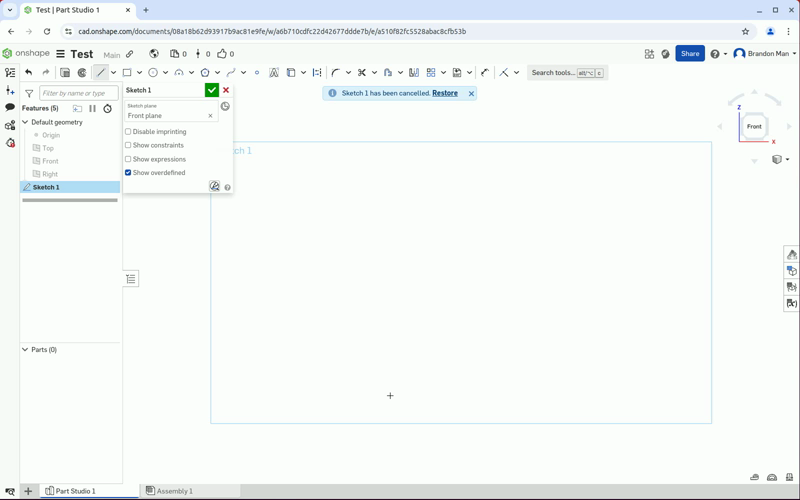
key_up(shift)
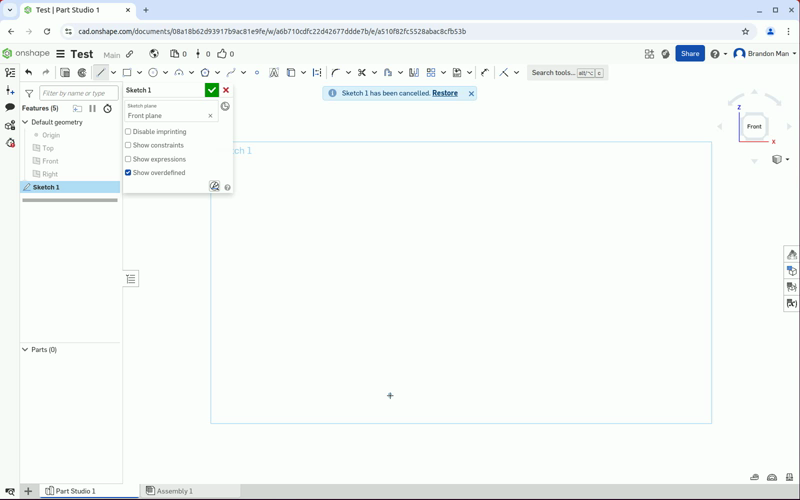
key_down(shift)
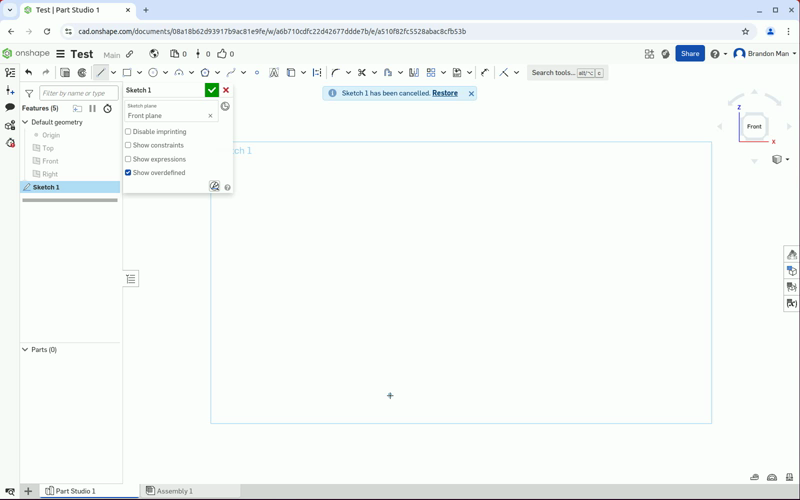
mouse_move(530, 395)
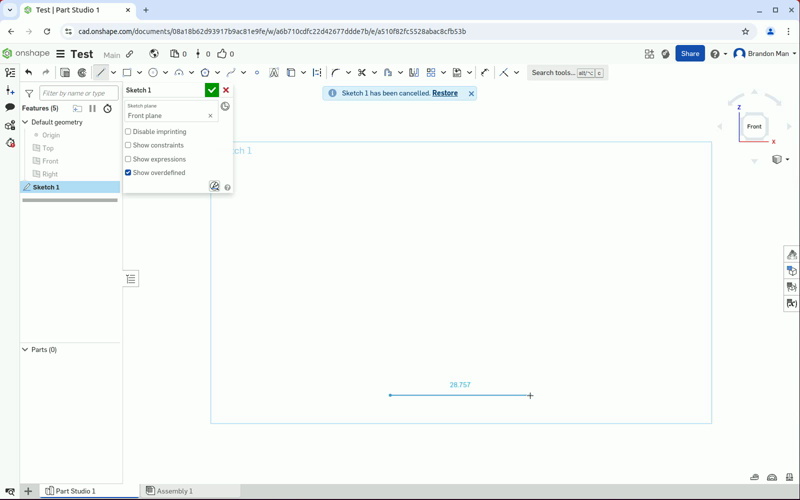
click(530, 395)
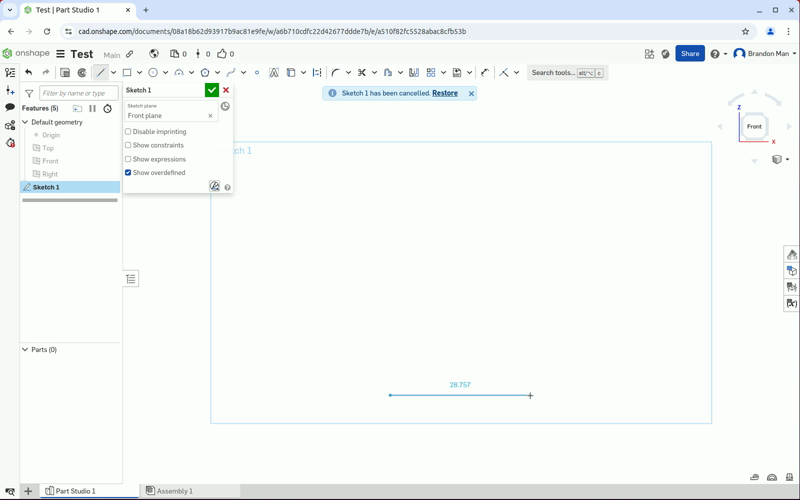
key_up(shift)
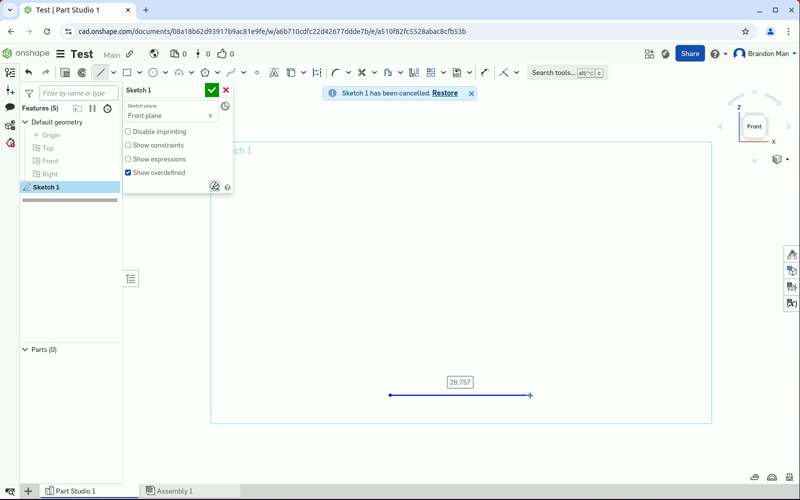
key_down(shift)
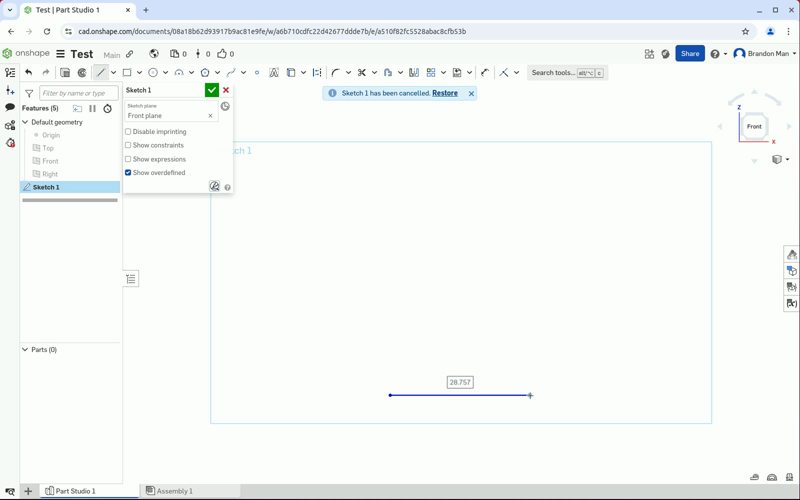
mouse_move(560, 395)
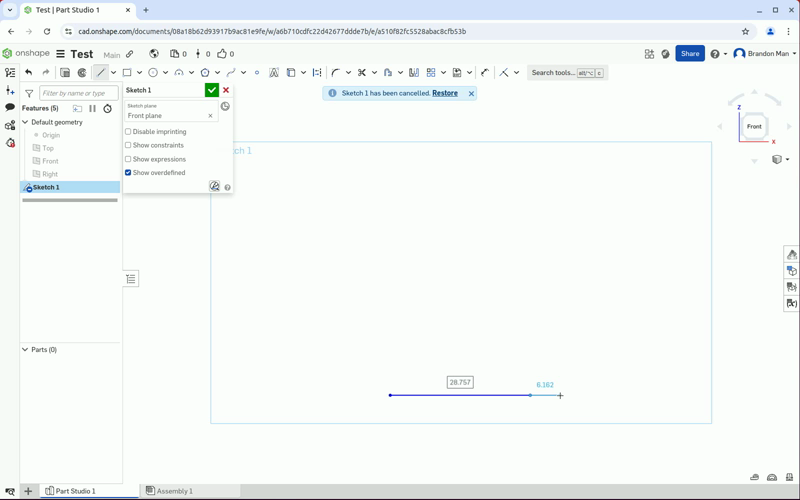
mouse_move(530, 367)
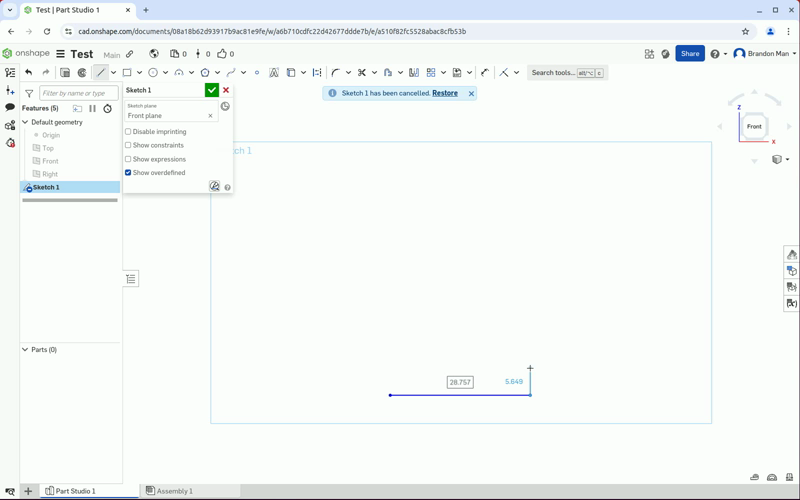
click(530, 367)
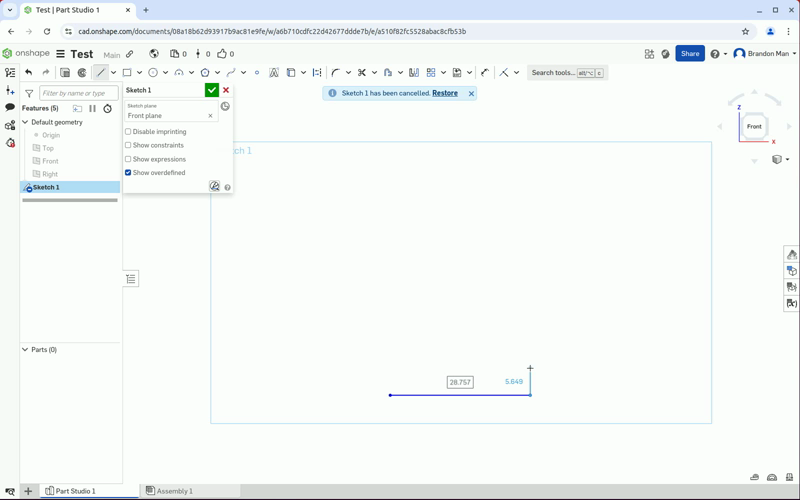
key_up(shift)
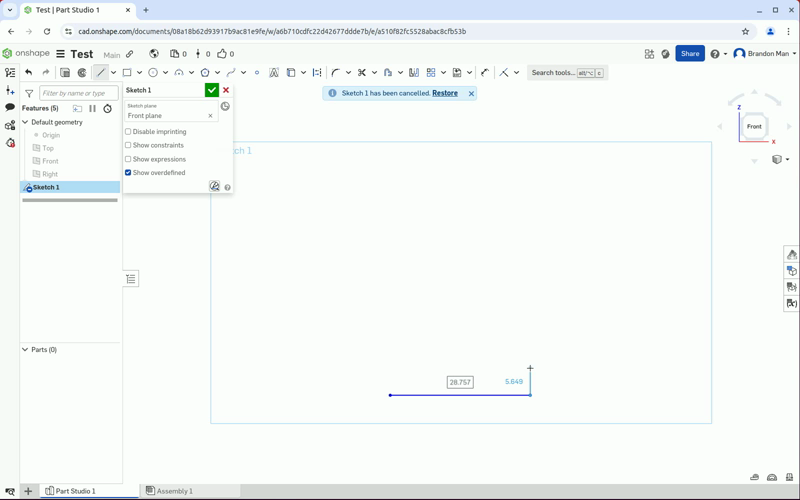
key_down(shift)
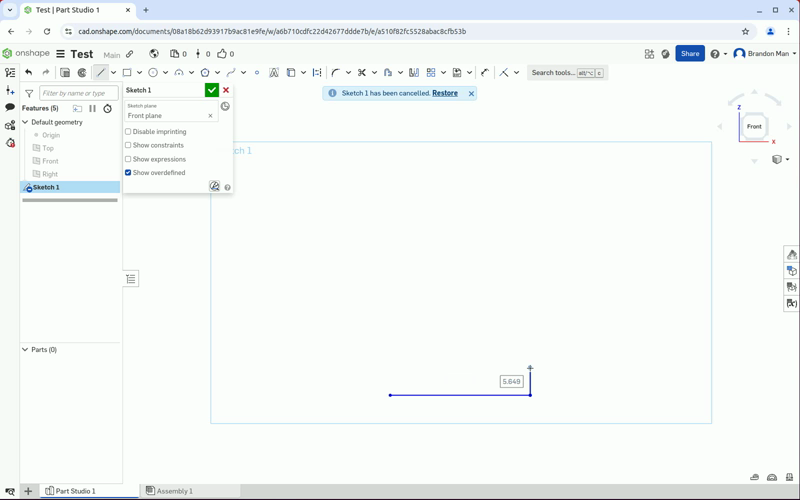
mouse_move(492, 269)
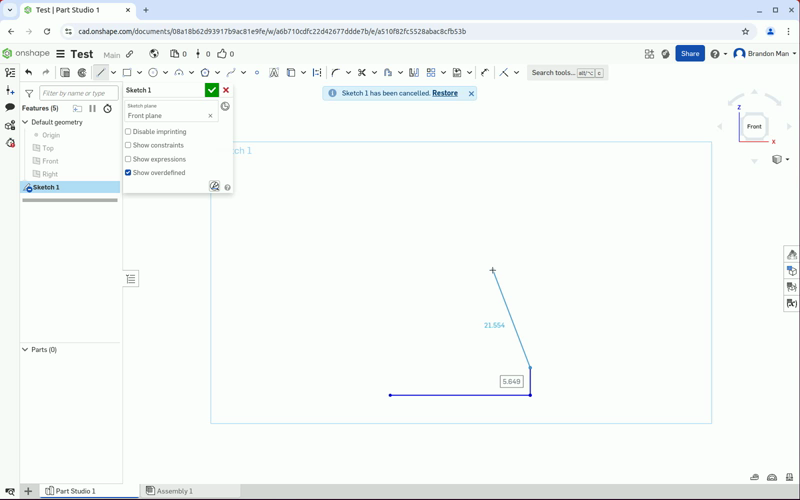
click(492, 269)
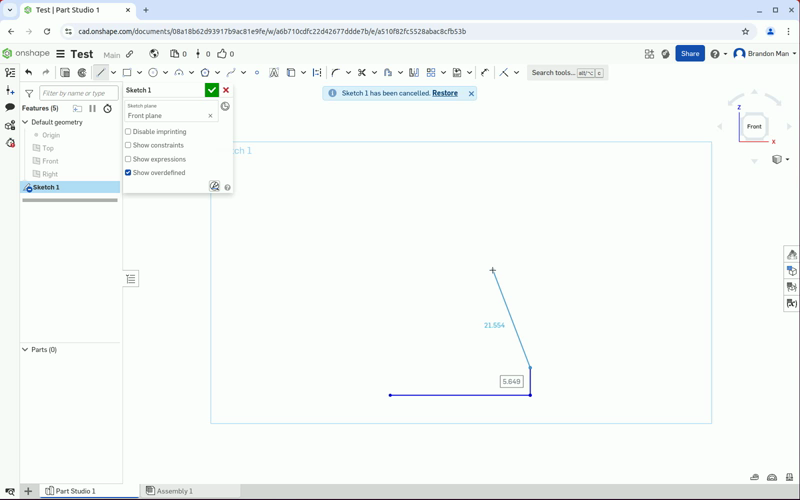
key_up(shift)
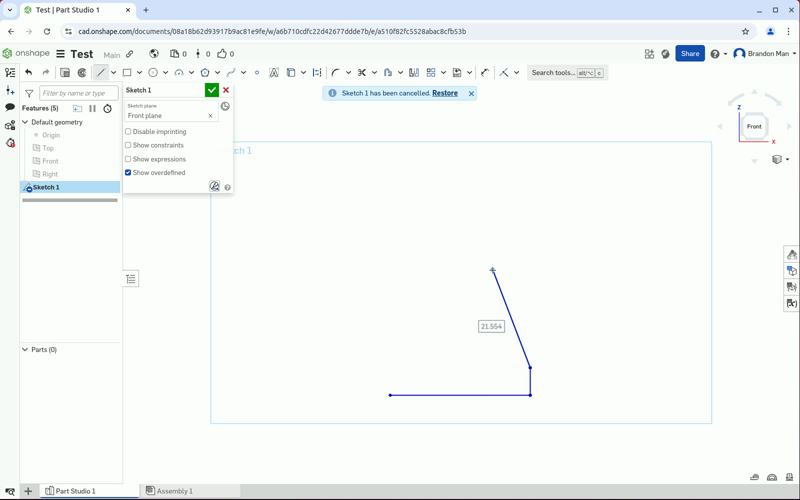
key(esc)
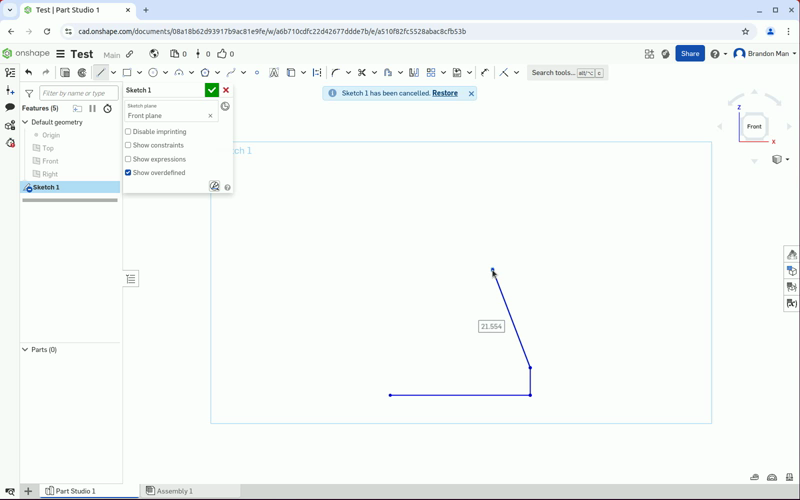
key(a)
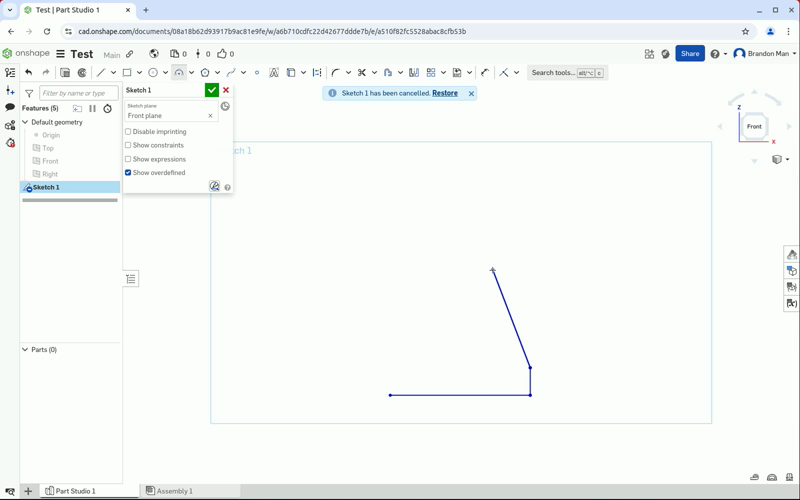
mouse_move(492, 269)
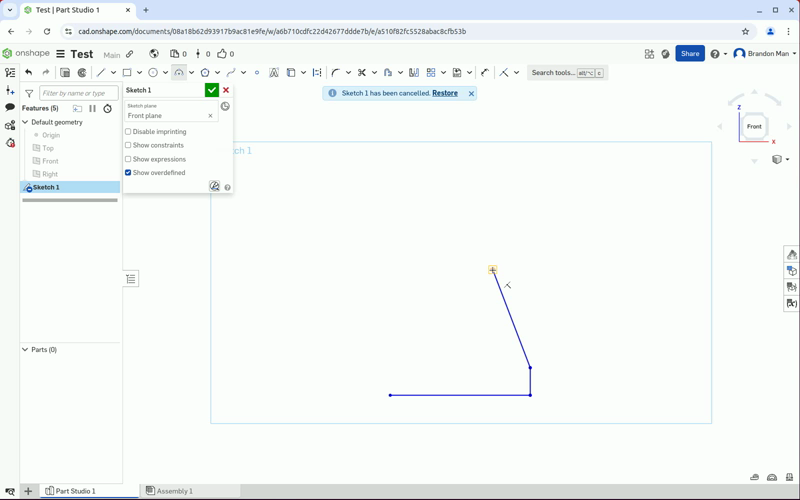
click(492, 269)
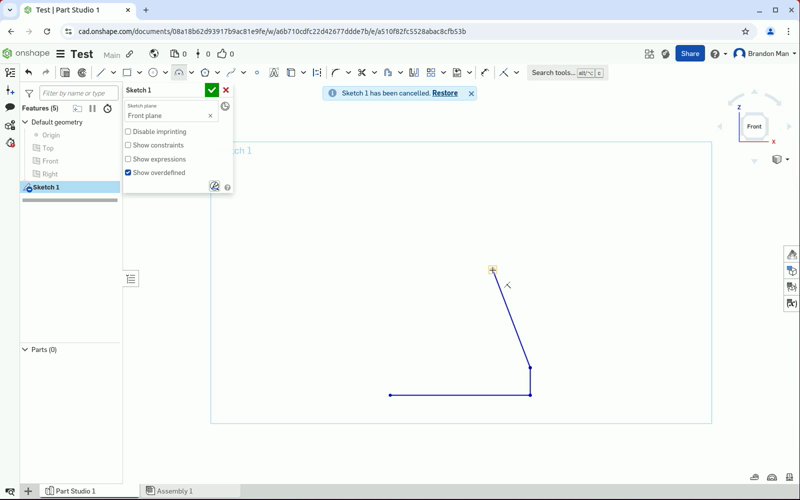
key_down(shift)
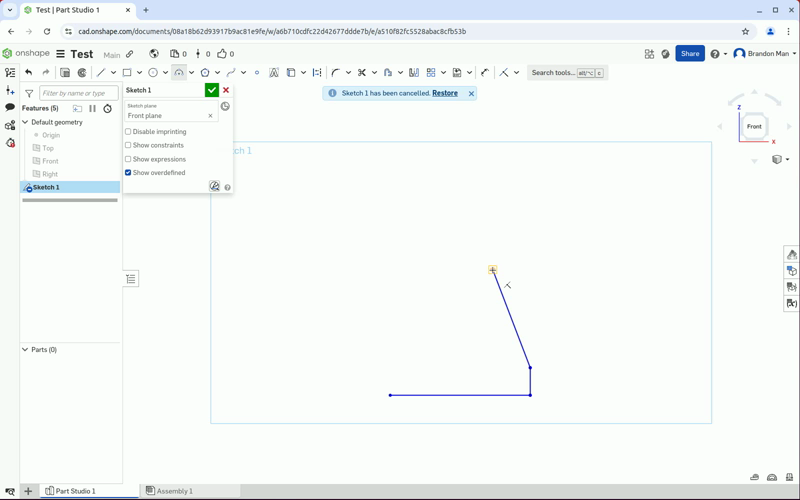
mouse_move(427, 269)
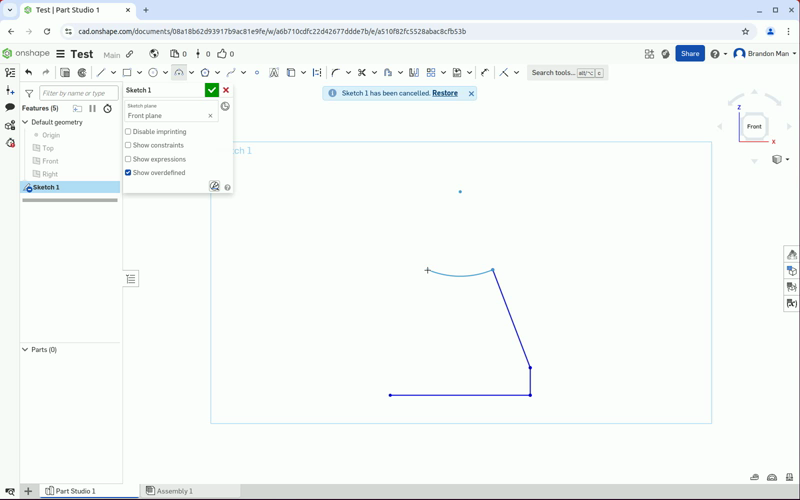
click(427, 269)
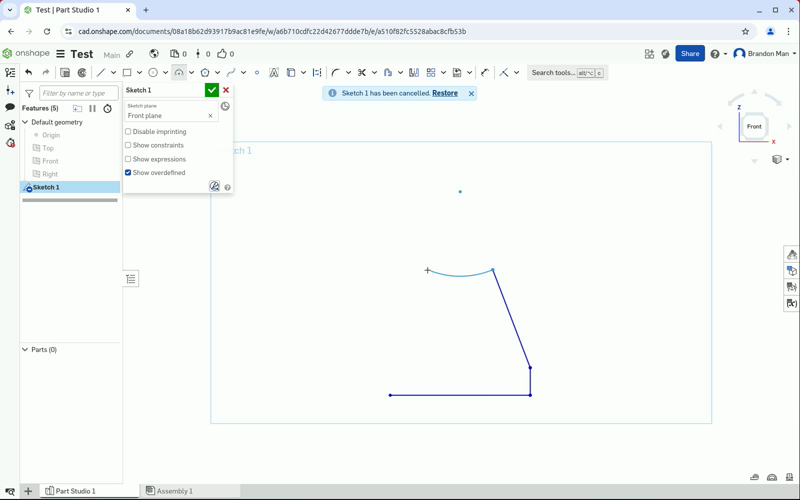
mouse_move(460, 247)
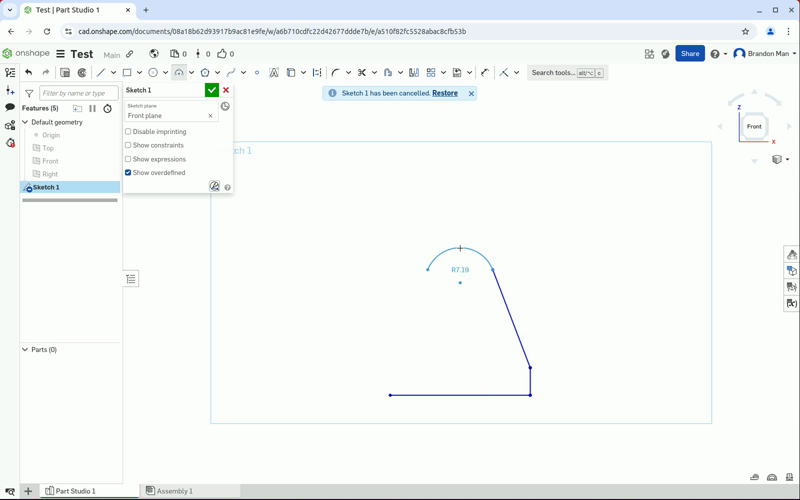
click(460, 247)
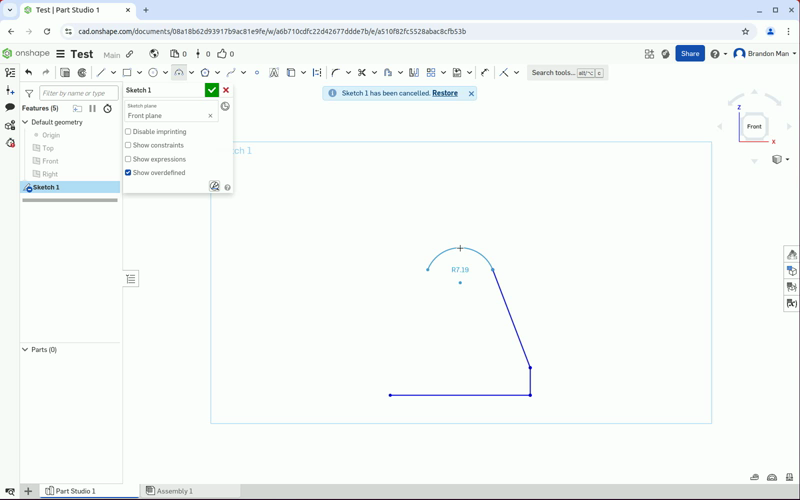
key_up(shift)
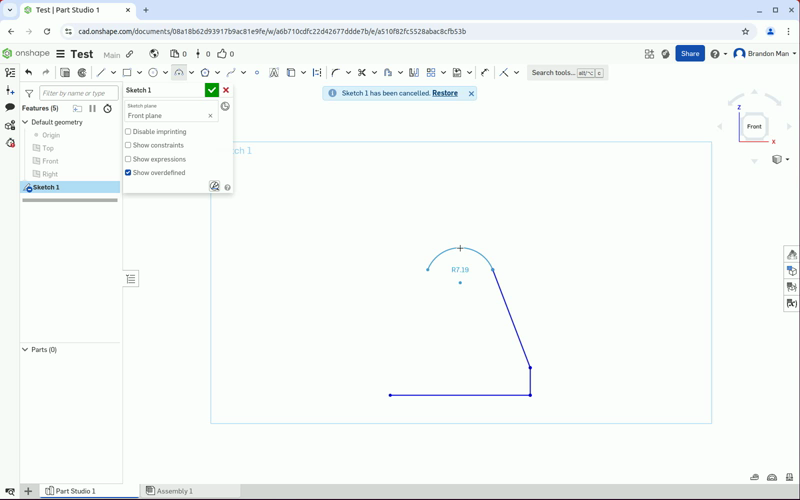
key(esc)
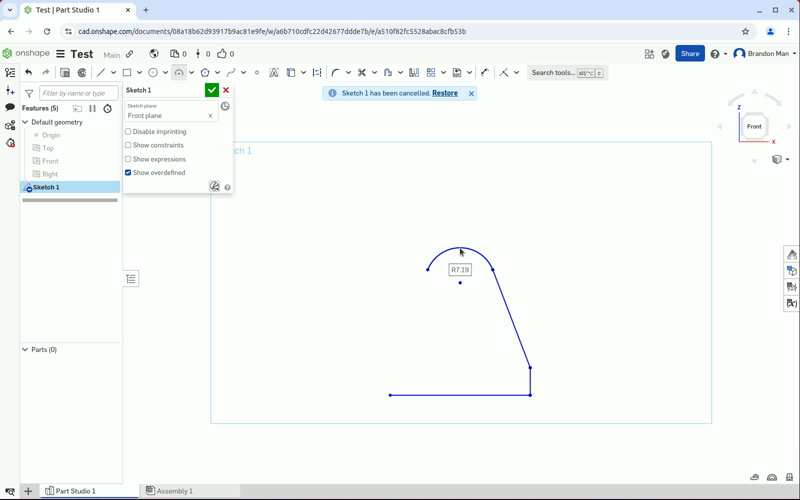
key(l)
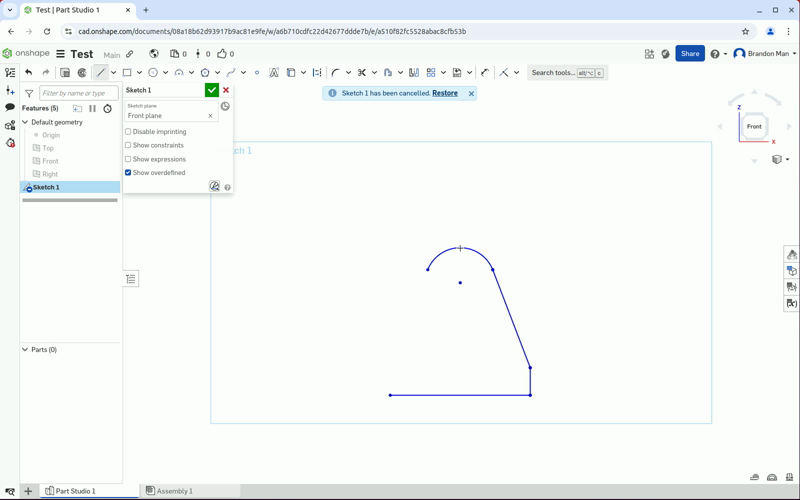
mouse_move(427, 269)
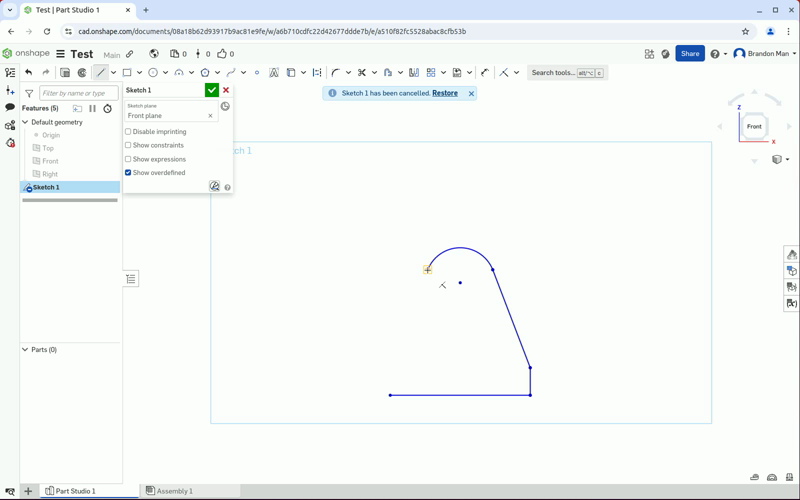
click(427, 269)
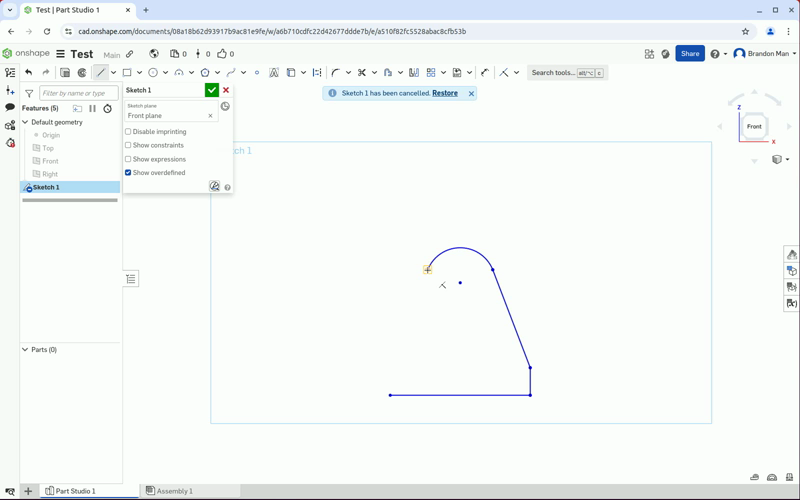
key_down(shift)
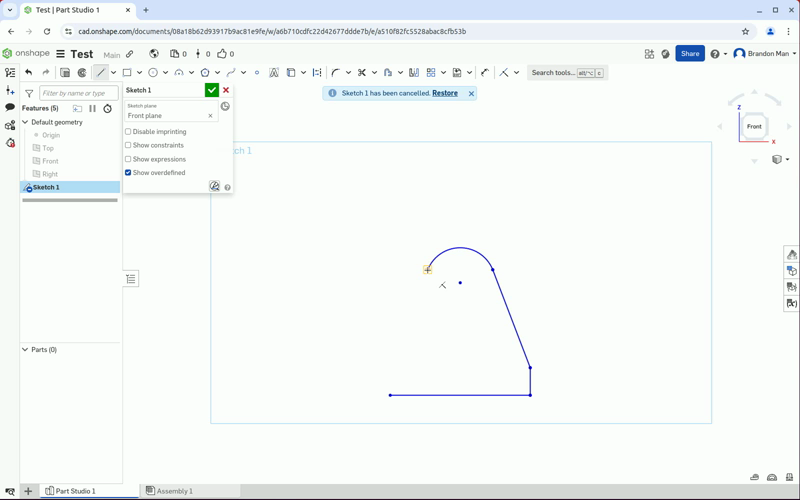
mouse_move(390, 367)
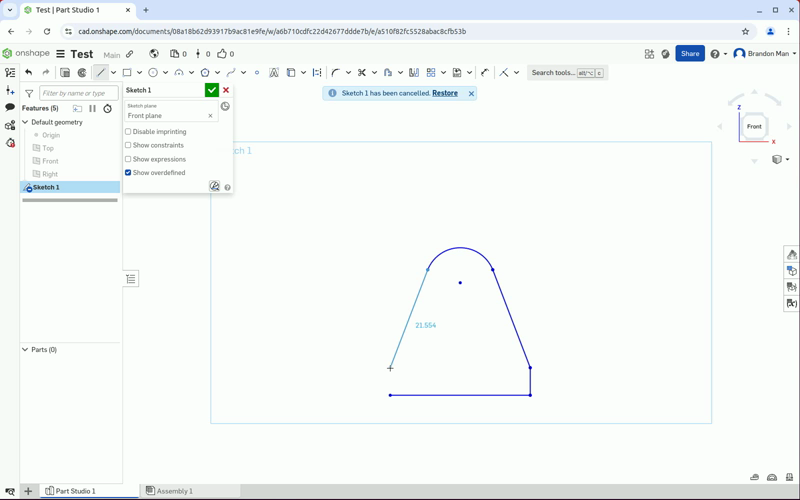
click(390, 367)
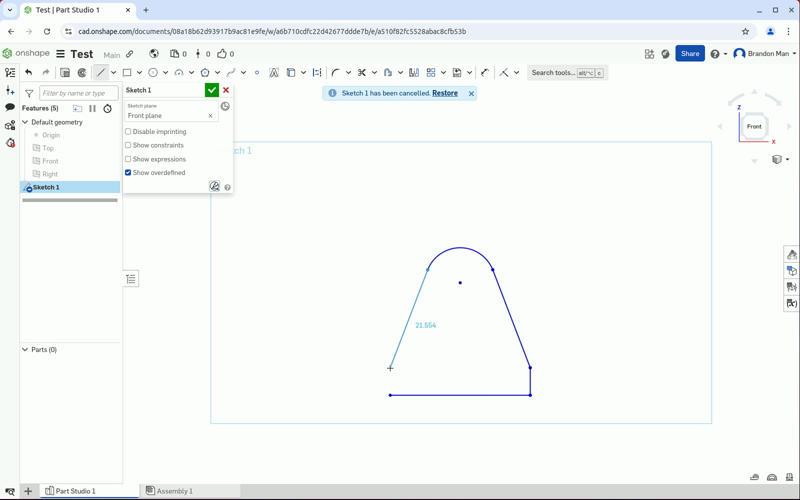
key_up(shift)
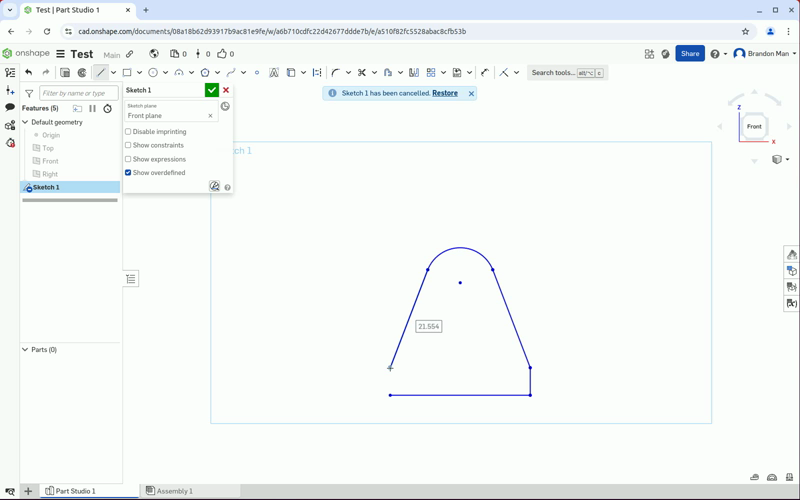
mouse_move(420, 367)
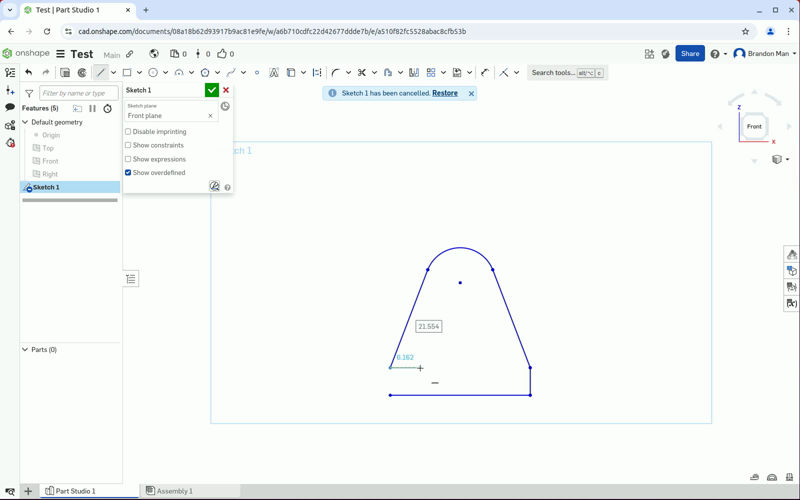
key_down(shift)
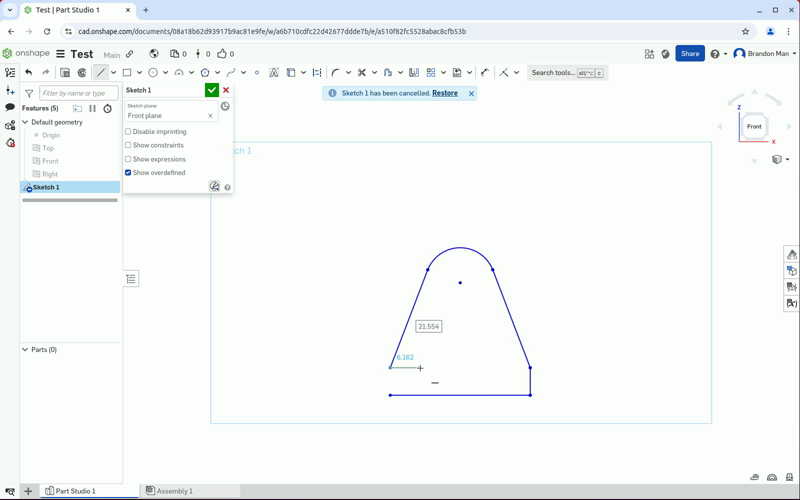
mouse_move(390, 395)
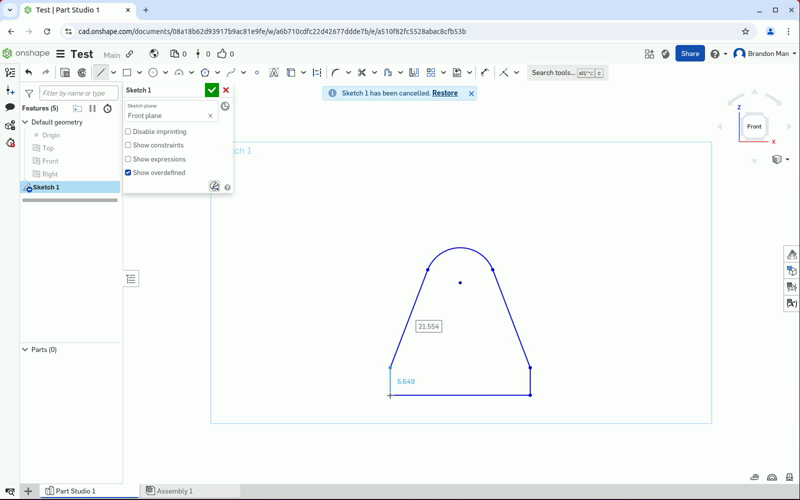
key_up(shift)
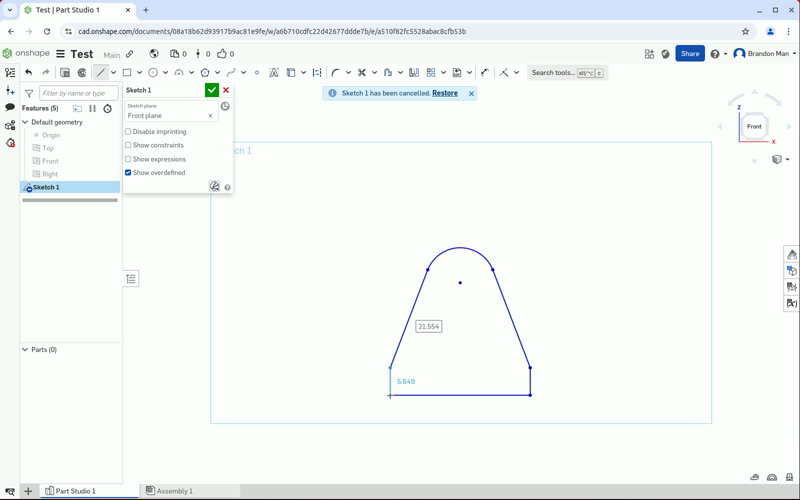
click(390, 395)
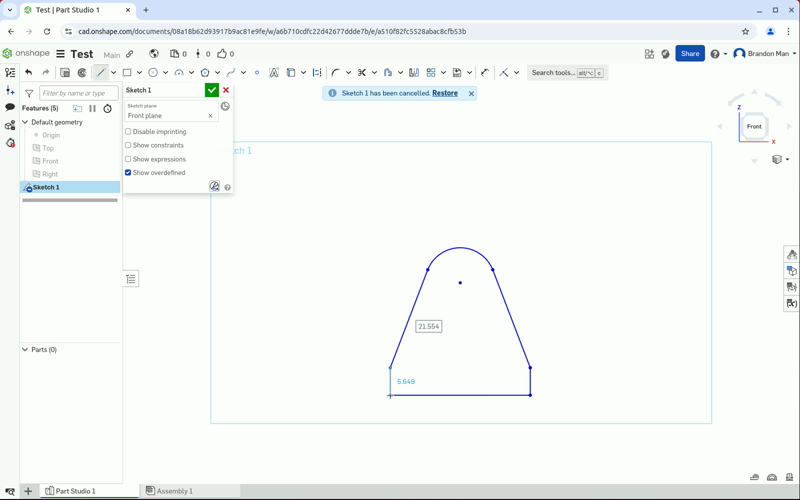
key(esc)
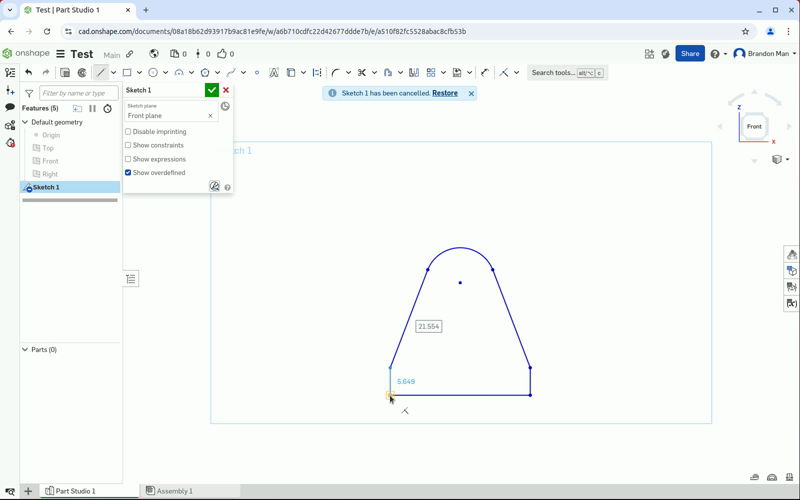
key(c)
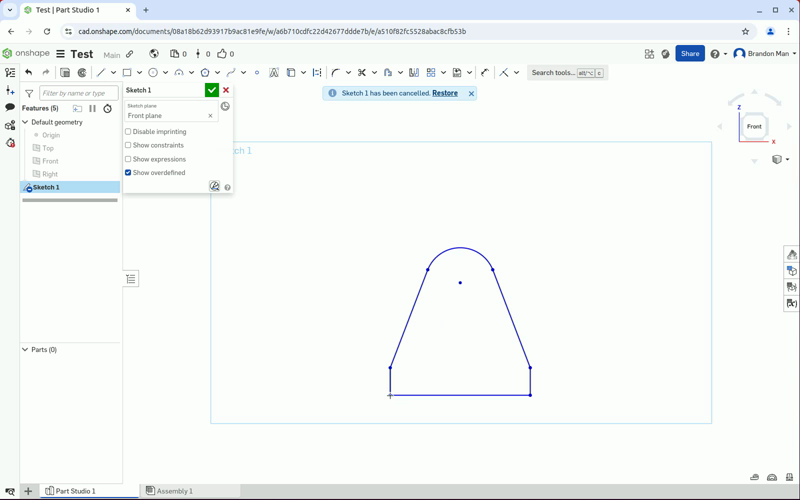
key_down(shift)
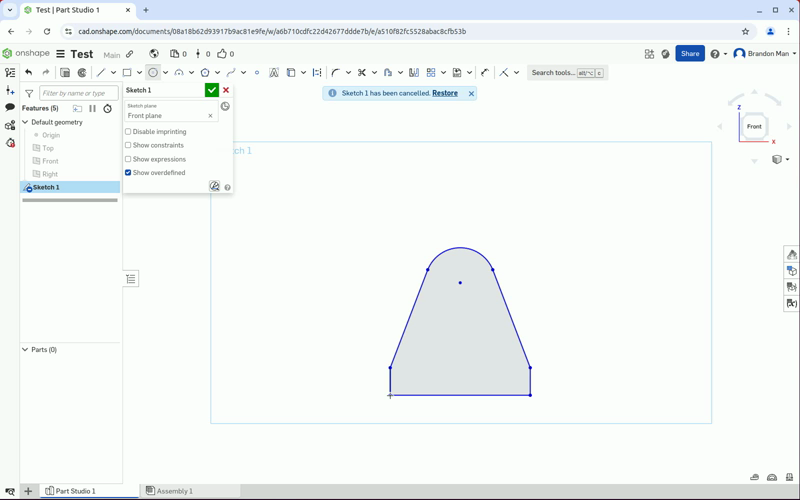
mouse_move(460, 283)
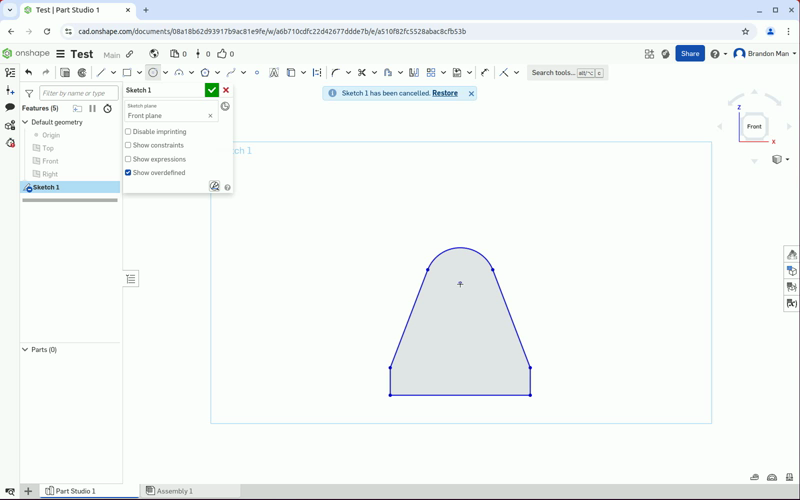
scroll(6)
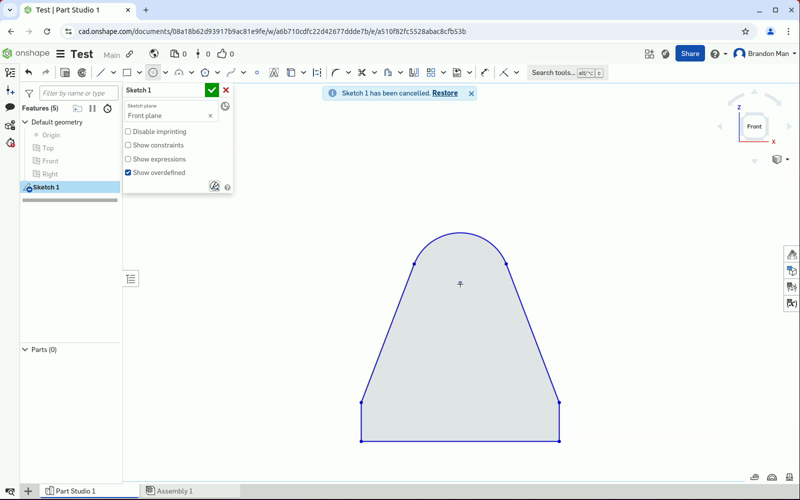
scroll(6)
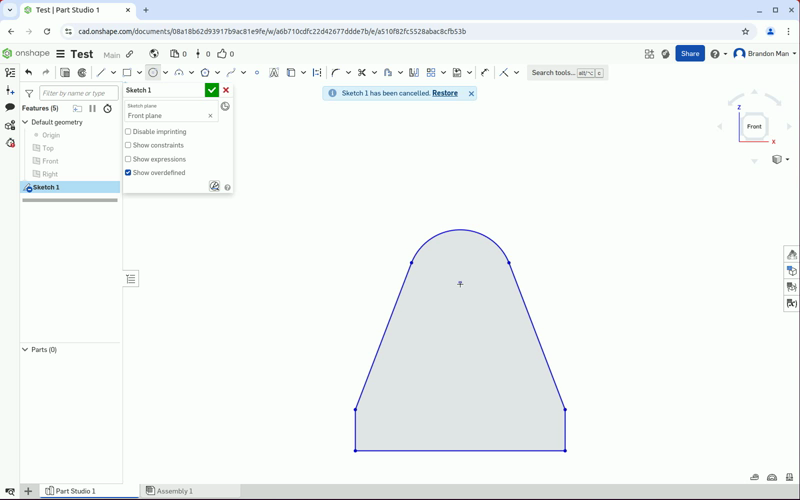
scroll(6)
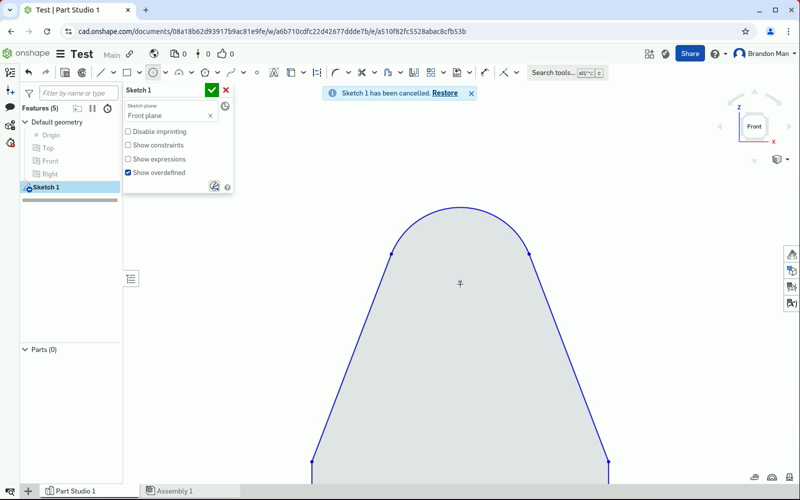
scroll(6)
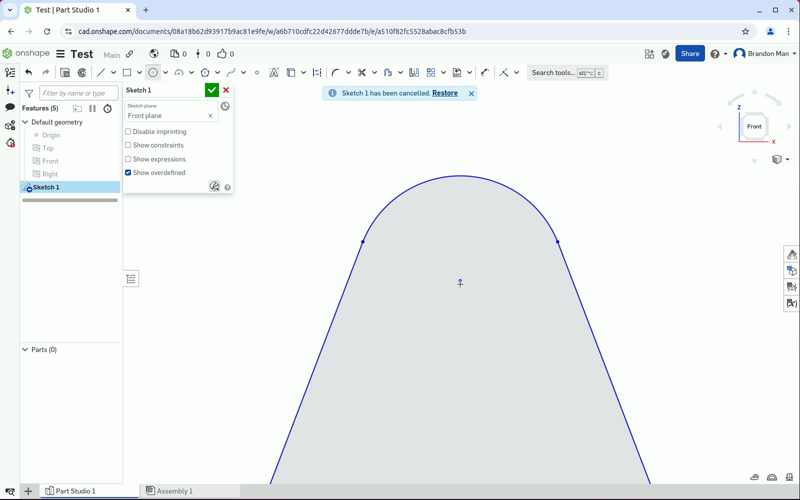
scroll(6)
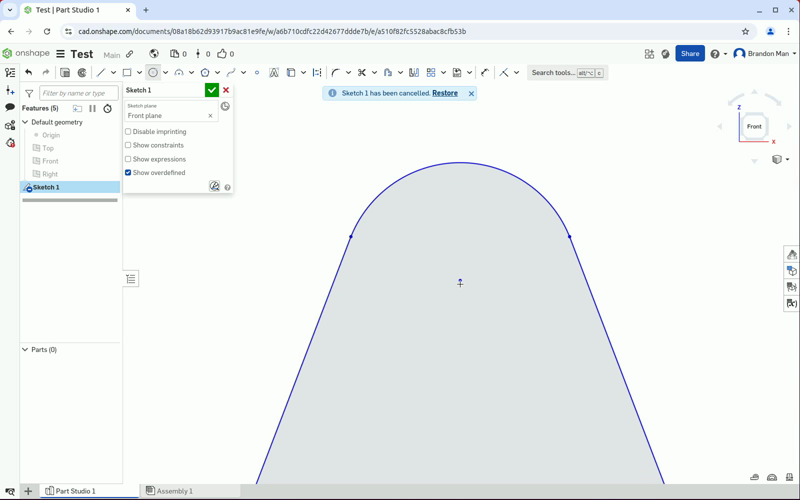
scroll(6)
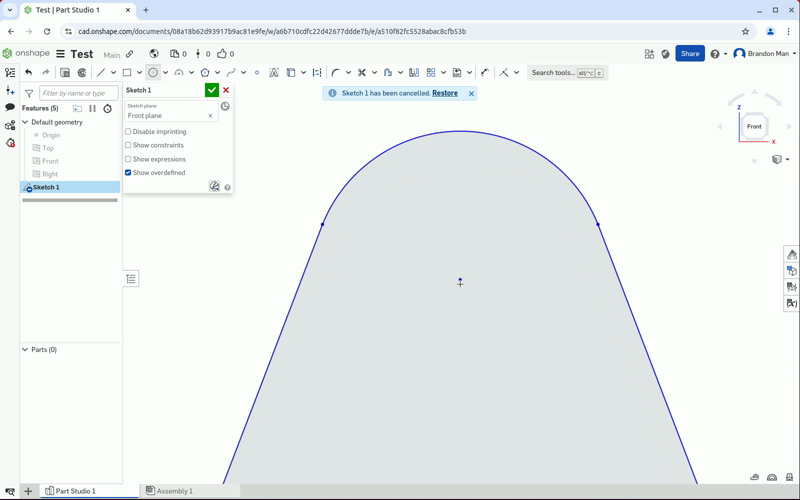
scroll(6)
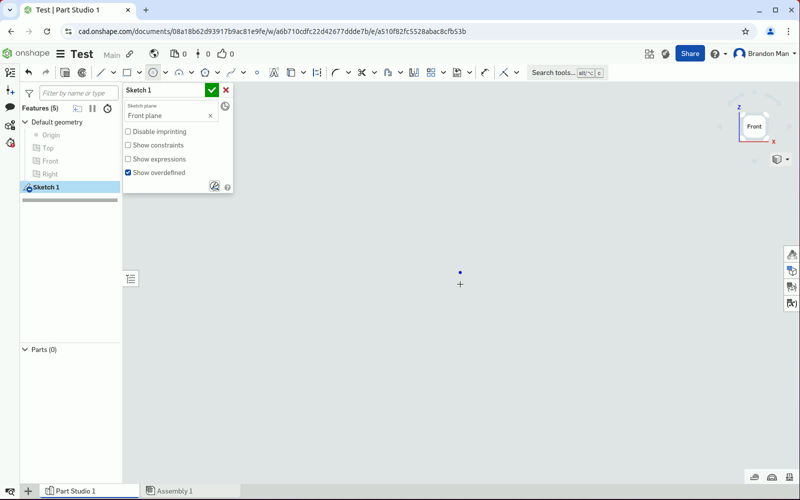
click(460, 283)
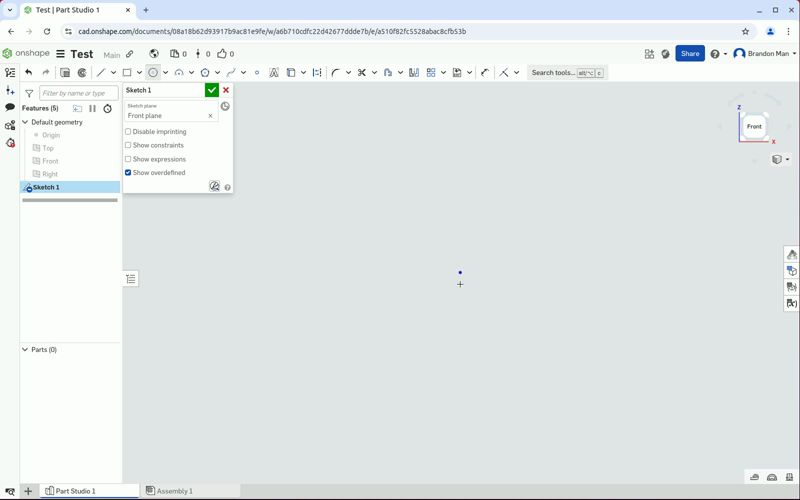
scroll(-6)
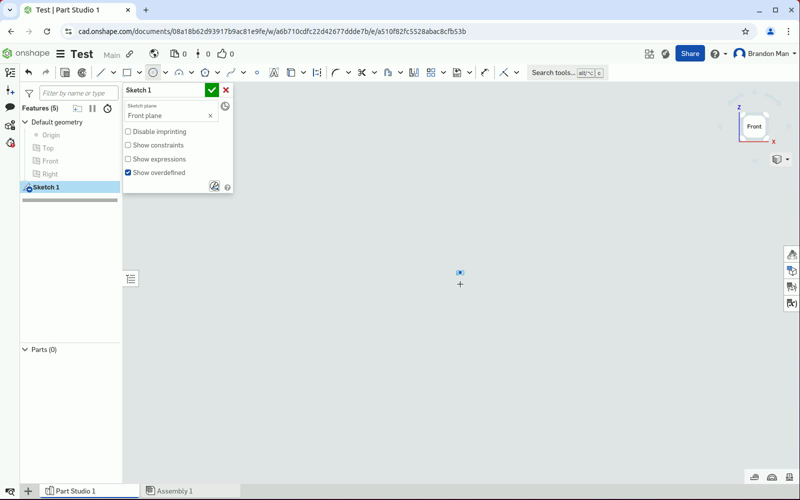
scroll(-6)
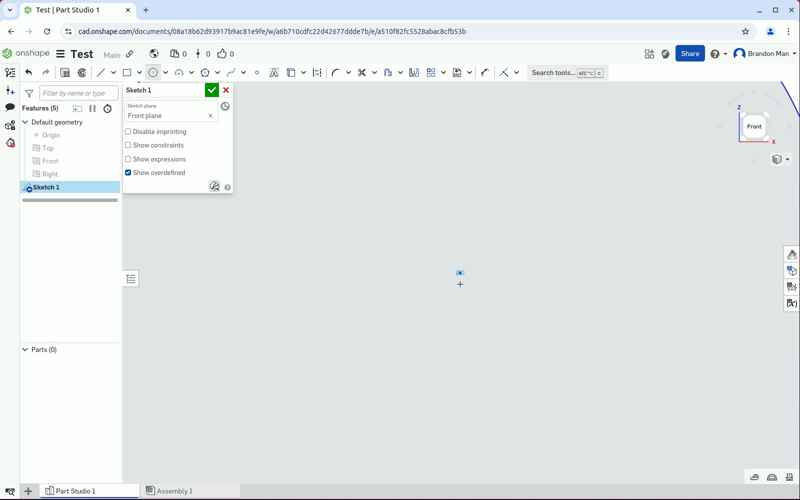
scroll(-6)
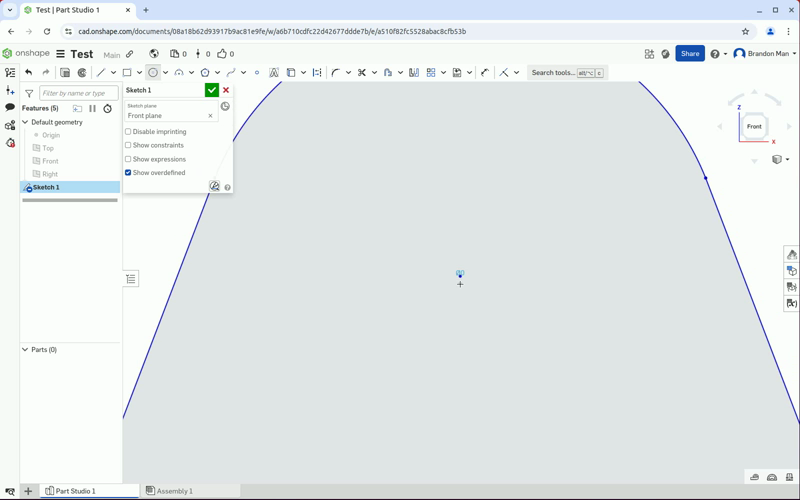
scroll(-6)
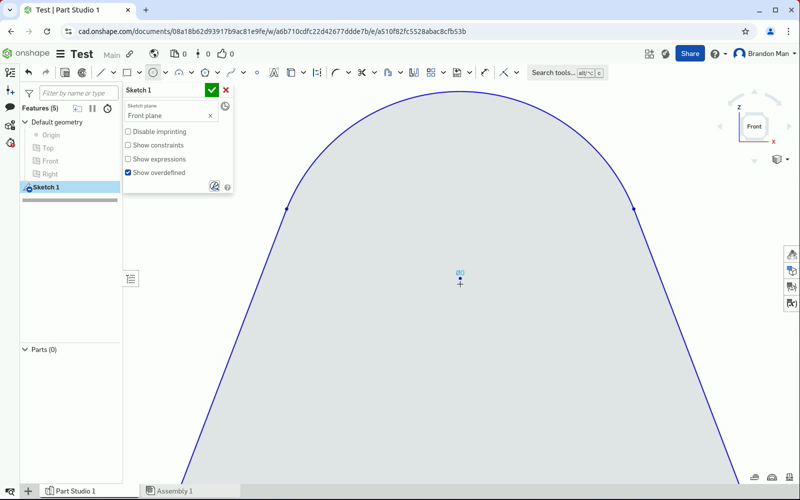
scroll(-6)
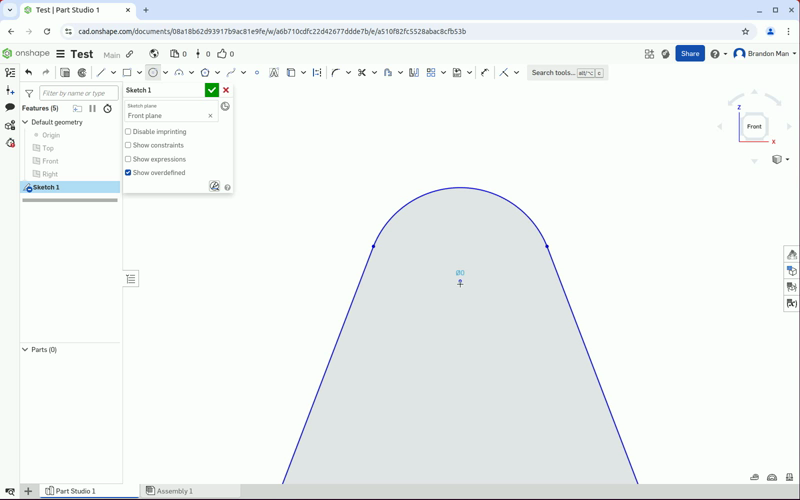
scroll(-6)
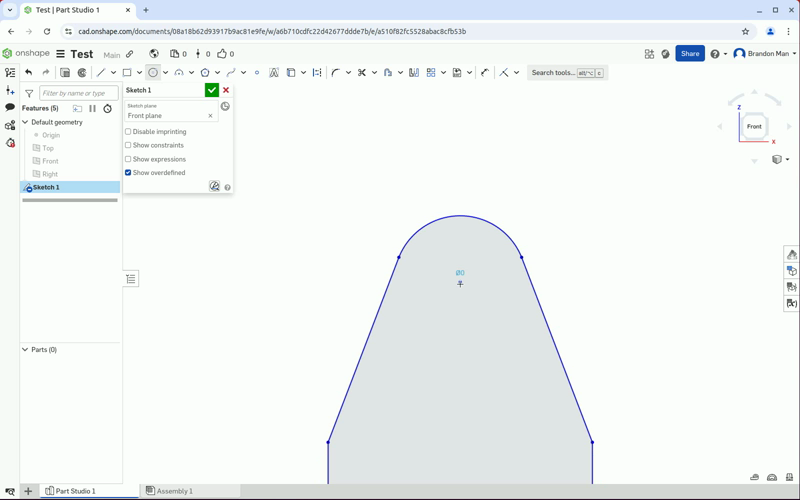
scroll(-6)
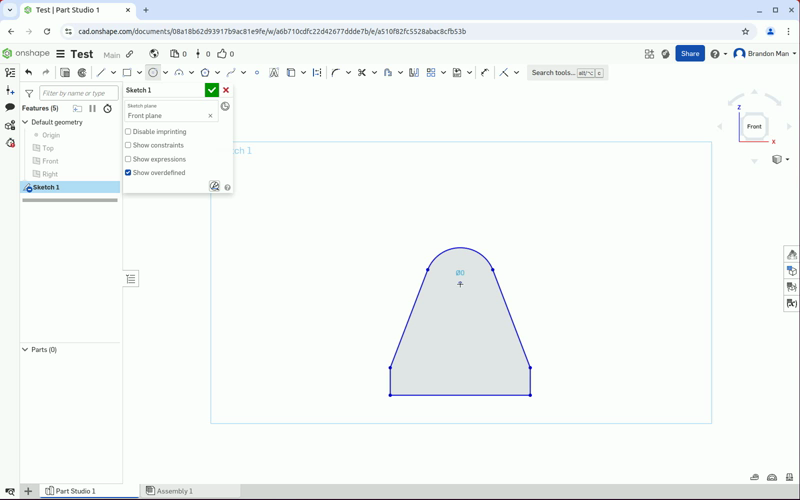
key_up(shift)
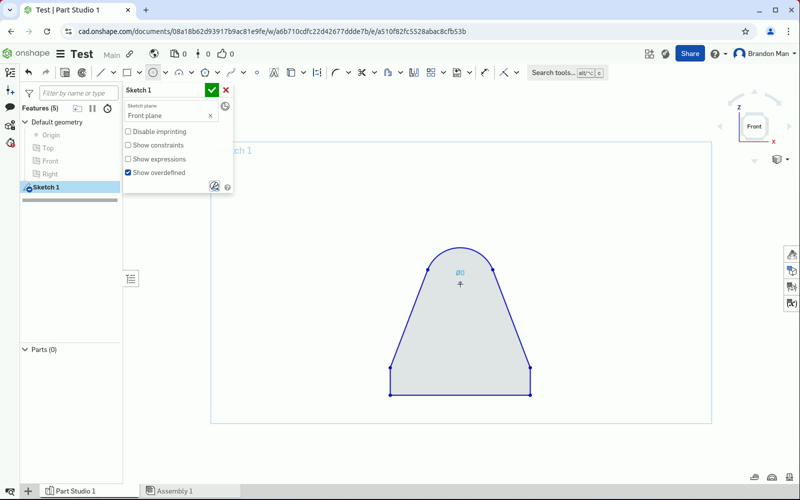
mouse_move(485, 283)
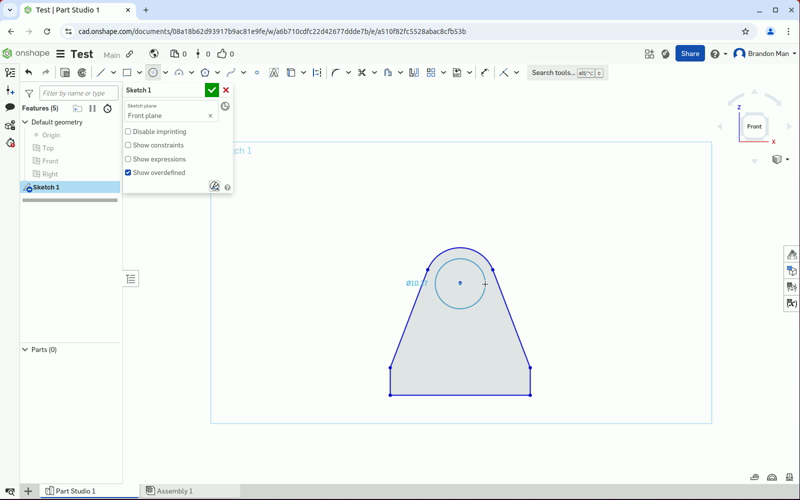
click(485, 283)
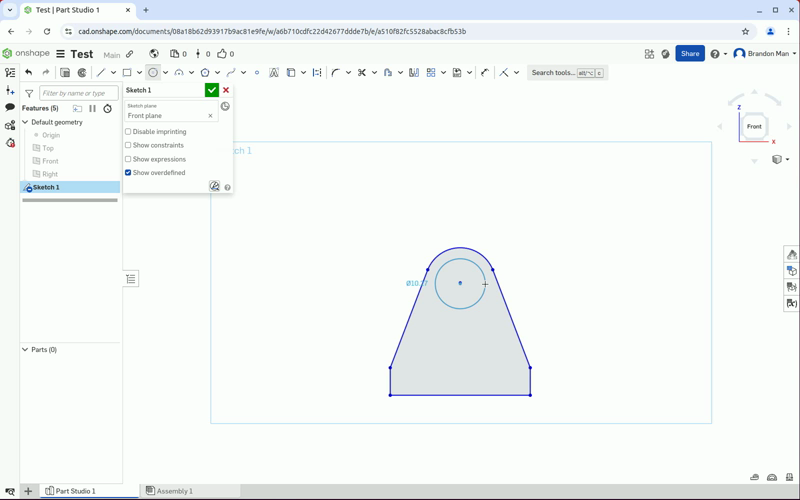
key(esc)
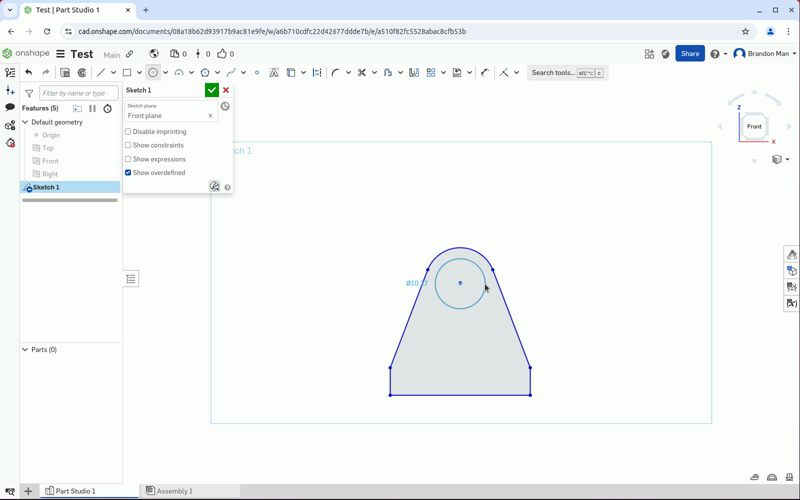
mouse_move(507, 383)
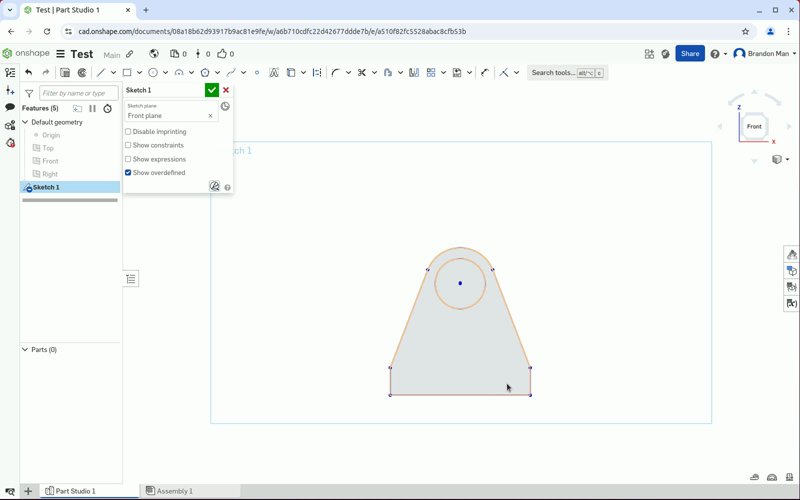
click(507, 383)
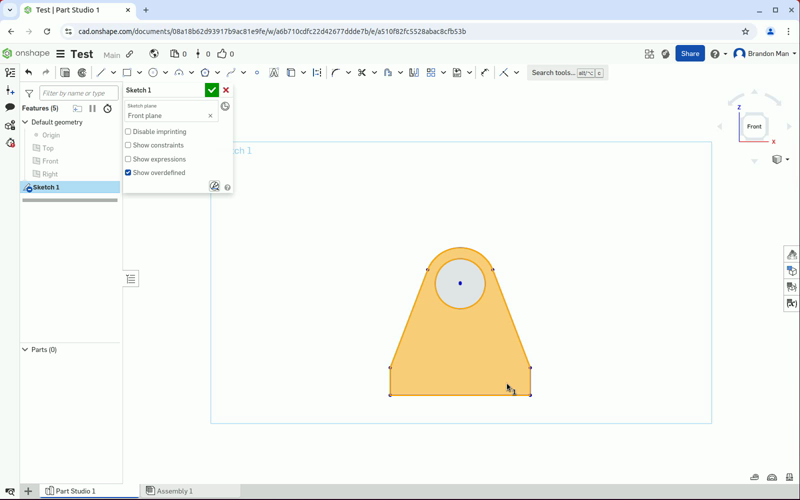
mouse_move(73, 352)
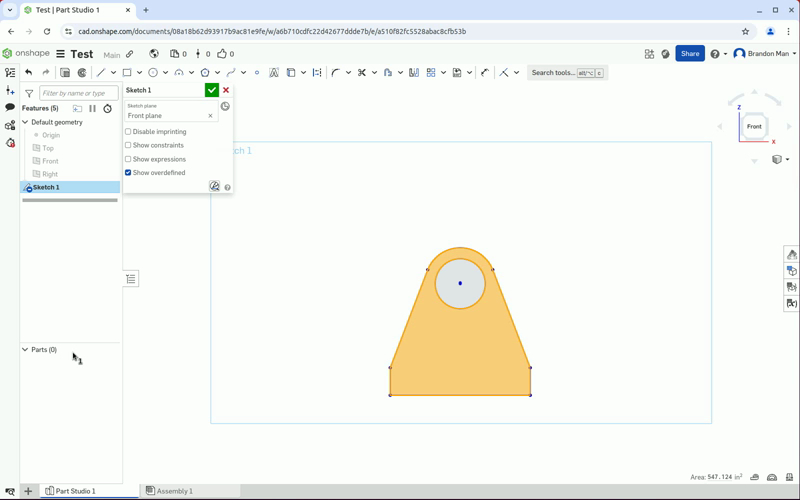
key(shift+y)
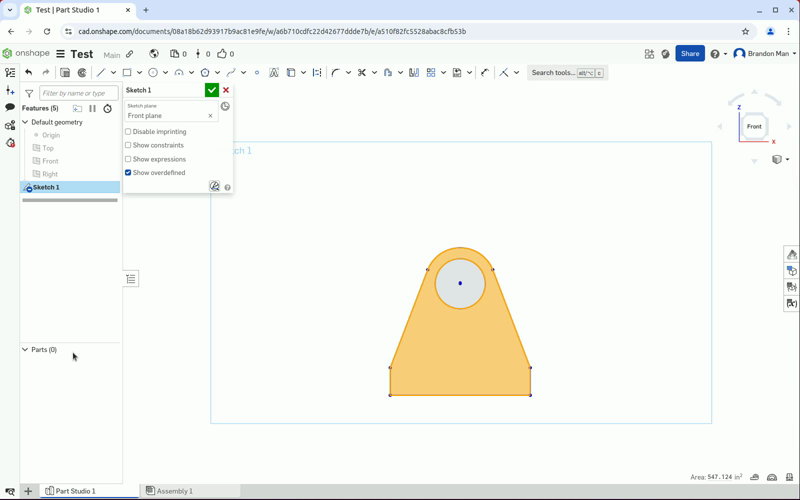
key(shift+e)
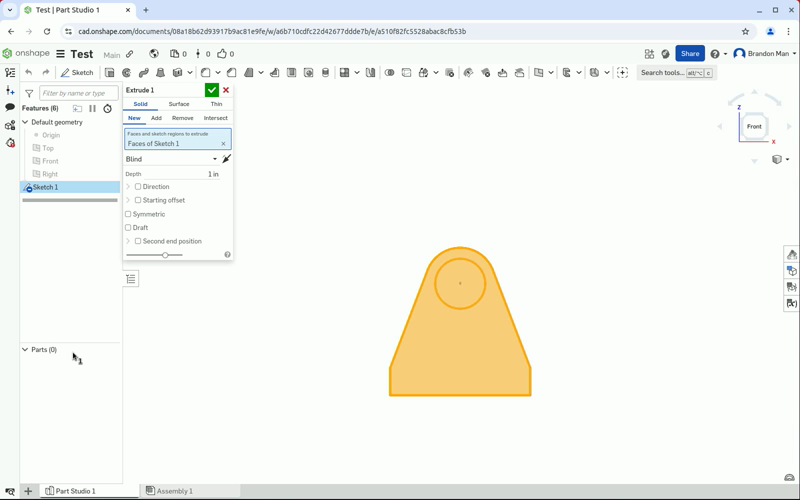
mouse_move(143, 106)
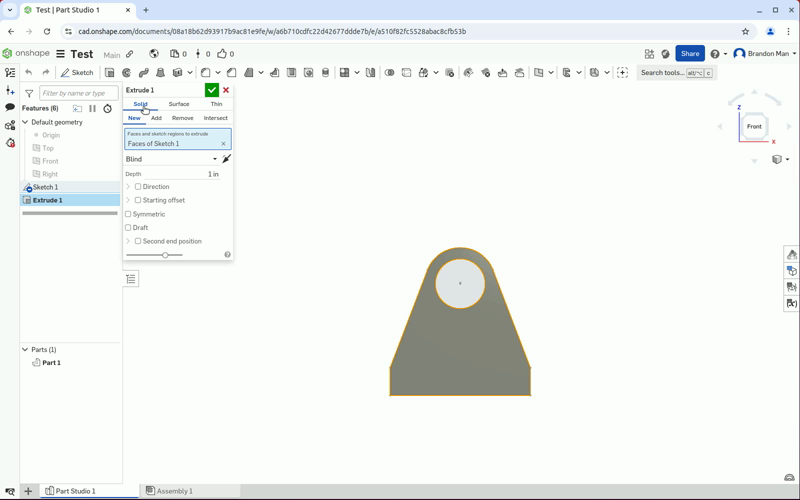
click(143, 106)
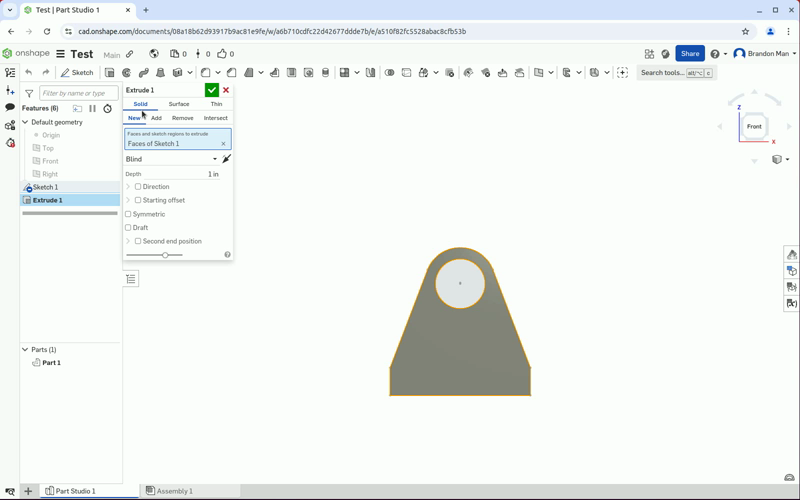
mouse_move(137, 120)
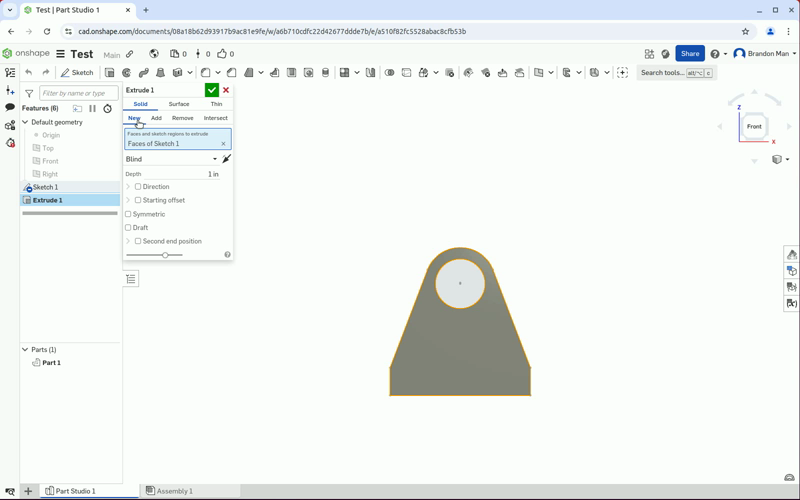
click(137, 120)
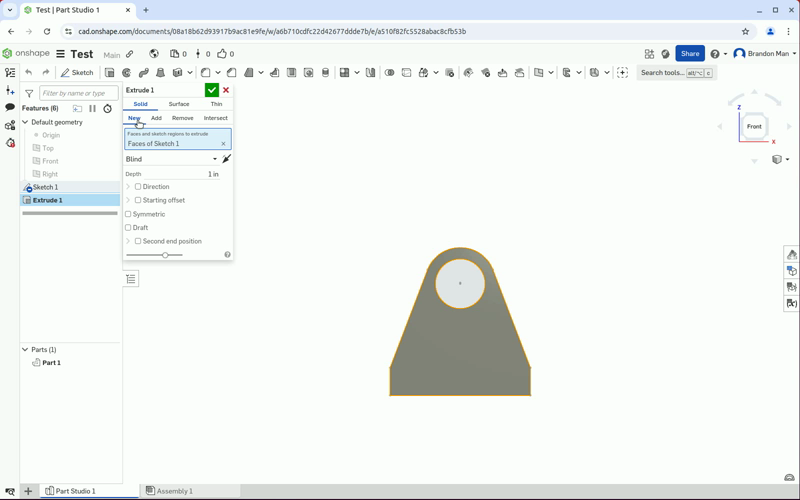
key(tab, 4)
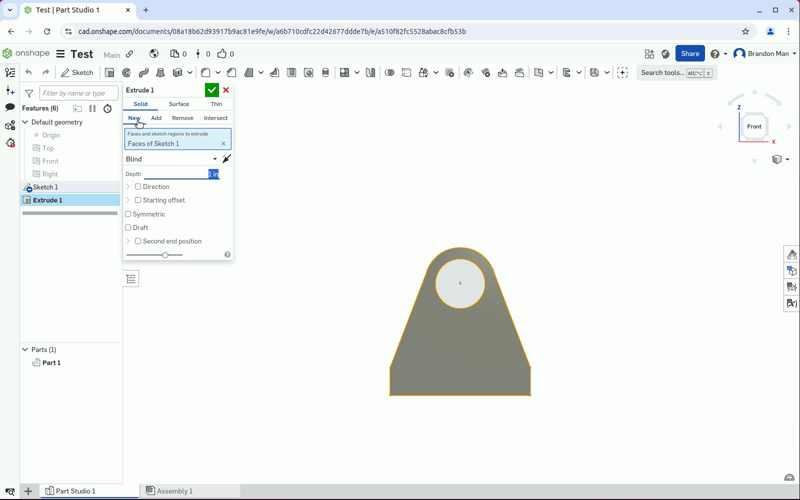
text(2.166)
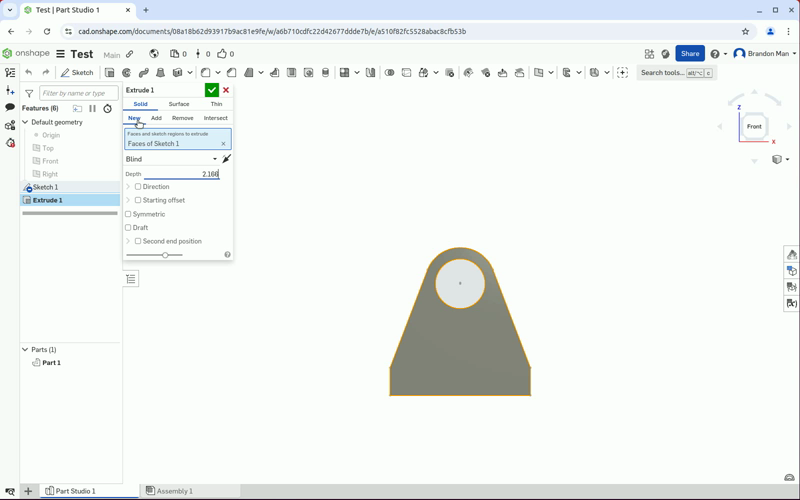
key(enter)
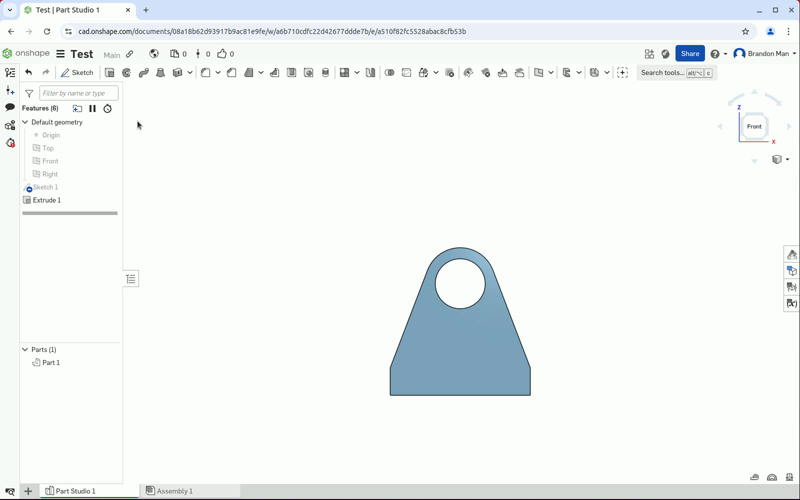
key(shift+h)
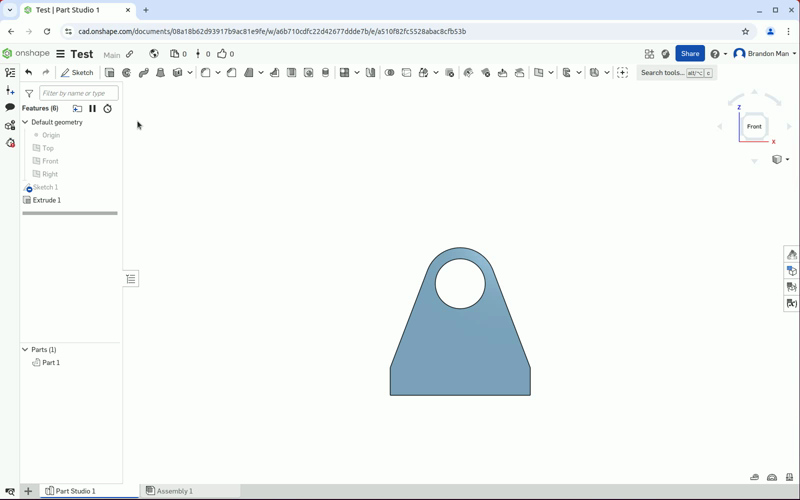
key(shift+h)
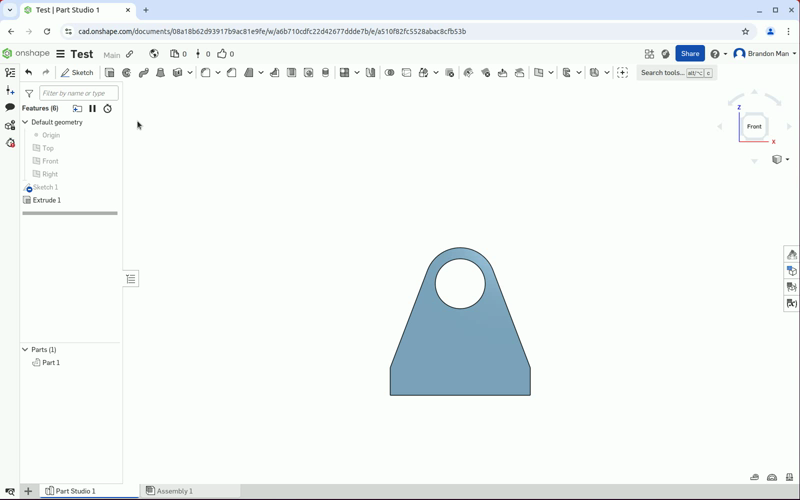
mouse_move(73, 189)
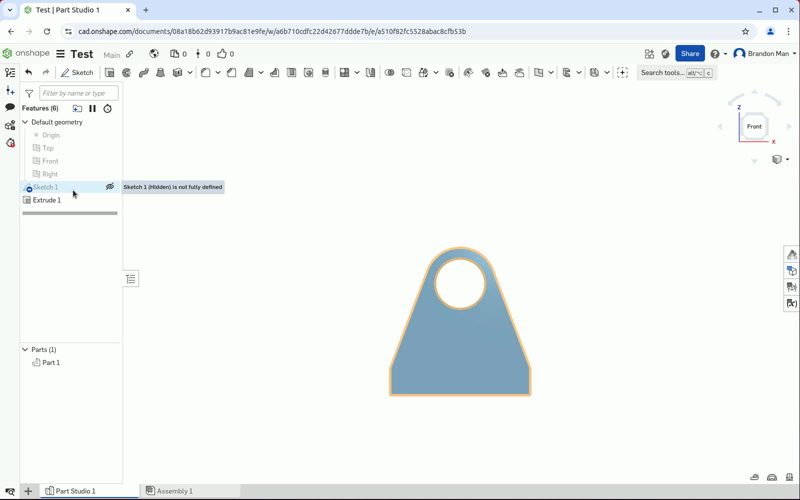
click(73, 189)
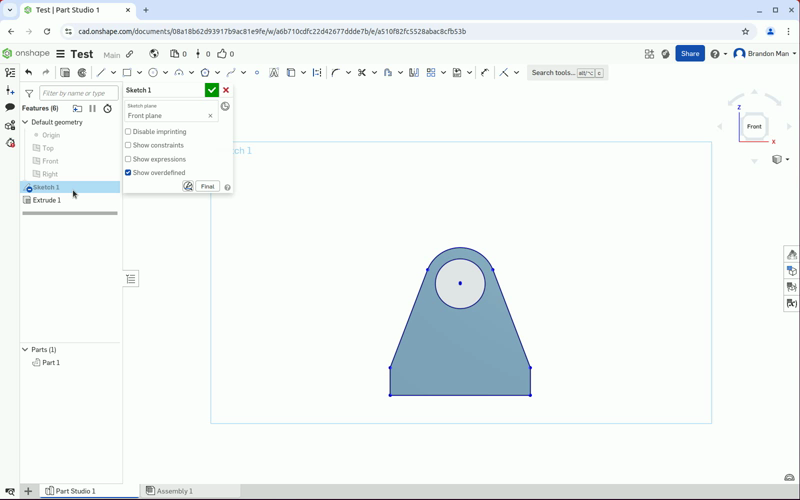
mouse_move(229, 92)
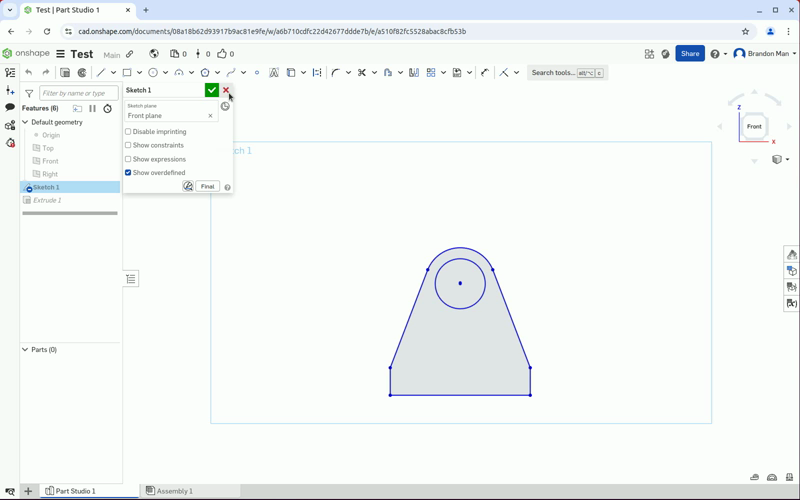
click(229, 92)
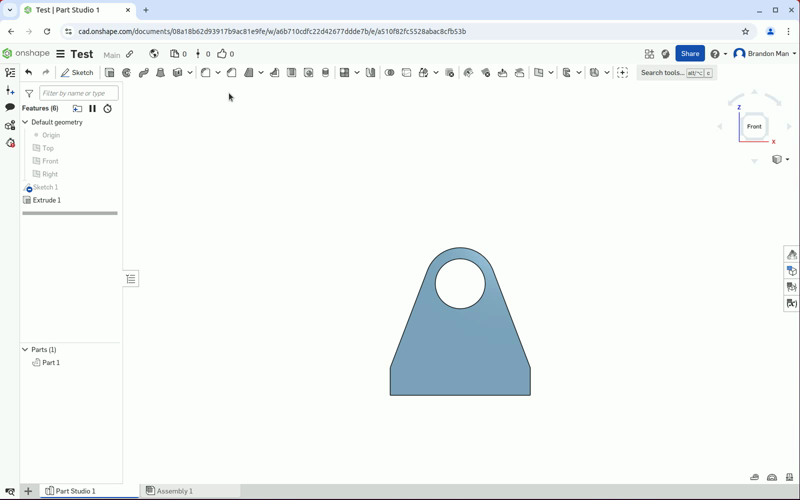
mouse_move(541, 75)
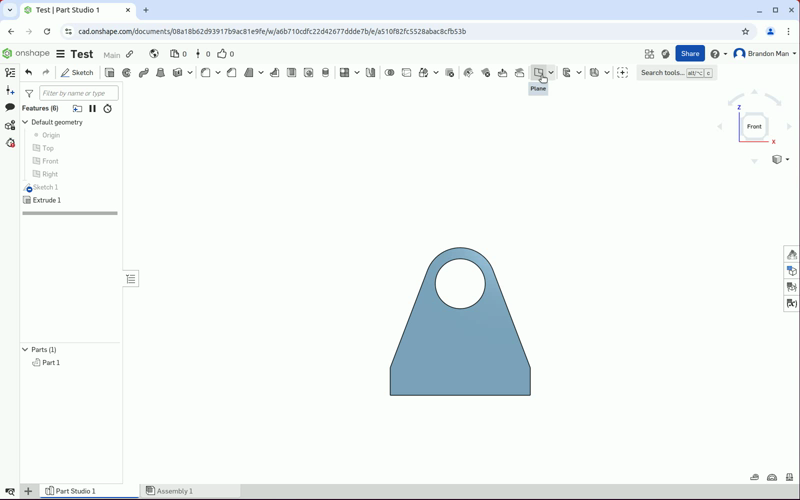
click(541, 75)
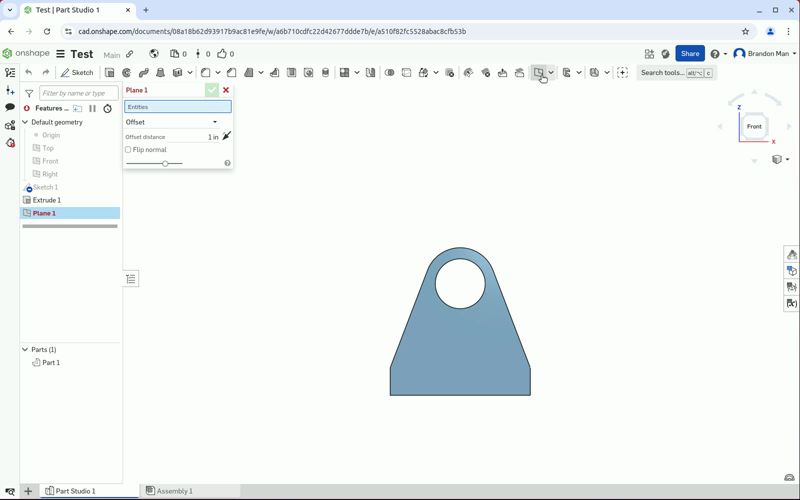
mouse_move(73, 163)
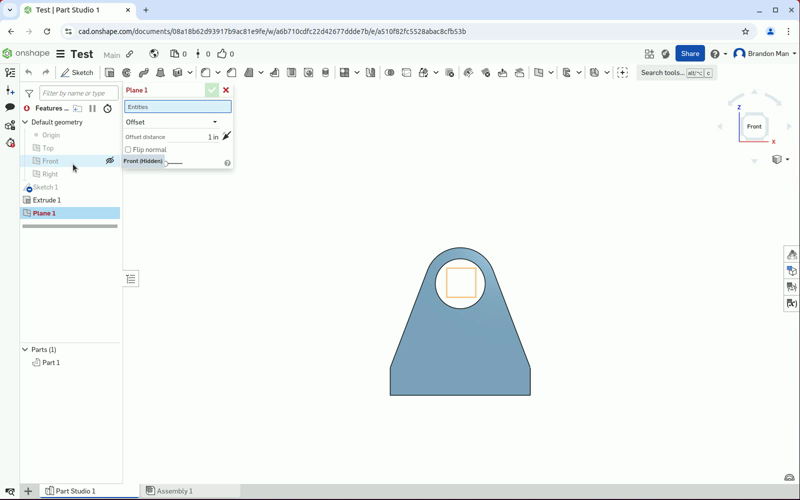
click(73, 163)
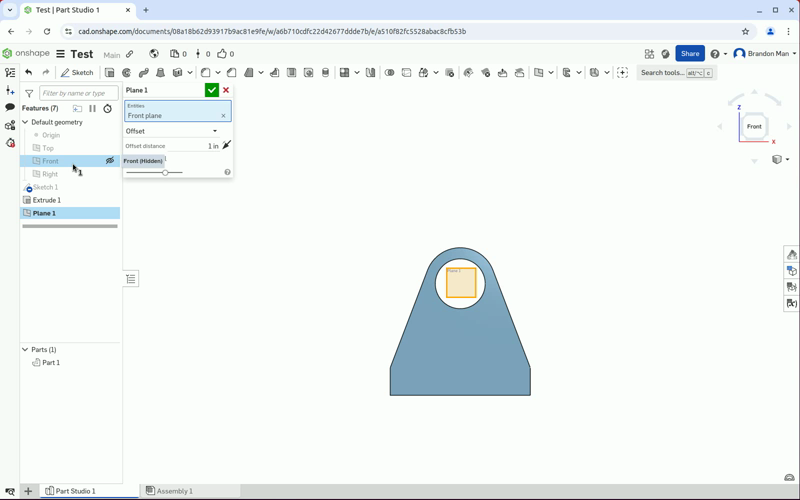
key(tab, 2)
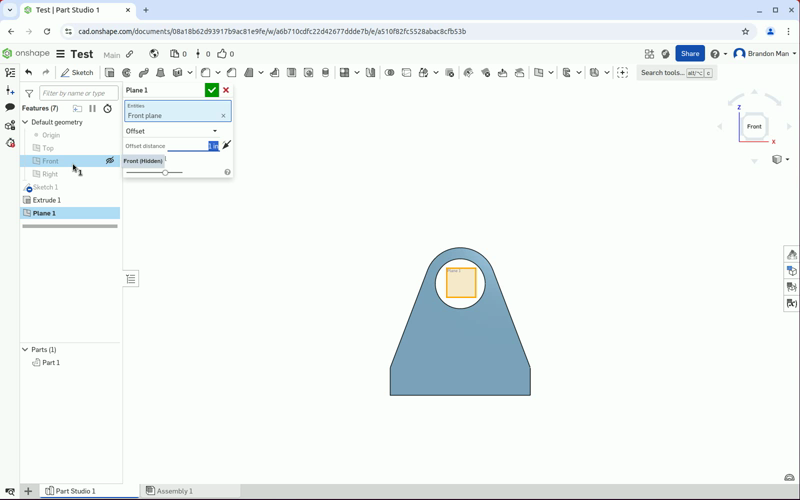
text(2.157)
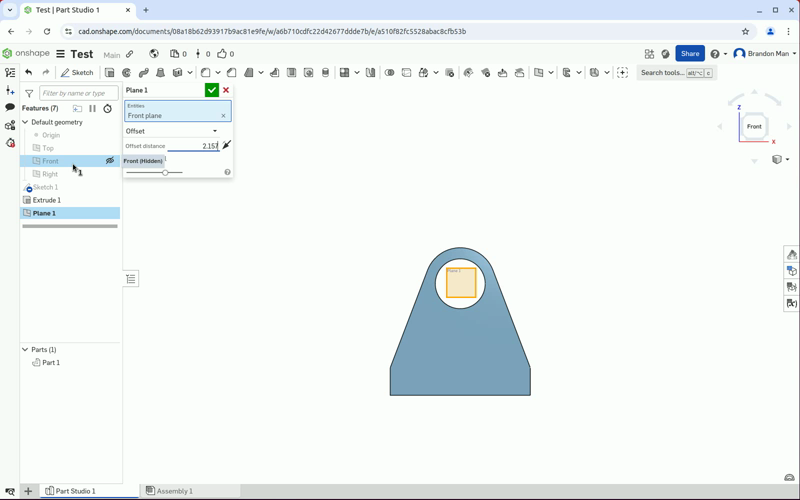
key(enter, 2)
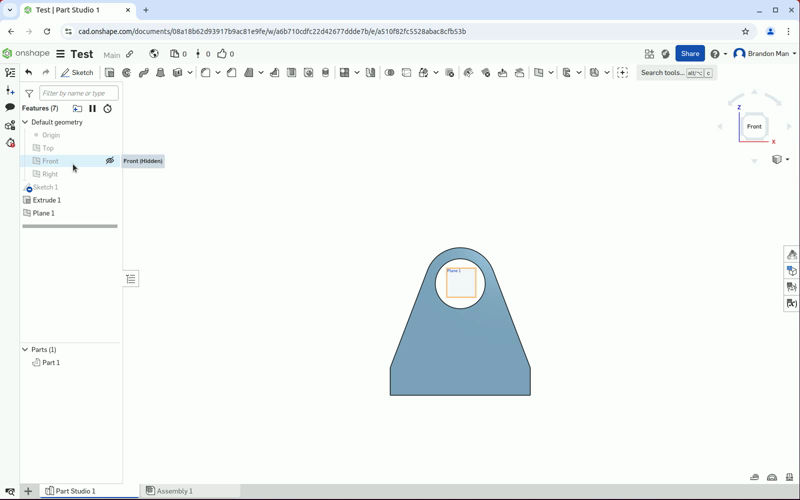
key(shift+s)
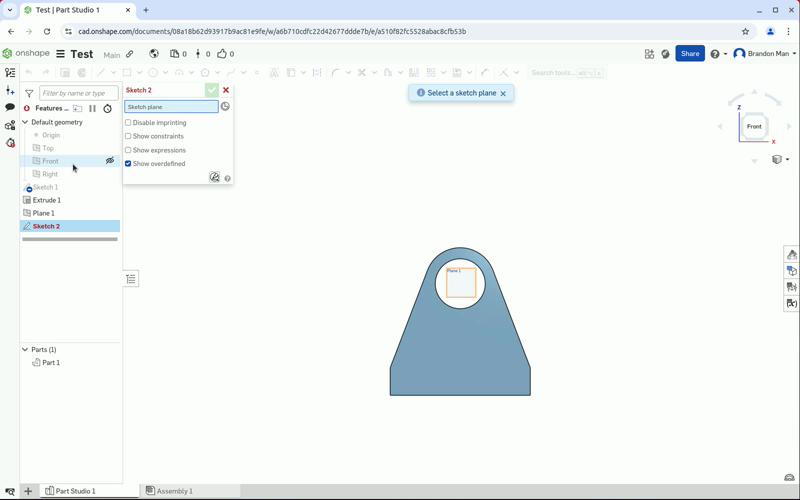
mouse_move(73, 215)
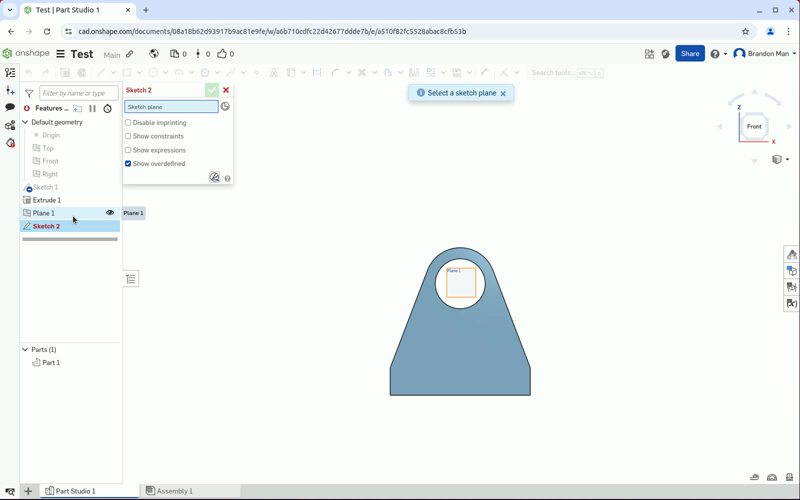
click(73, 215)
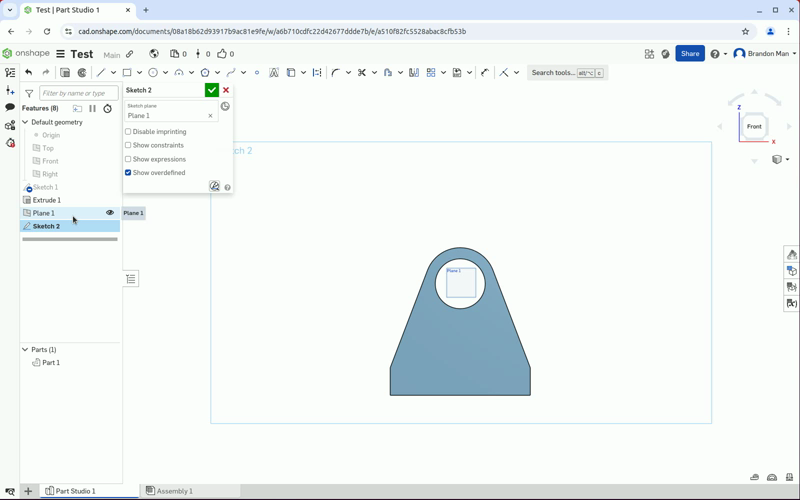
mouse_move(73, 352)
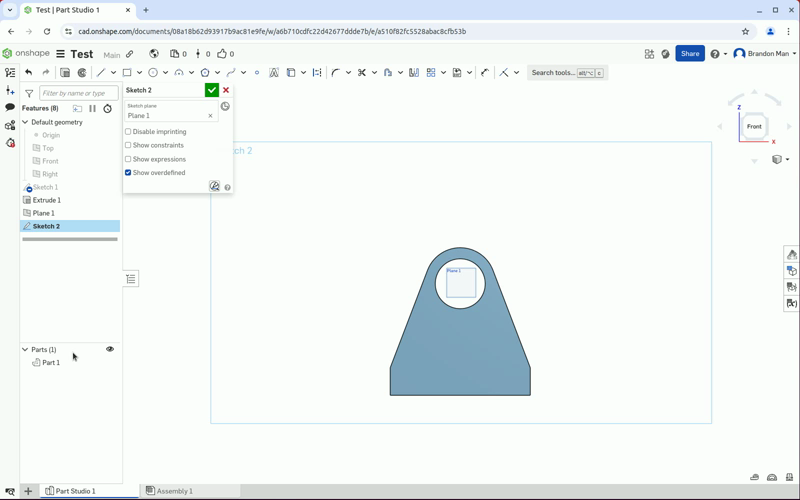
key(y)
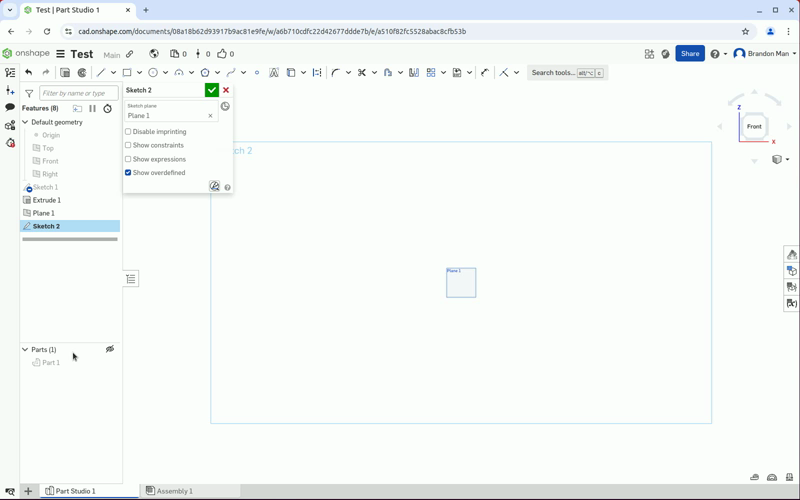
key(c)
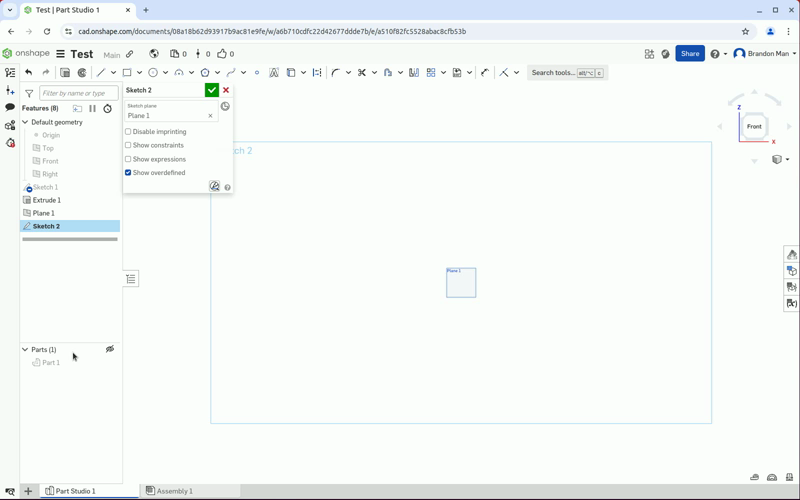
key_down(shift)
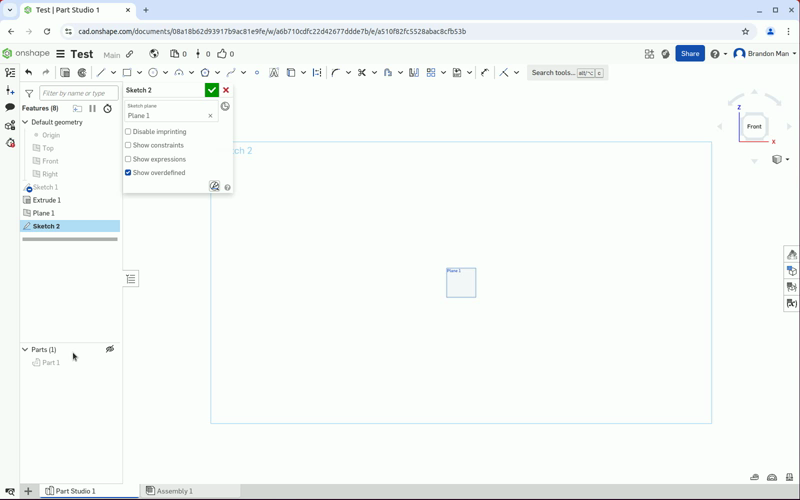
mouse_move(461, 282)
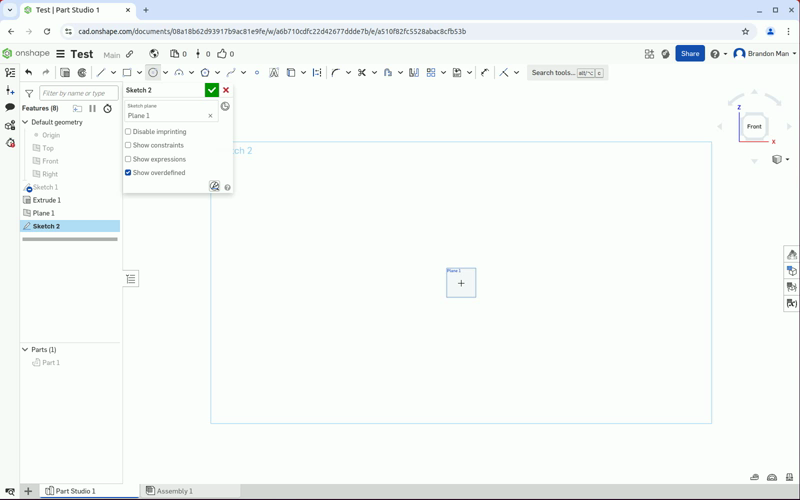
click(461, 282)
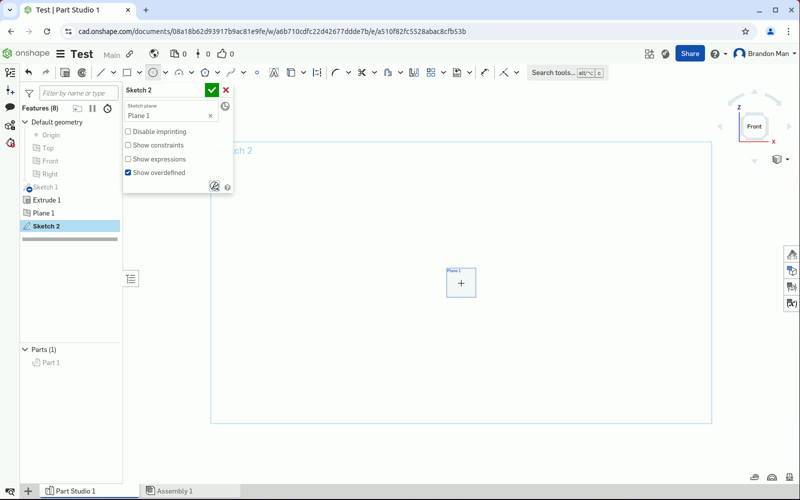
key_up(shift)
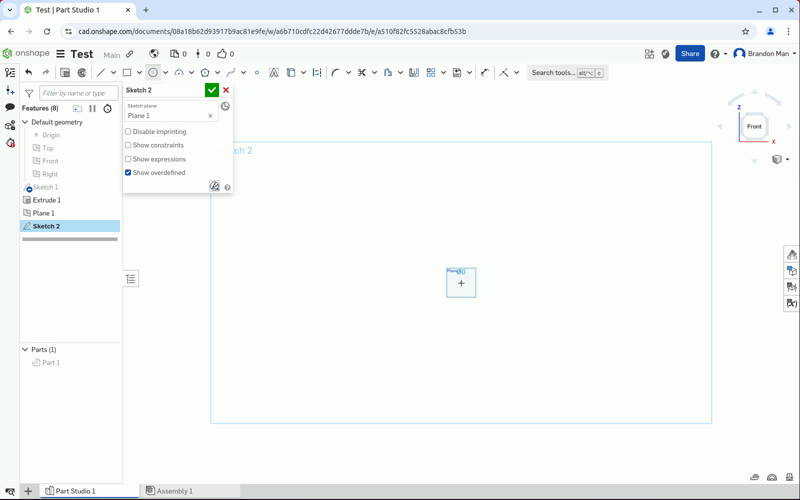
mouse_move(497, 282)
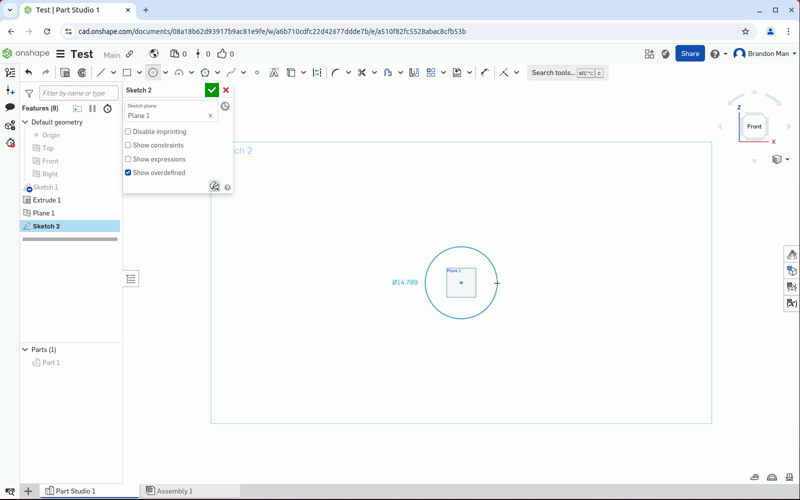
click(497, 282)
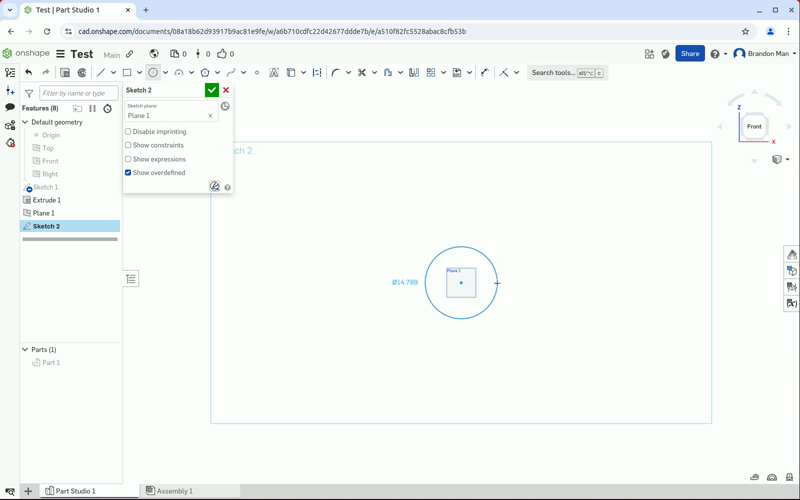
key(esc)
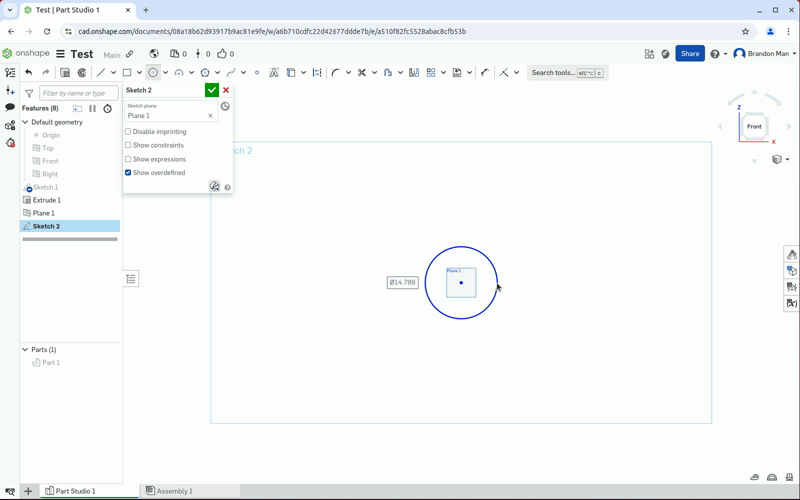
key(c)
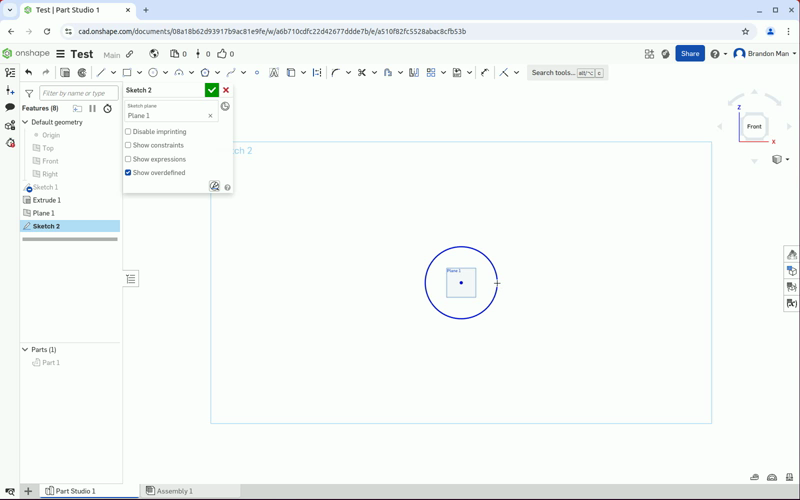
key_down(shift)
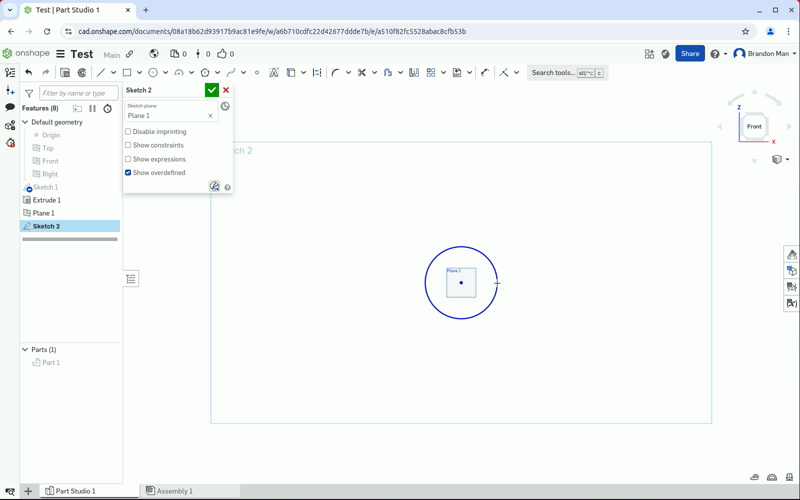
mouse_move(461, 282)
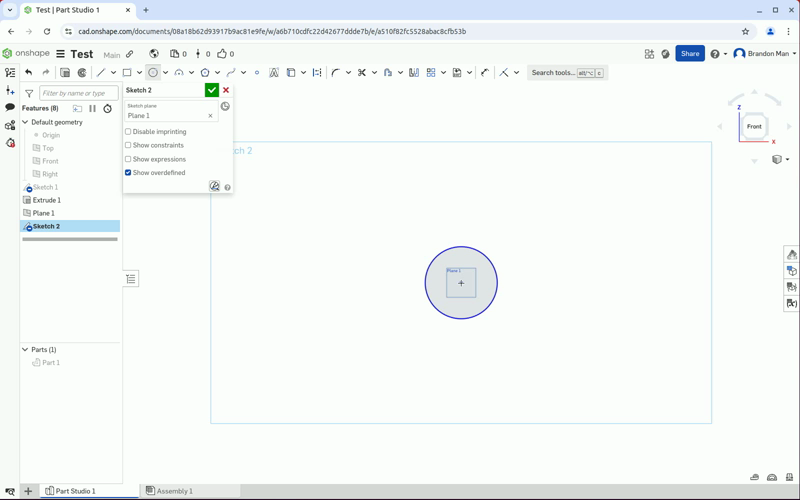
click(461, 282)
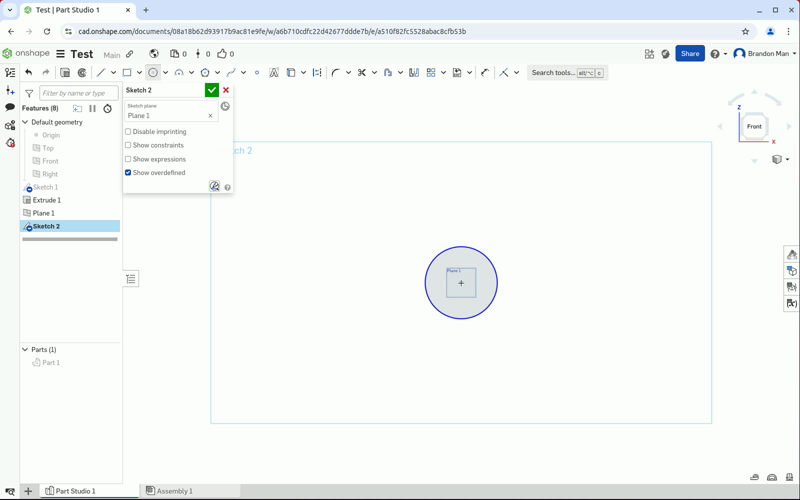
key_up(shift)
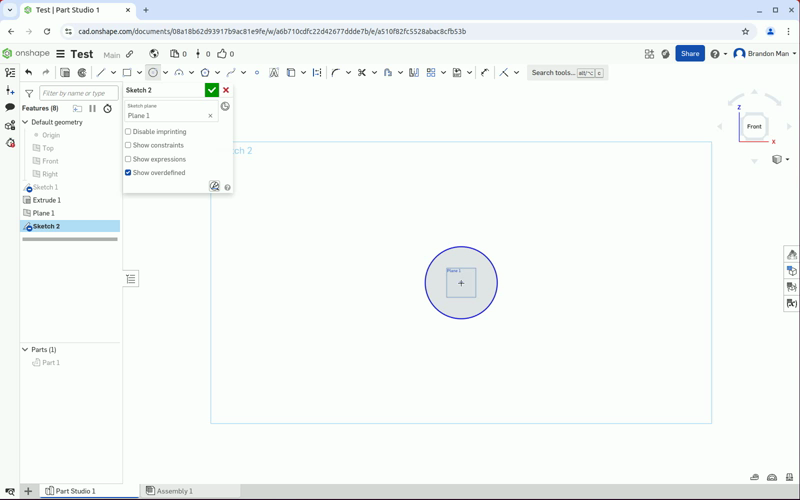
mouse_move(486, 282)
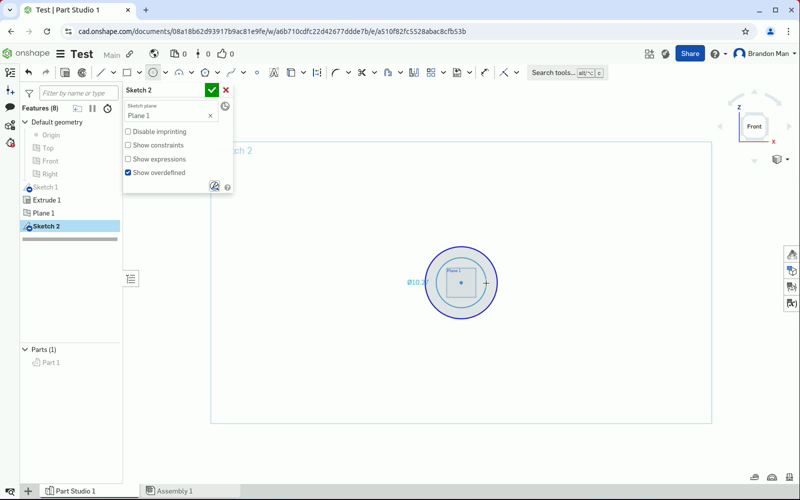
click(486, 282)
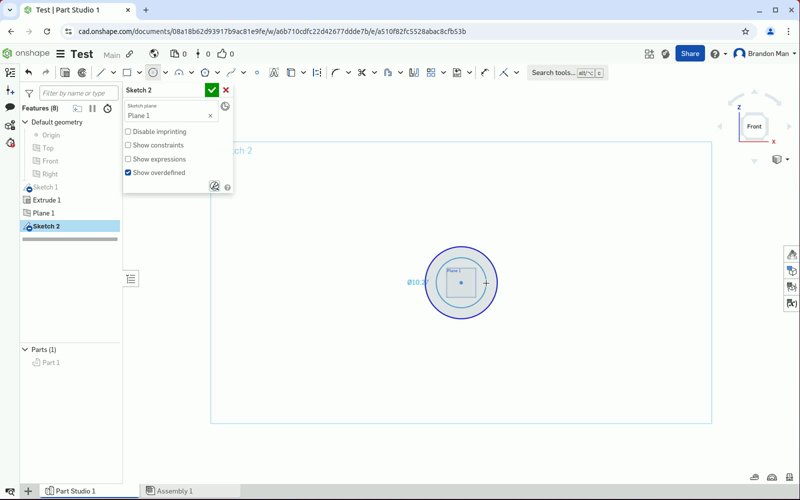
key(esc)
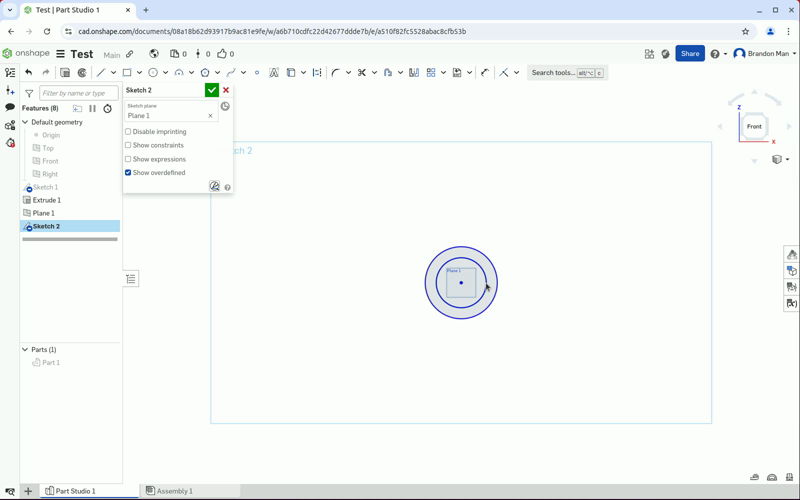
mouse_move(434, 270)
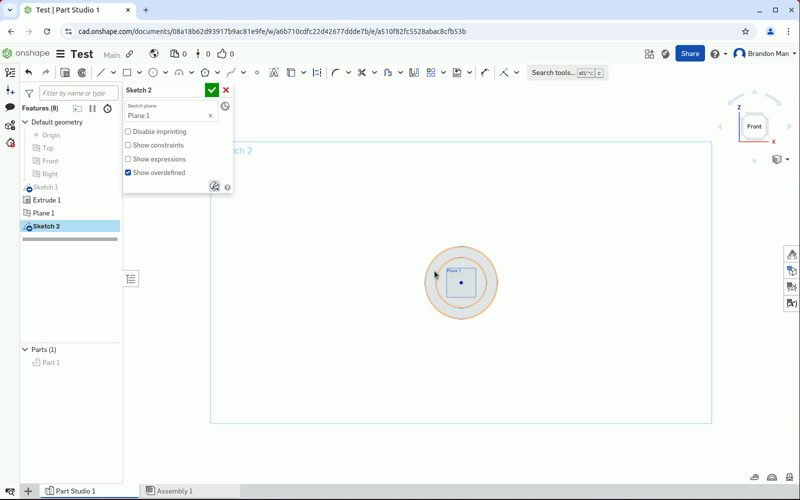
click(434, 270)
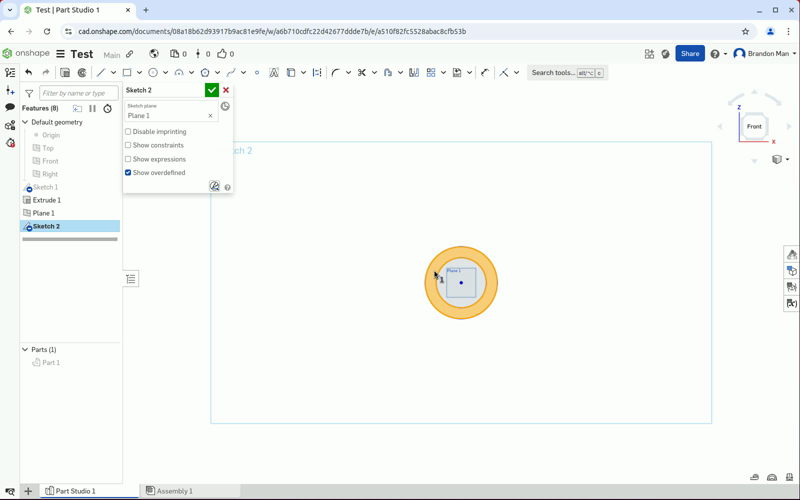
mouse_move(73, 352)
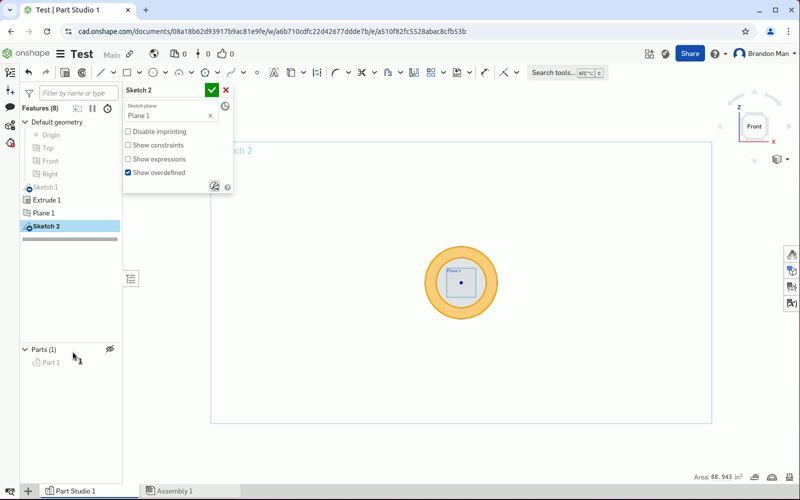
key(shift+y)
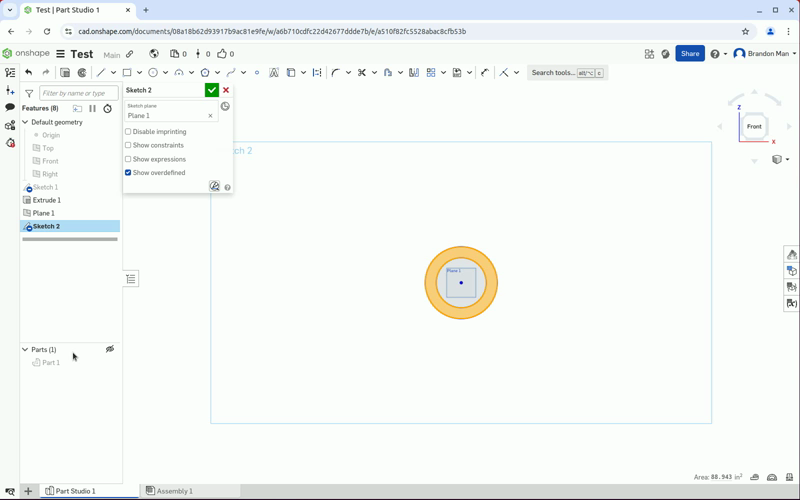
key(shift+e)
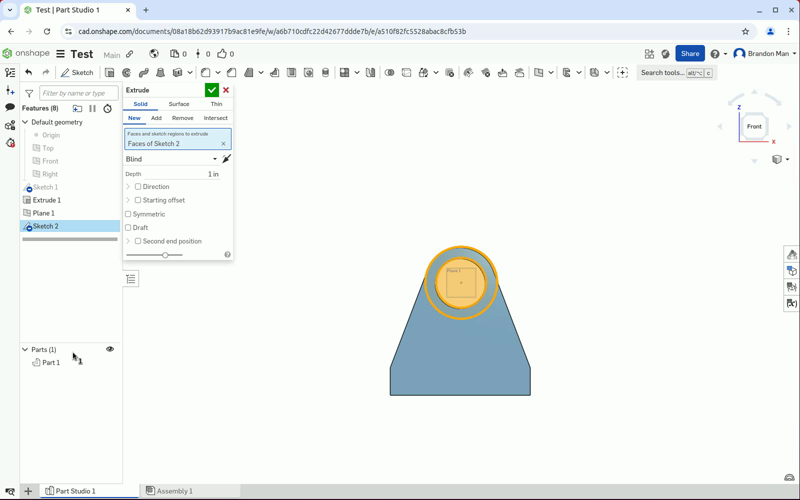
mouse_move(143, 106)
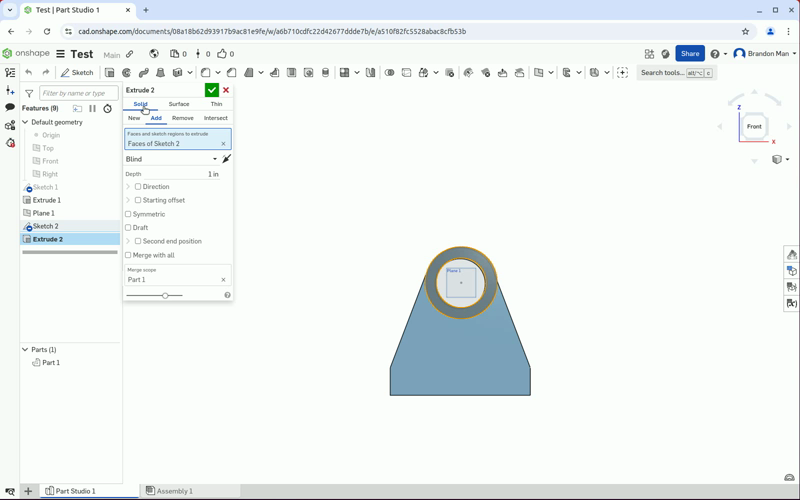
click(143, 106)
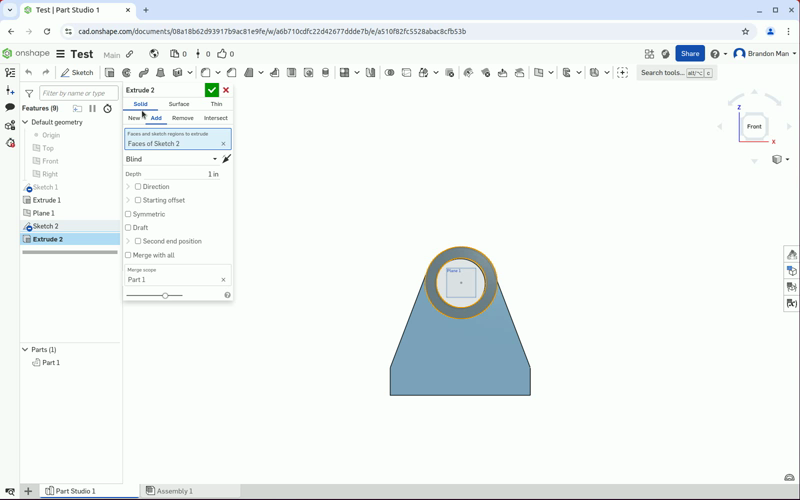
mouse_move(137, 120)
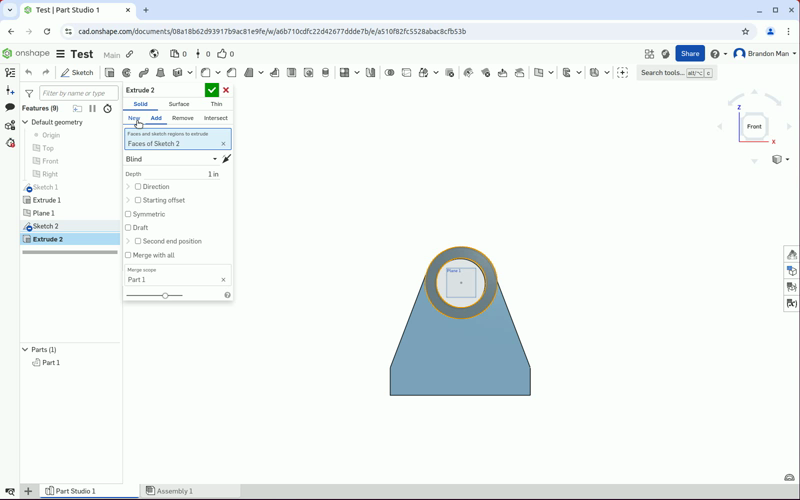
click(137, 120)
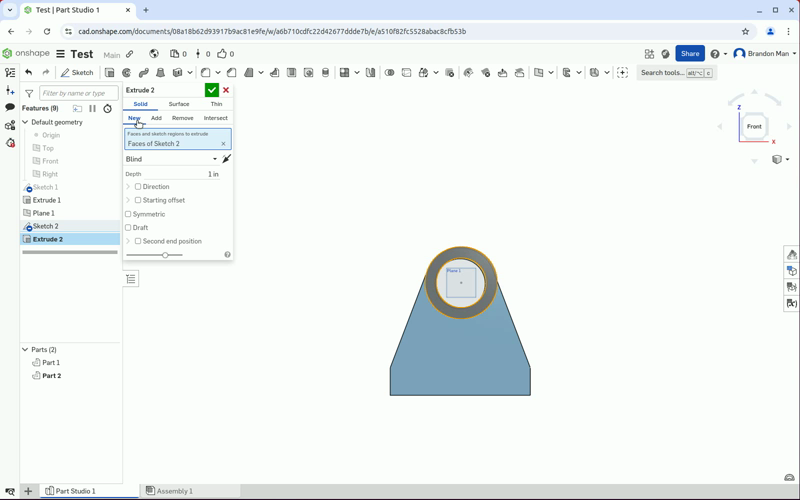
key(tab, 4)
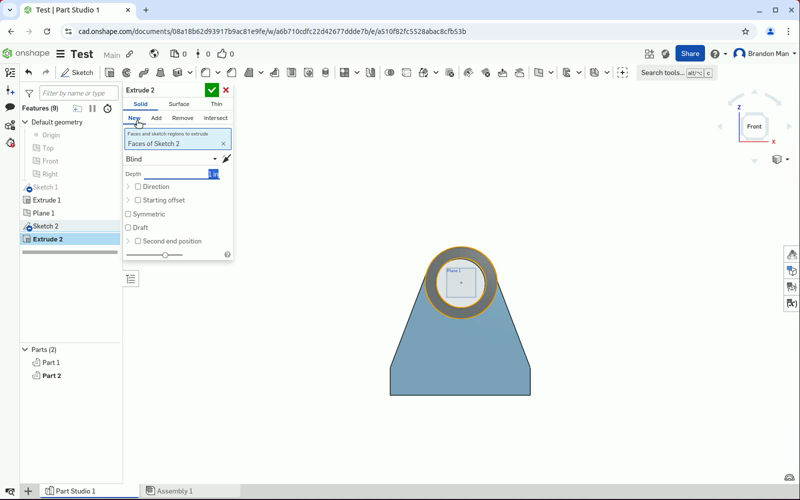
text(12.276)
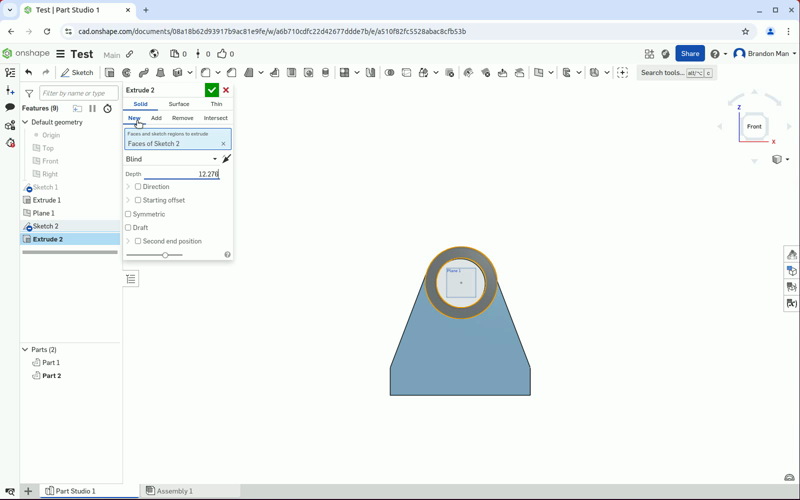
key(enter)
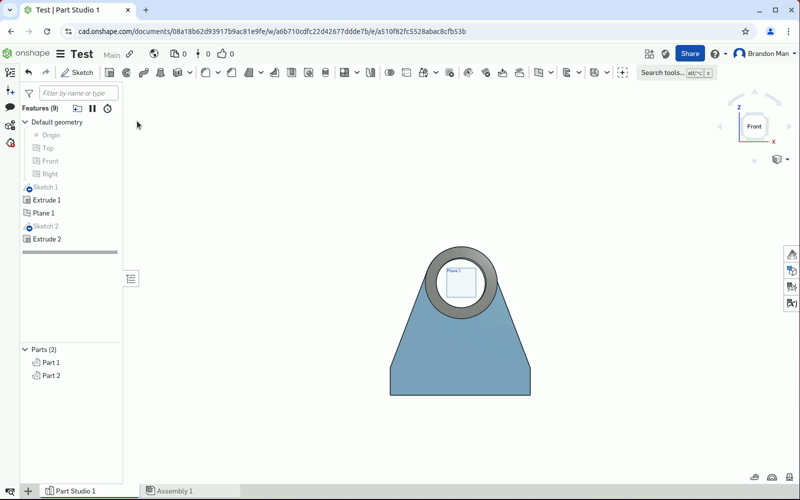
key(shift+h)
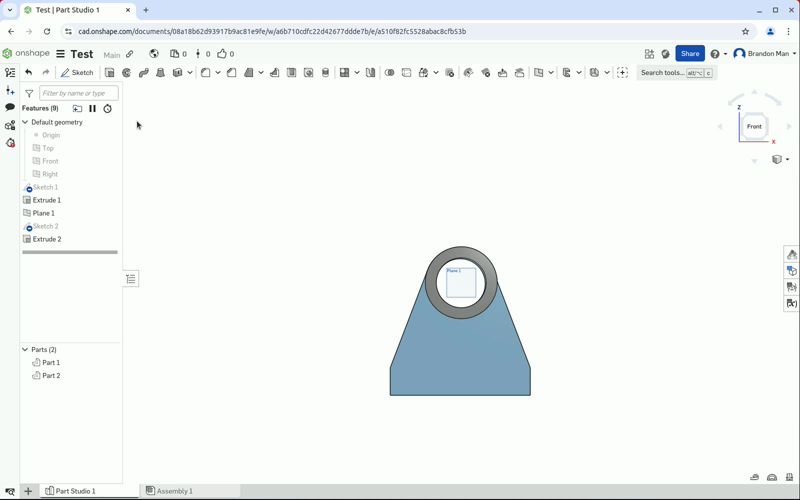
key(shift+h)
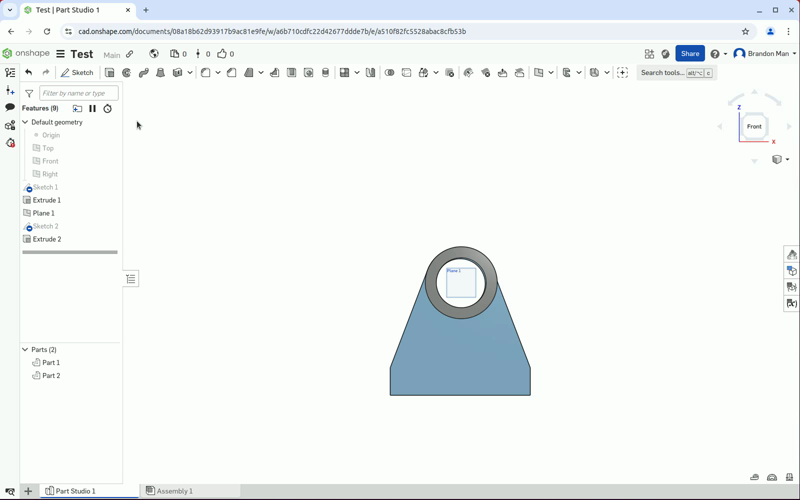
mouse_move(73, 189)
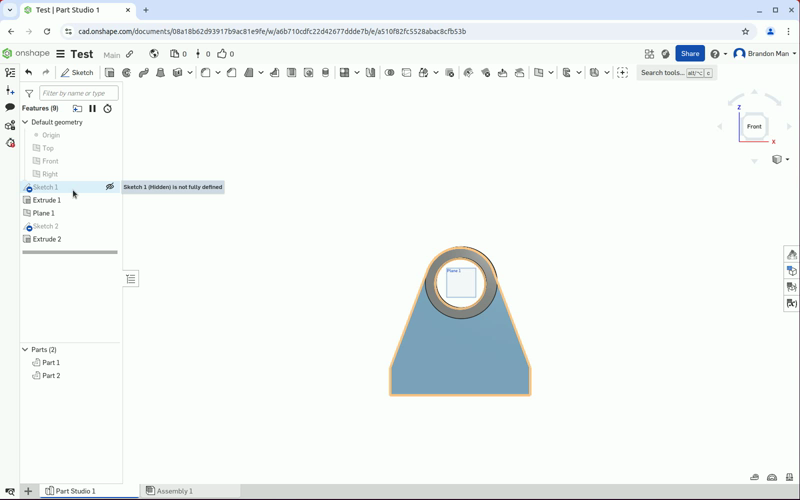
click(73, 189)
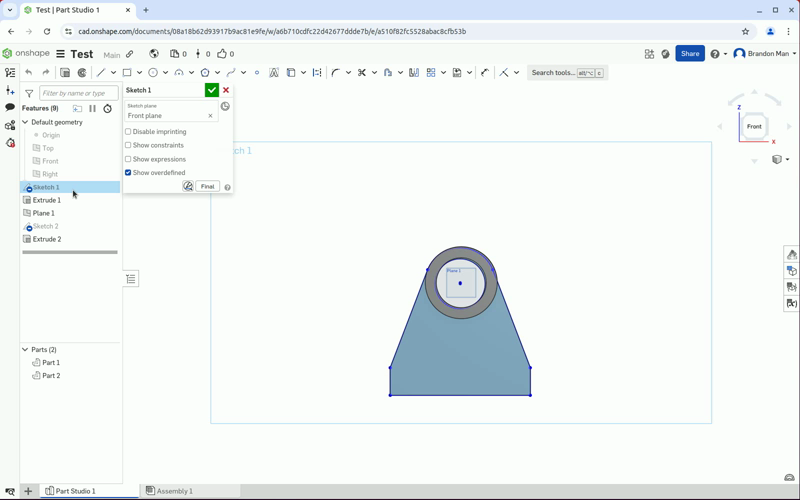
mouse_move(229, 92)
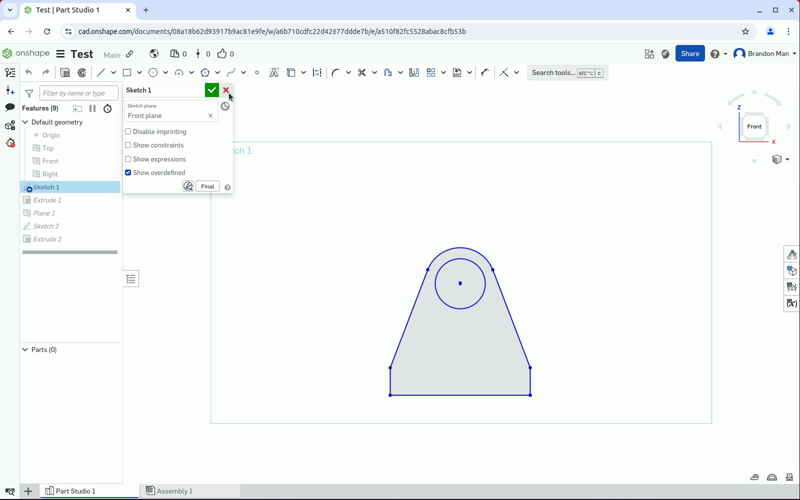
click(229, 92)
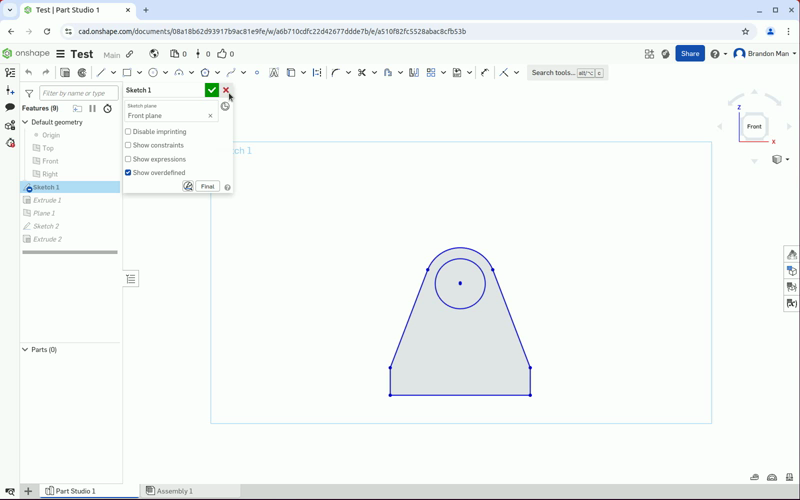
key(shift+s)
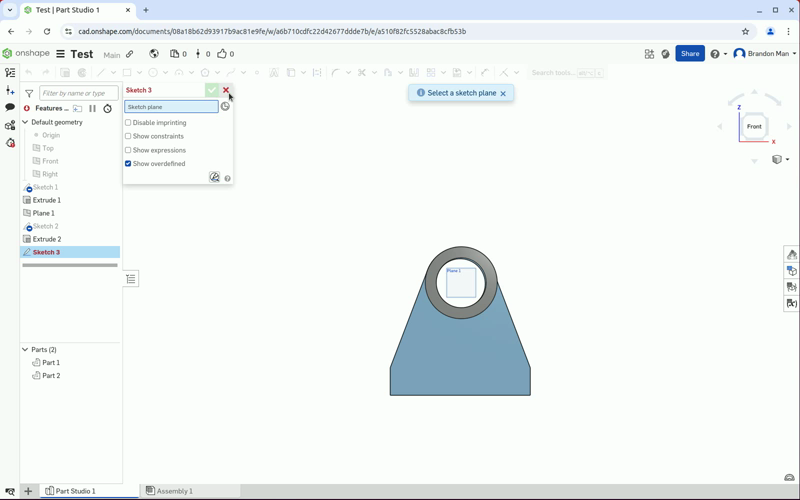
mouse_move(73, 215)
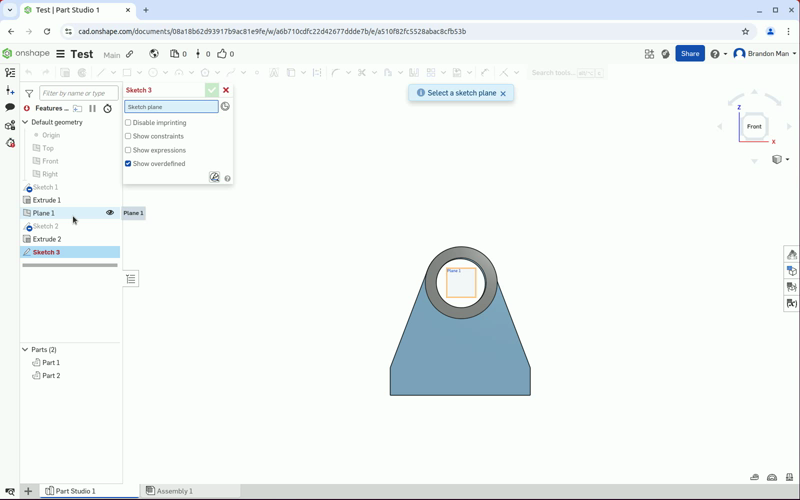
click(73, 215)
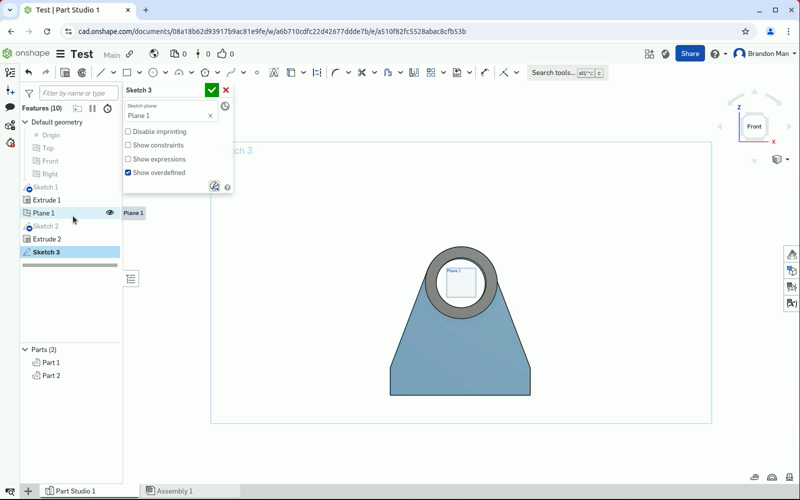
mouse_move(73, 352)
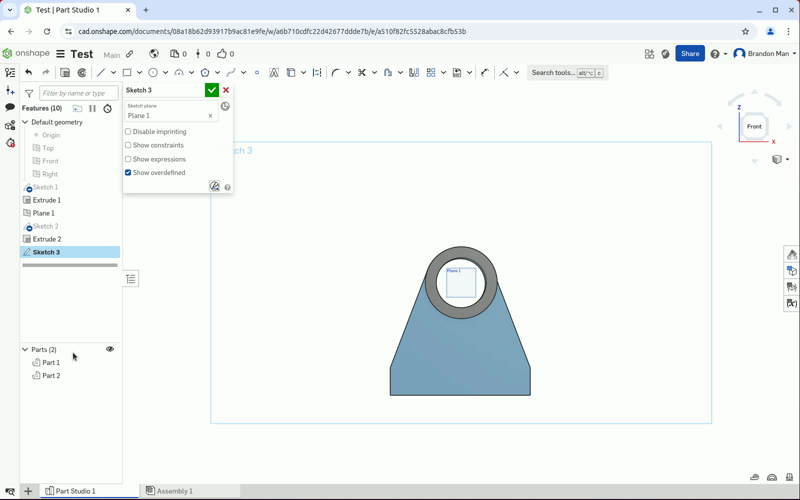
key(y)
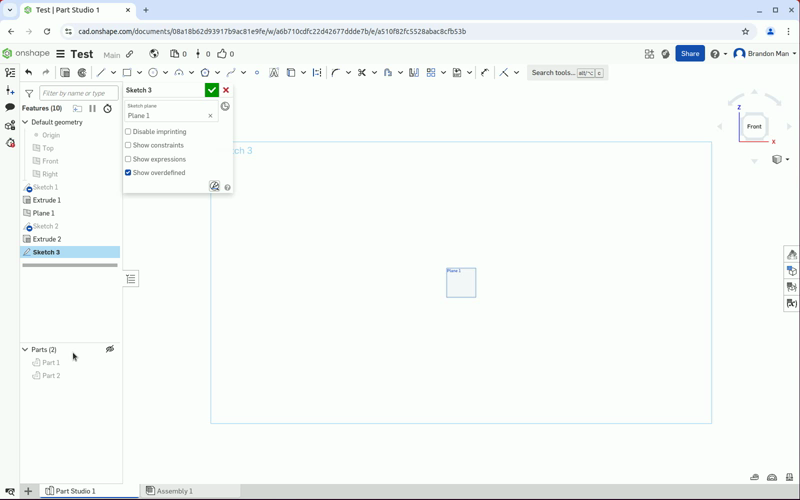
key(l)
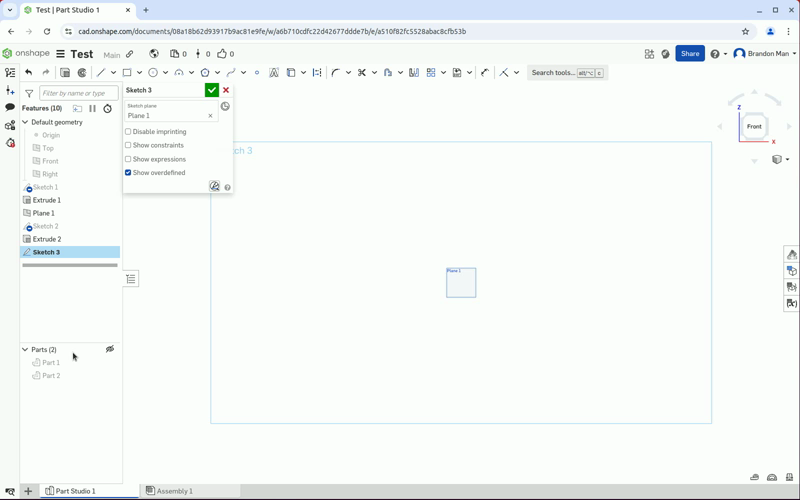
key_down(shift)
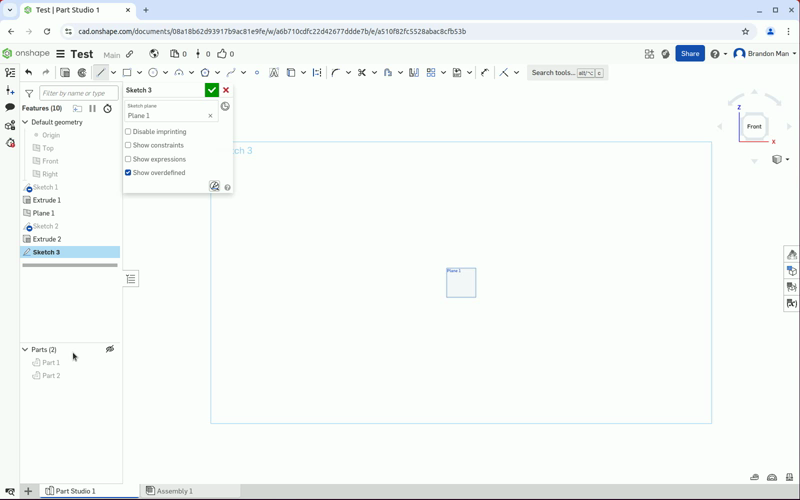
mouse_move(390, 395)
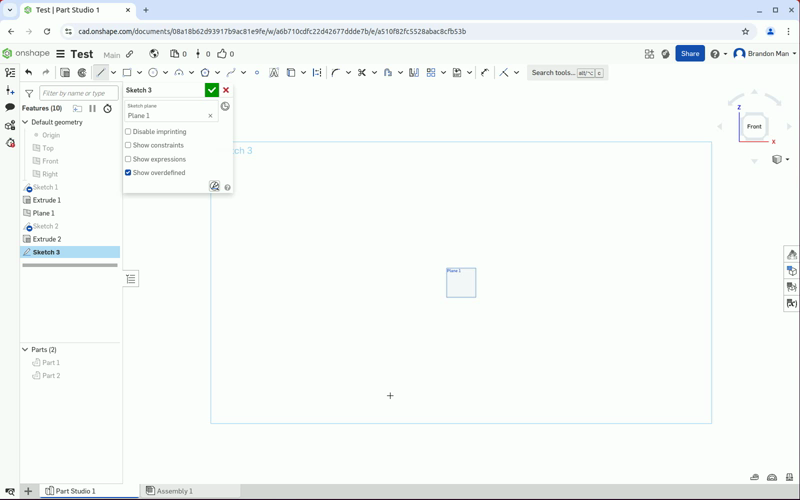
click(390, 395)
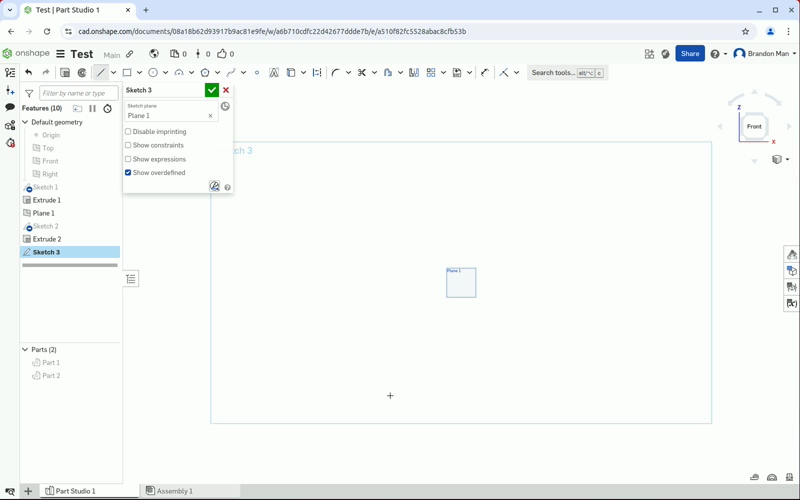
key_up(shift)
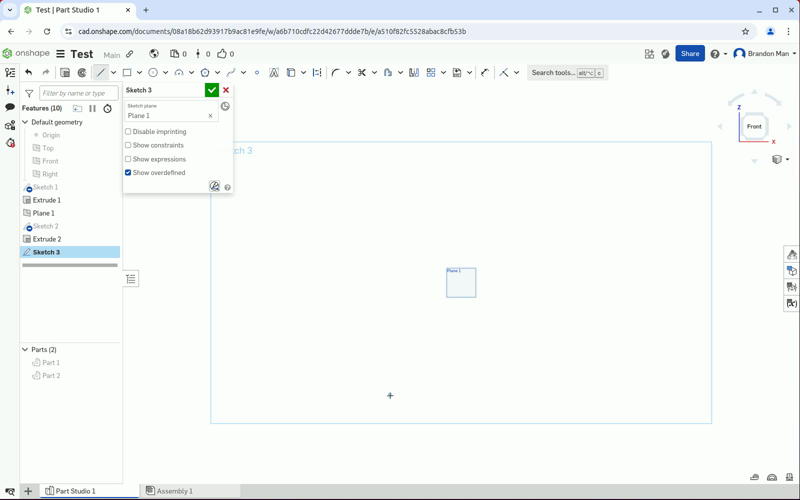
key_down(shift)
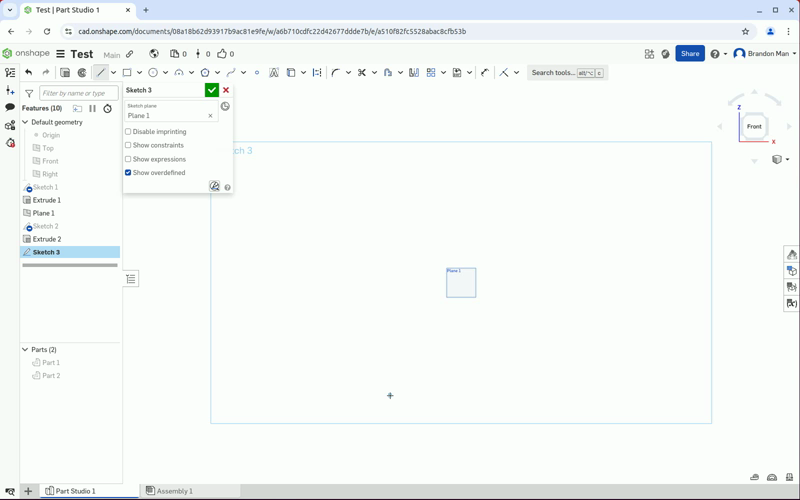
mouse_move(530, 395)
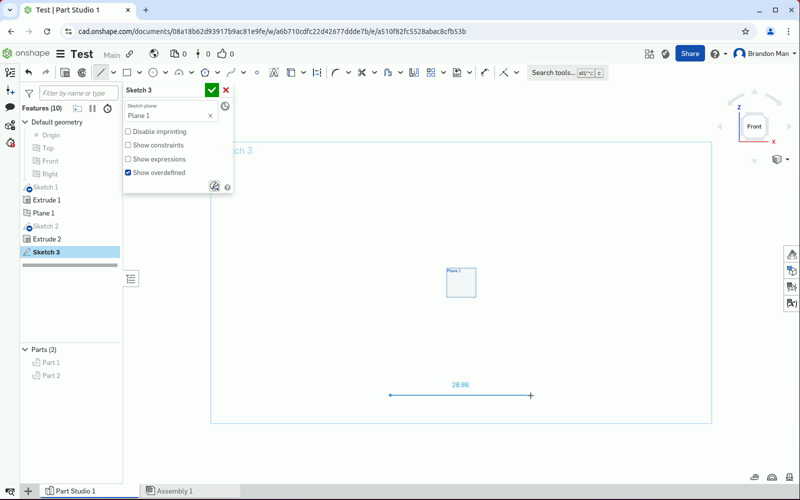
click(530, 395)
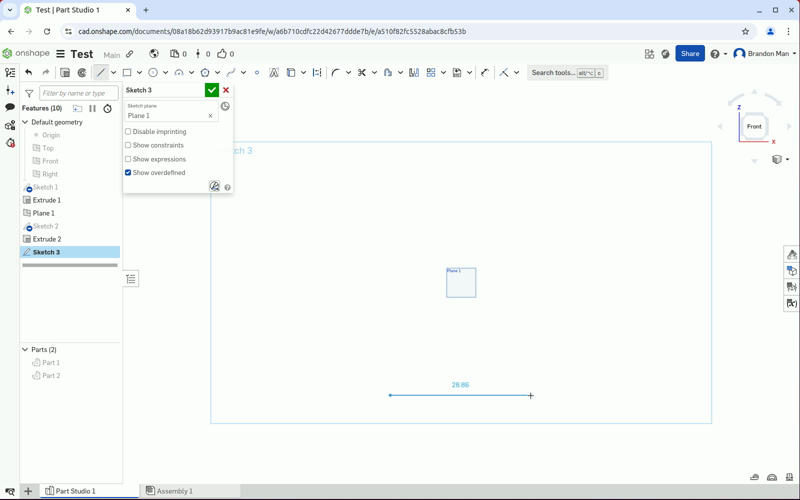
key_up(shift)
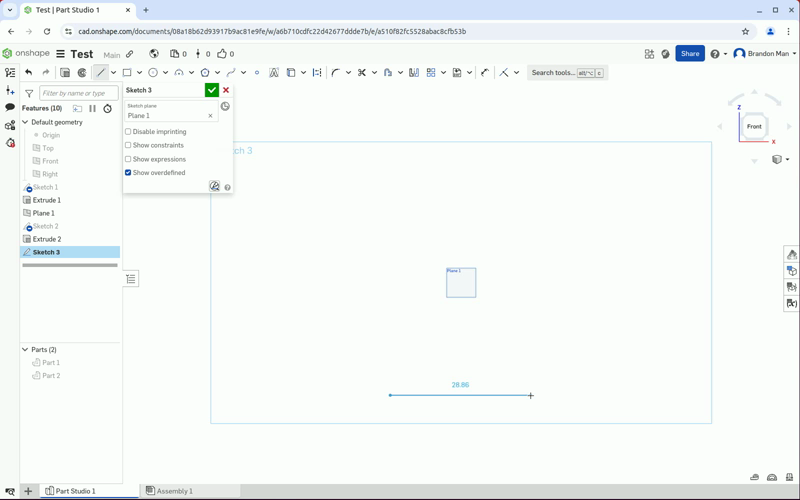
key_down(shift)
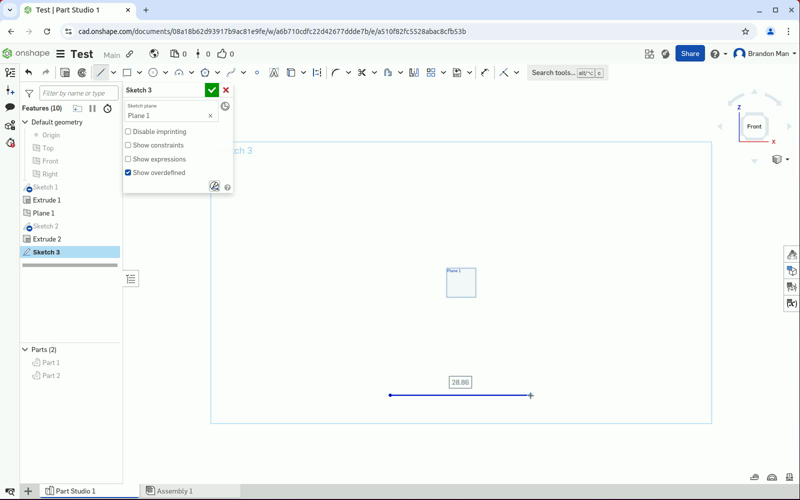
mouse_move(560, 395)
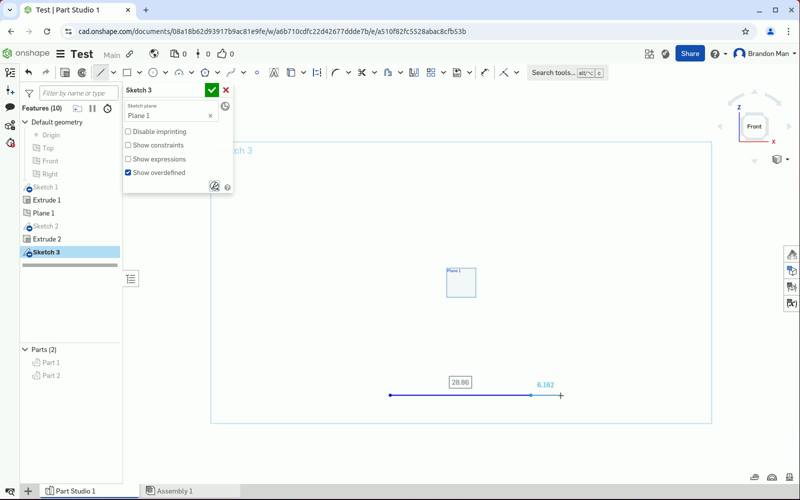
mouse_move(530, 367)
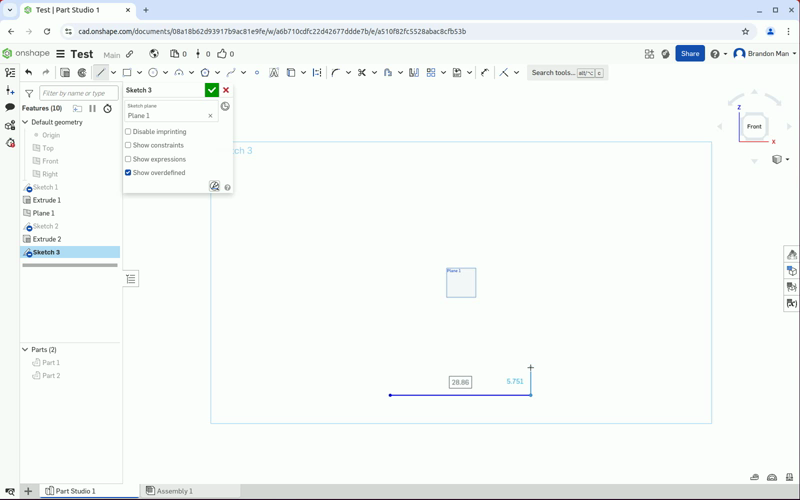
click(530, 367)
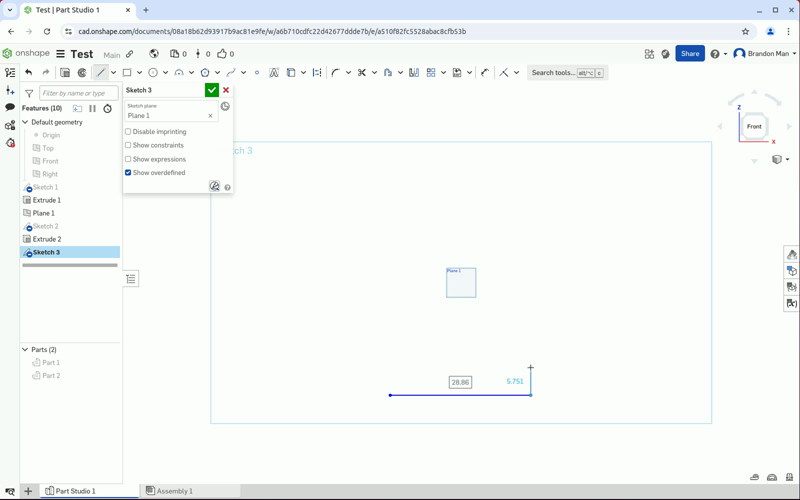
key_up(shift)
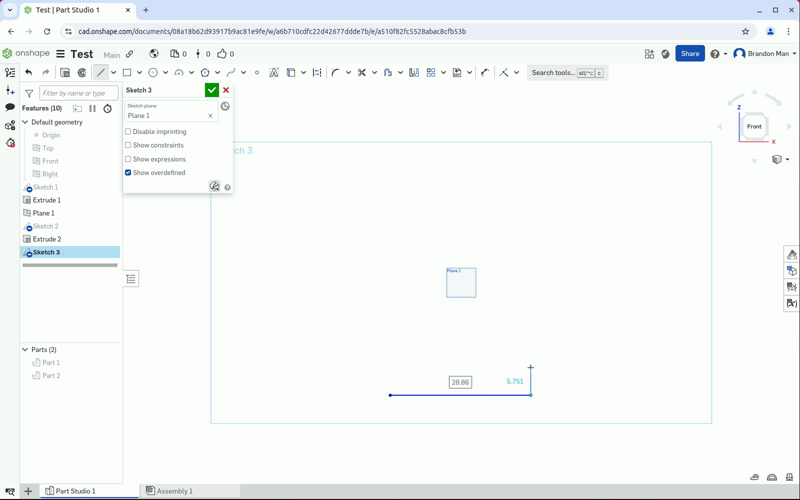
key_down(shift)
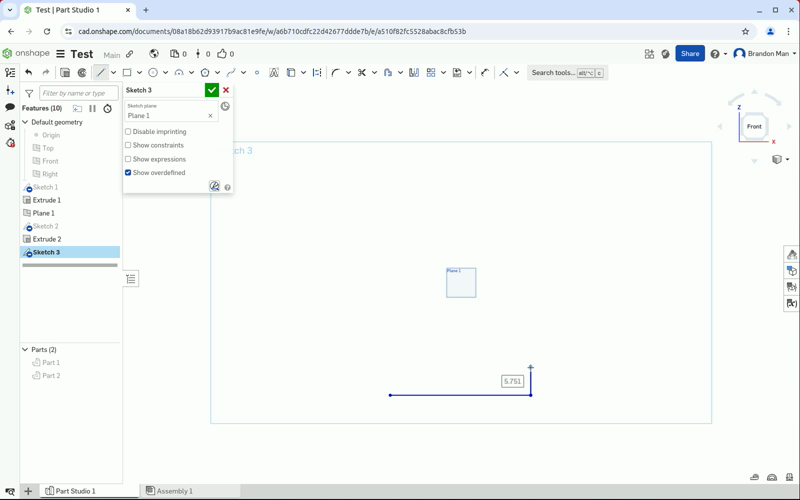
mouse_move(390, 367)
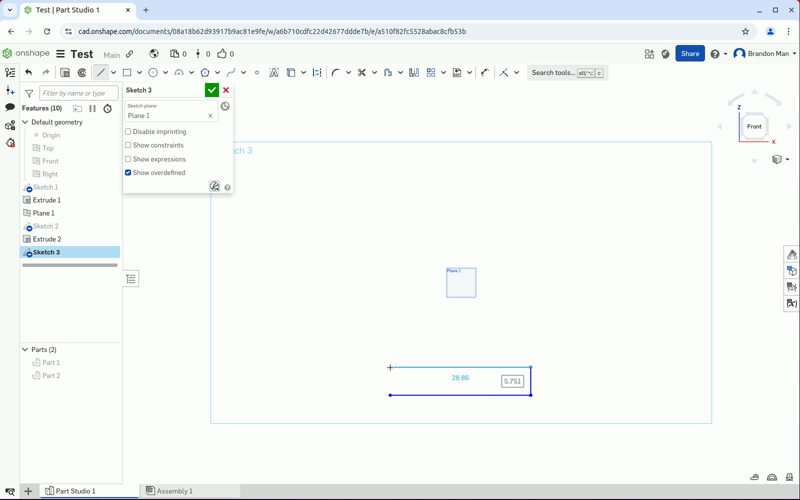
click(390, 367)
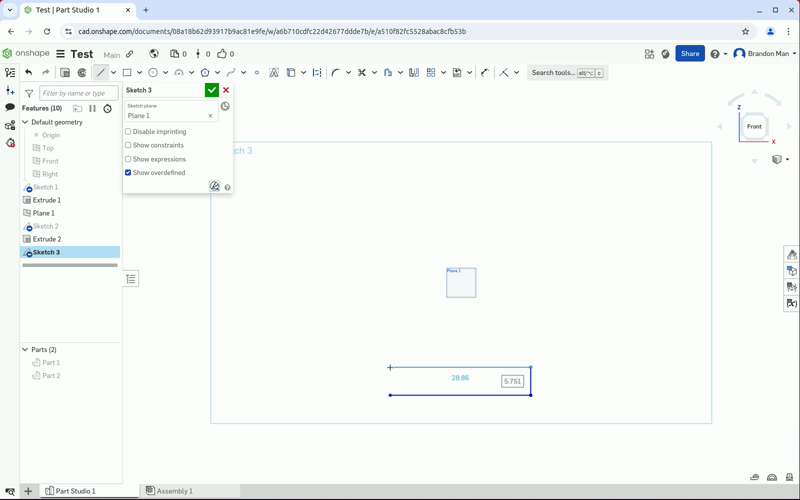
key_up(shift)
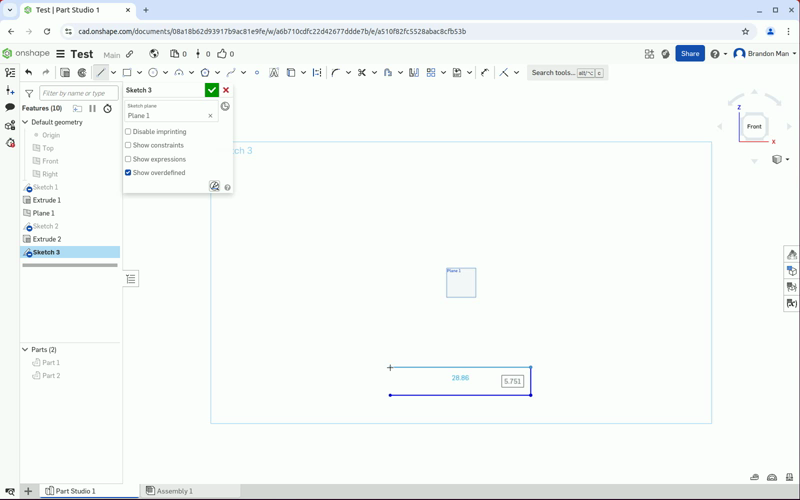
mouse_move(420, 367)
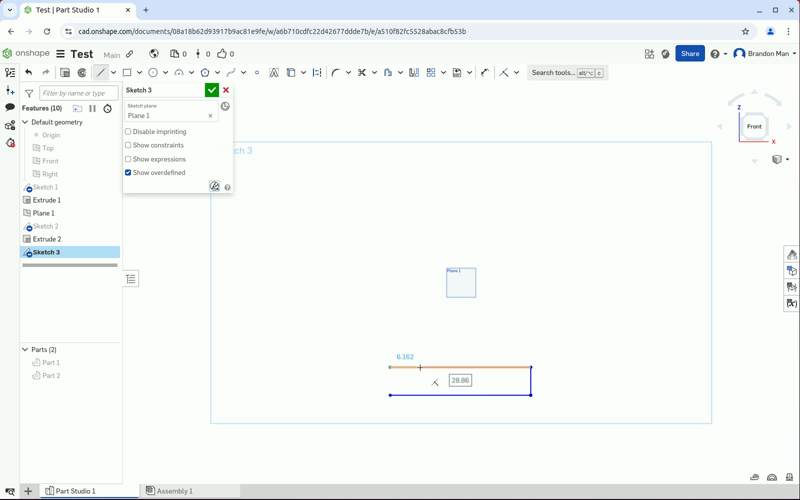
key_down(shift)
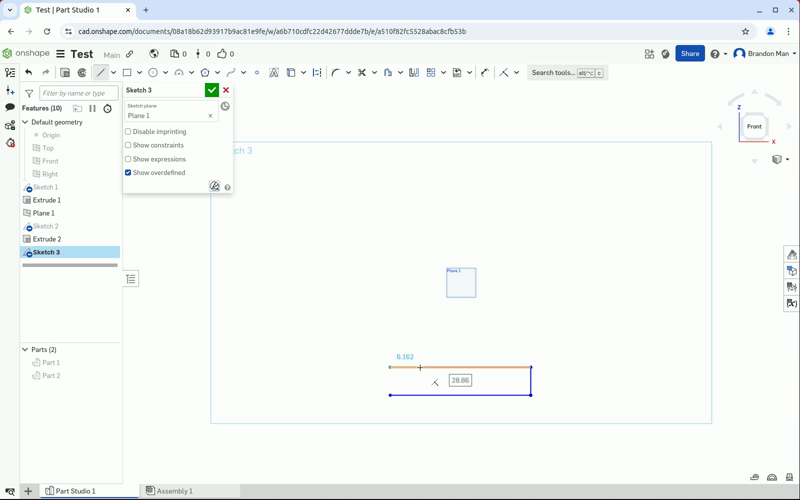
mouse_move(390, 395)
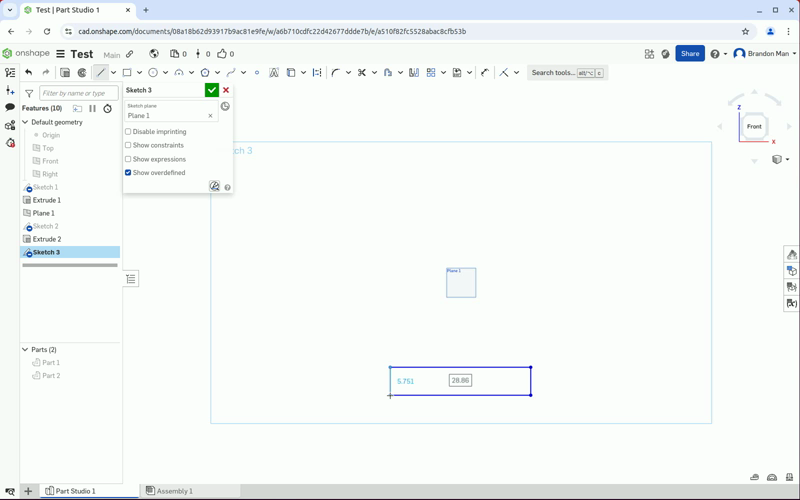
key_up(shift)
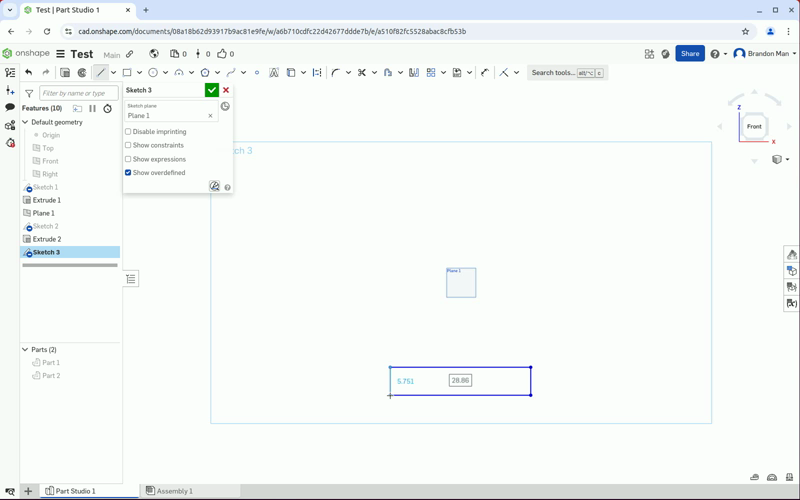
click(390, 395)
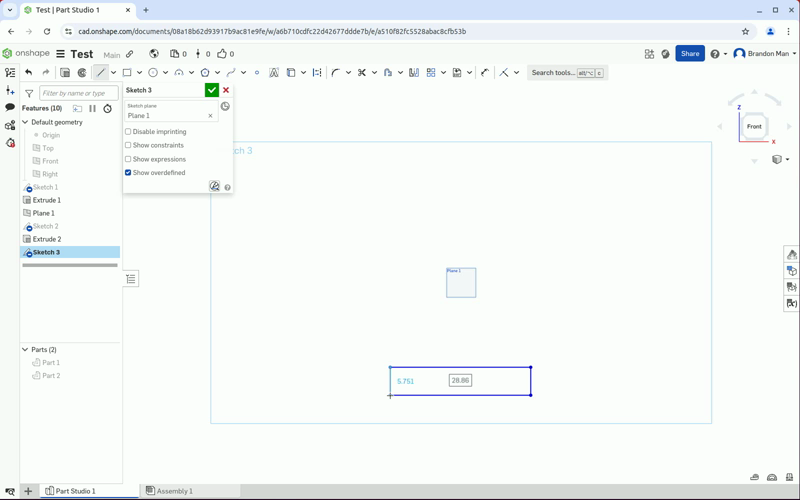
key(esc)
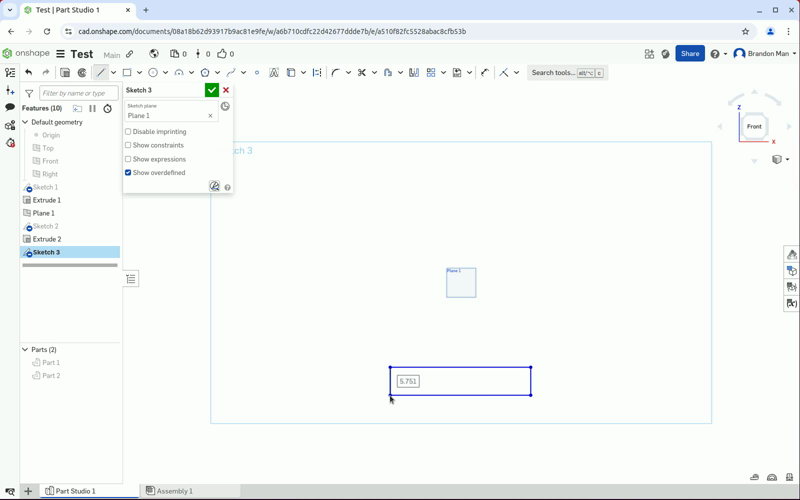
mouse_move(448, 381)
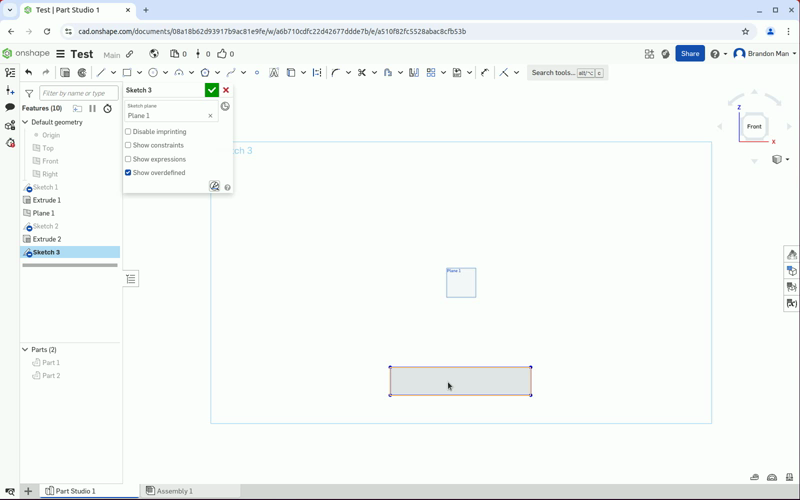
click(448, 381)
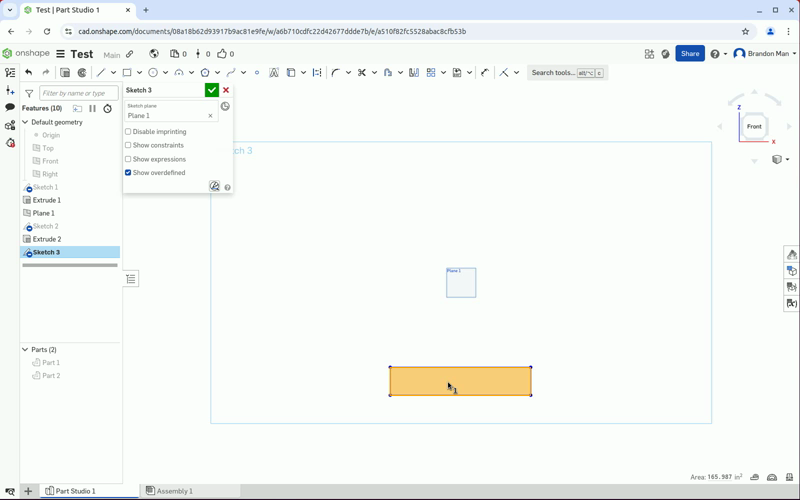
mouse_move(73, 352)
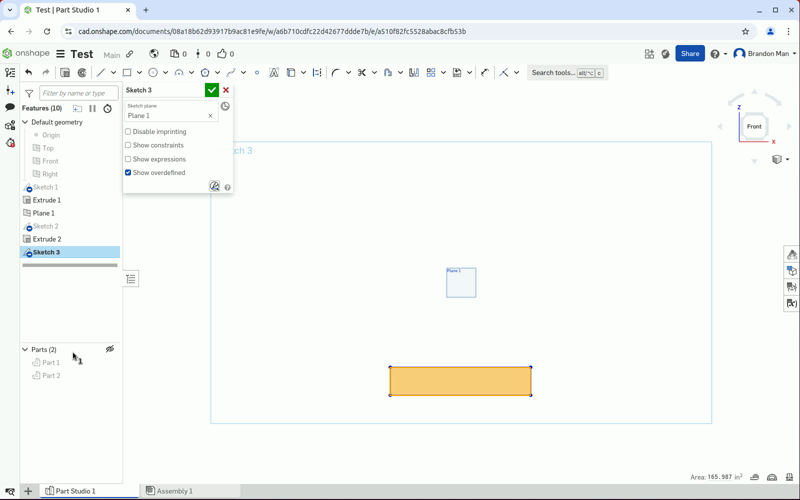
key(shift+y)
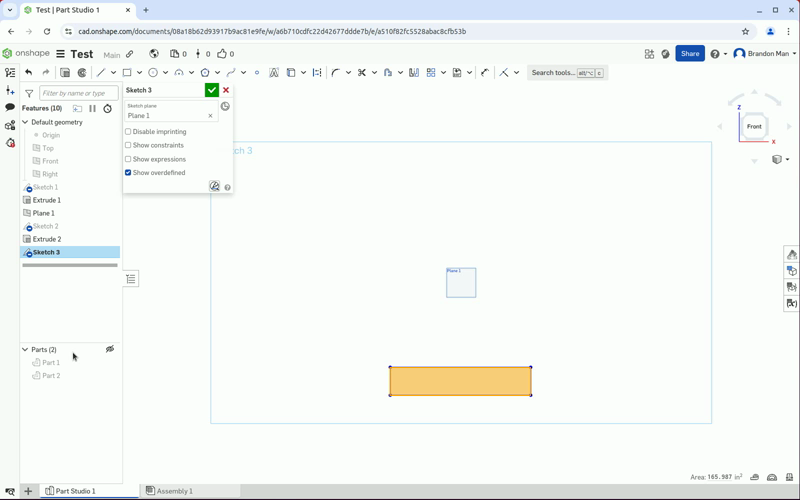
key(shift+e)
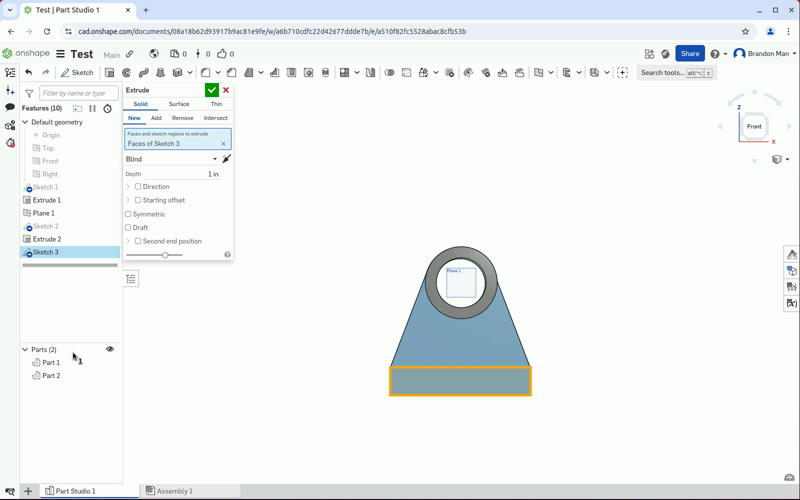
mouse_move(143, 106)
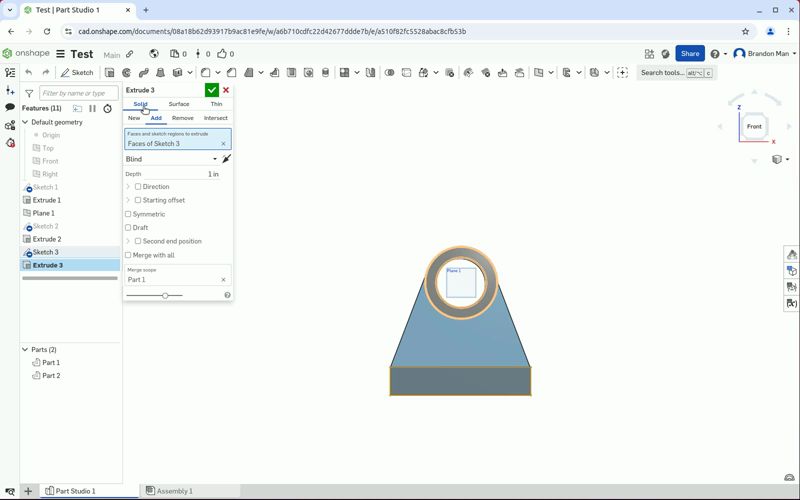
click(143, 106)
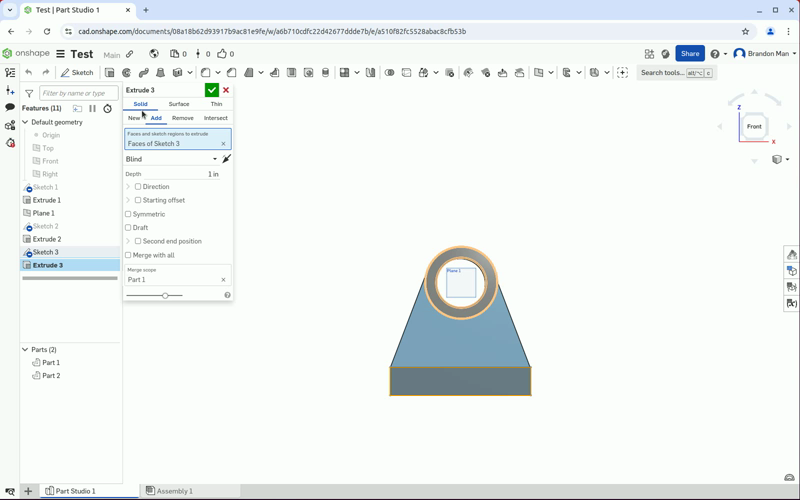
mouse_move(137, 120)
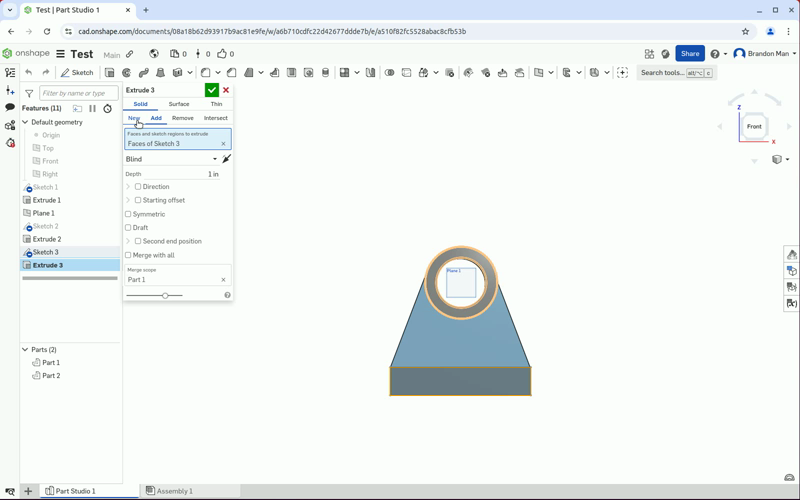
click(137, 120)
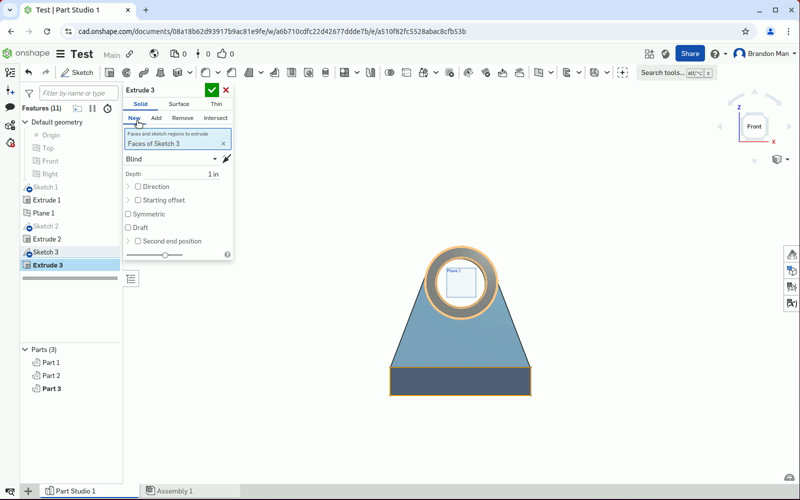
key(tab, 4)
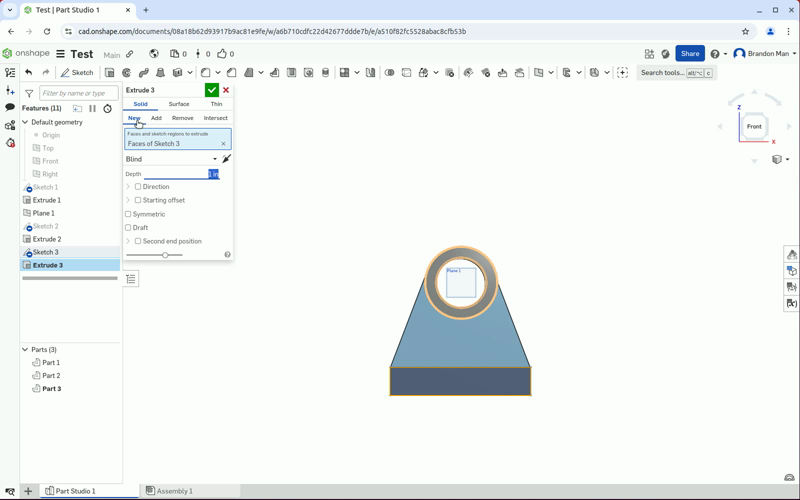
text(14.443)
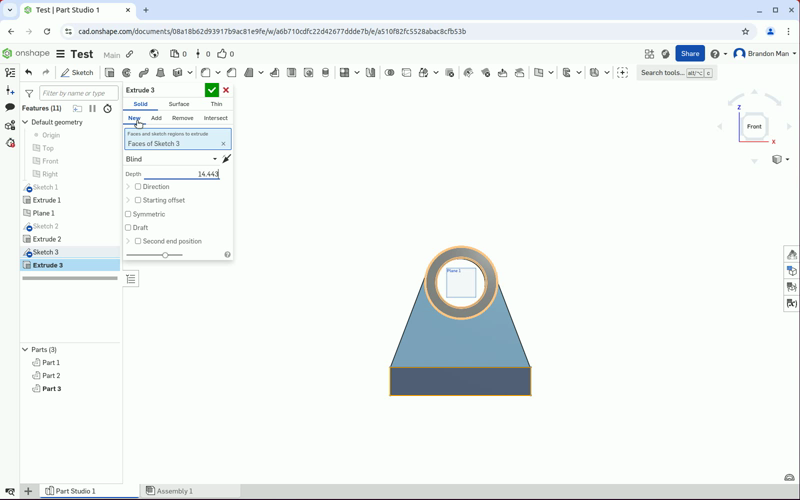
key(enter)
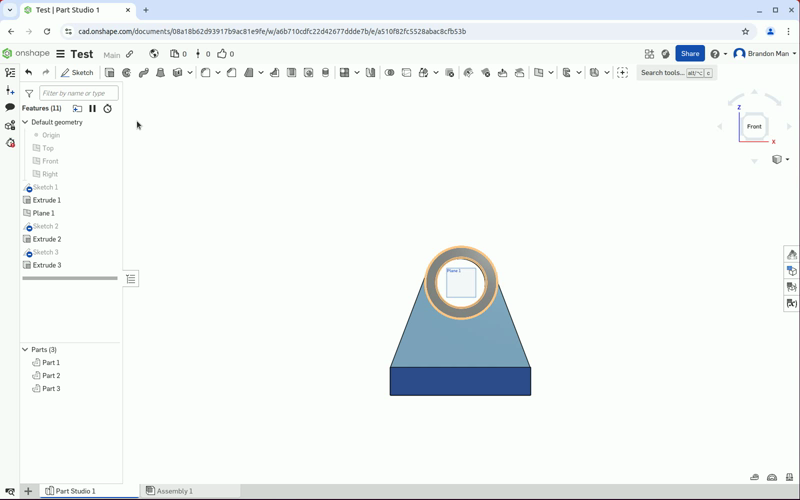
key(shift+h)
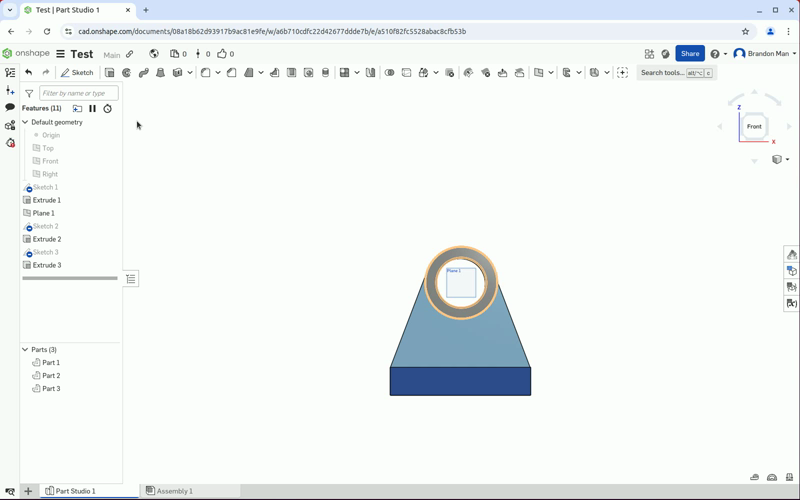
key(shift+h)
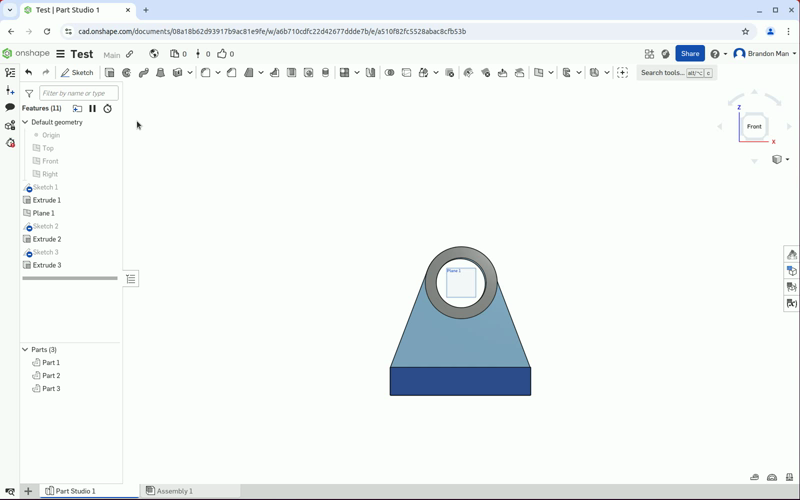
mouse_move(73, 189)
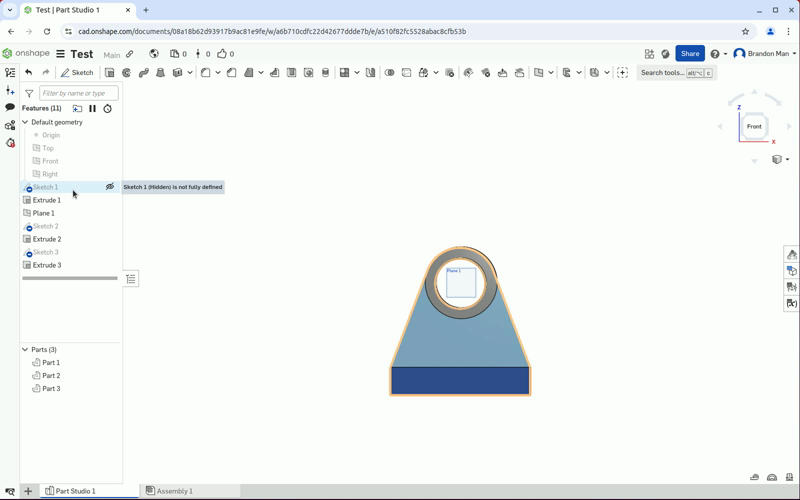
click(73, 189)
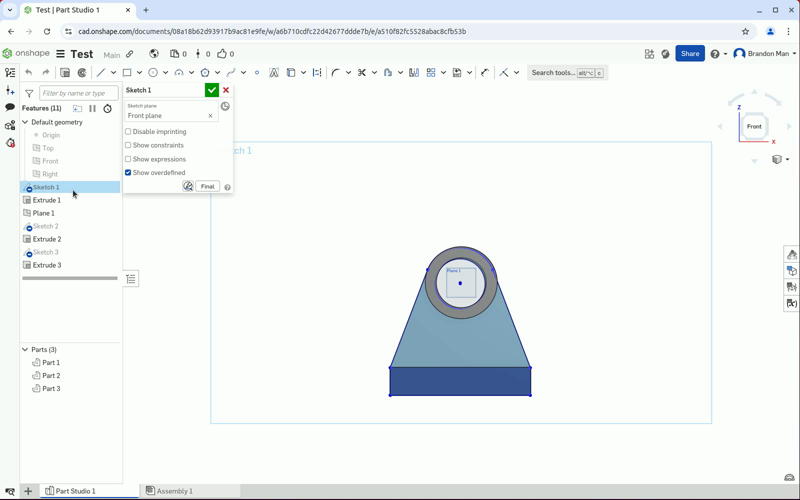
mouse_move(229, 92)
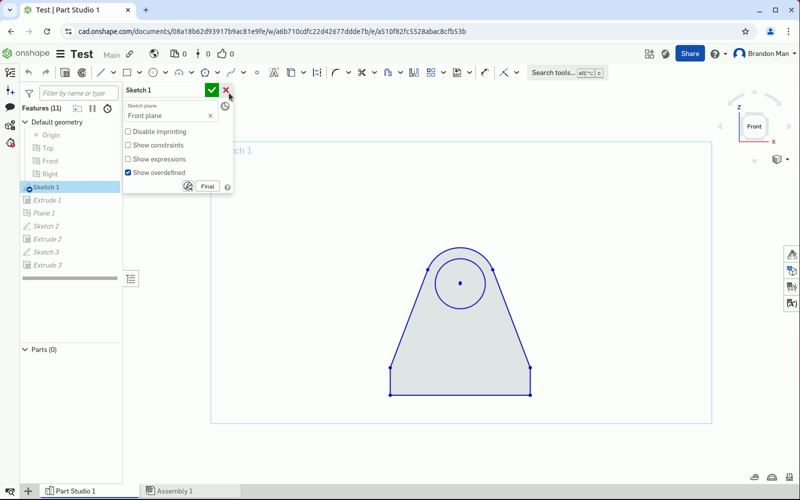
click(229, 92)
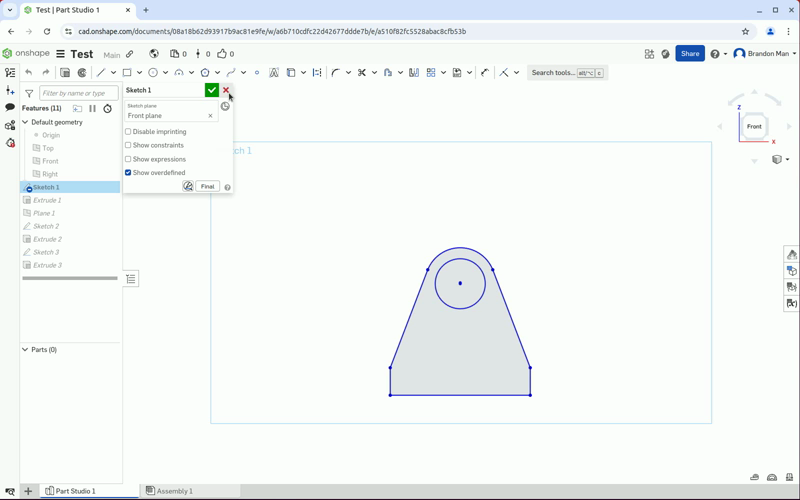
key(shift+s)
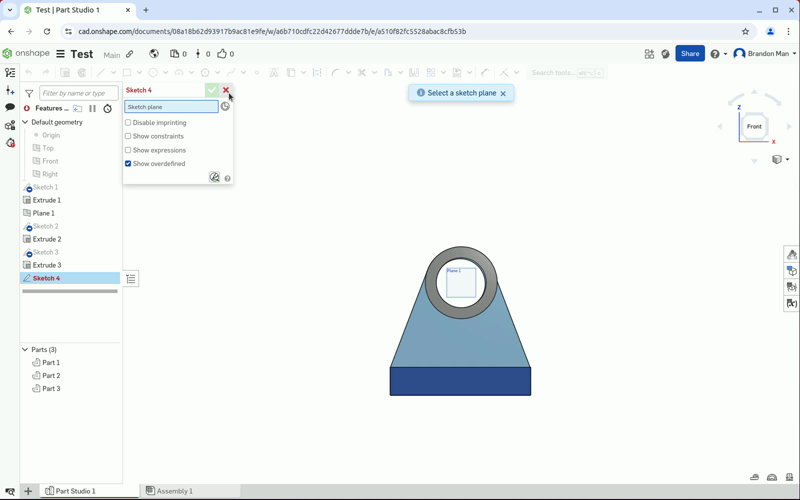
mouse_move(73, 215)
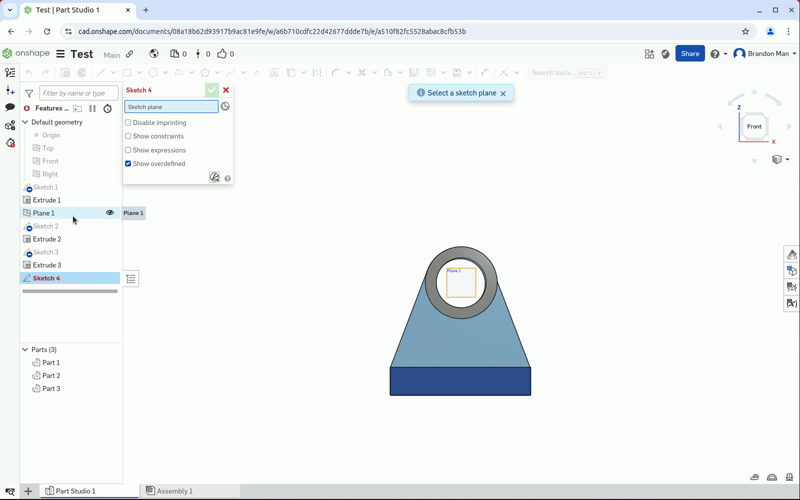
click(73, 215)
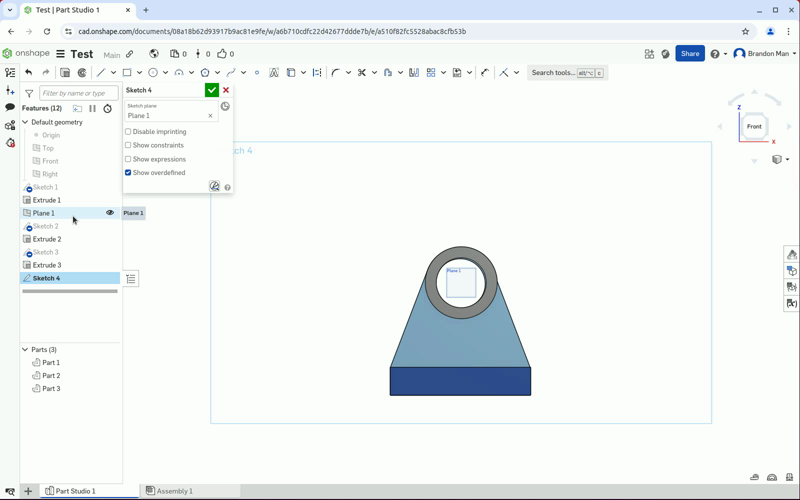
mouse_move(73, 352)
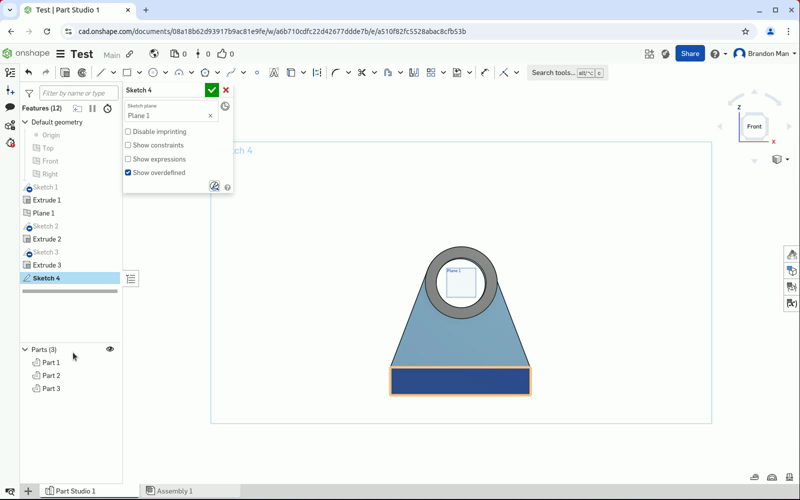
key(y)
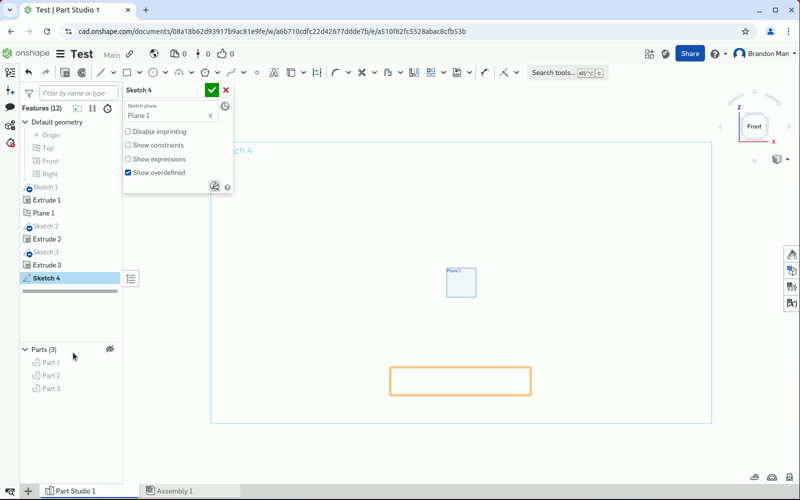
key(a)
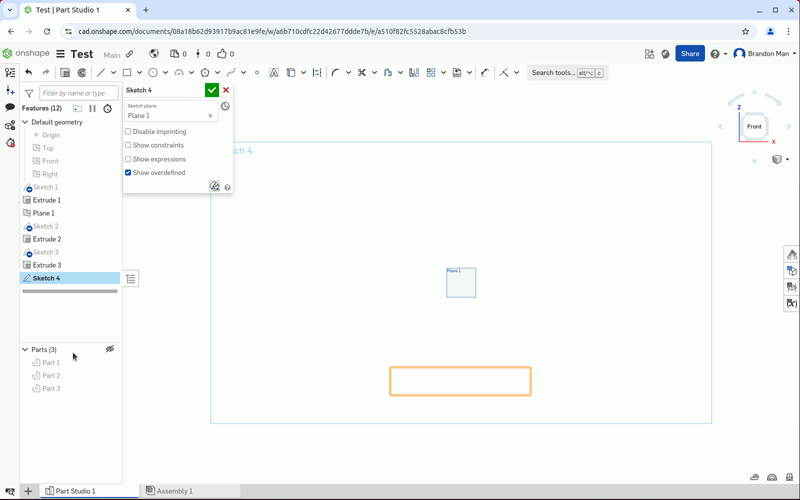
key_down(shift)
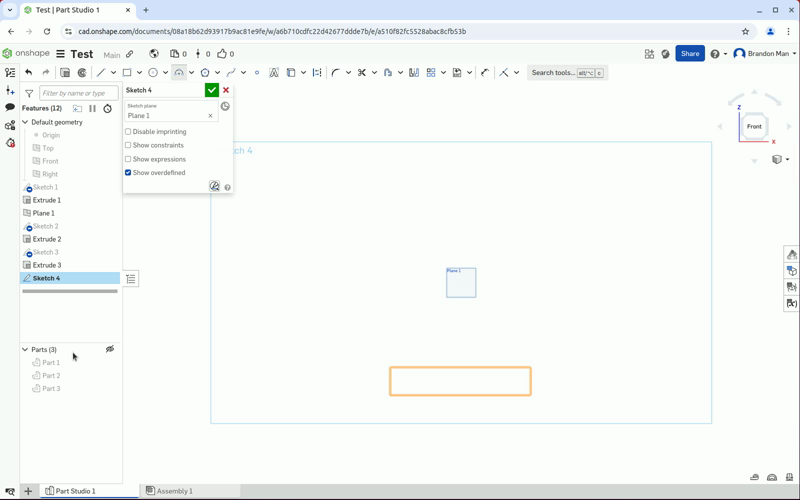
mouse_move(453, 316)
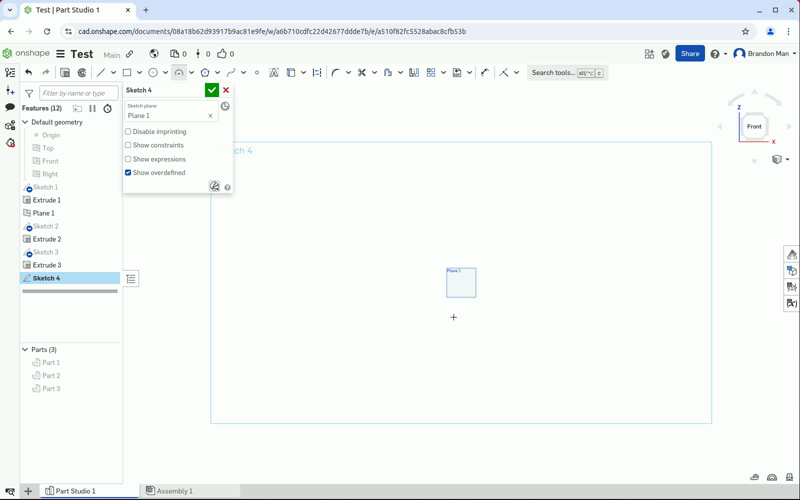
click(453, 316)
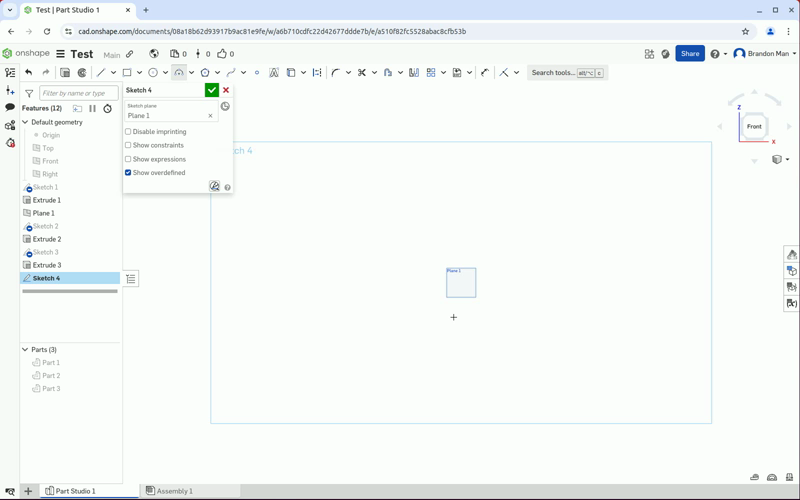
key_up(shift)
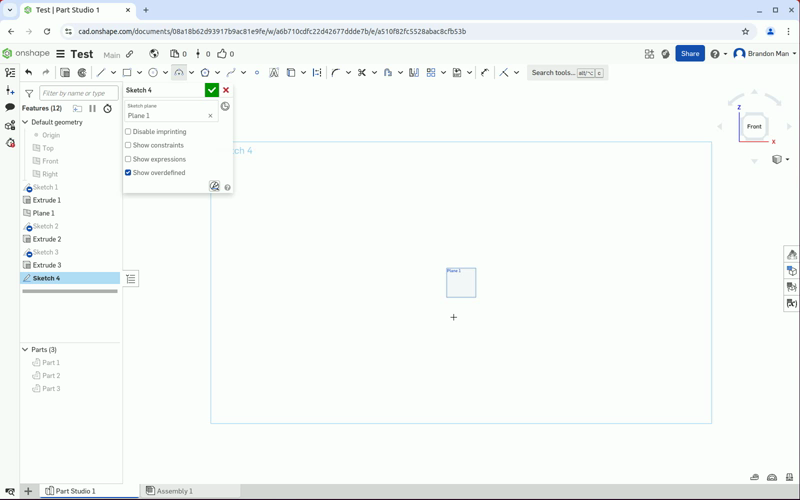
key_down(shift)
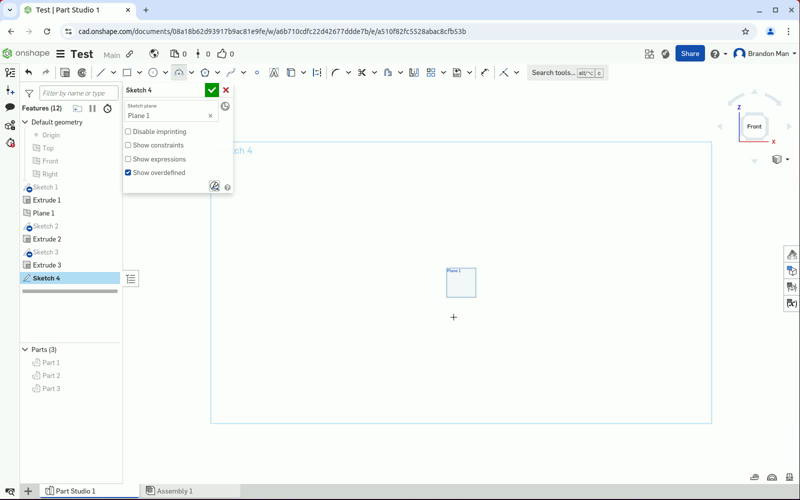
mouse_move(468, 316)
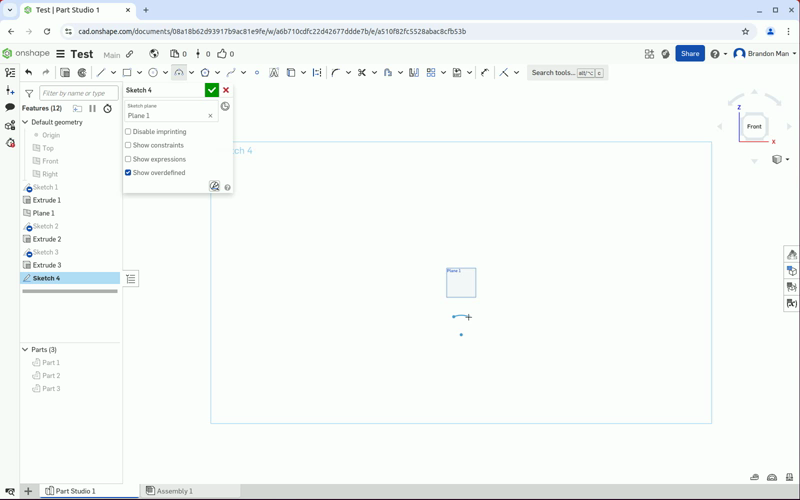
click(468, 316)
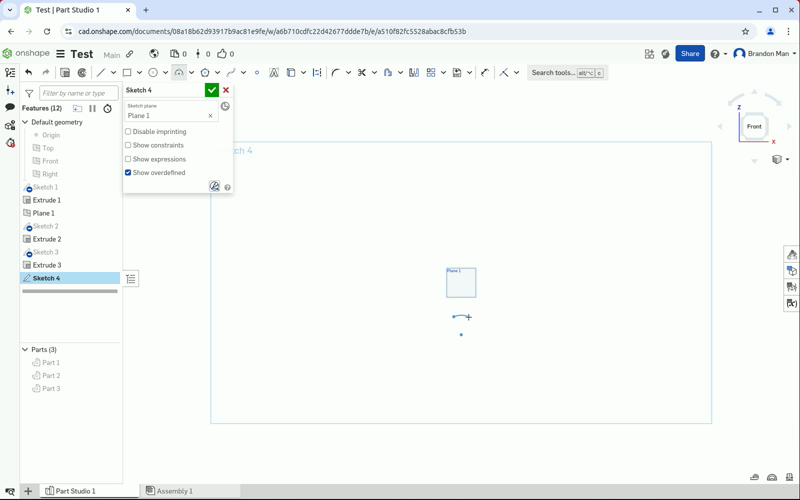
mouse_move(461, 317)
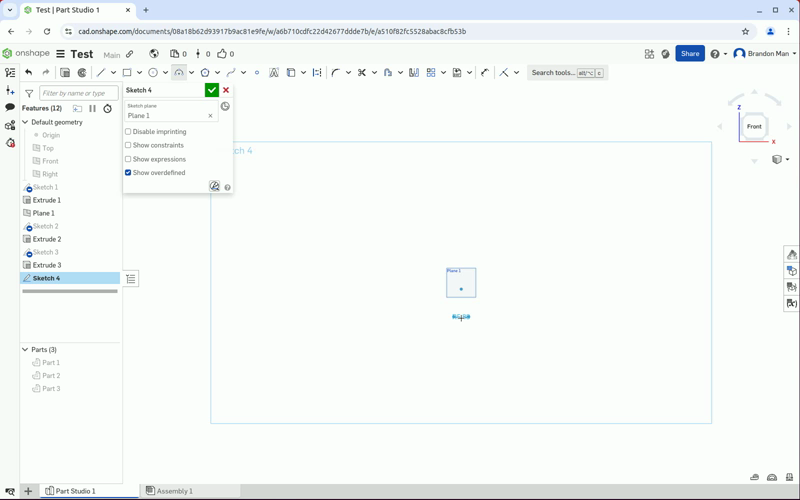
click(461, 317)
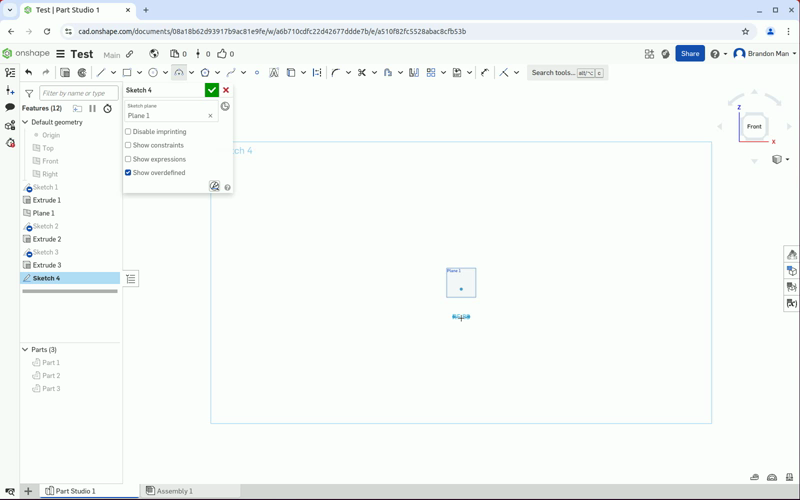
key_up(shift)
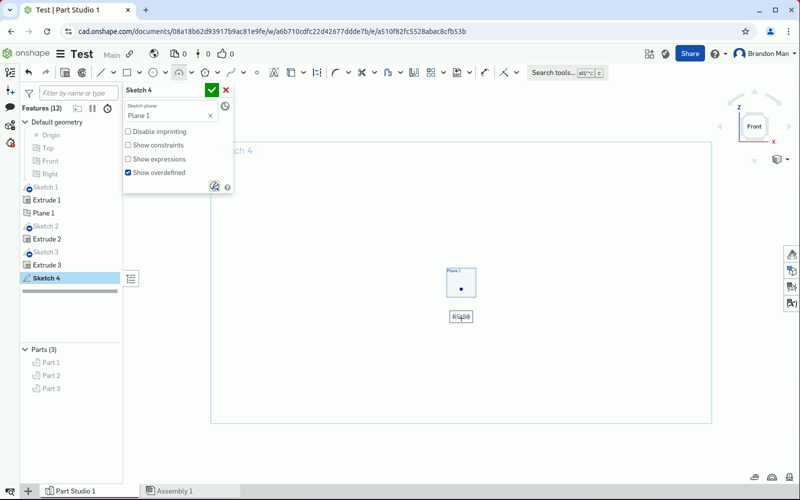
key(esc)
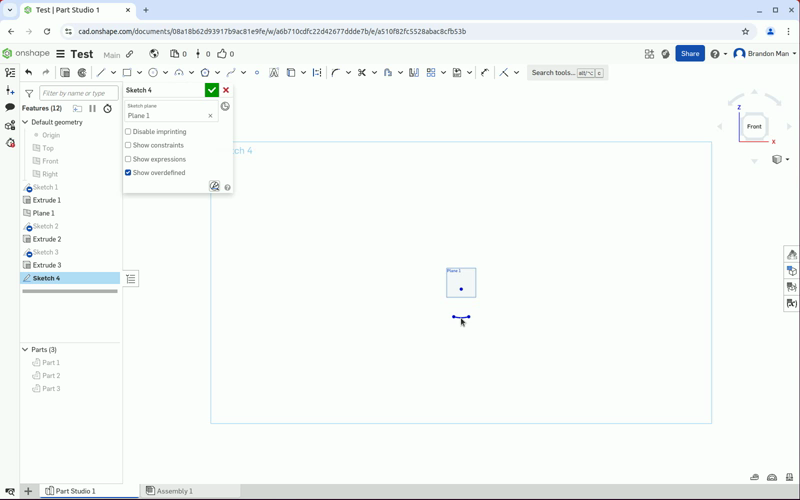
key(l)
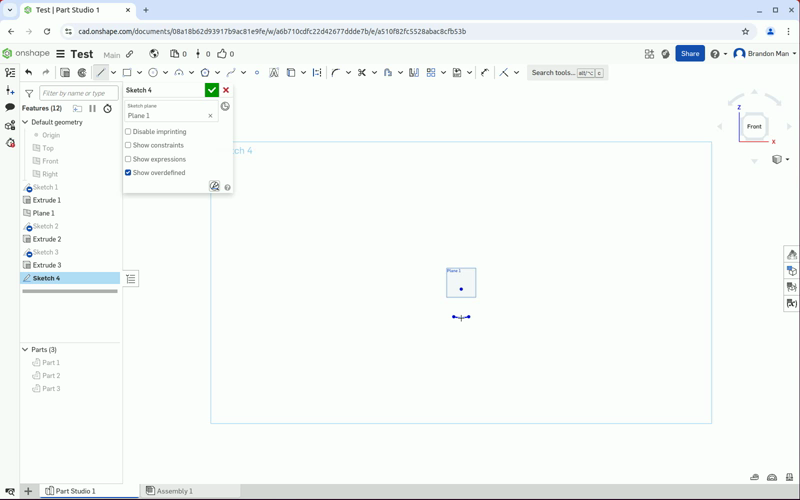
mouse_move(468, 316)
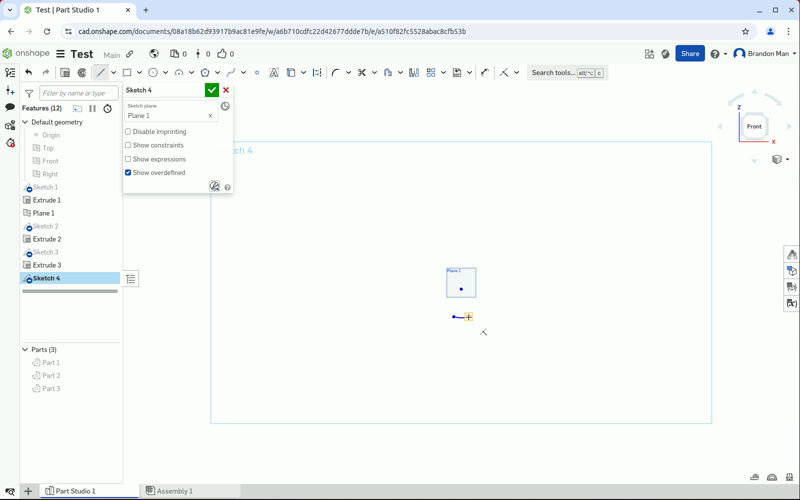
click(468, 316)
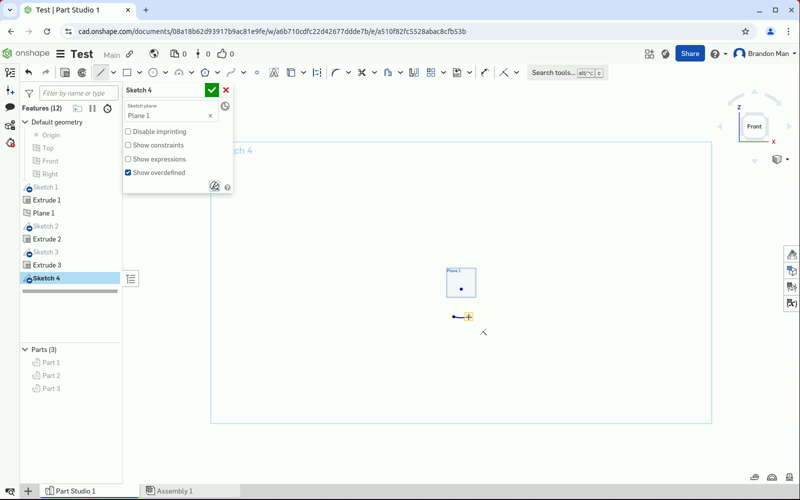
key_down(shift)
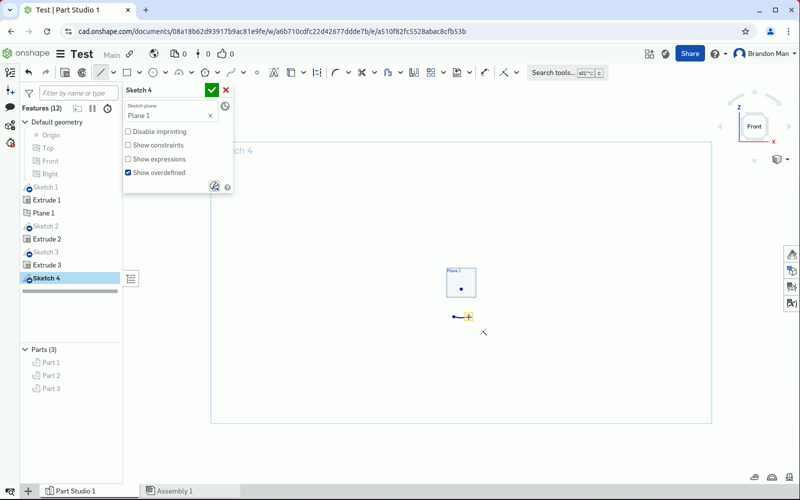
mouse_move(498, 316)
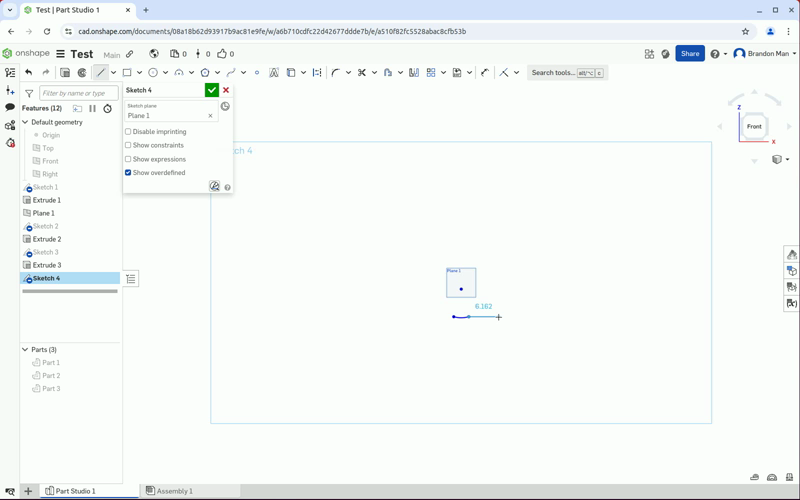
mouse_move(468, 311)
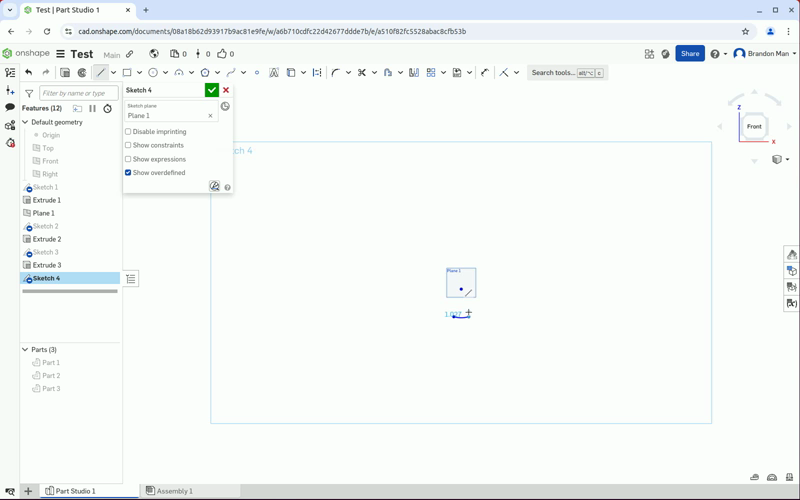
scroll(6)
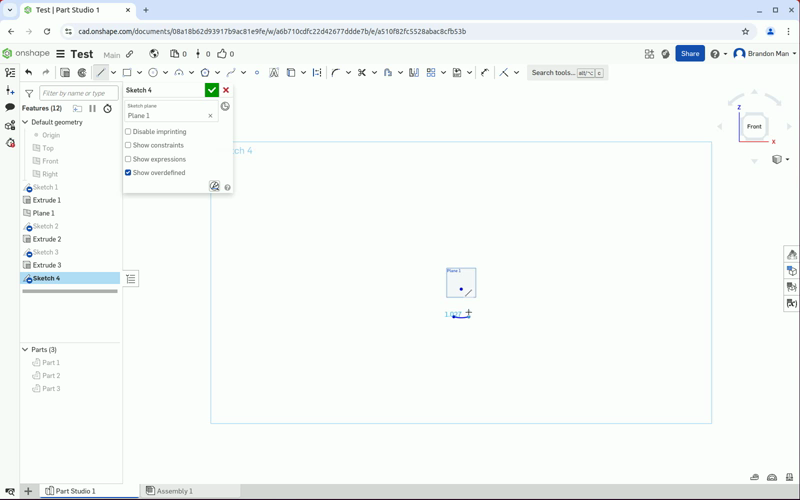
scroll(6)
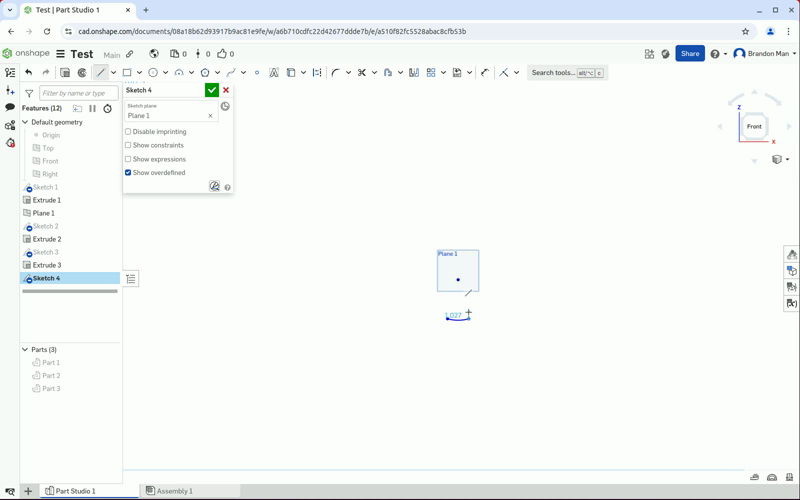
scroll(6)
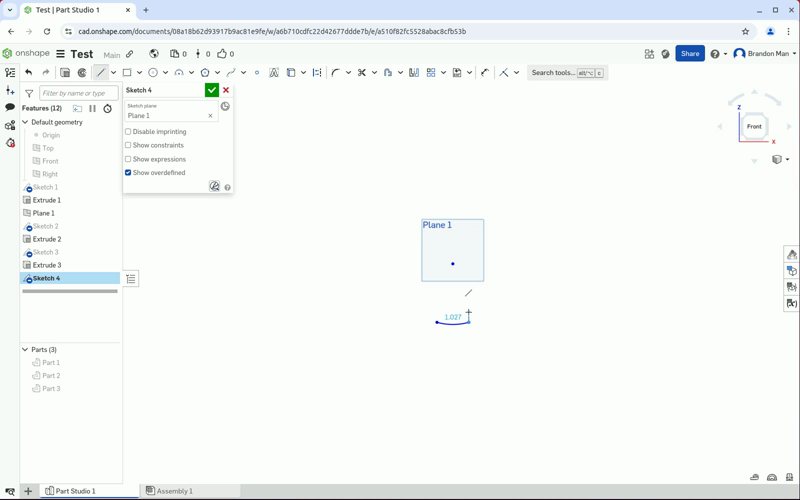
scroll(6)
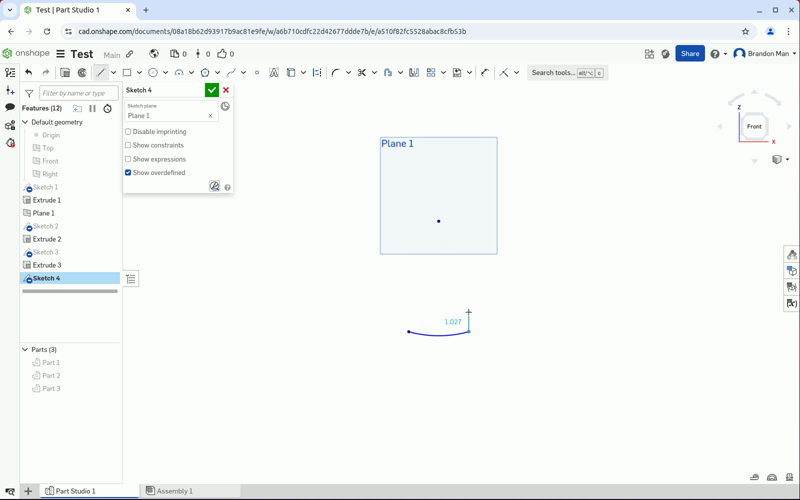
scroll(6)
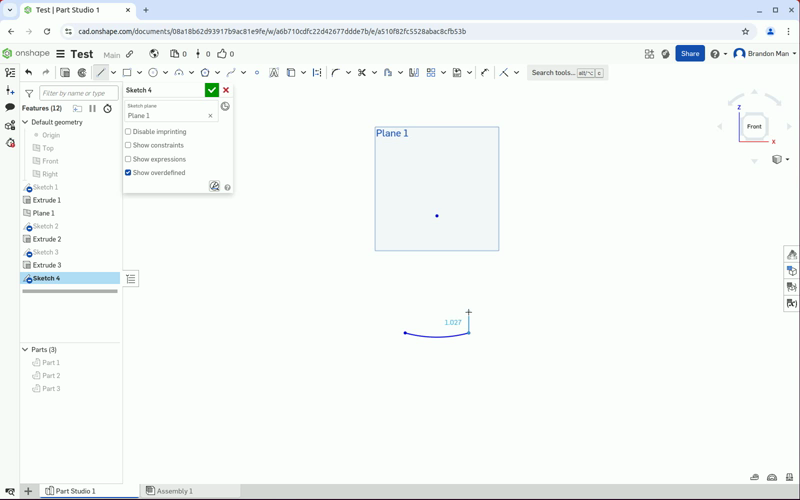
scroll(6)
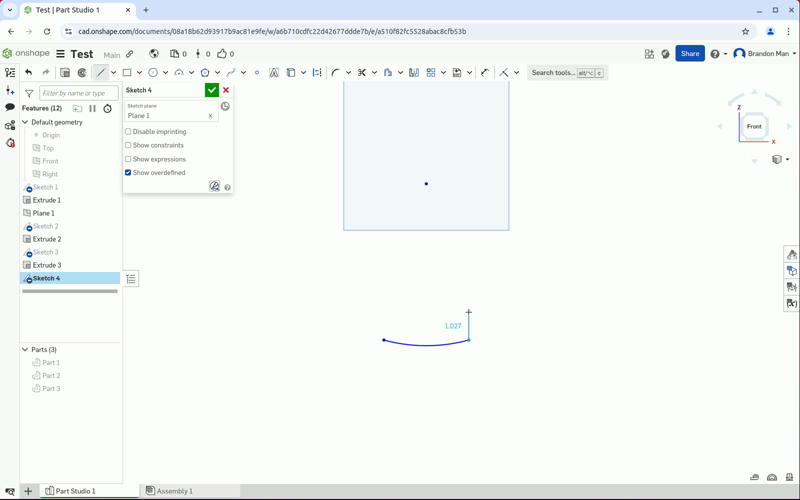
scroll(6)
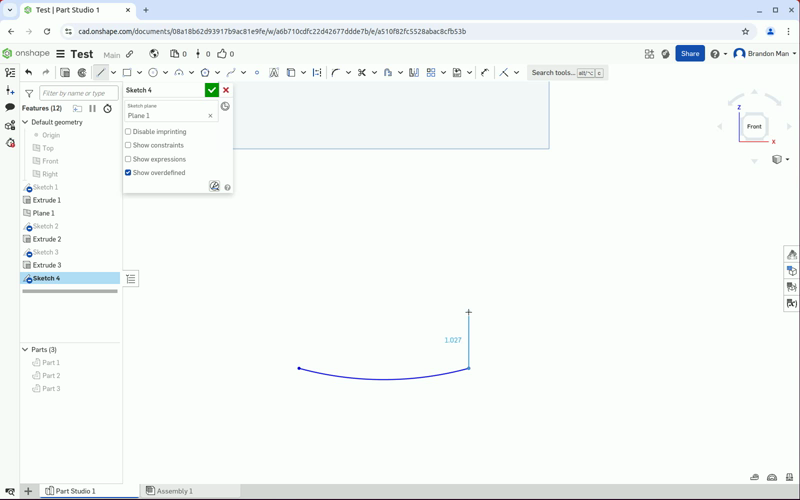
click(468, 311)
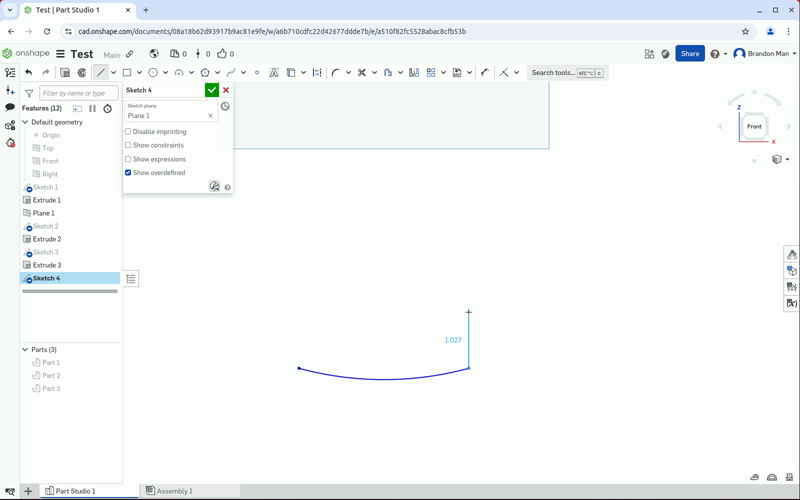
scroll(-6)
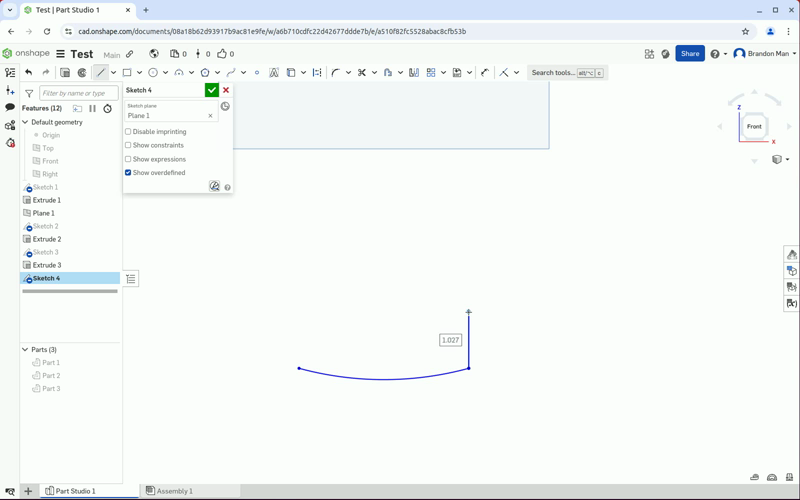
scroll(-6)
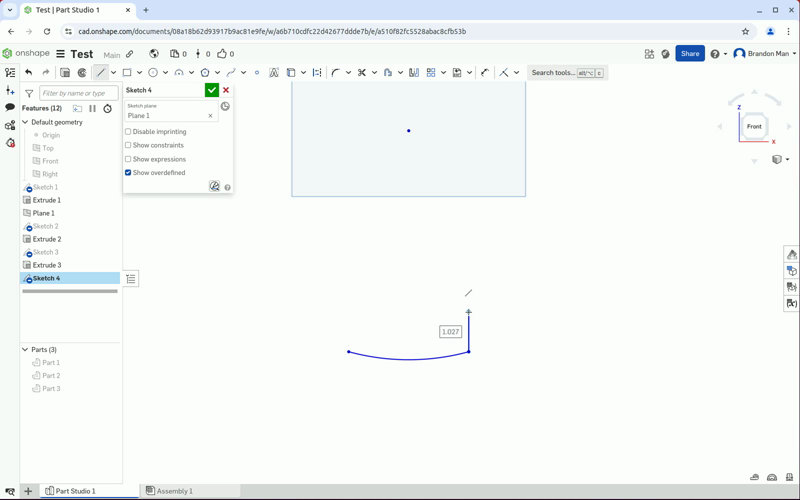
scroll(-6)
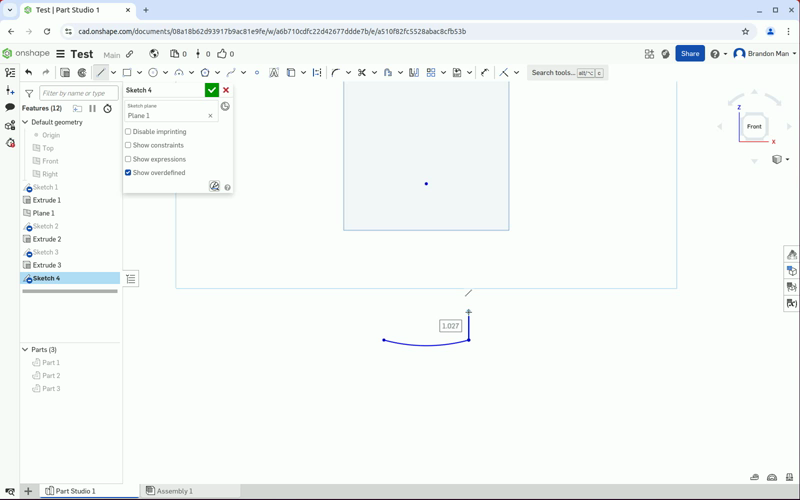
scroll(-6)
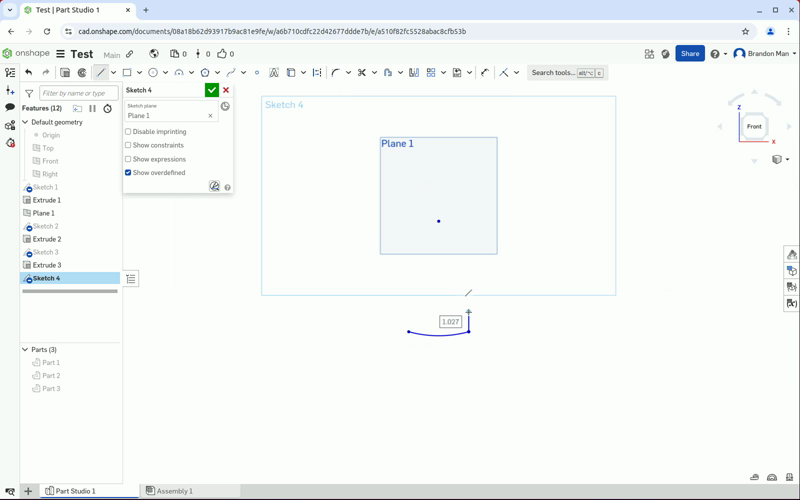
scroll(-6)
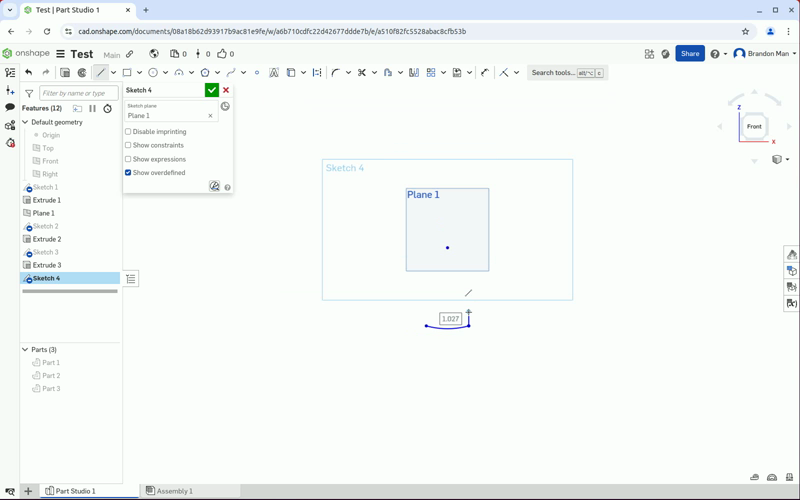
scroll(-6)
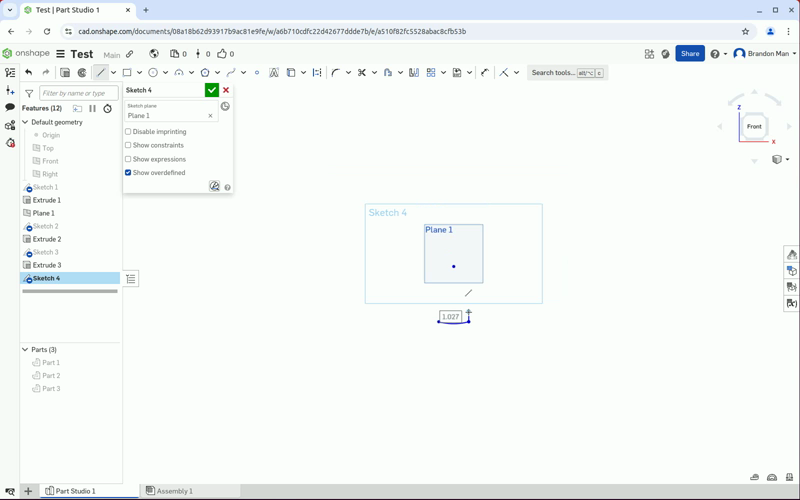
scroll(-6)
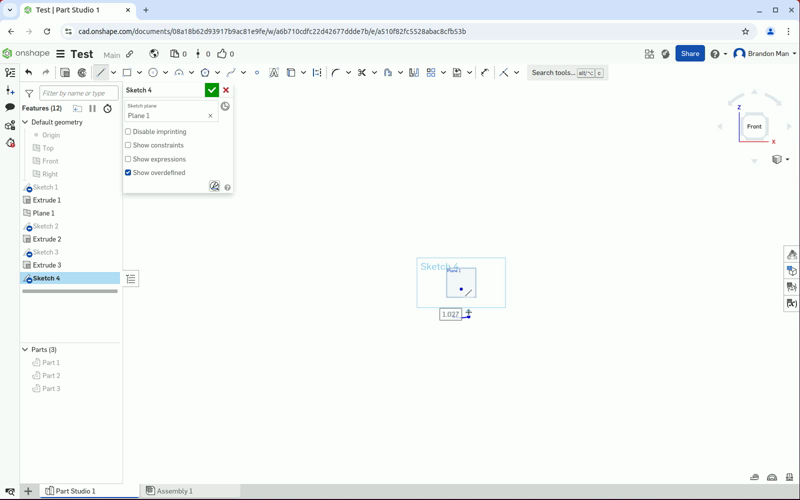
key_up(shift)
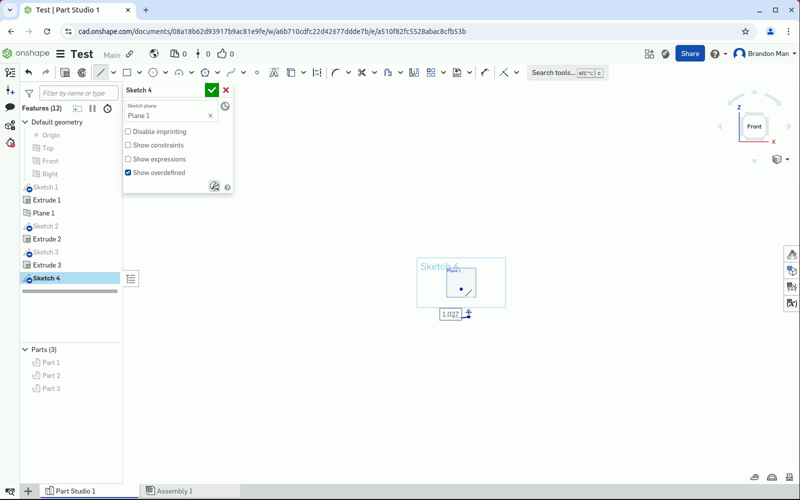
key_down(shift)
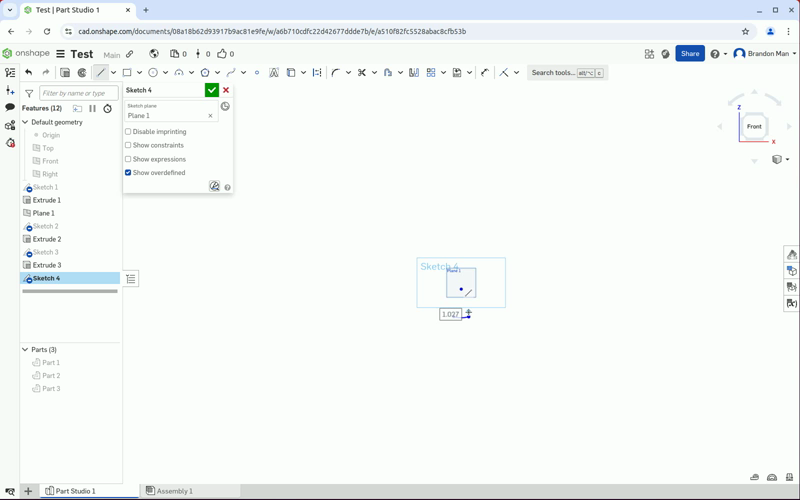
mouse_move(498, 311)
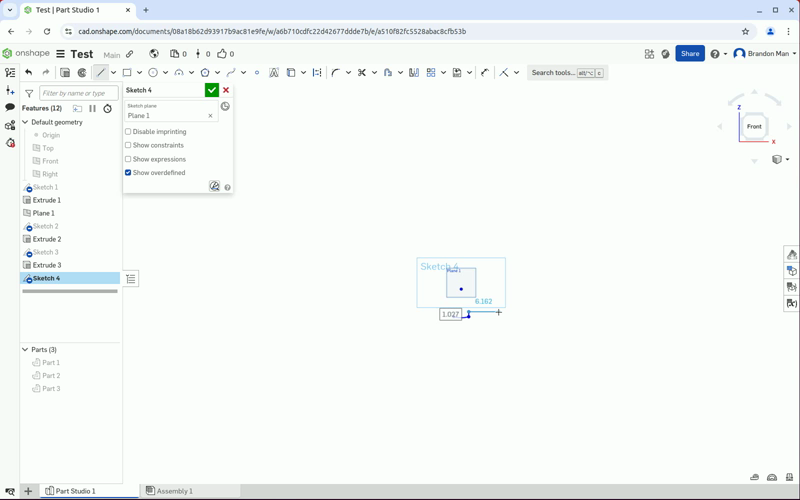
mouse_move(453, 311)
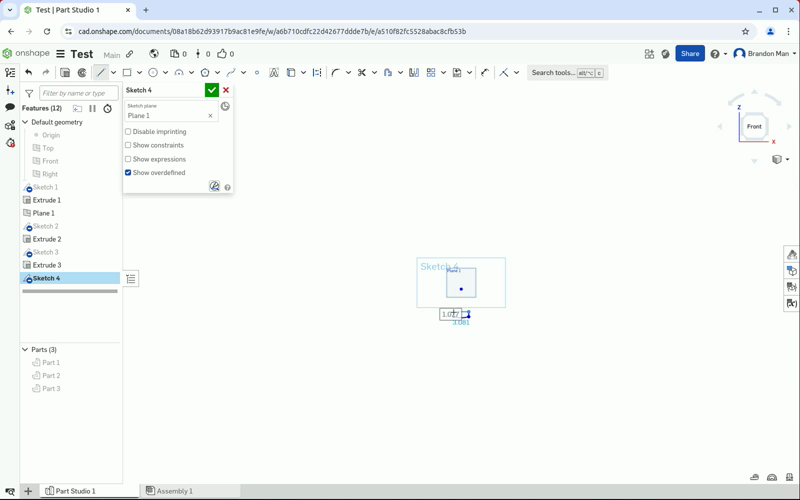
click(453, 311)
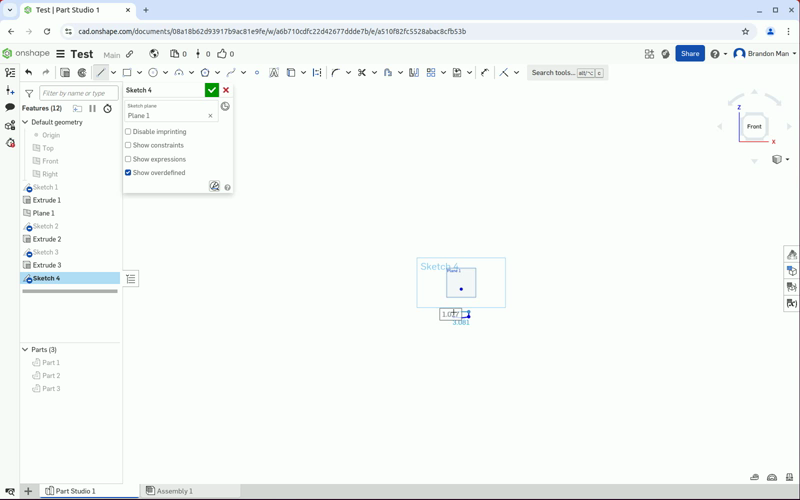
key_up(shift)
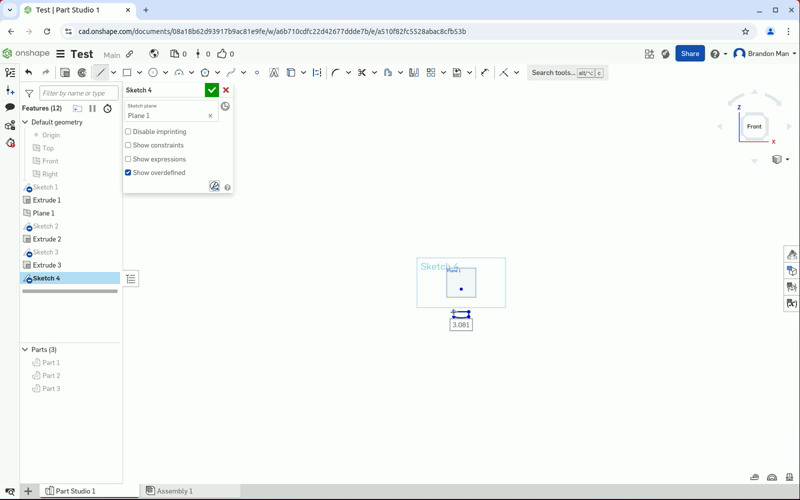
mouse_move(483, 311)
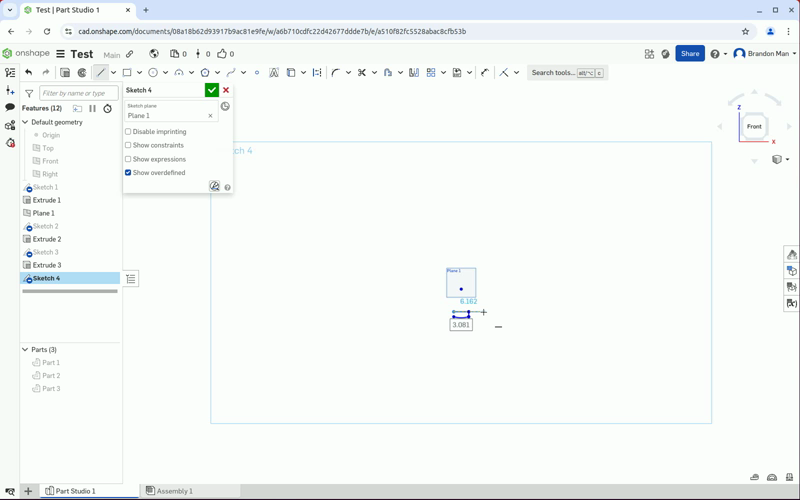
key_down(shift)
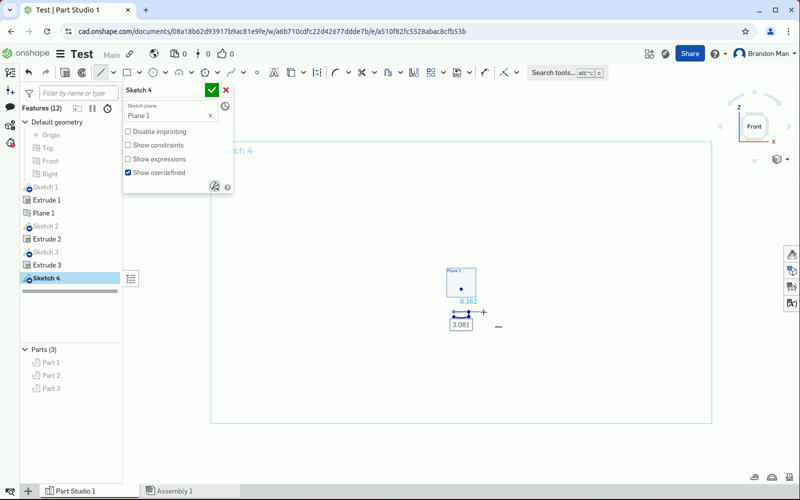
mouse_move(453, 316)
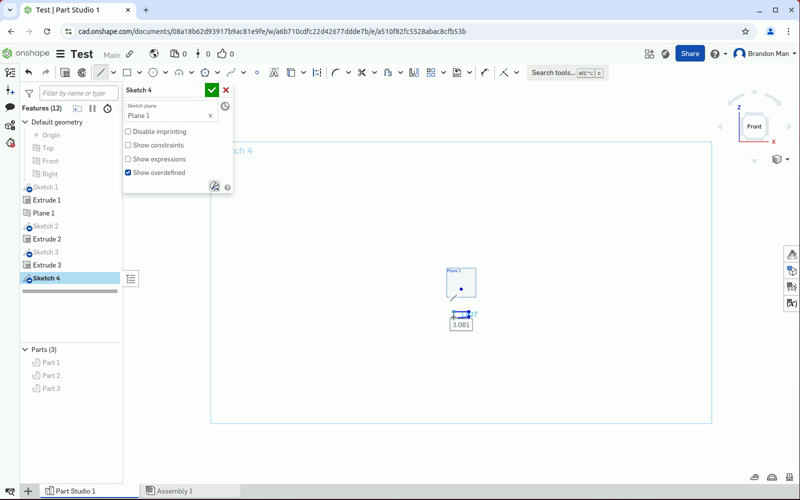
scroll(6)
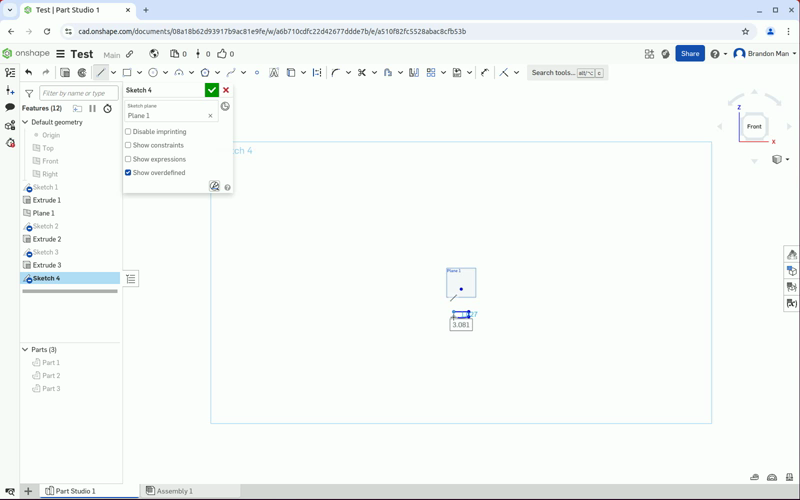
scroll(6)
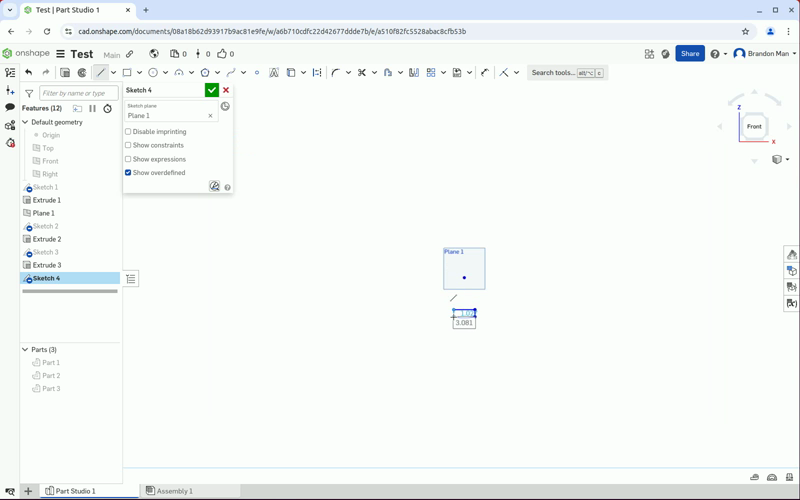
scroll(6)
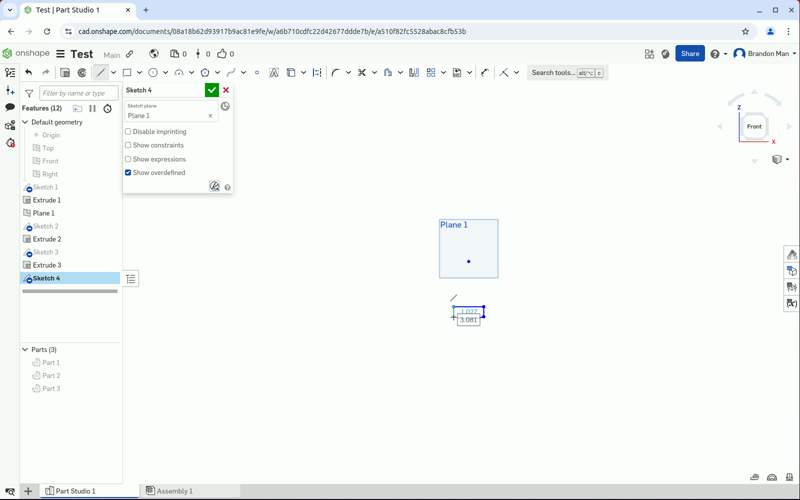
scroll(6)
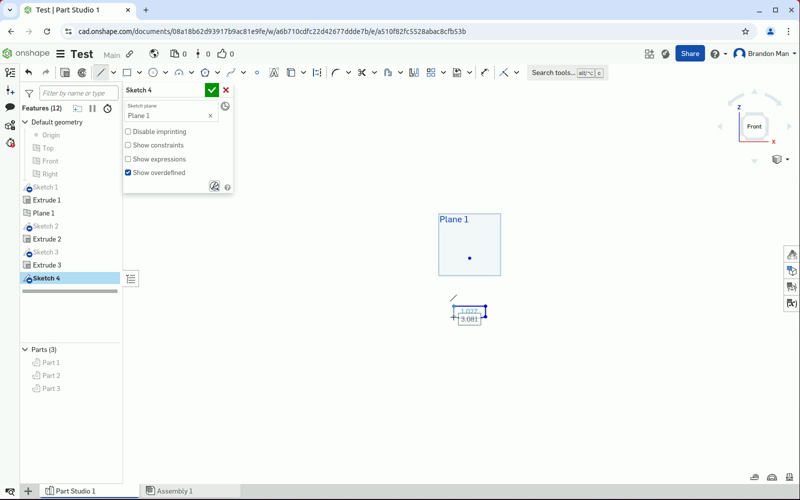
scroll(6)
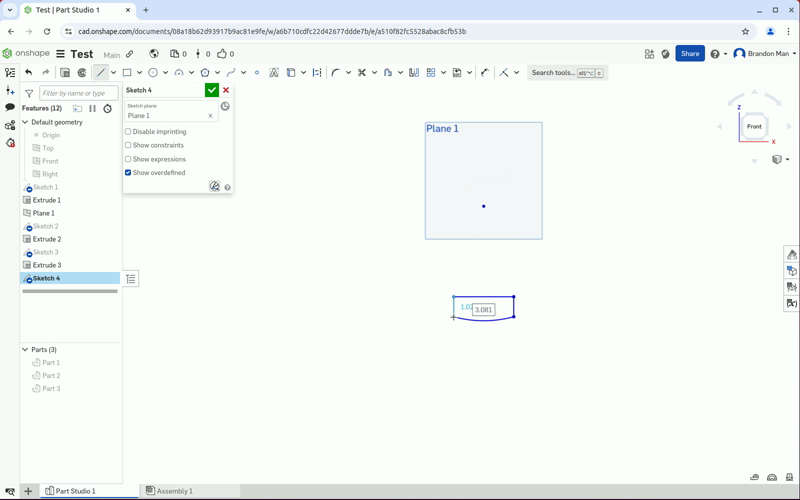
scroll(6)
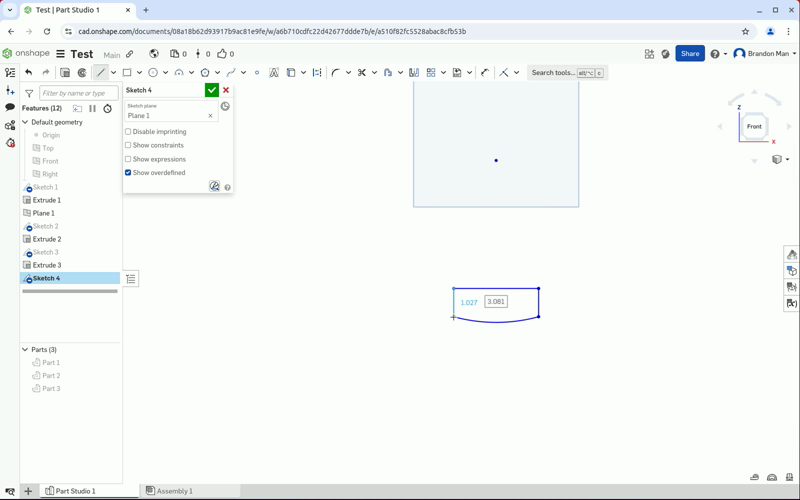
scroll(6)
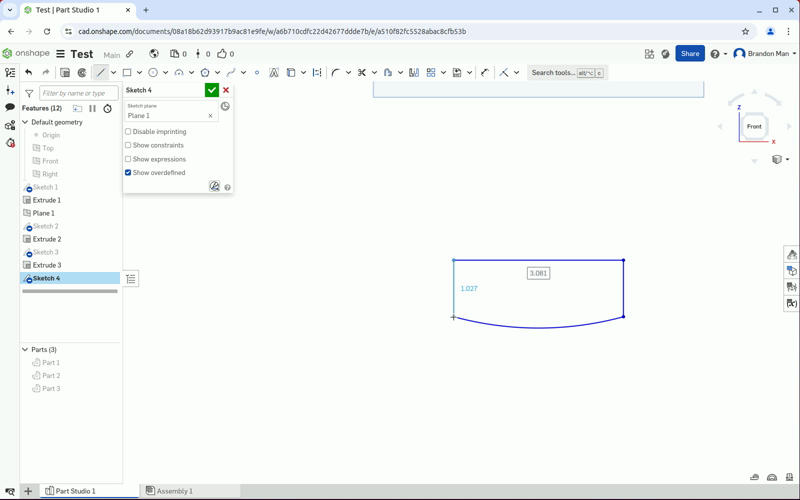
key_up(shift)
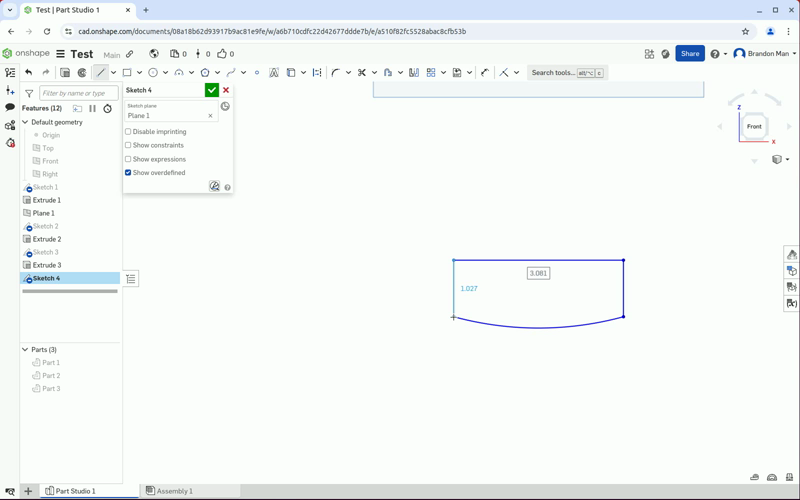
click(453, 316)
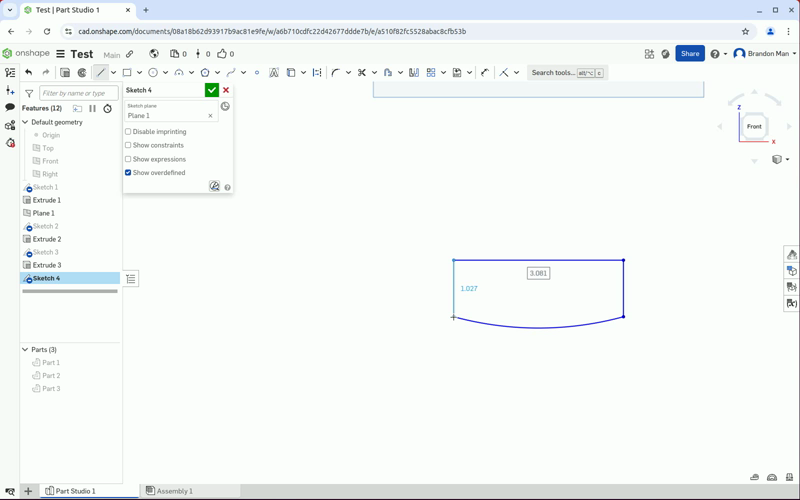
scroll(-6)
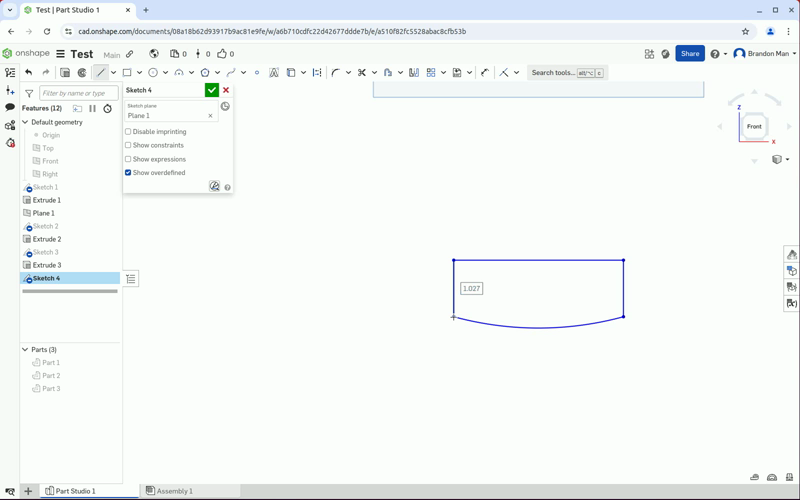
scroll(-6)
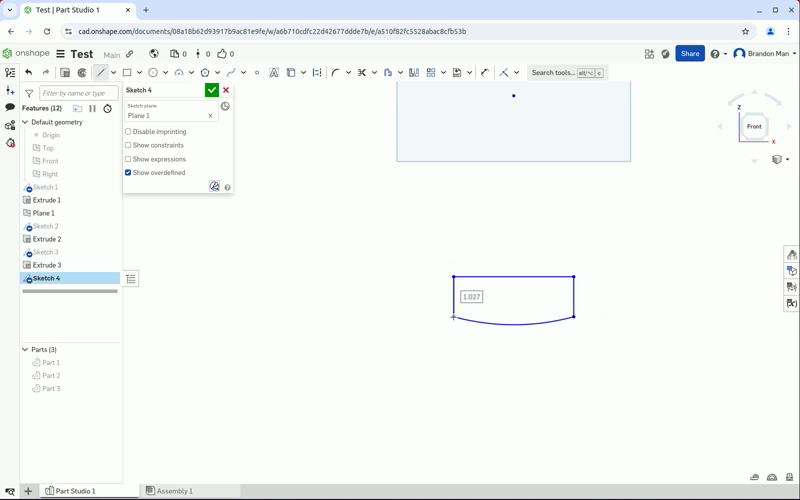
scroll(-6)
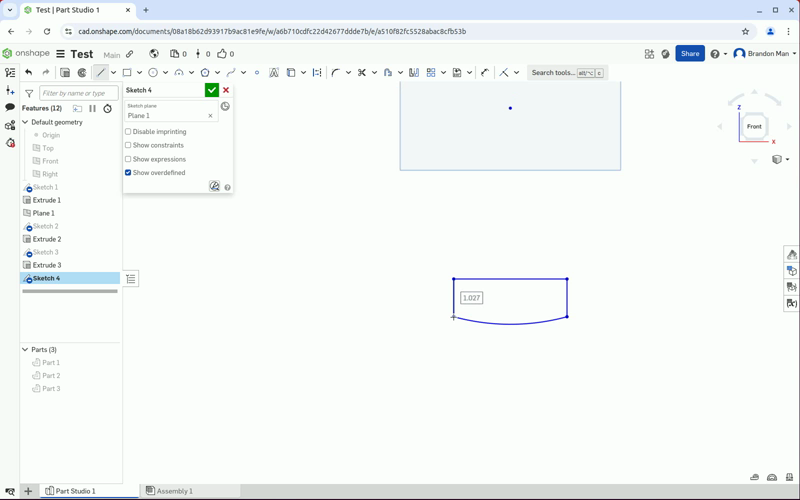
scroll(-6)
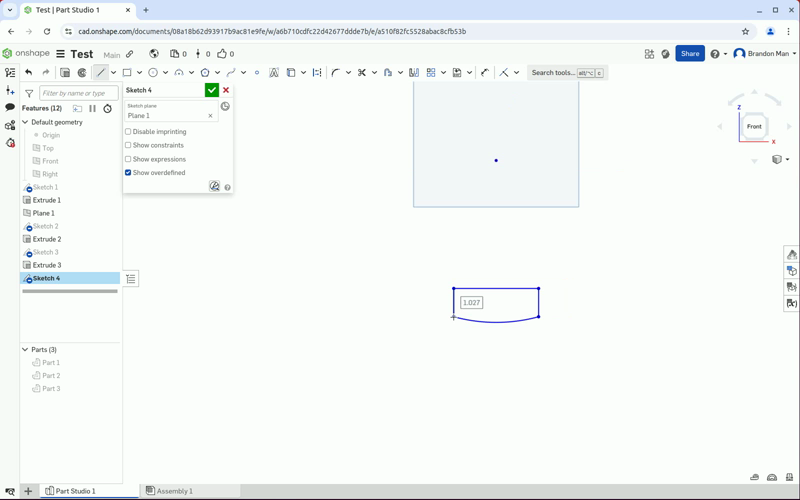
scroll(-6)
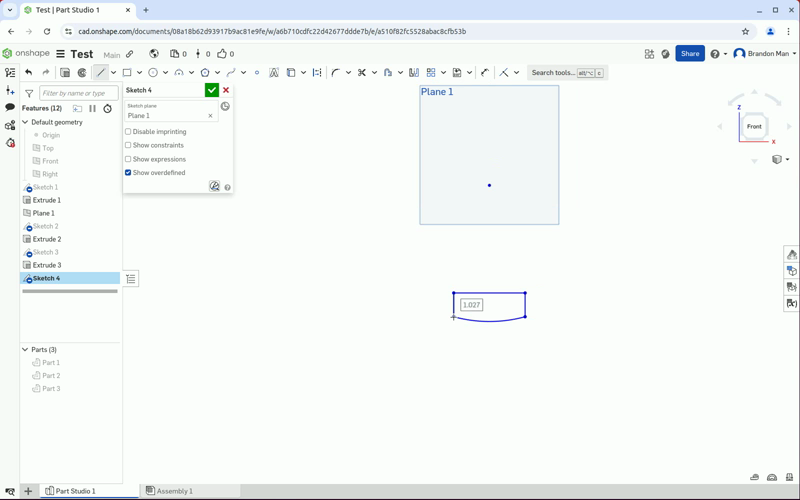
scroll(-6)
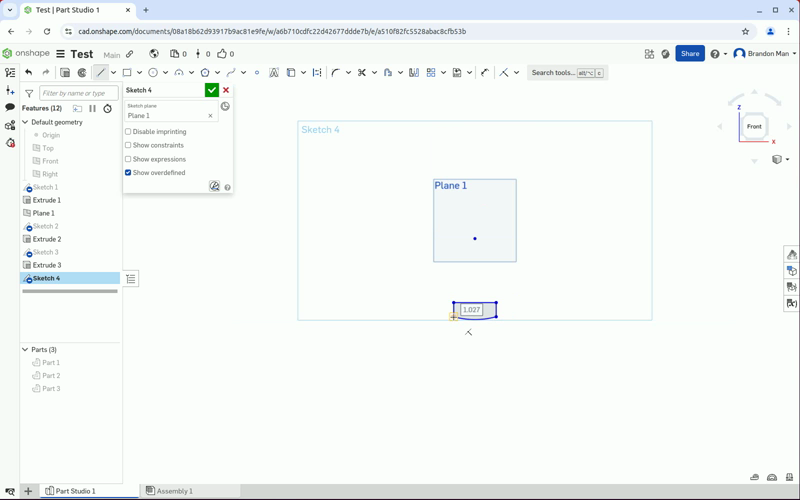
scroll(-6)
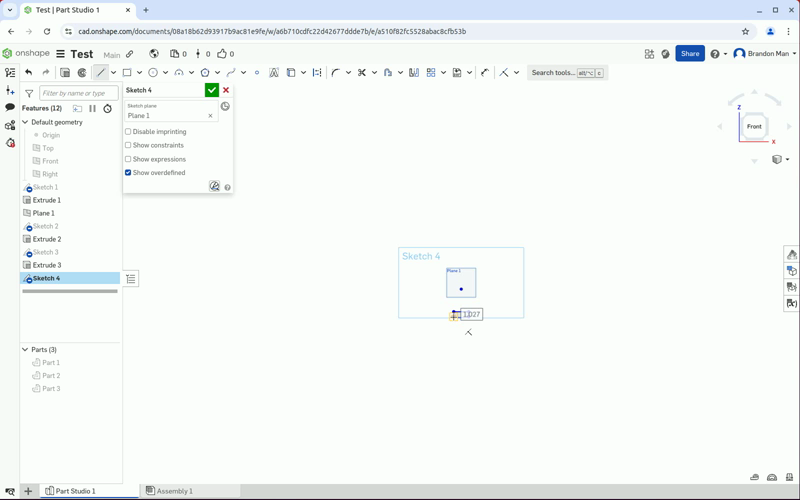
key(esc)
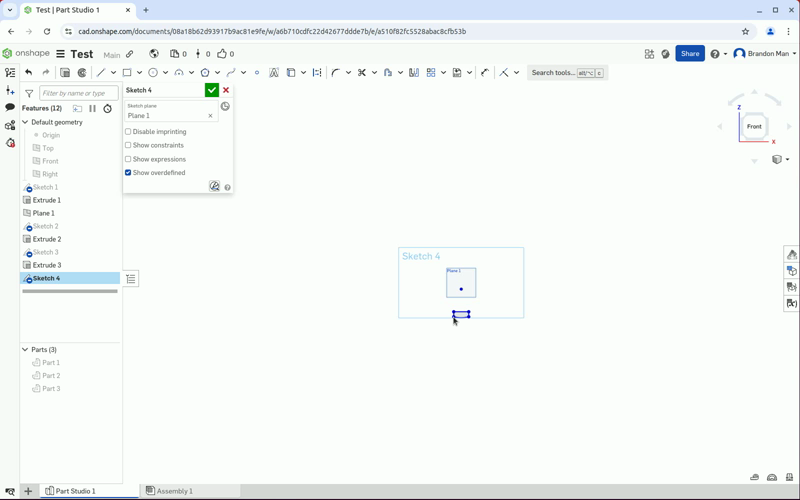
mouse_move(461, 315)
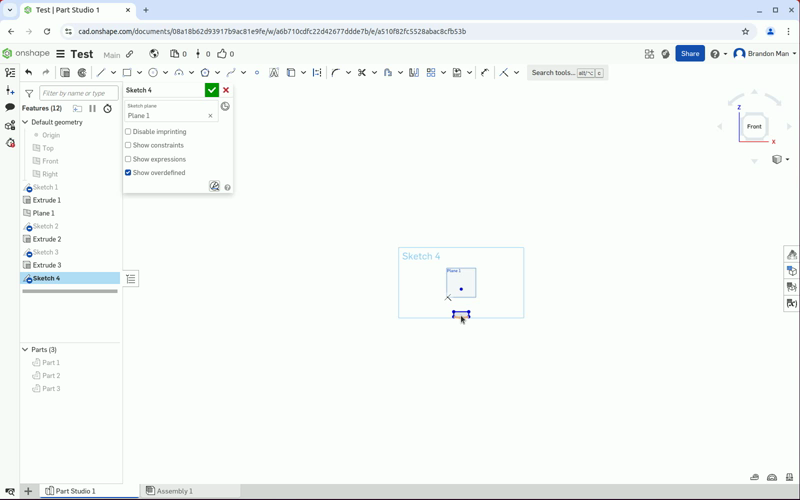
scroll(6)
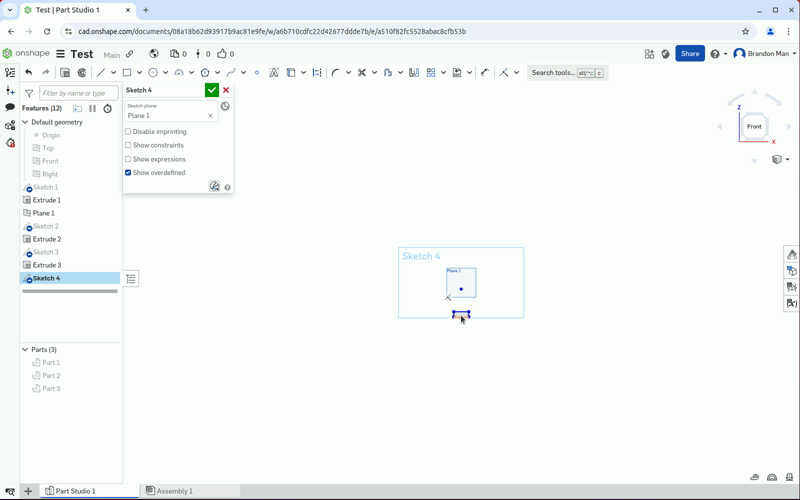
scroll(6)
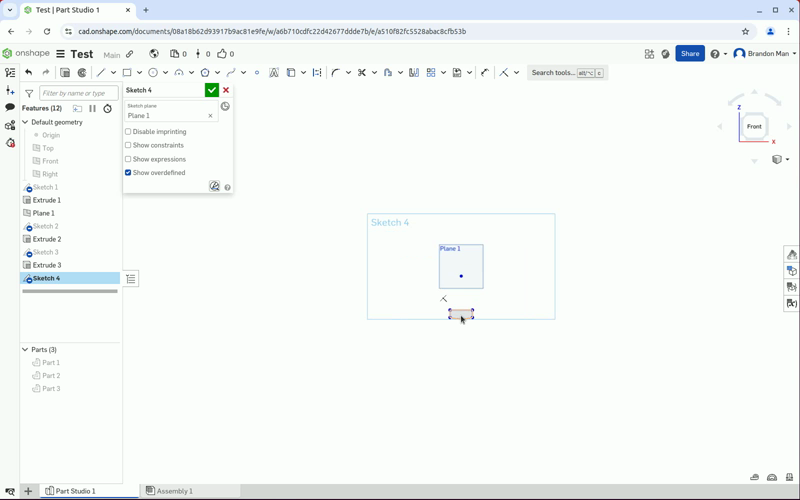
scroll(6)
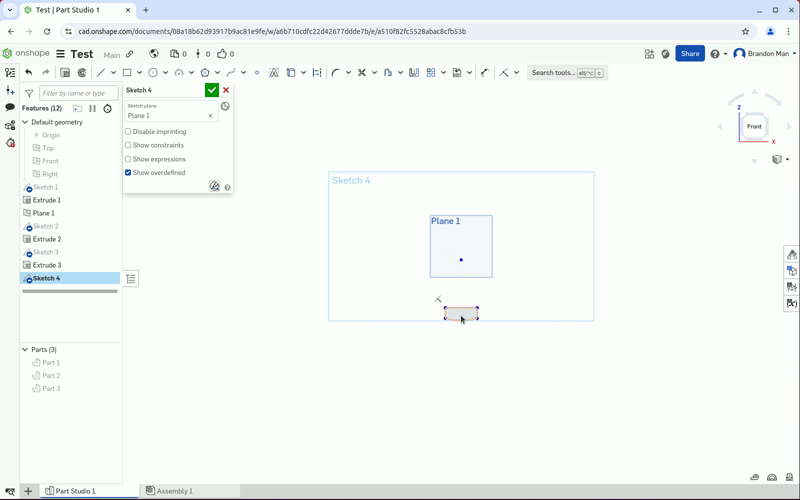
scroll(6)
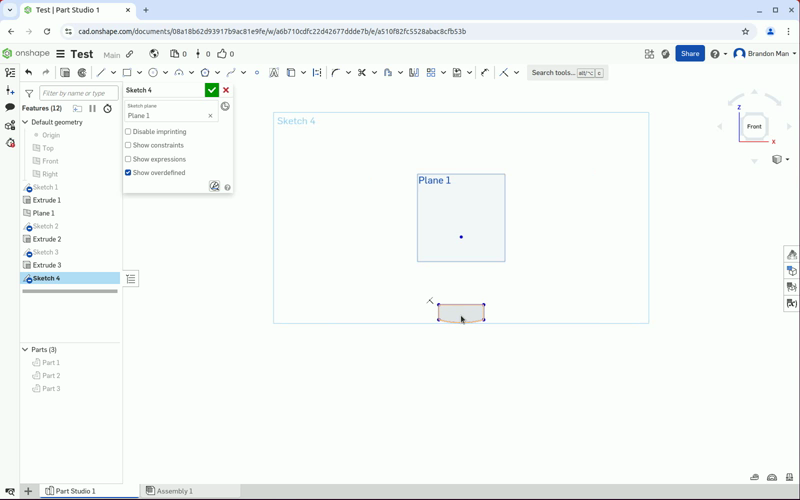
scroll(6)
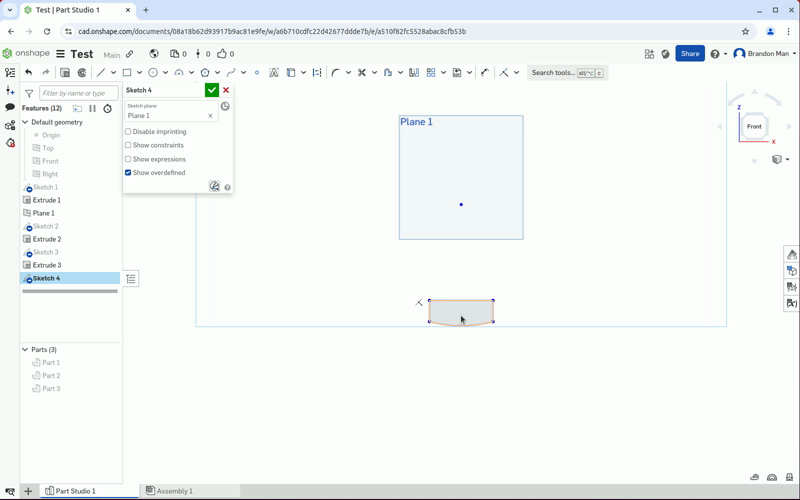
scroll(6)
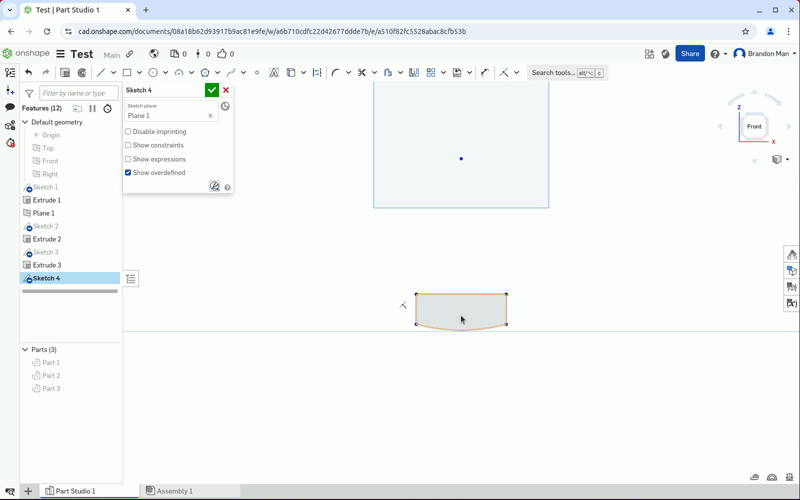
scroll(6)
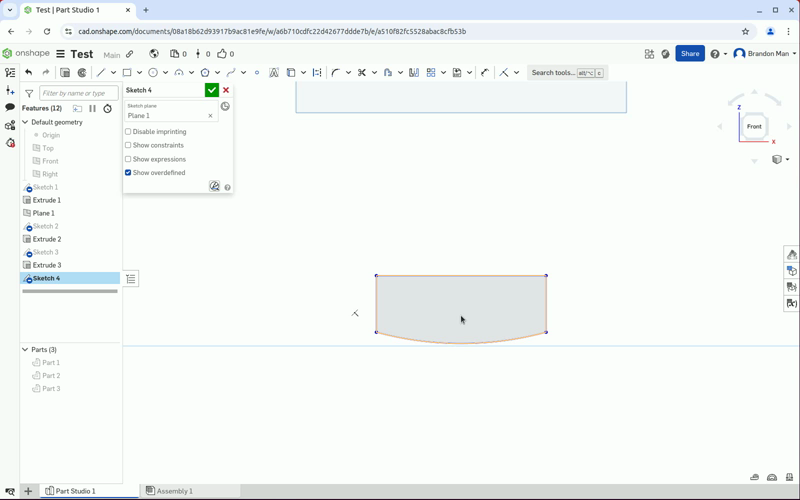
click(461, 315)
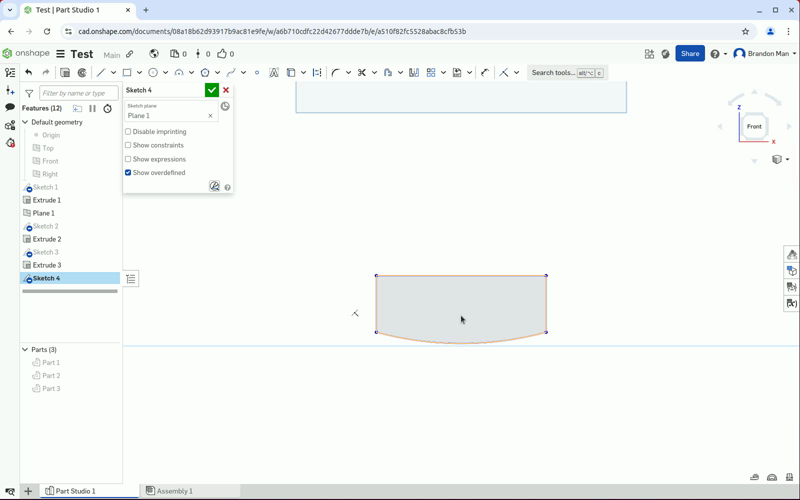
scroll(-6)
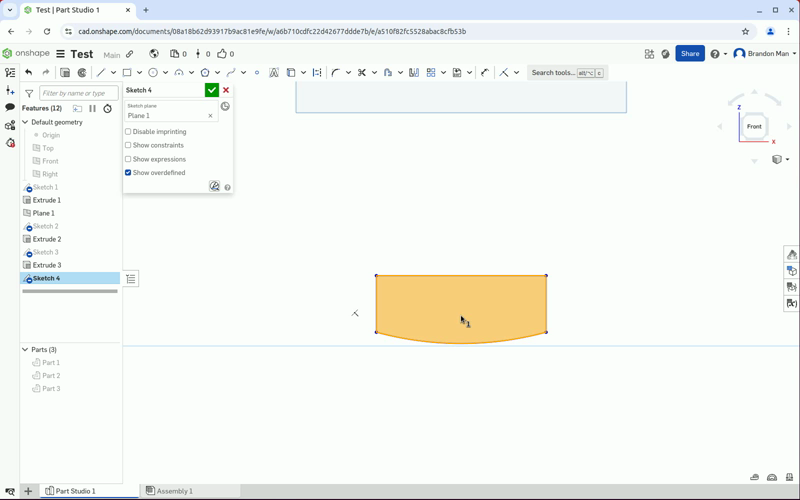
scroll(-6)
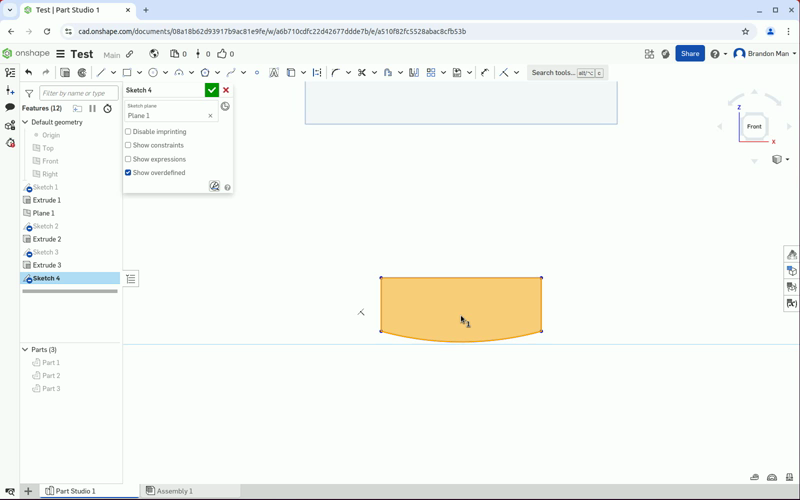
scroll(-6)
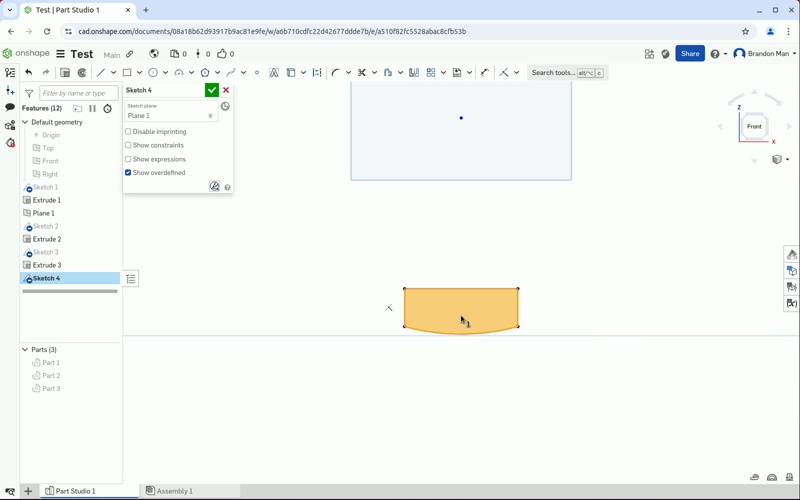
scroll(-6)
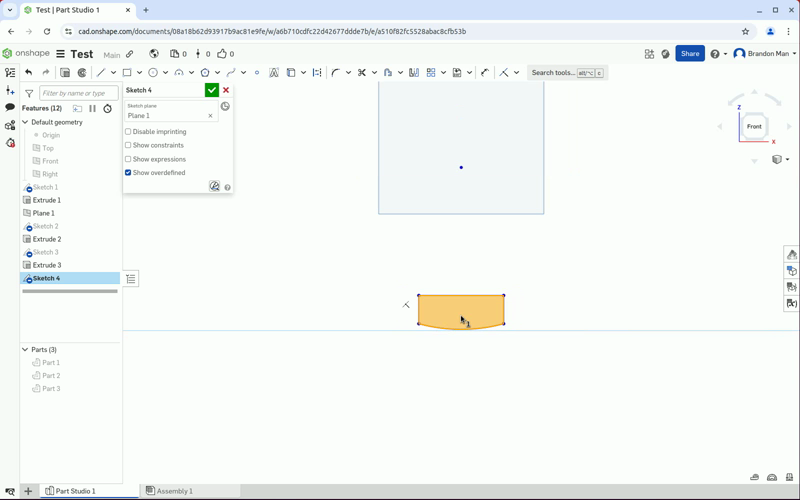
scroll(-6)
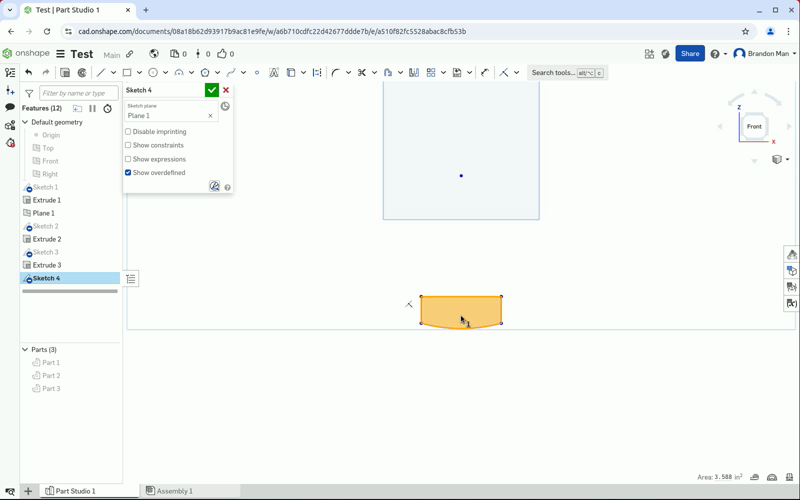
scroll(-6)
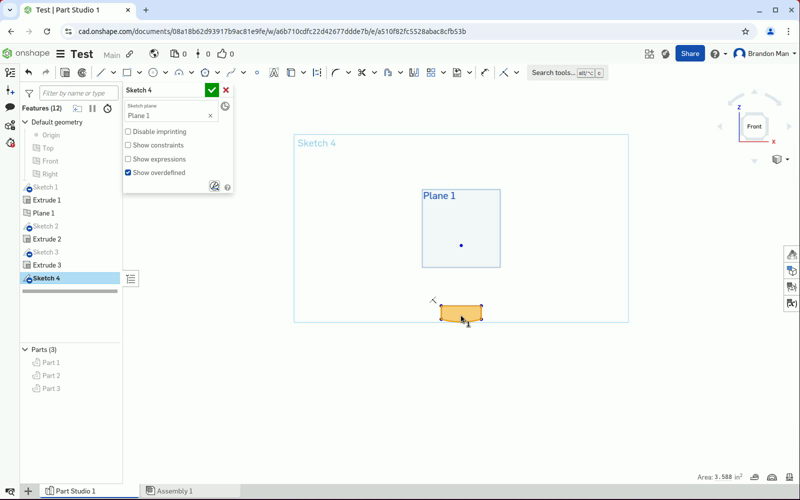
scroll(-6)
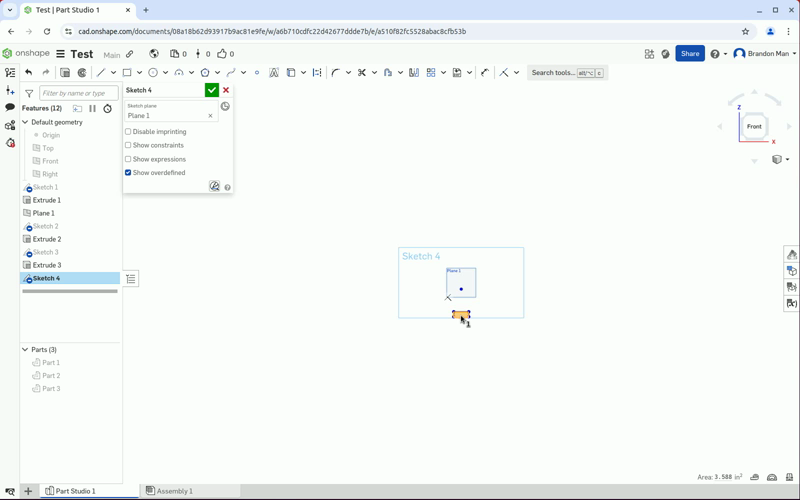
mouse_move(73, 352)
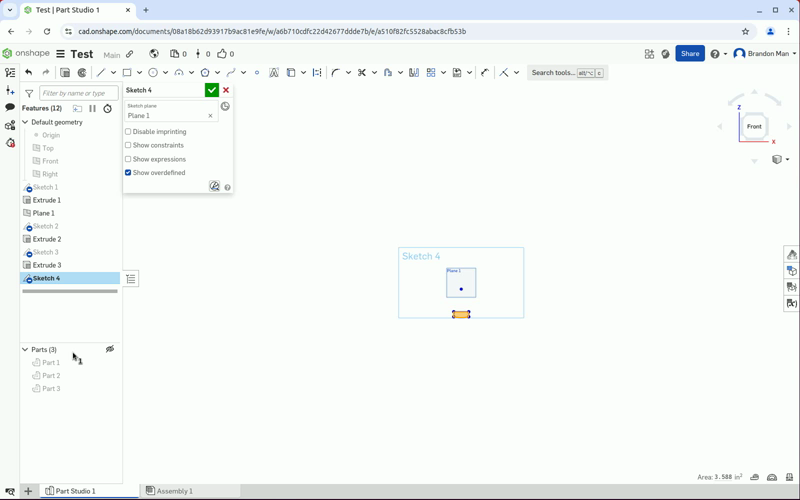
key(shift+y)
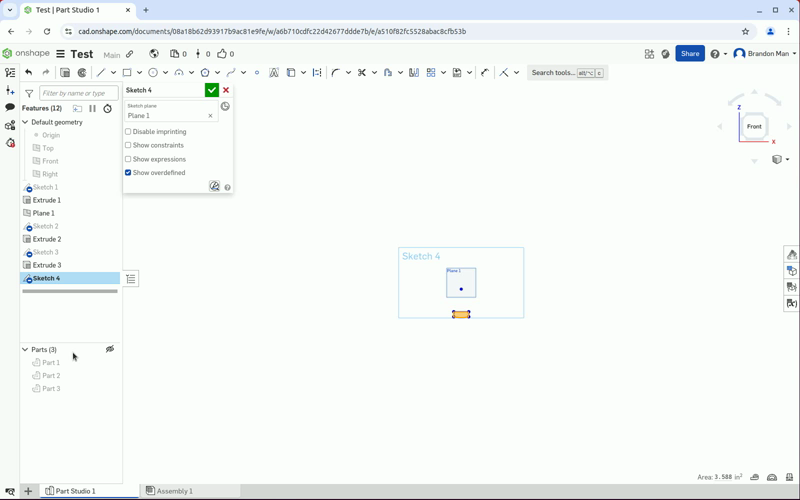
key(shift+e)
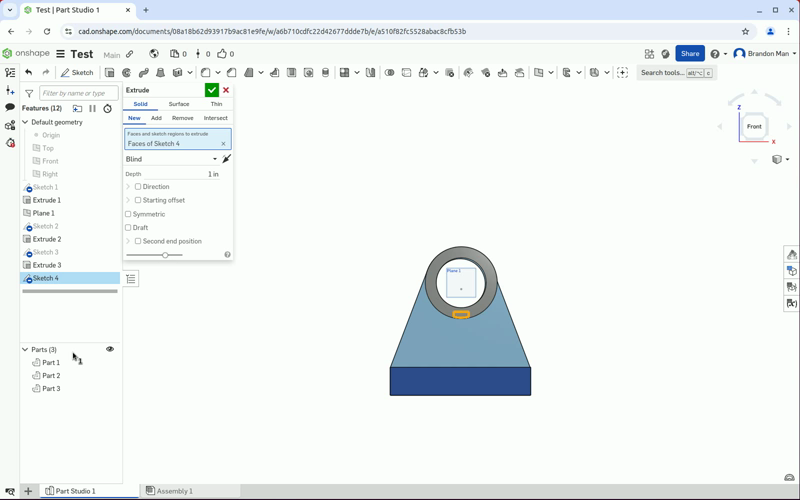
mouse_move(143, 106)
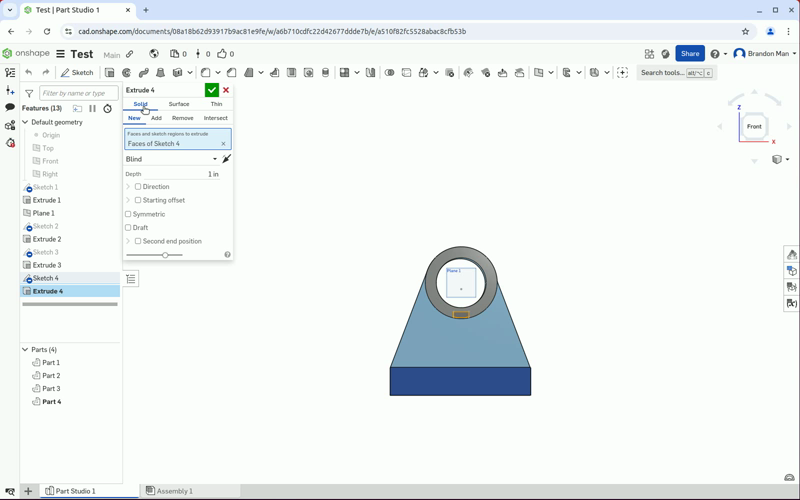
click(143, 106)
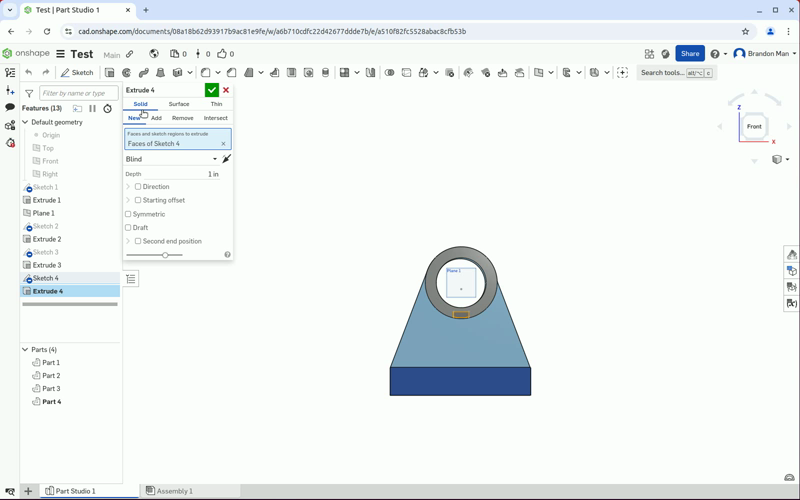
mouse_move(137, 120)
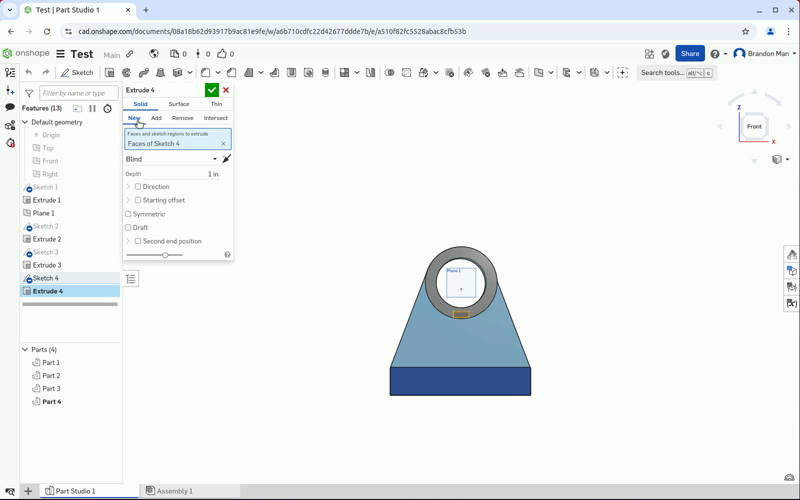
click(137, 120)
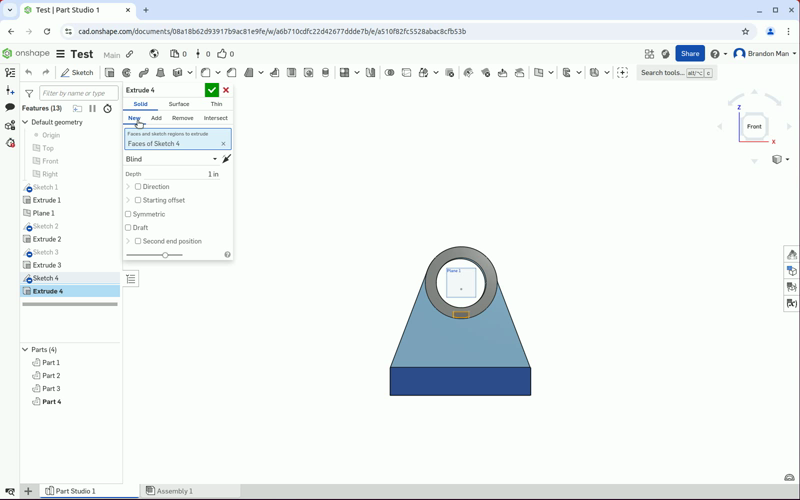
key(tab, 4)
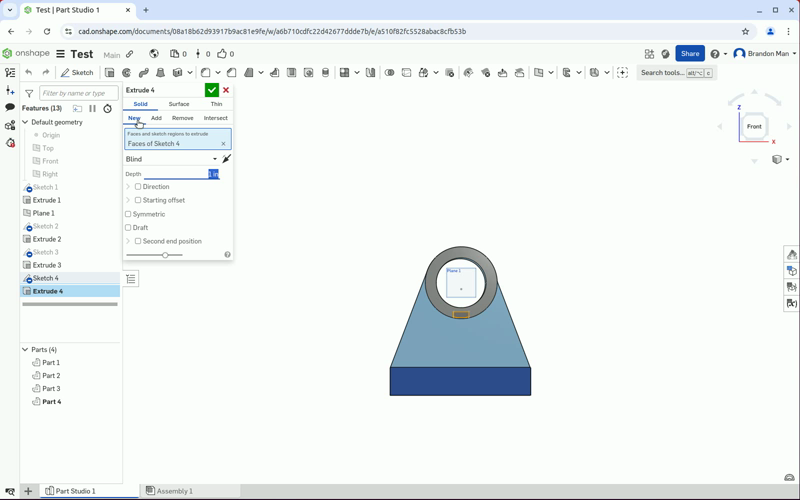
text(10.11)
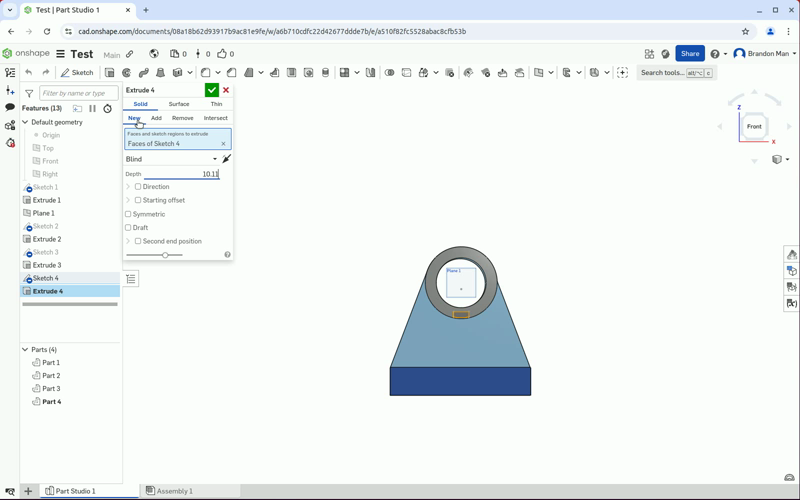
key(enter)
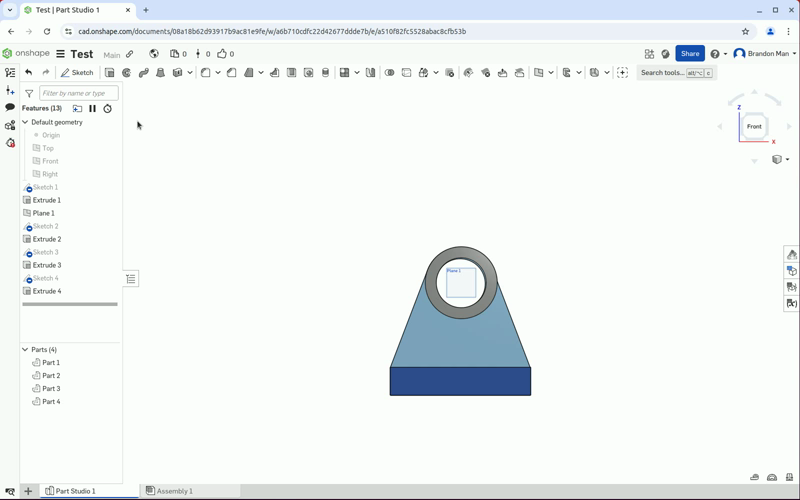
key(shift+h)
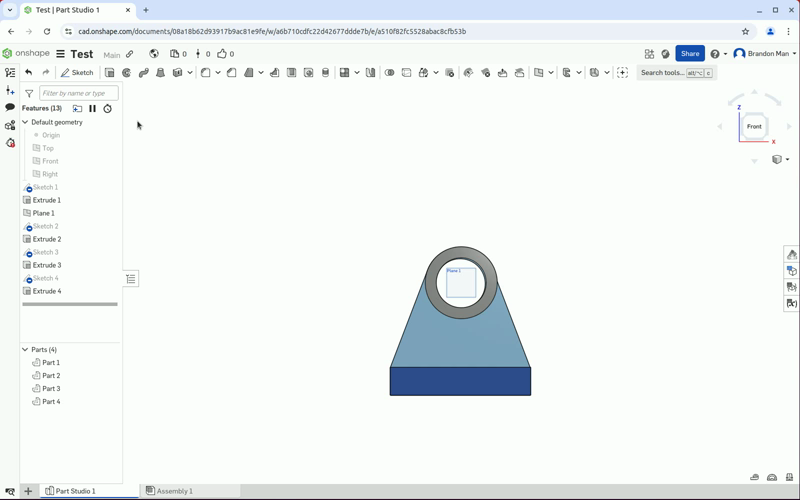
key(shift+h)
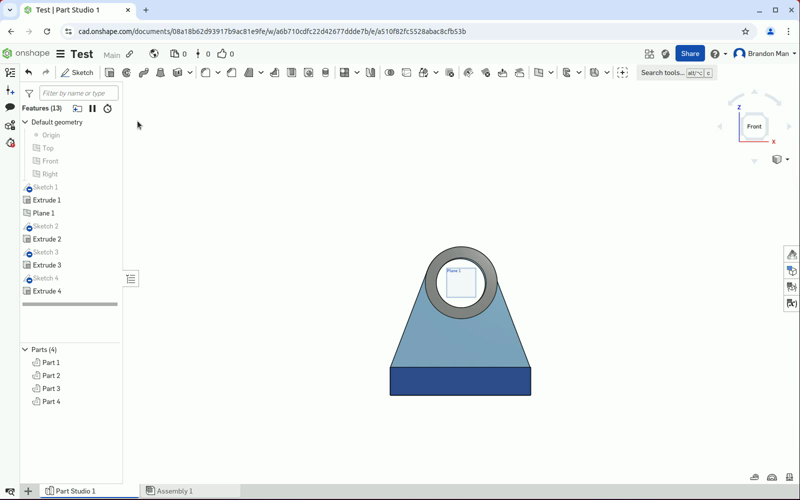
mouse_move(73, 189)
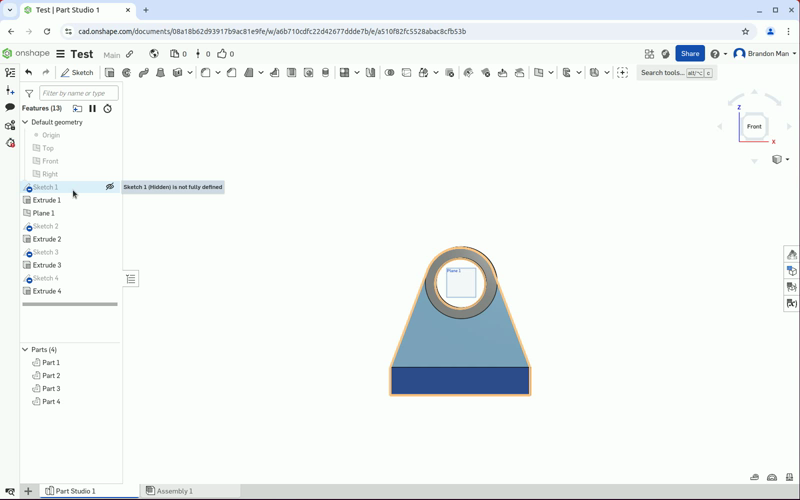
click(73, 189)
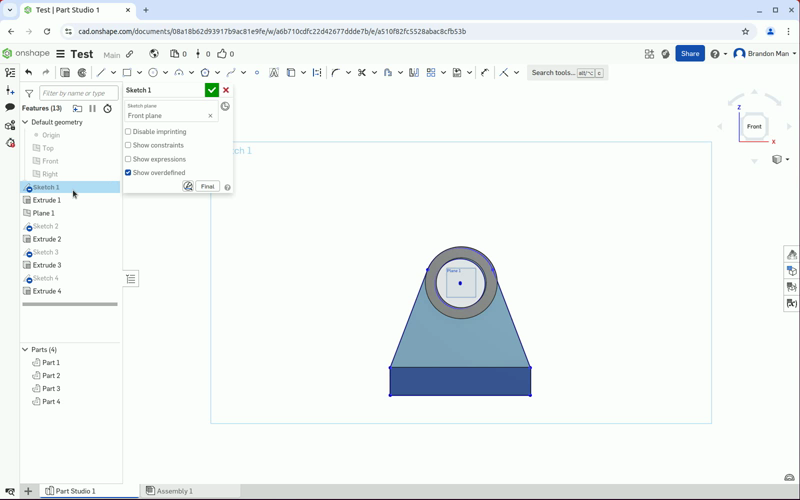
mouse_move(229, 92)
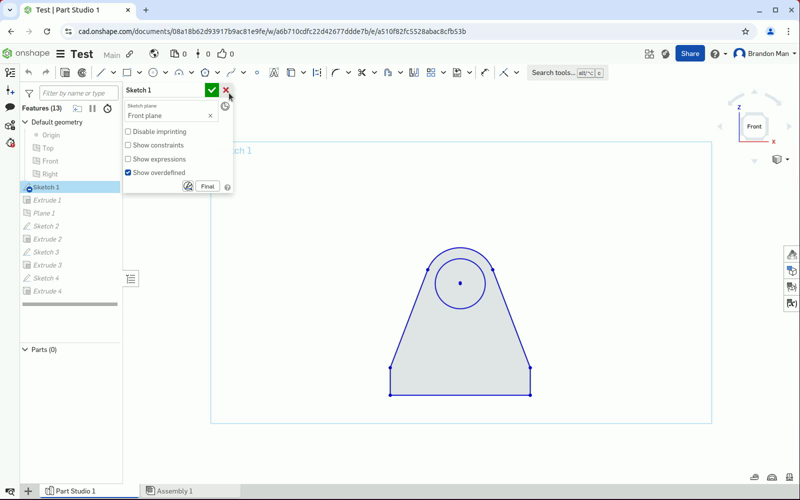
click(229, 92)
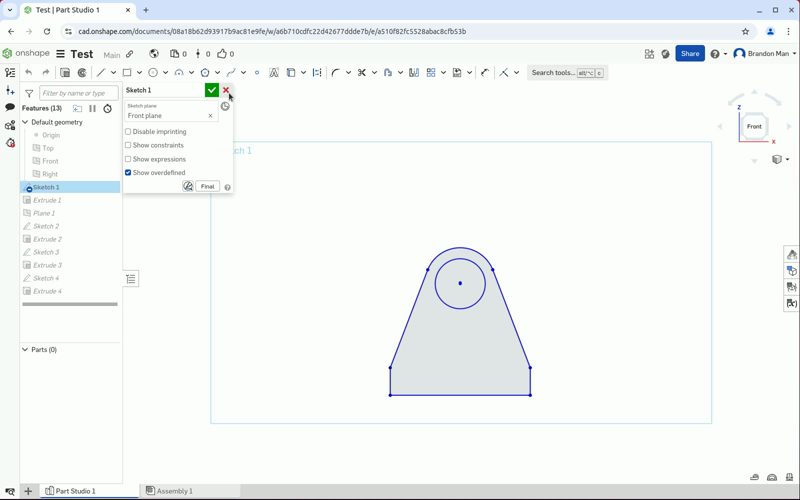
key(shift+s)
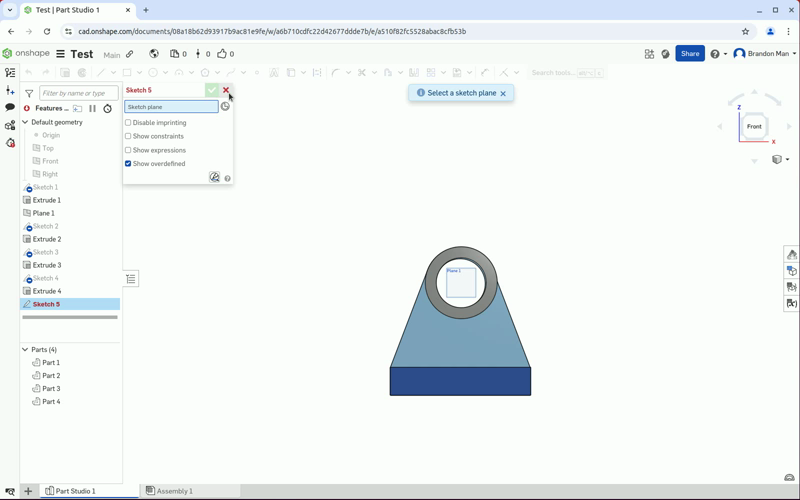
mouse_move(73, 215)
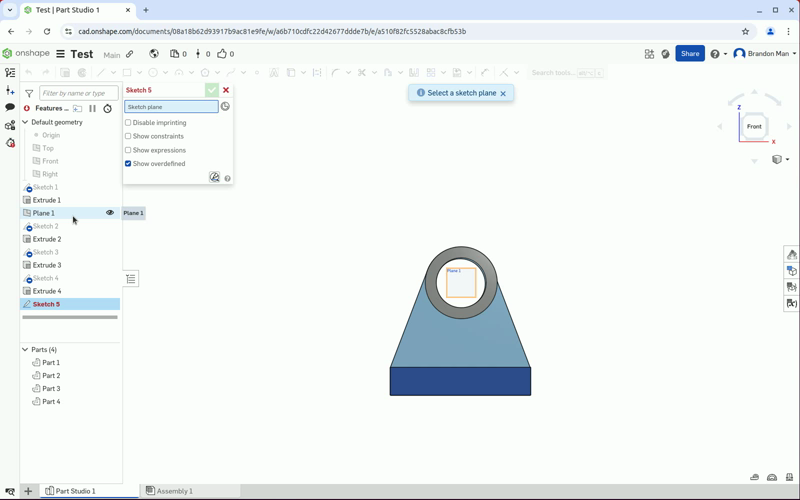
click(73, 215)
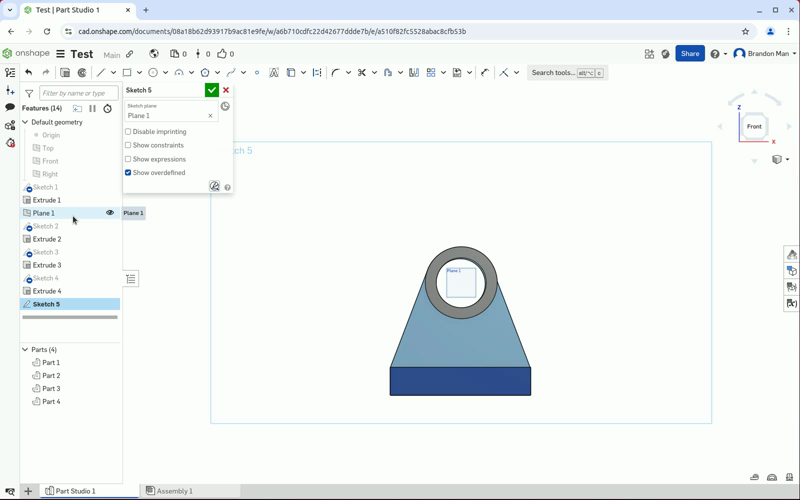
mouse_move(73, 352)
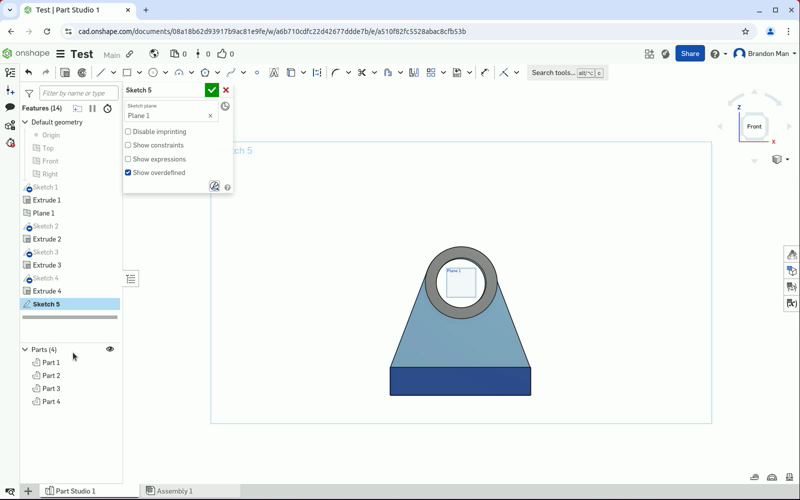
key(y)
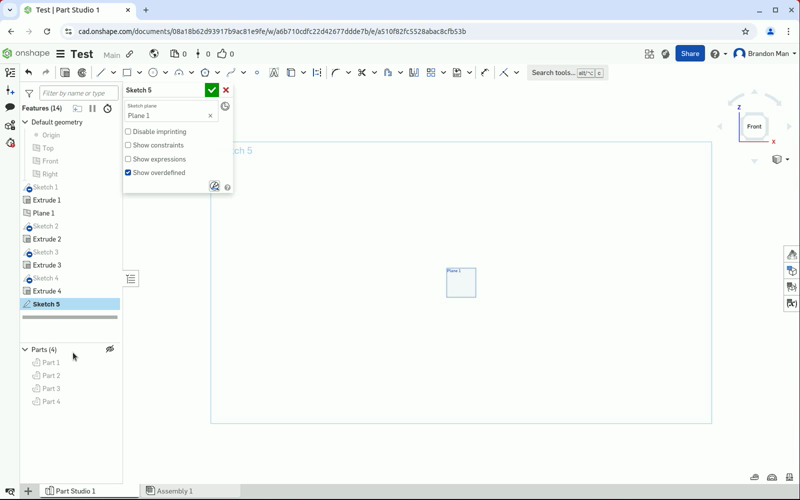
key(l)
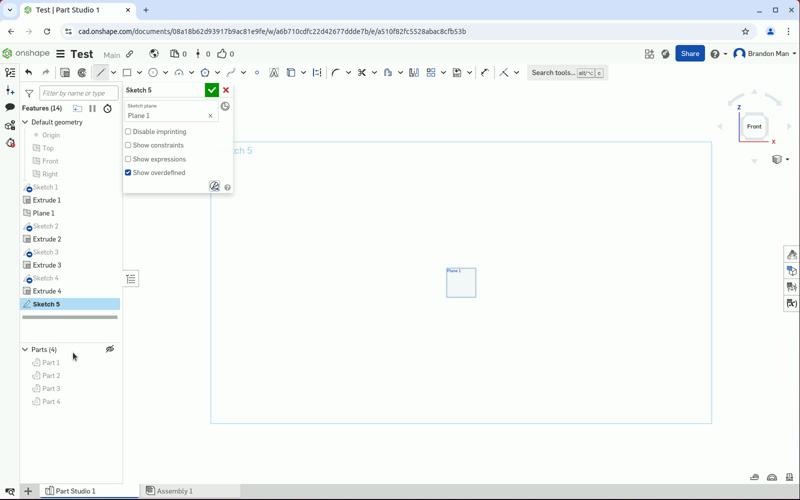
key_down(shift)
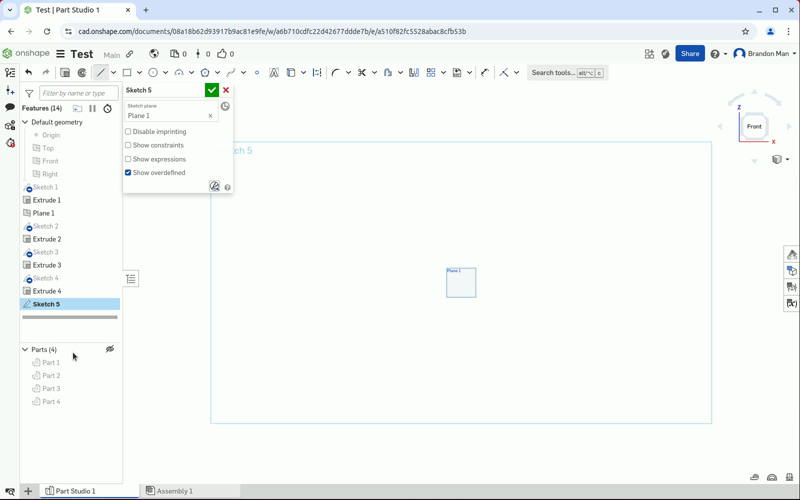
mouse_move(453, 367)
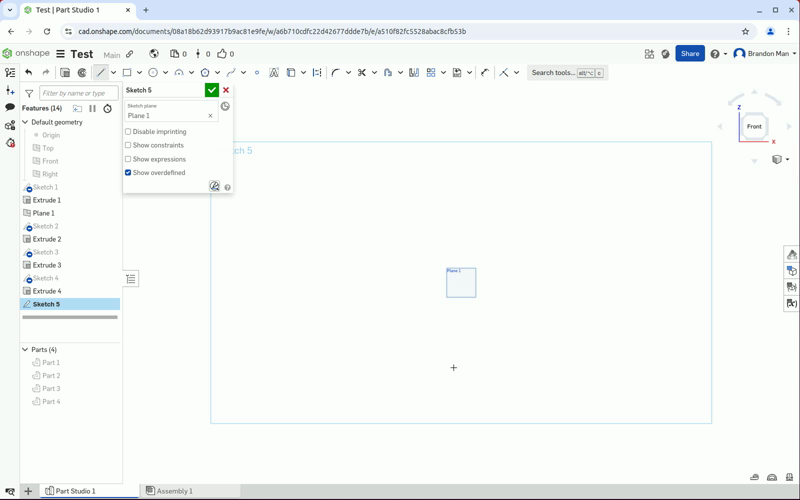
click(453, 367)
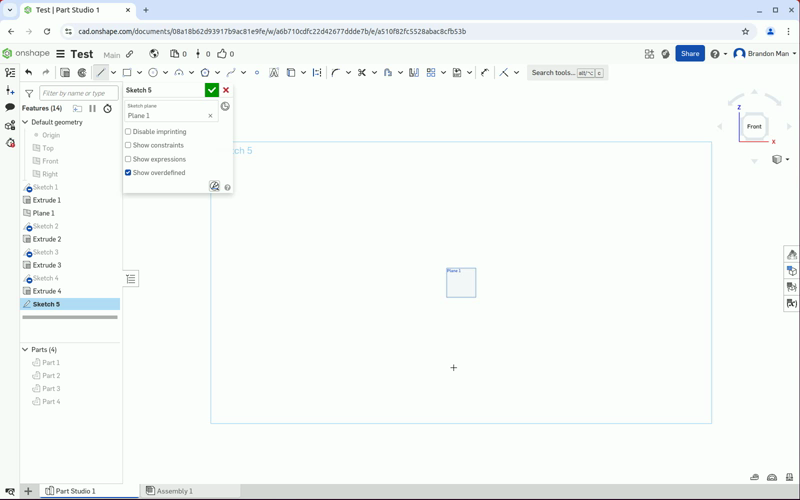
key_up(shift)
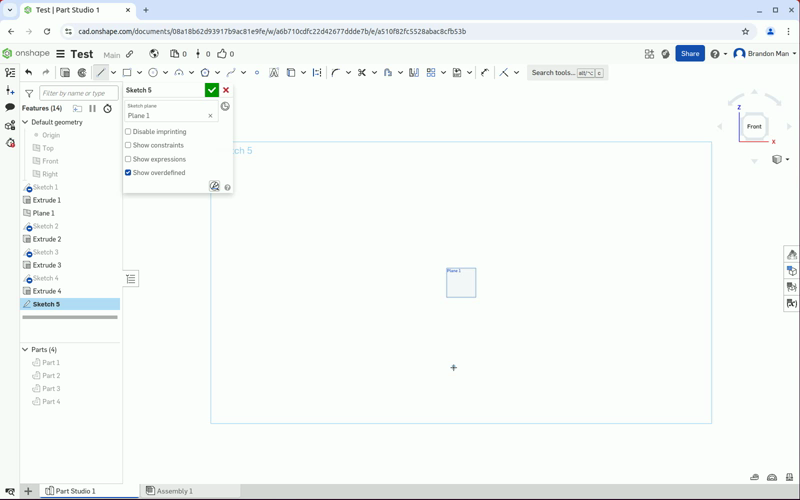
key_down(shift)
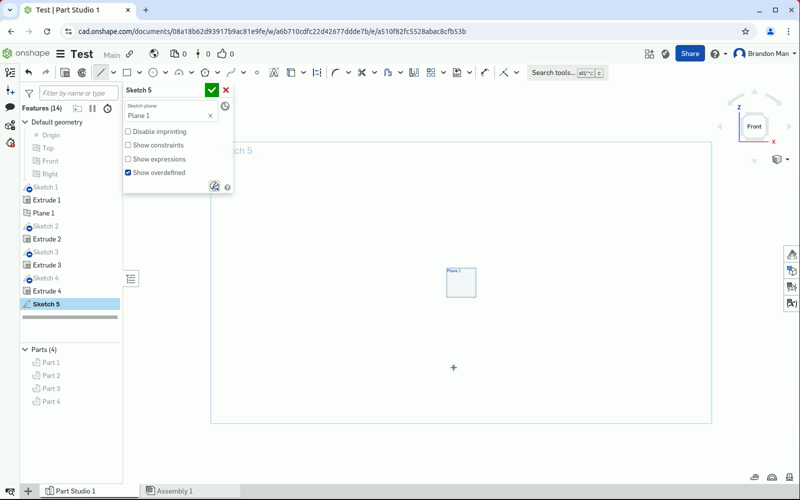
mouse_move(483, 367)
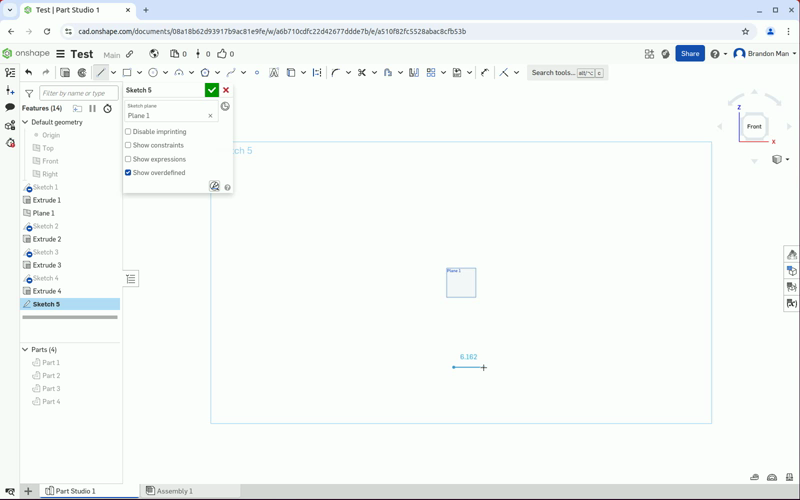
mouse_move(468, 367)
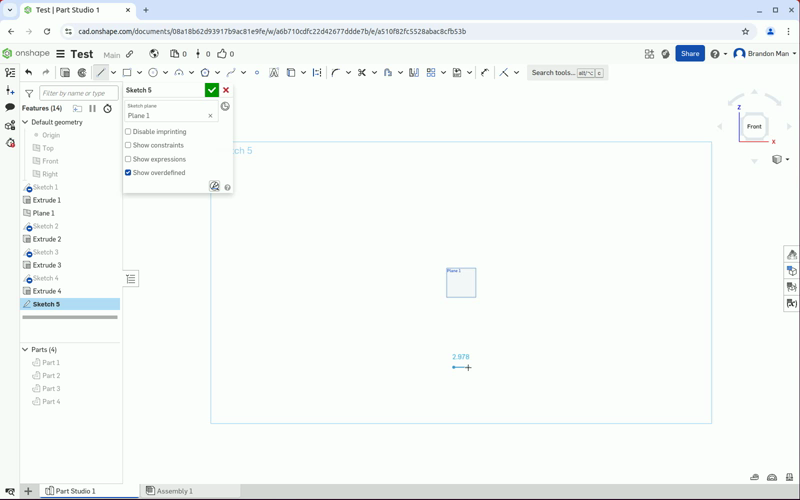
click(468, 367)
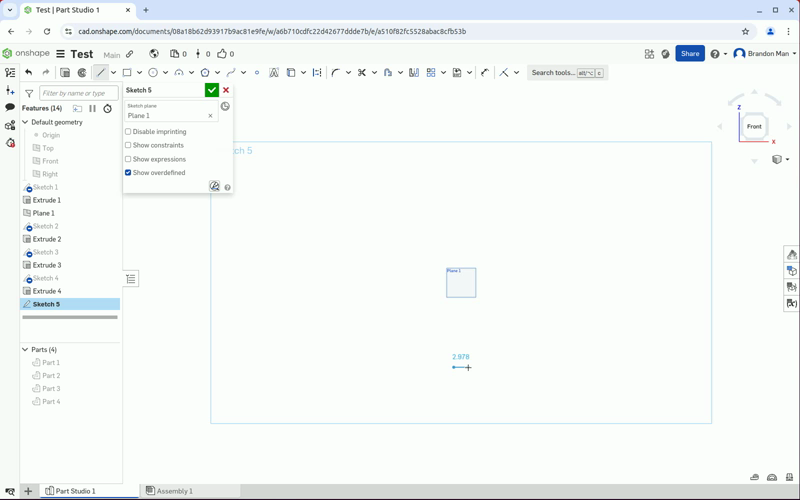
key_up(shift)
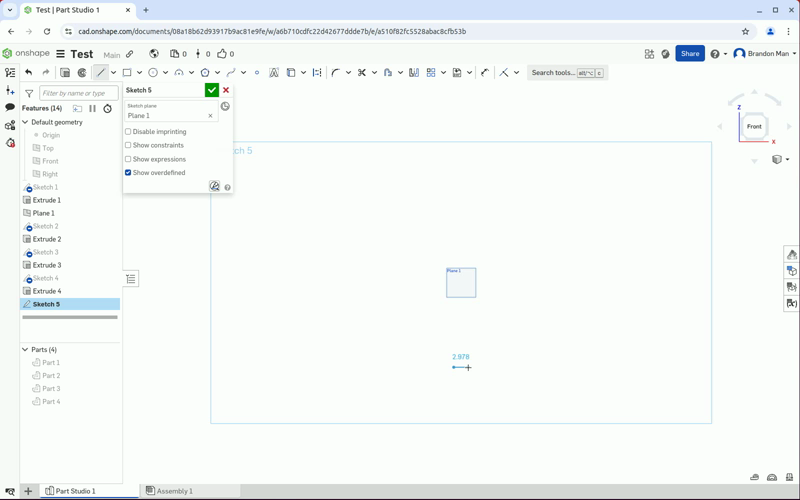
key_down(shift)
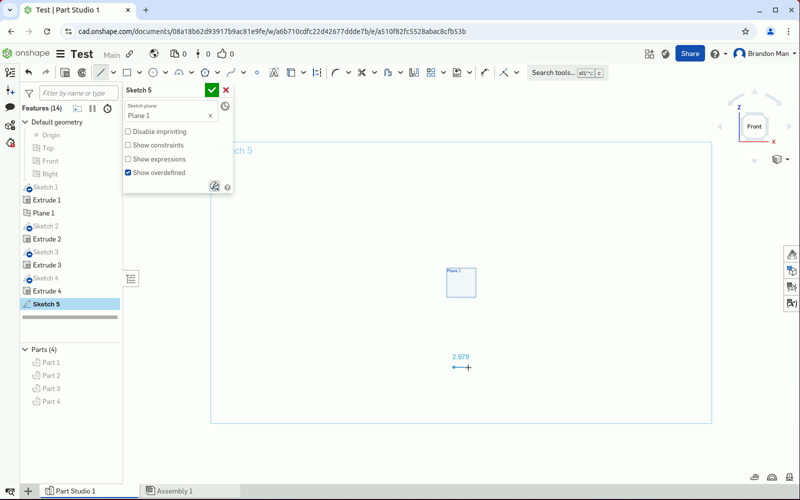
mouse_move(498, 367)
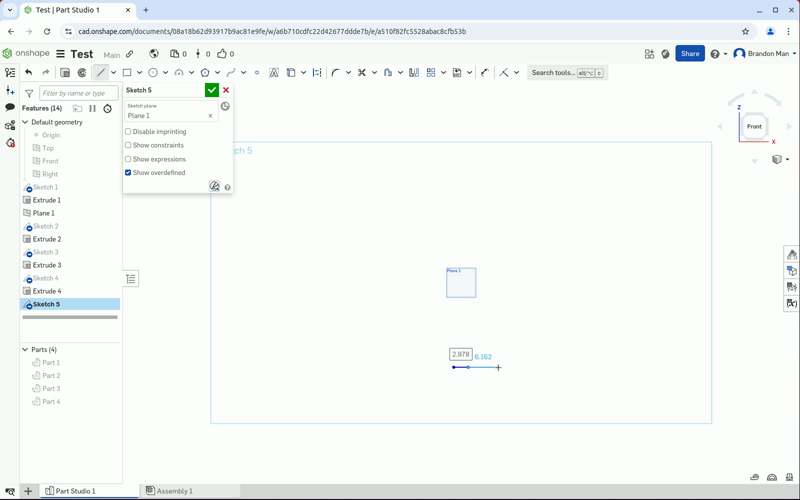
mouse_move(468, 316)
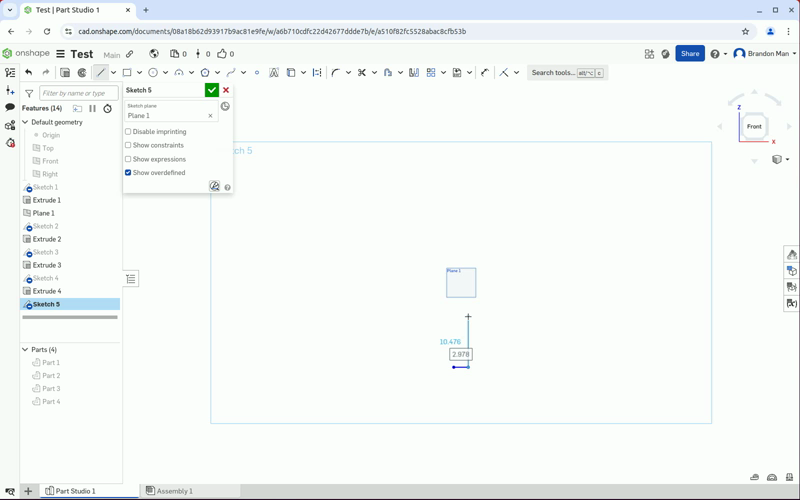
click(468, 316)
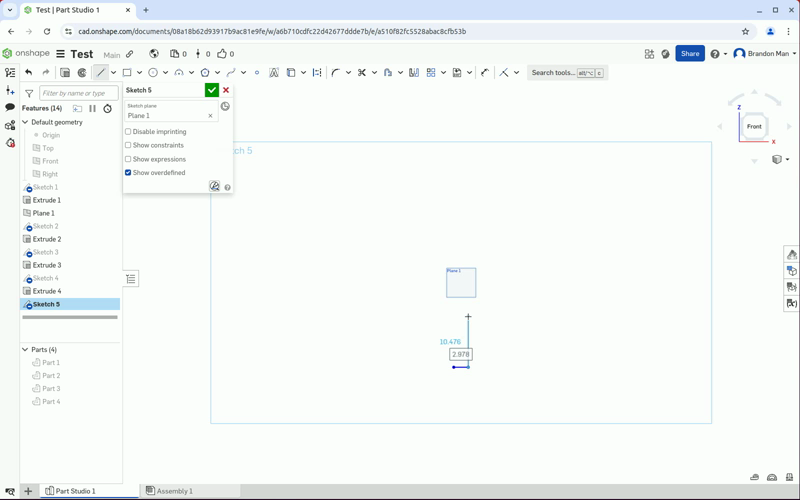
key_up(shift)
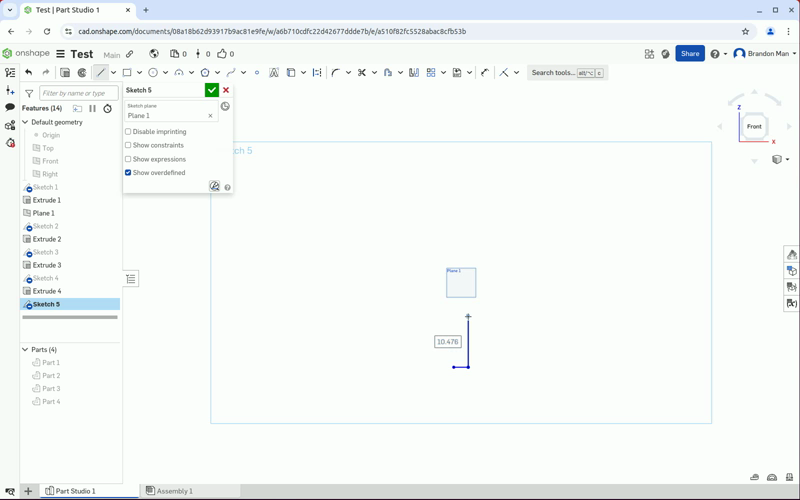
key(esc)
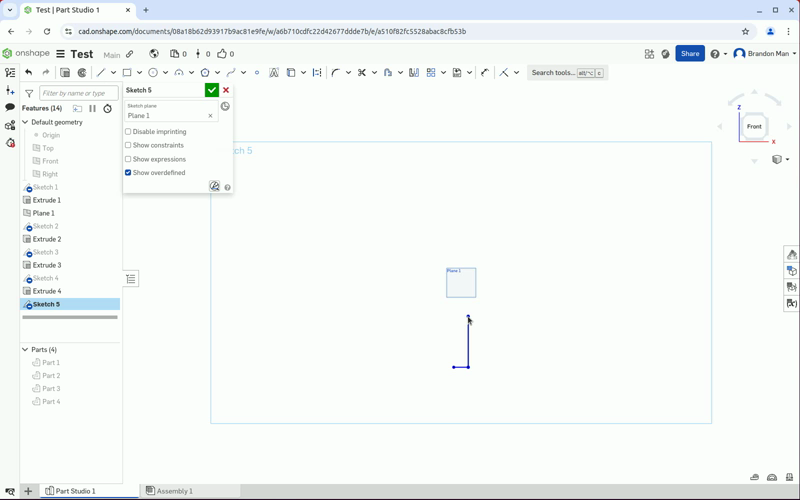
key(a)
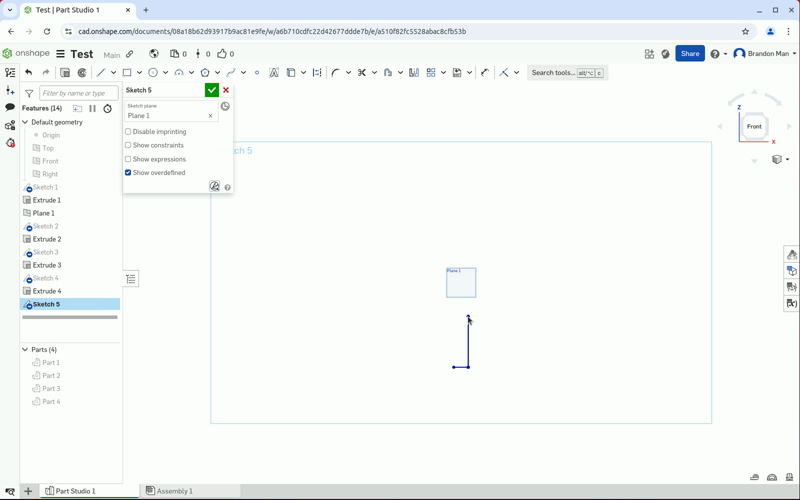
mouse_move(468, 316)
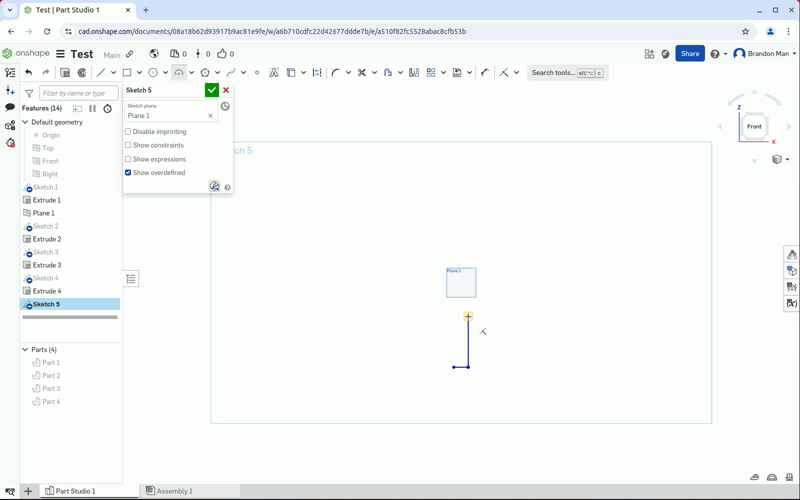
click(468, 316)
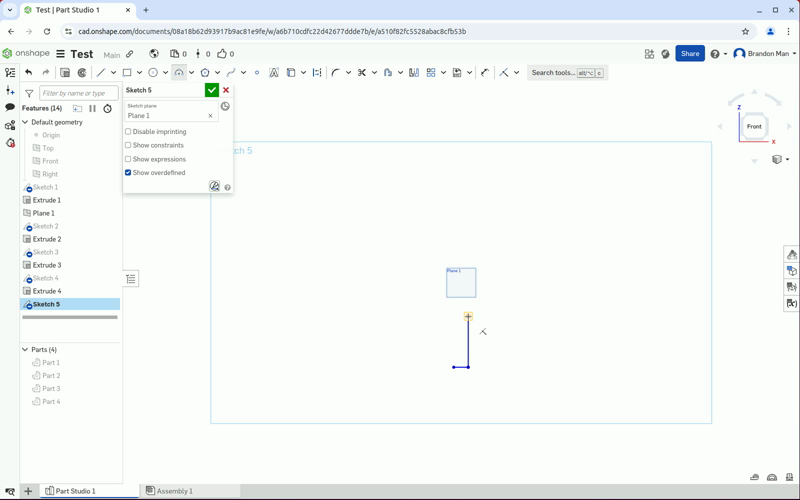
key_down(shift)
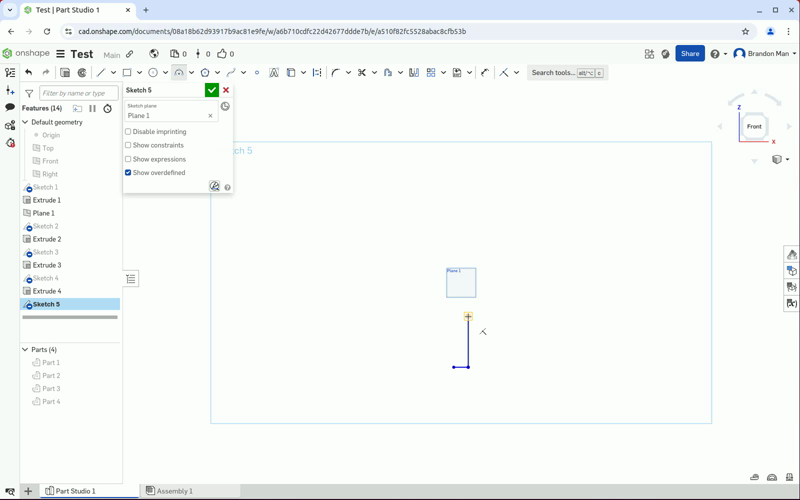
mouse_move(453, 316)
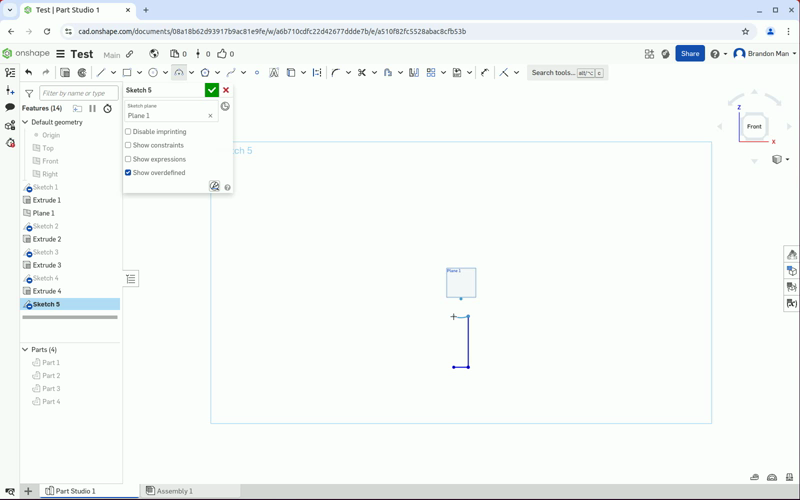
click(453, 316)
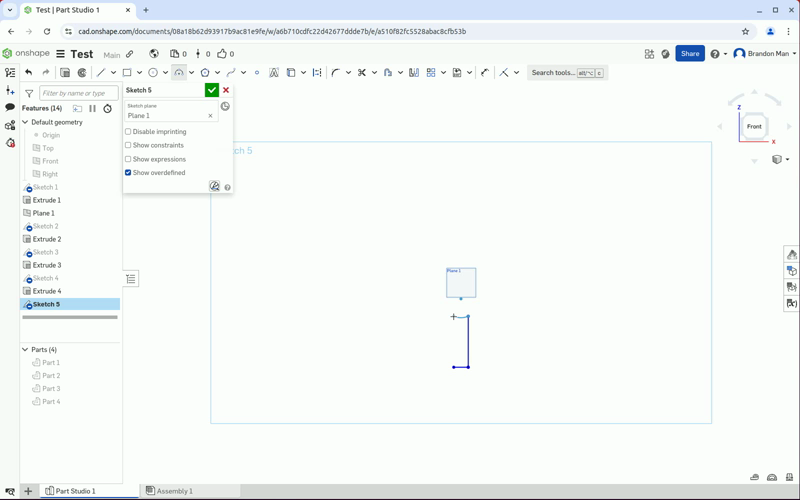
mouse_move(461, 316)
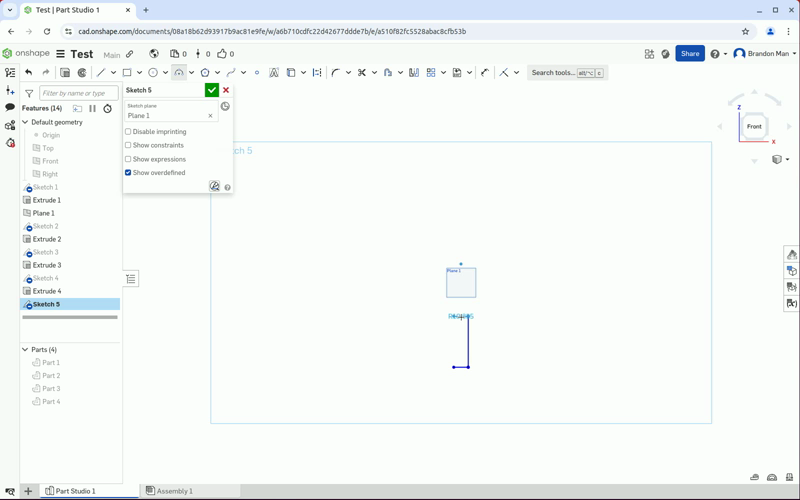
click(461, 316)
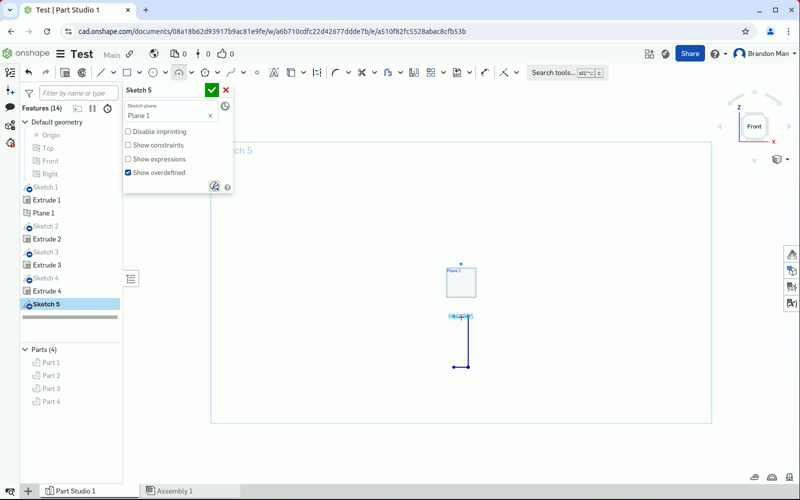
key_up(shift)
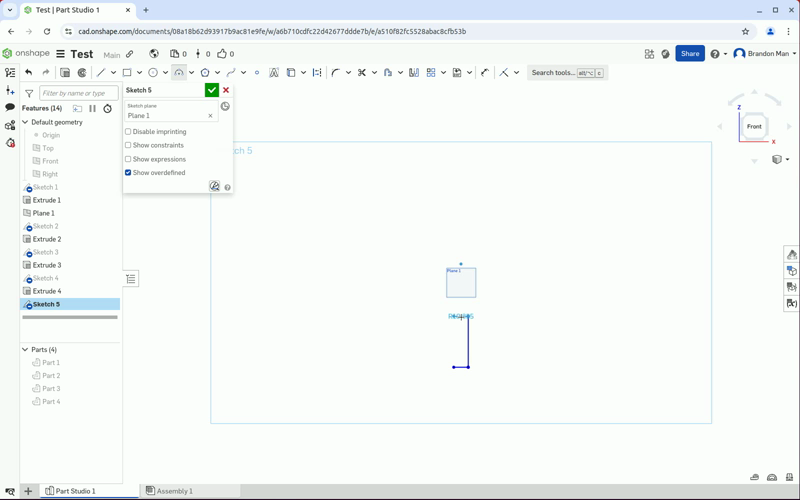
key(esc)
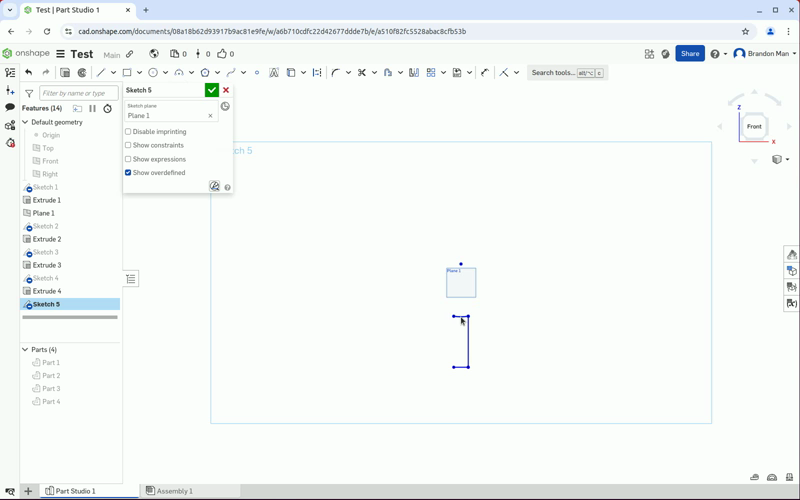
key(l)
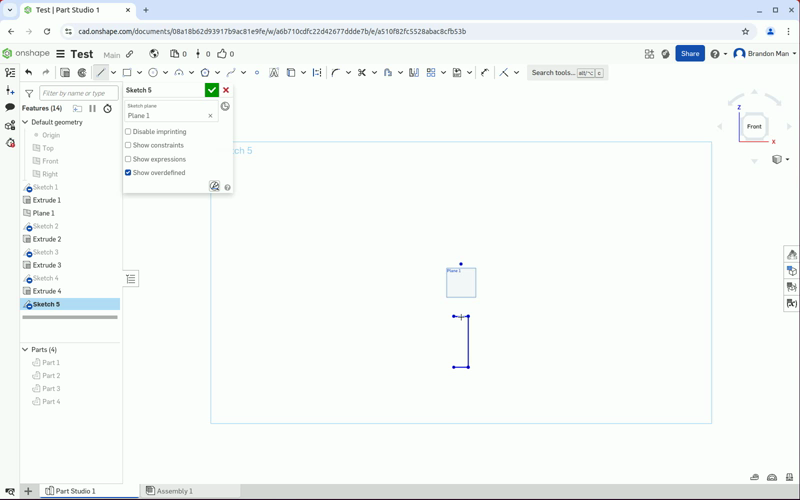
mouse_move(453, 316)
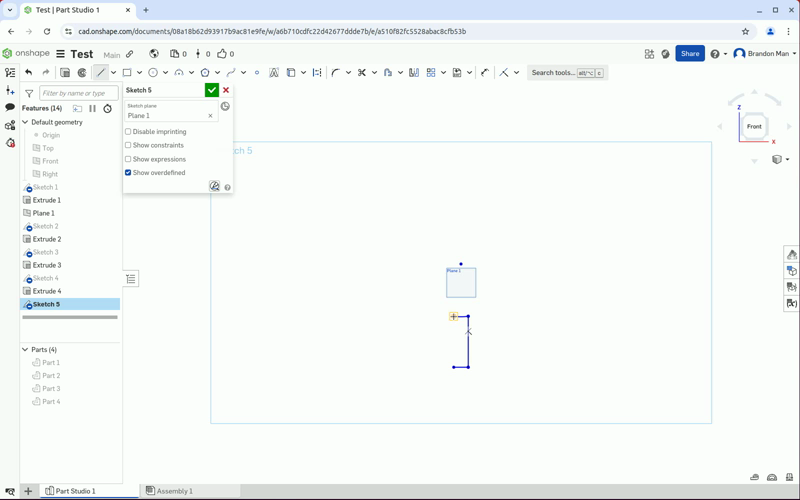
click(453, 316)
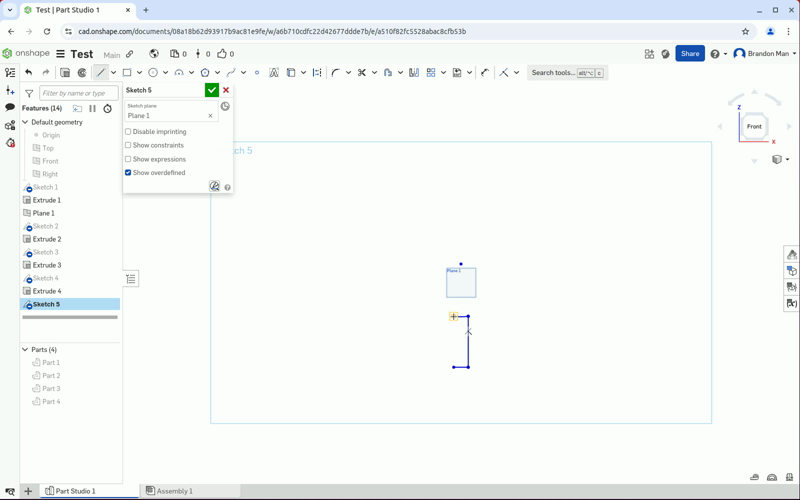
mouse_move(483, 316)
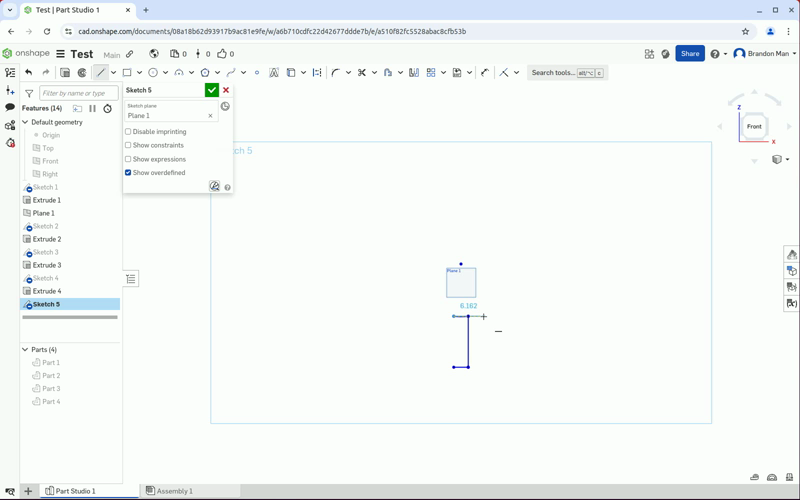
key_down(shift)
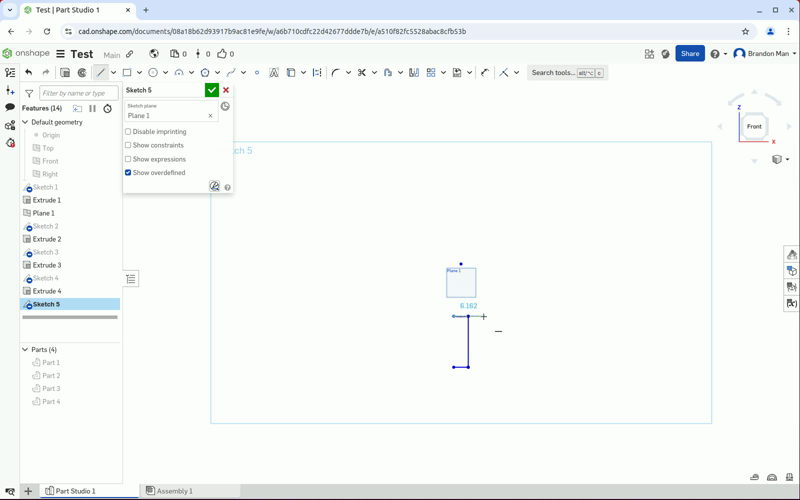
mouse_move(453, 367)
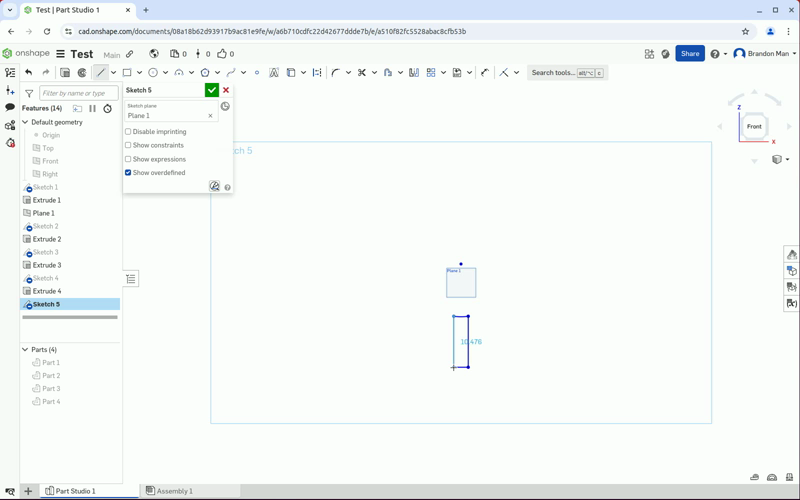
key_up(shift)
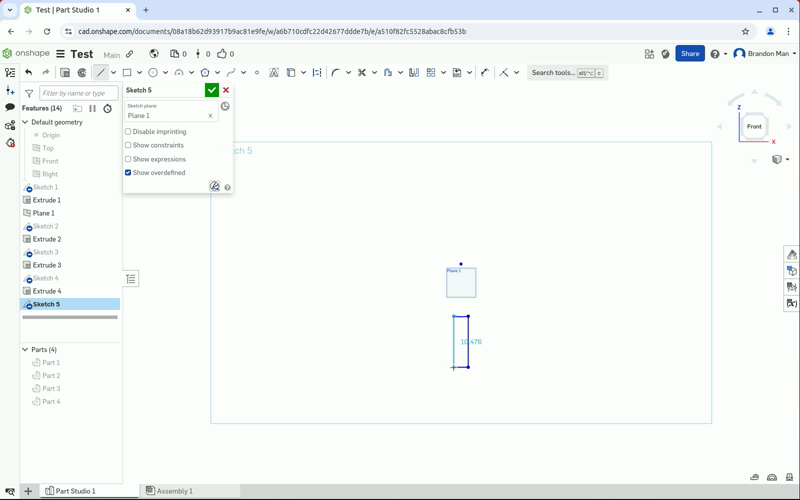
click(453, 367)
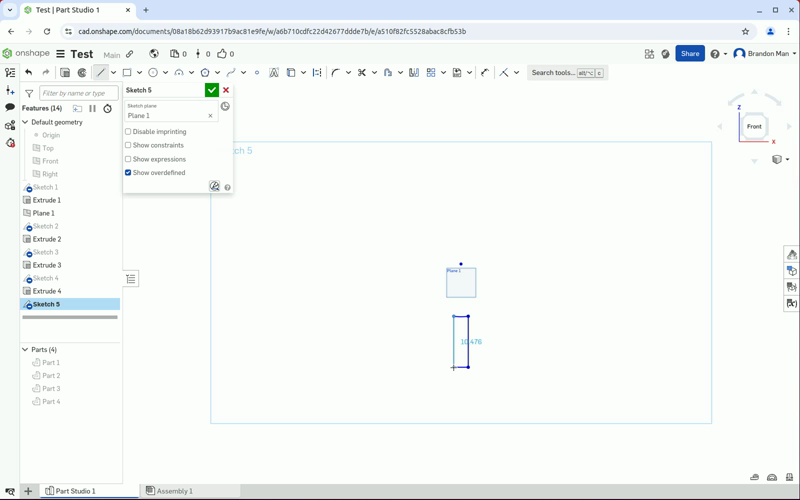
key(esc)
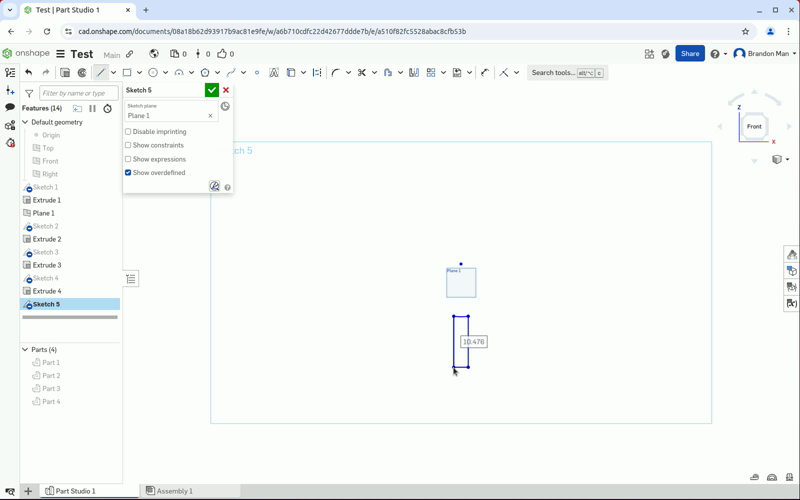
mouse_move(463, 351)
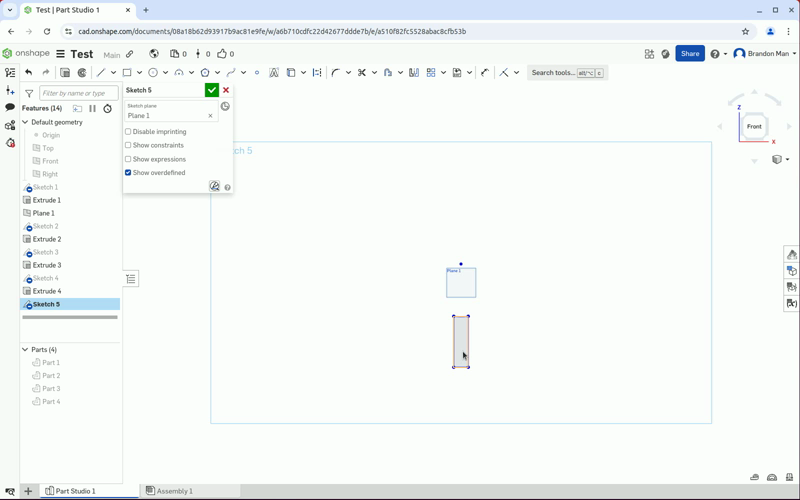
scroll(6)
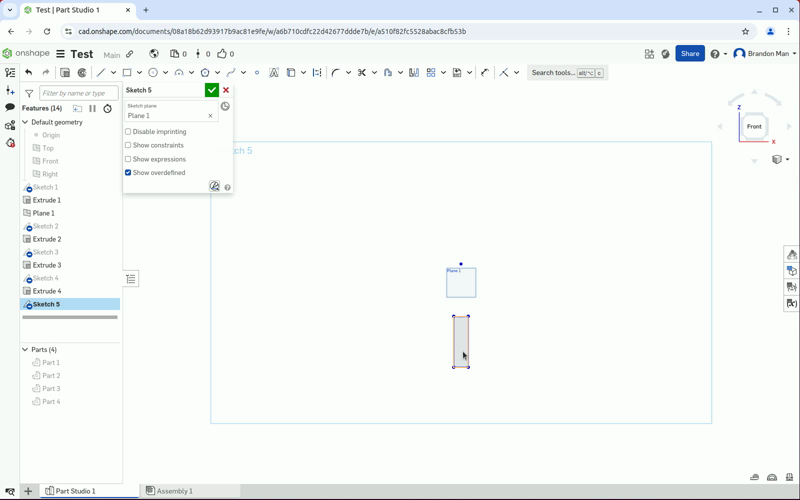
scroll(6)
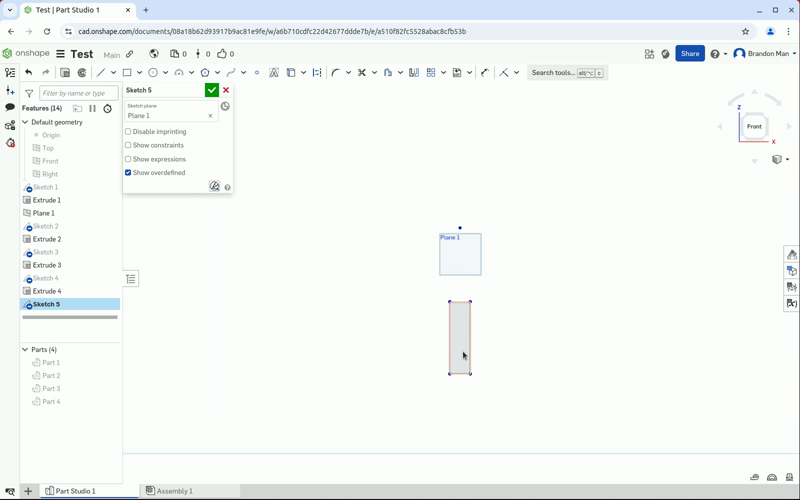
scroll(6)
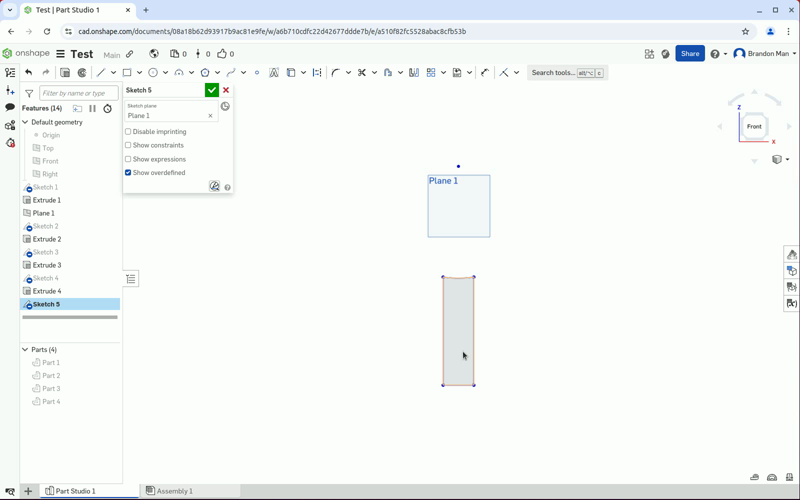
scroll(6)
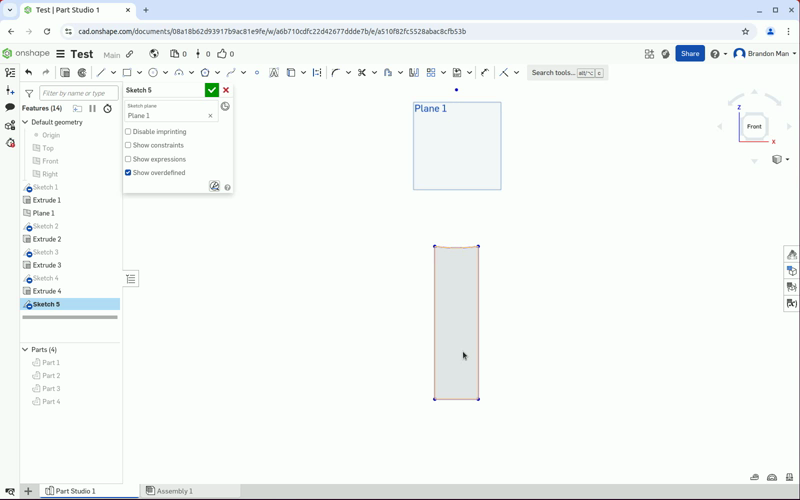
scroll(6)
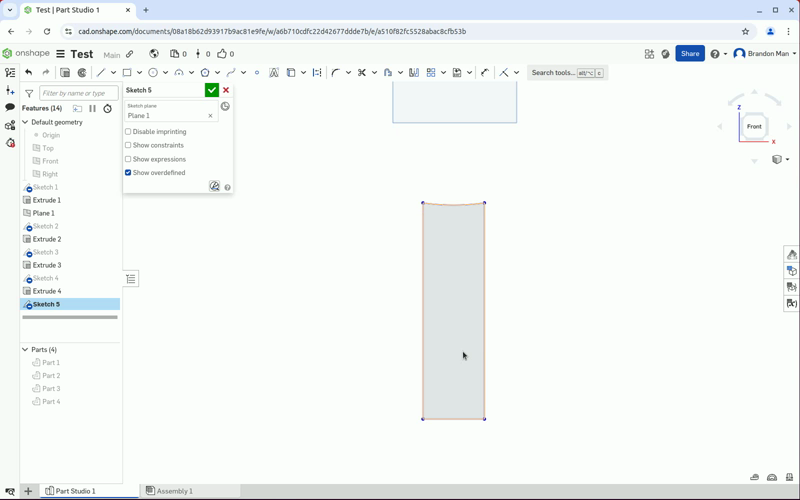
scroll(6)
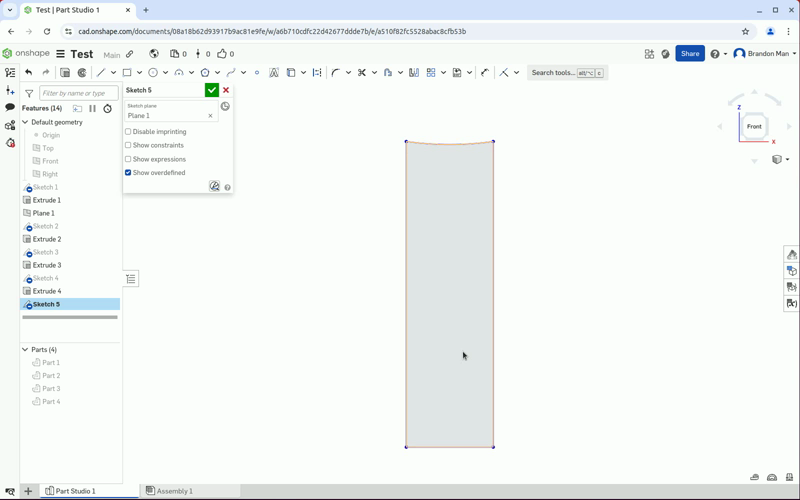
scroll(6)
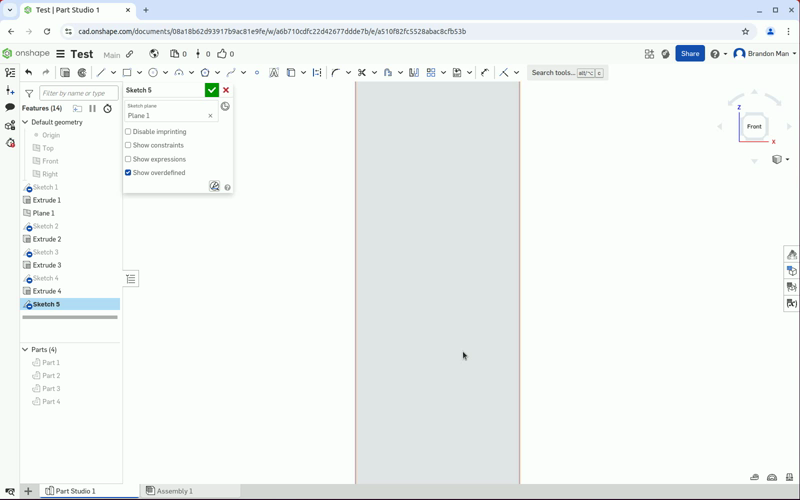
click(463, 351)
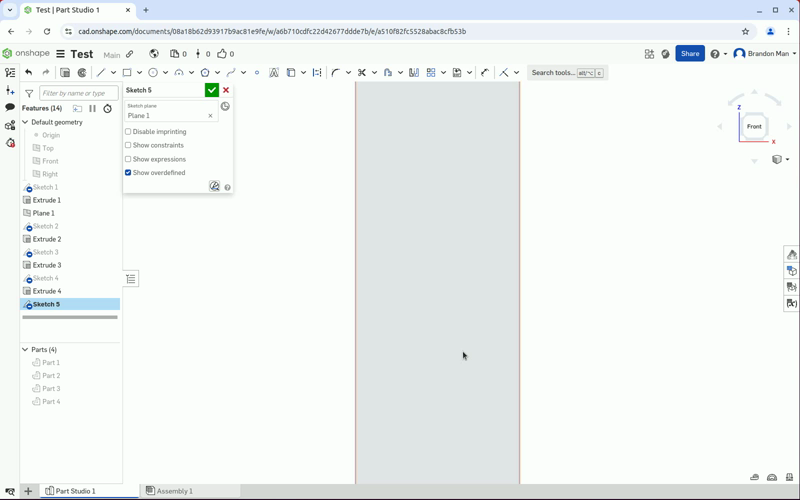
scroll(-6)
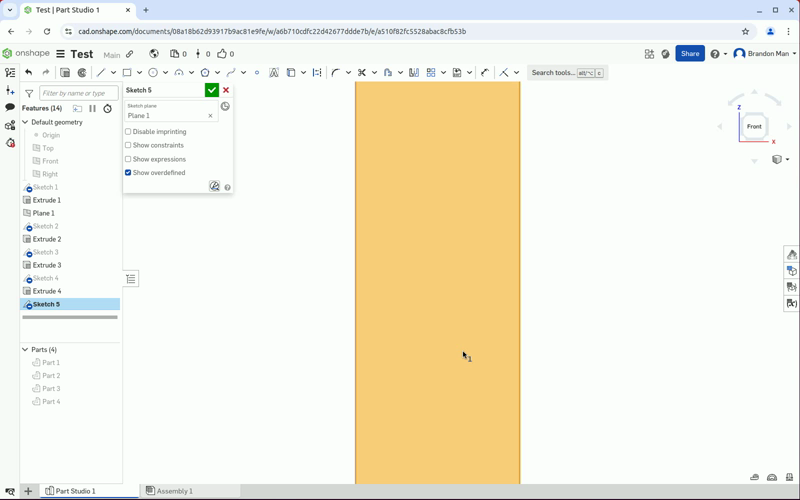
scroll(-6)
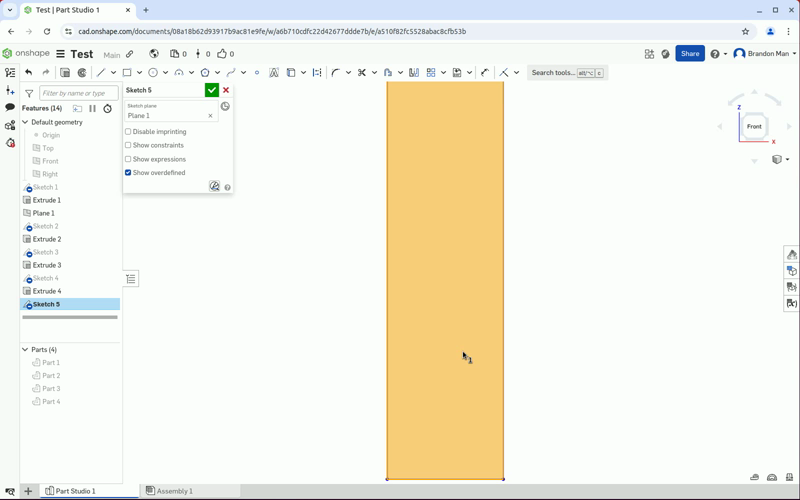
scroll(-6)
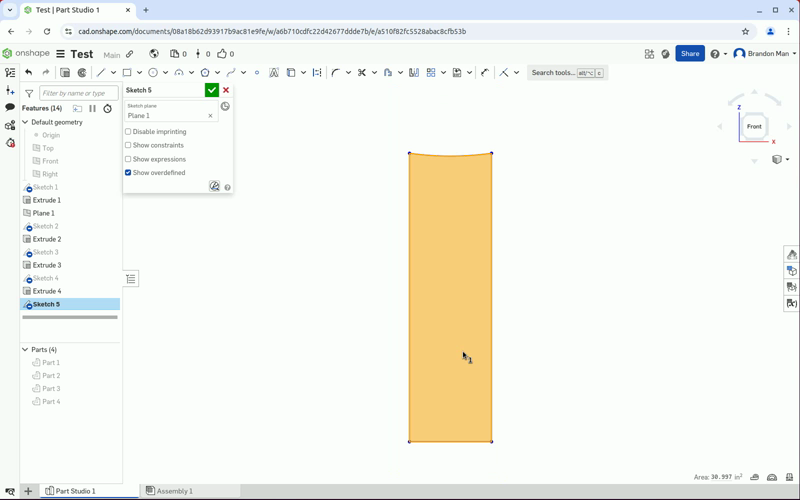
scroll(-6)
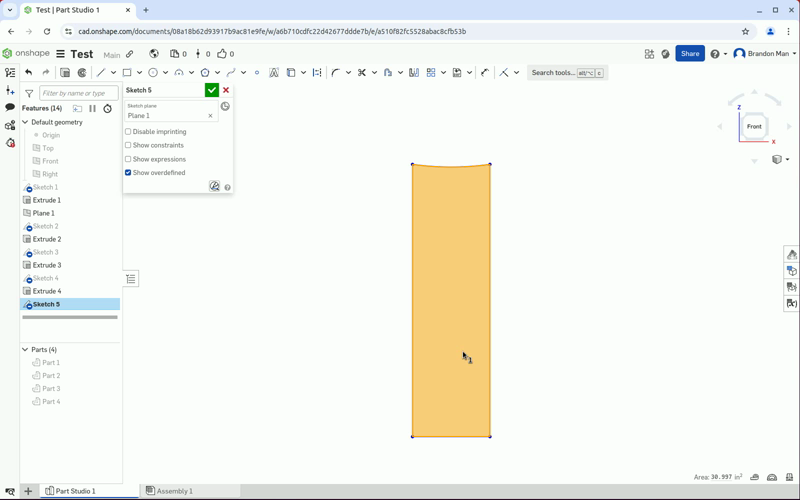
scroll(-6)
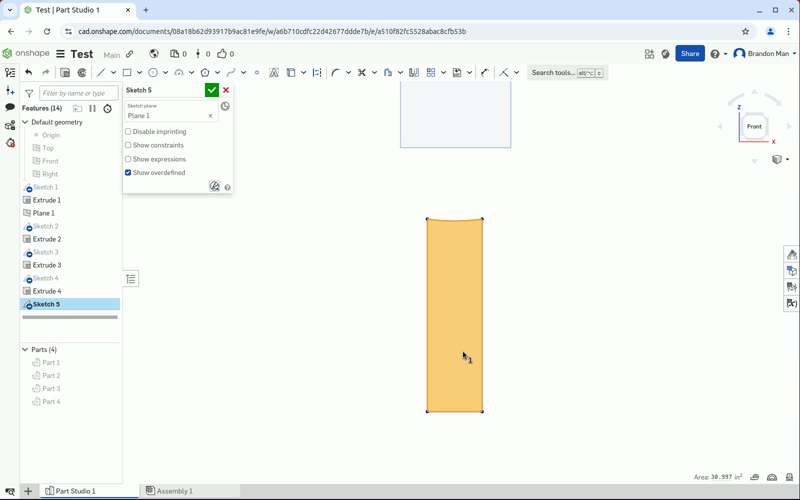
scroll(-6)
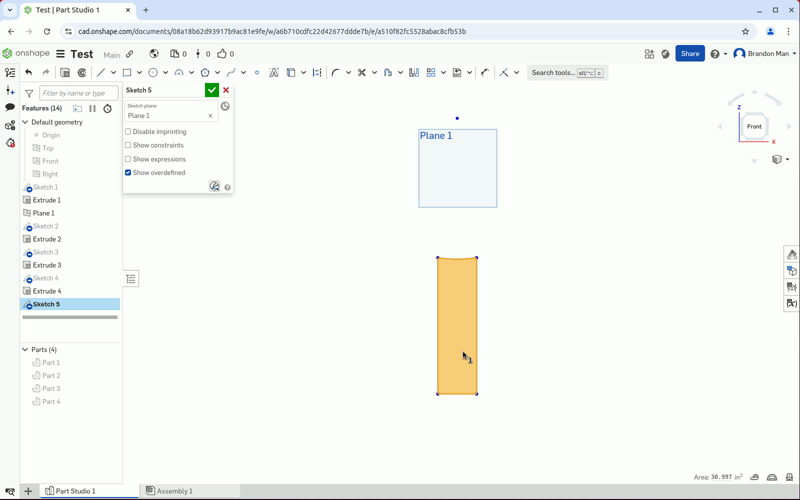
scroll(-6)
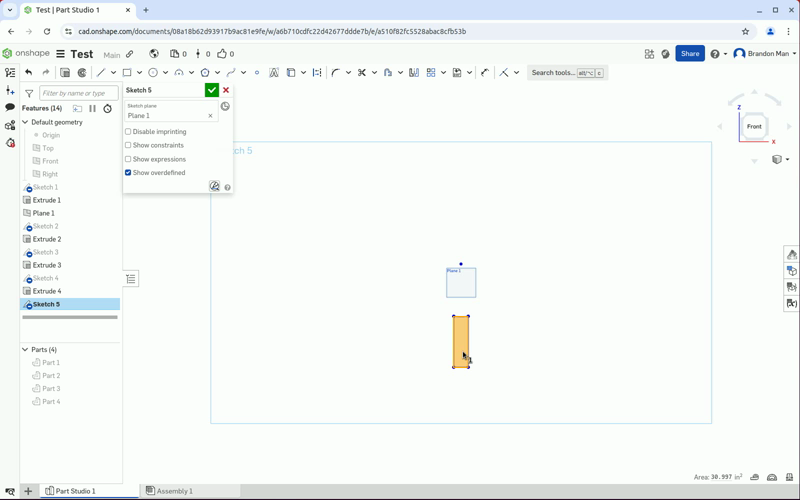
mouse_move(73, 352)
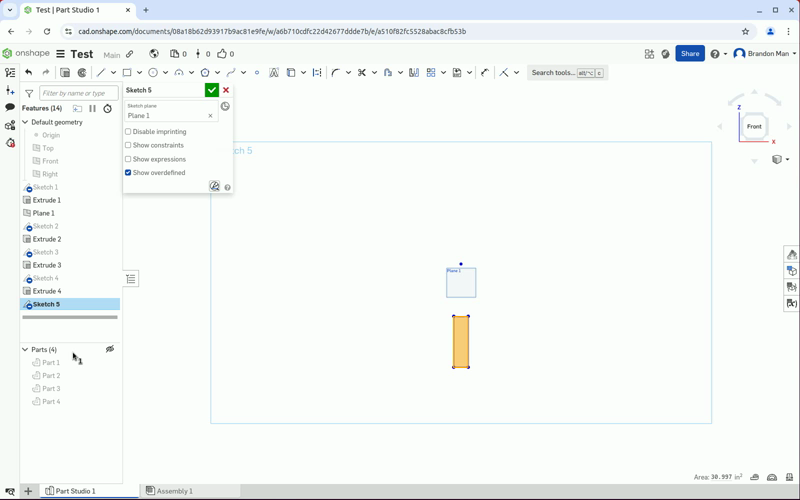
key(shift+y)
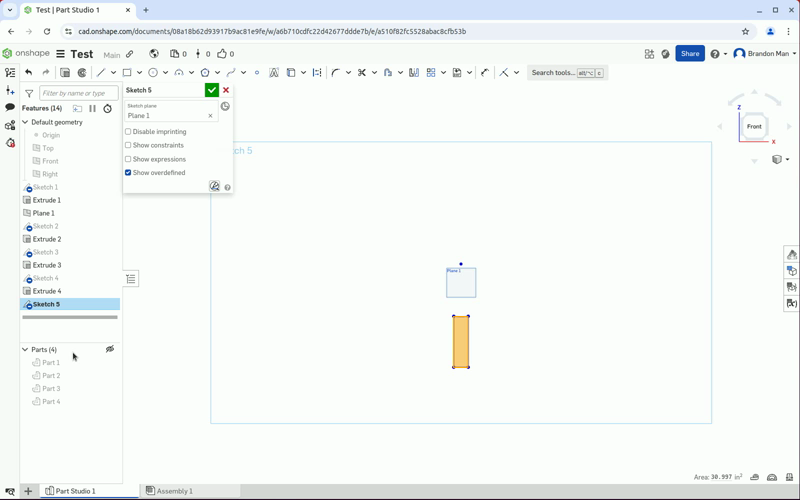
key(shift+e)
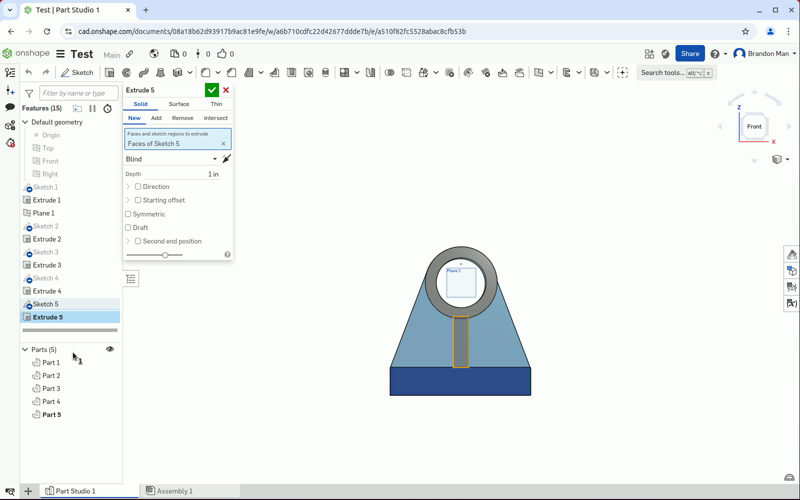
mouse_move(143, 106)
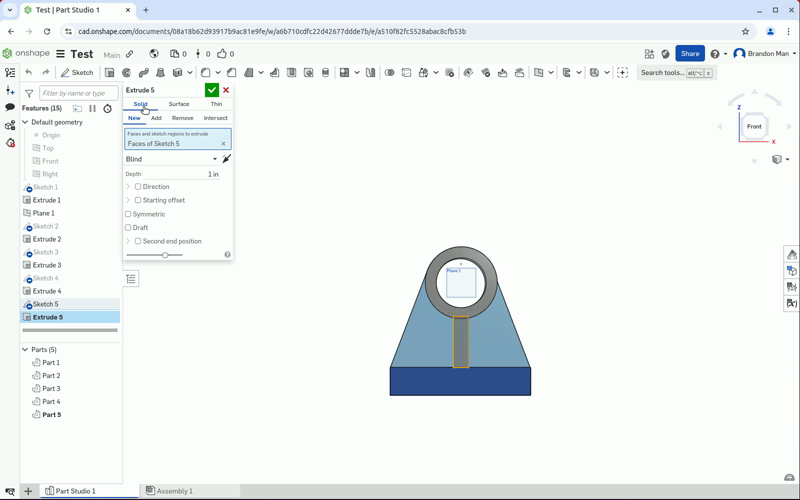
click(143, 106)
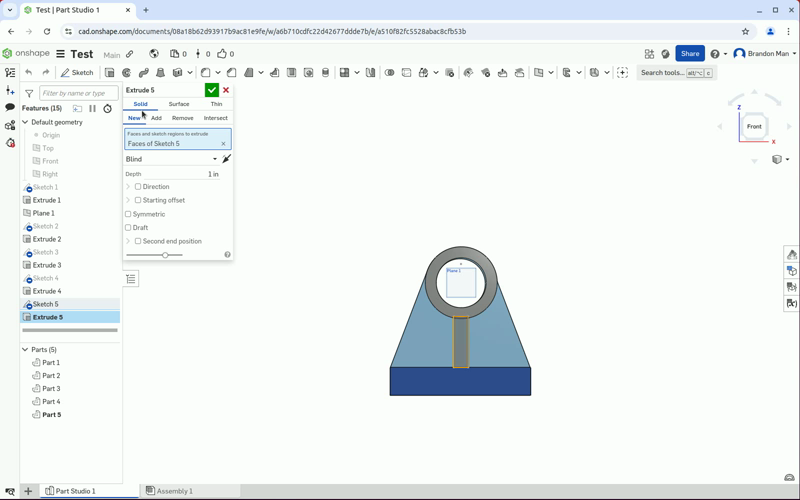
mouse_move(137, 120)
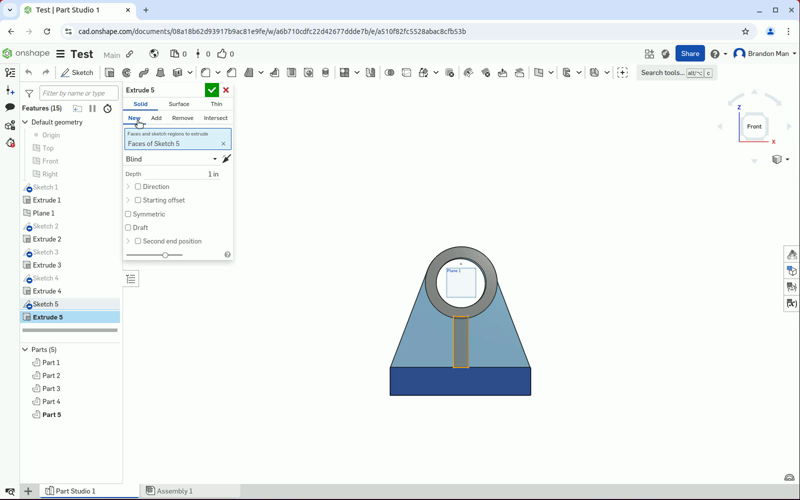
click(137, 120)
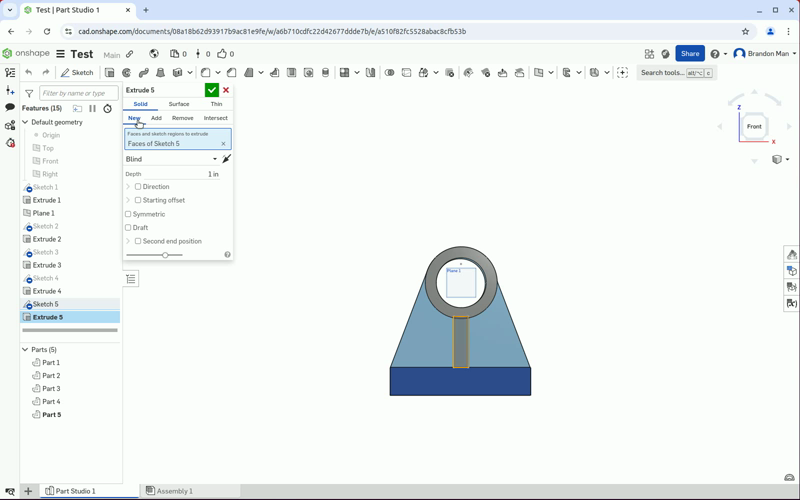
key(tab, 4)
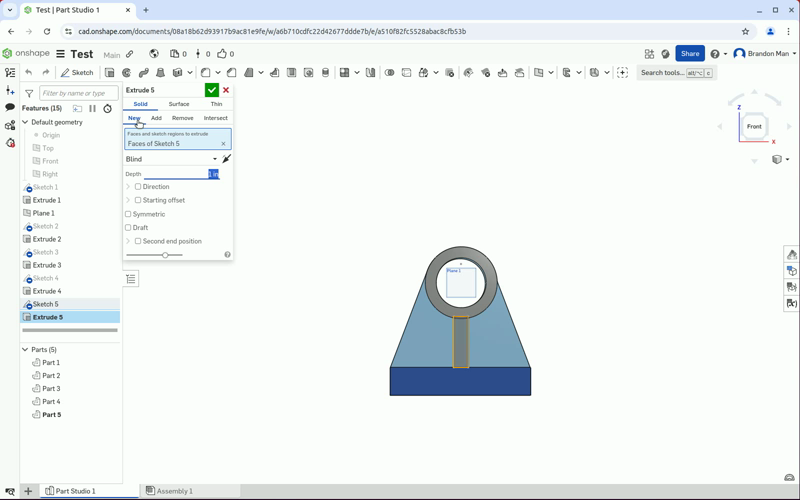
text(10.11)
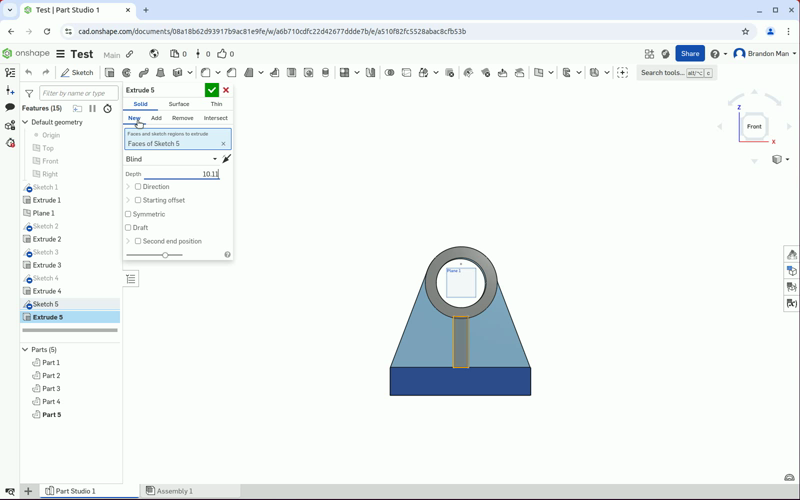
key(enter)
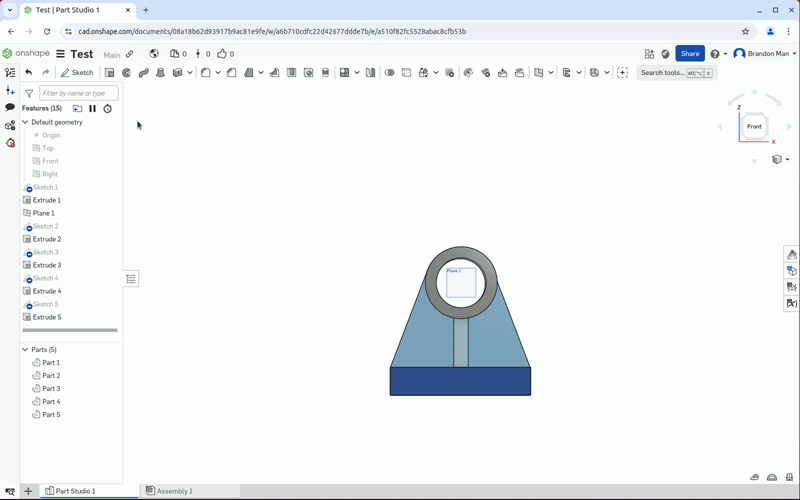
key(shift+h)
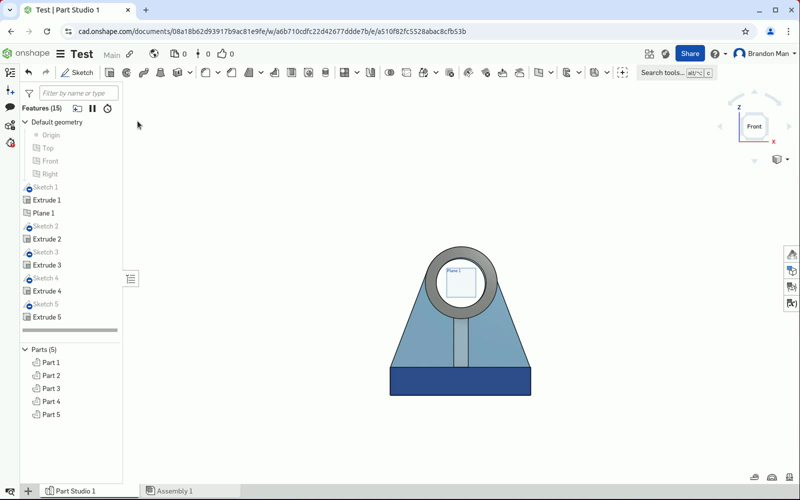
key(shift+h)
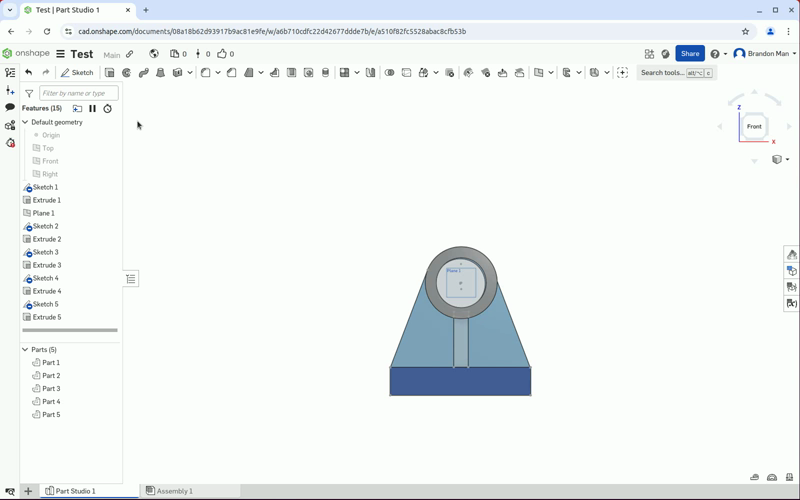
key(shift+7)
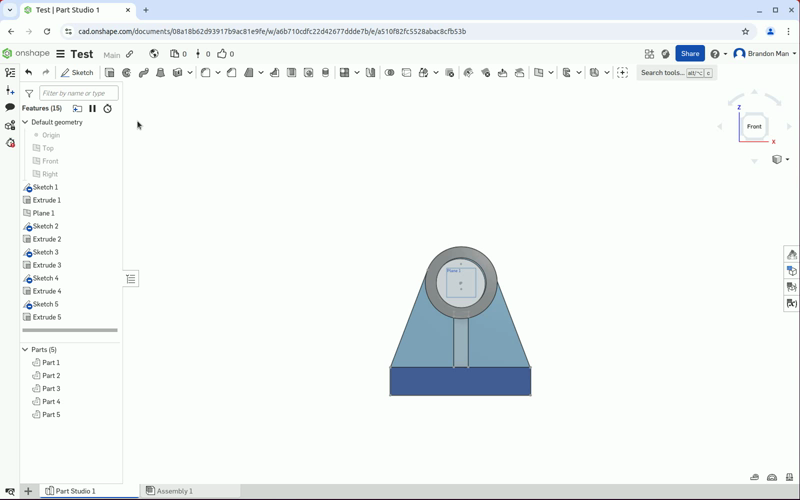
key(left, 2)
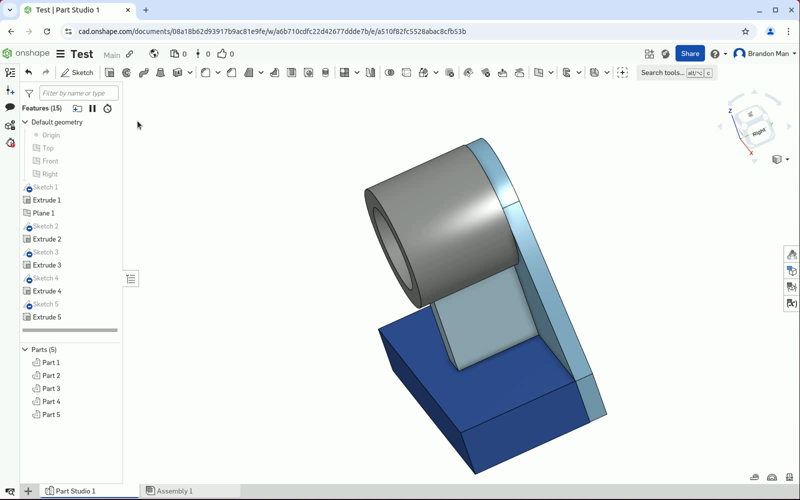
key(down, 2)
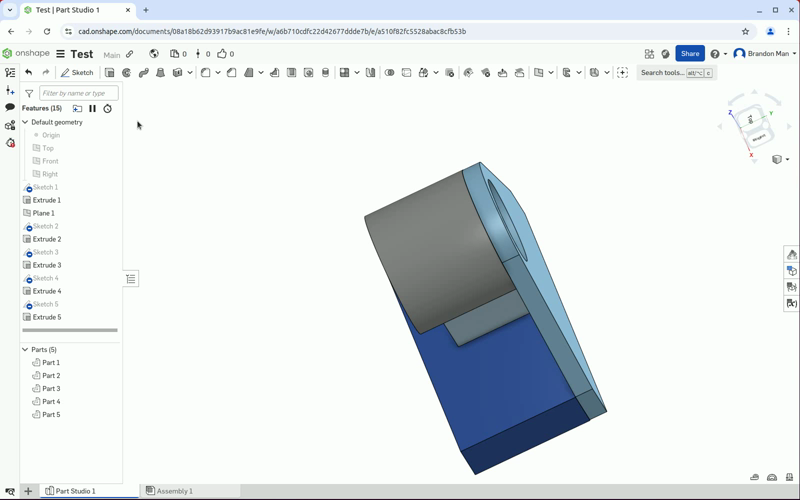
key(up, 2)
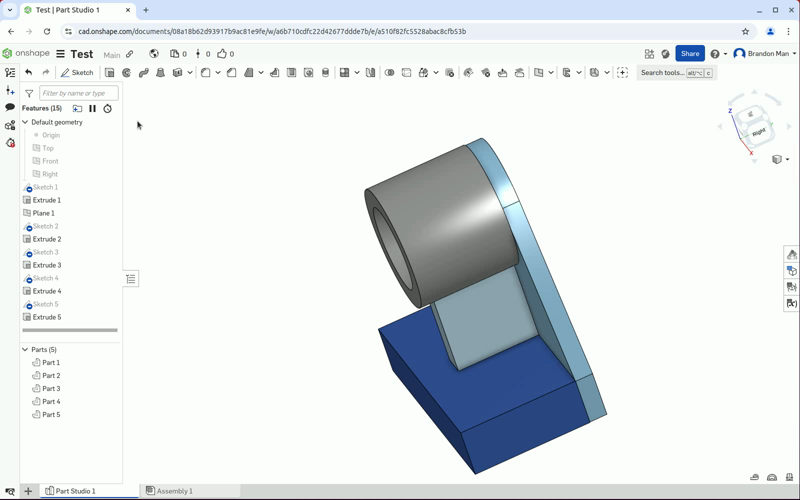
key(right, 2)
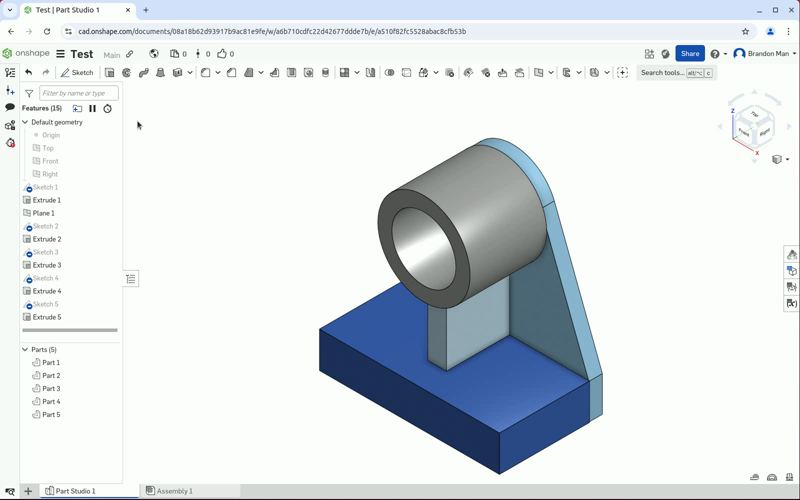
mouse_move(73, 189)
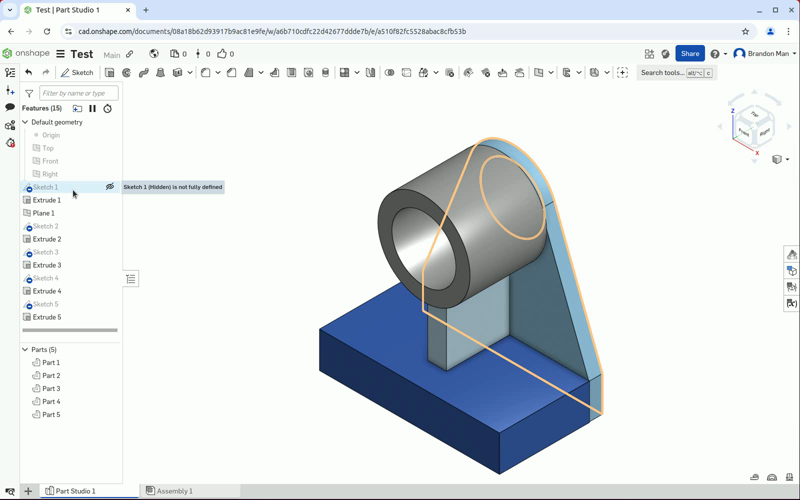
click(73, 189)